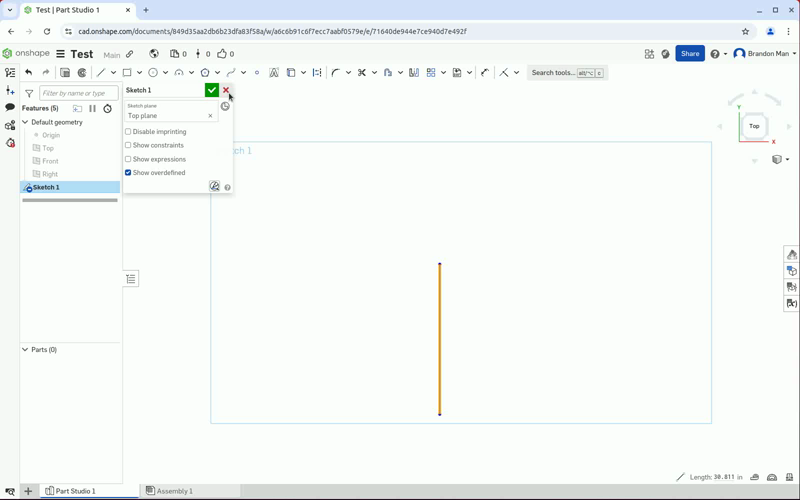
key(shift+h)
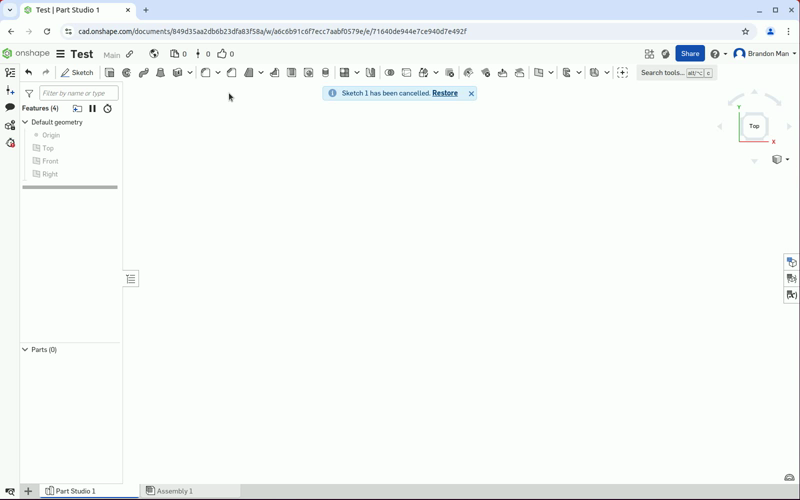
mouse_move(73, 352)
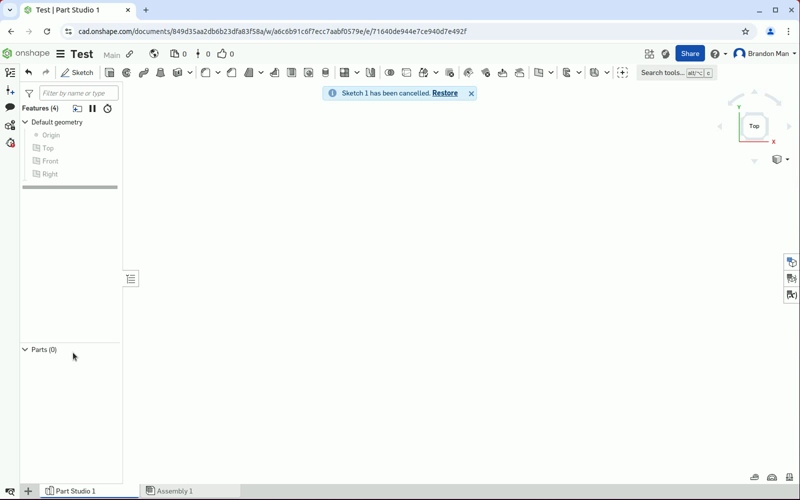
key(y)
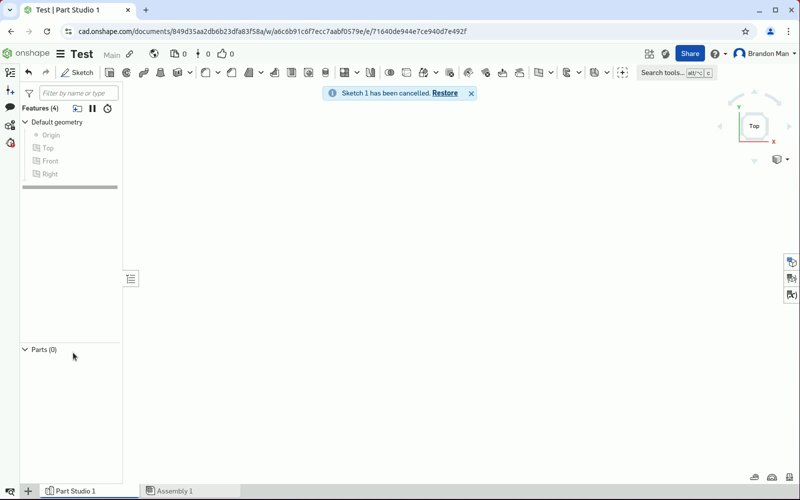
key(shift+p)
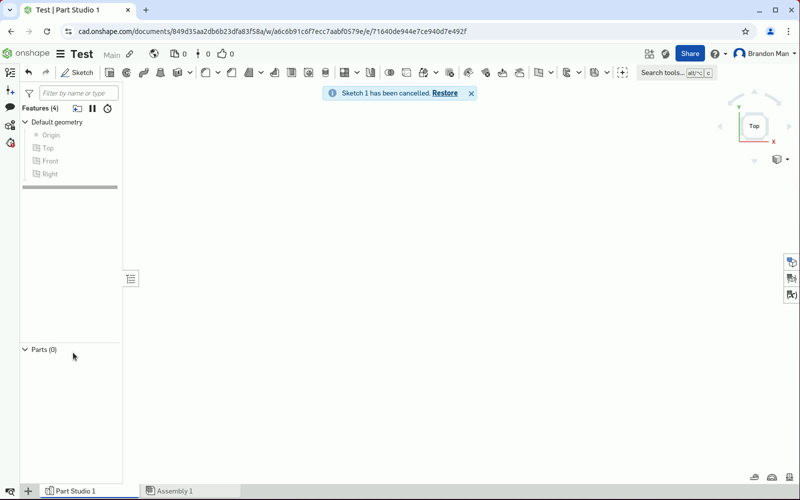
key(space)
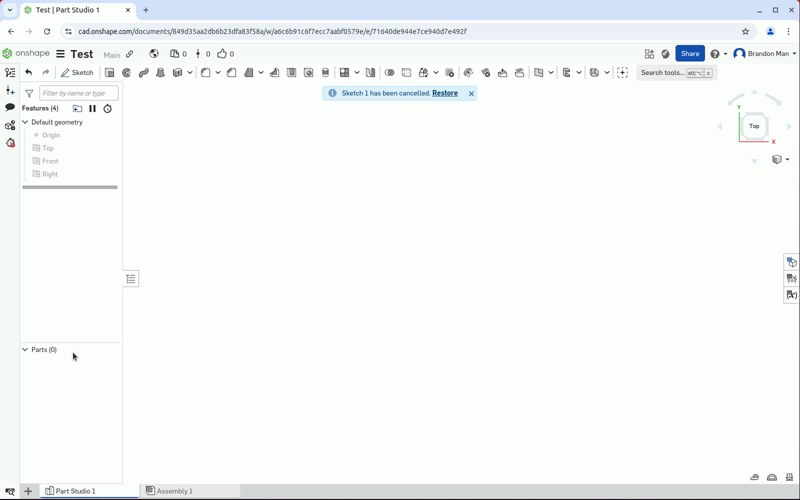
key_down(shift)
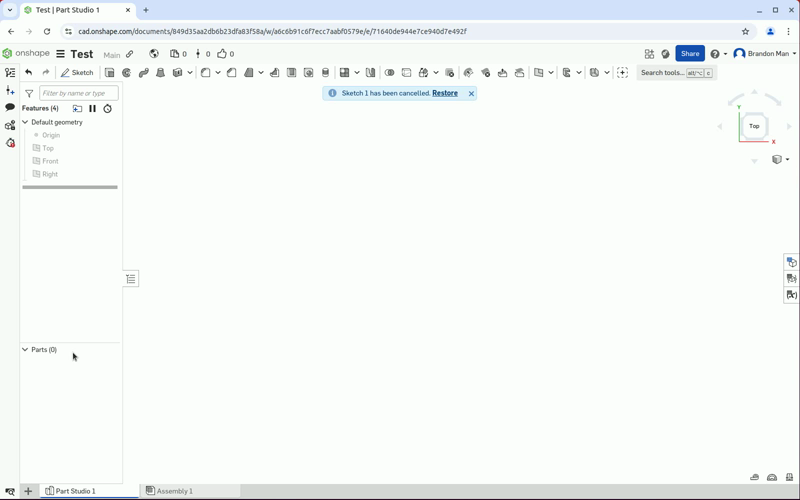
key(up)
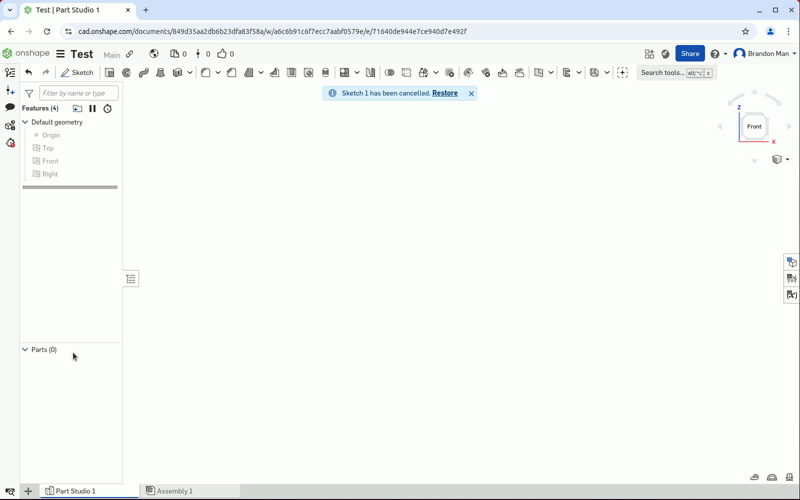
key_up(shift)
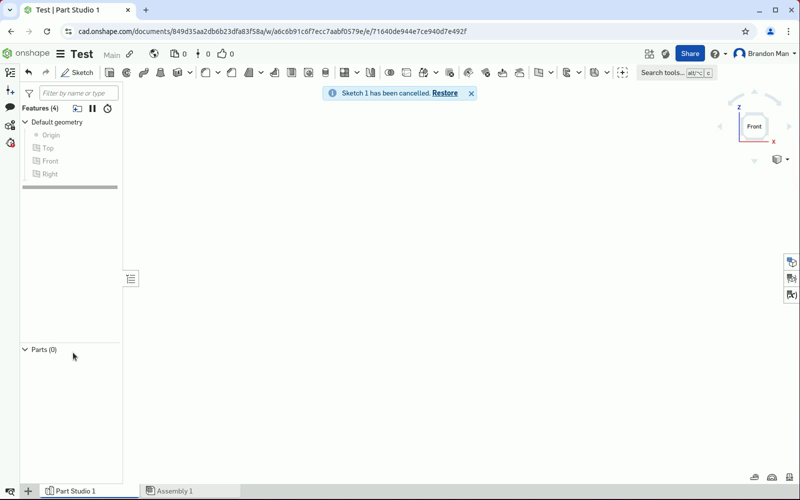
key(space)
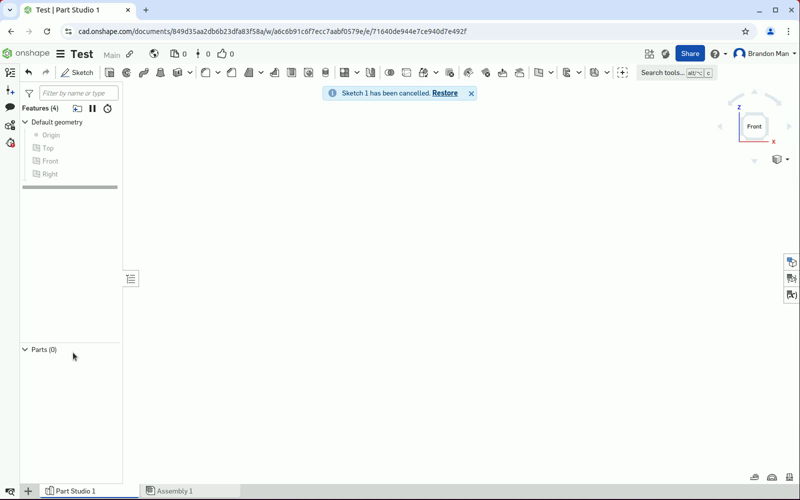
key_down(shift)
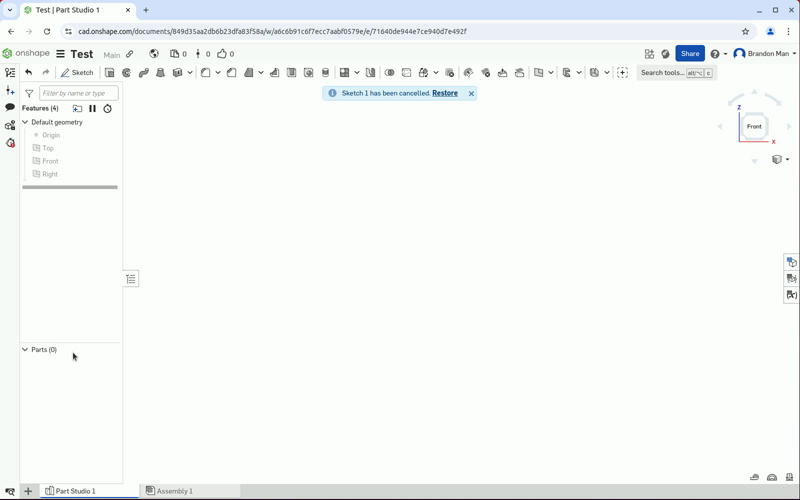
key(left)
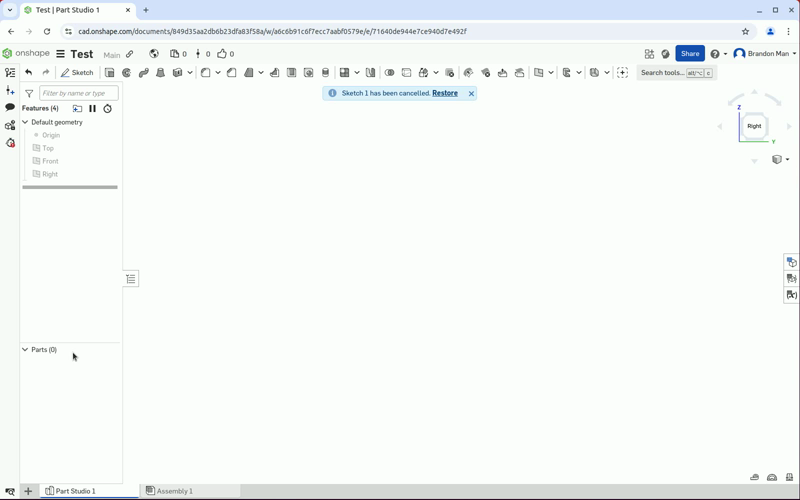
key_up(shift)
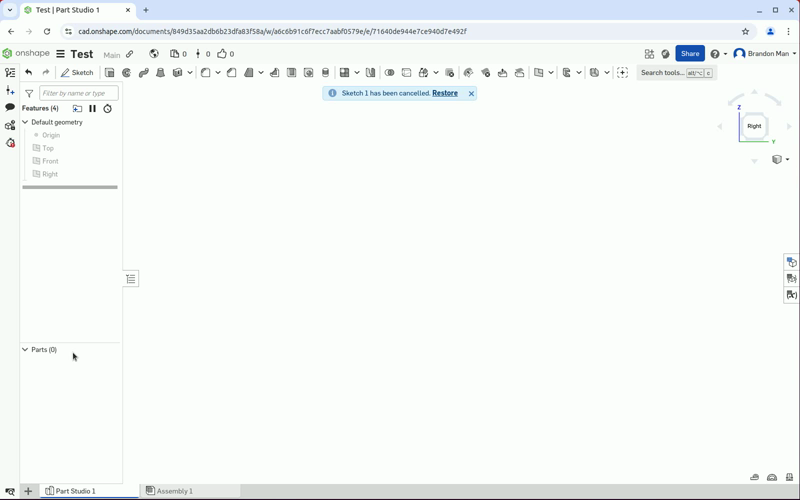
mouse_move(73, 352)
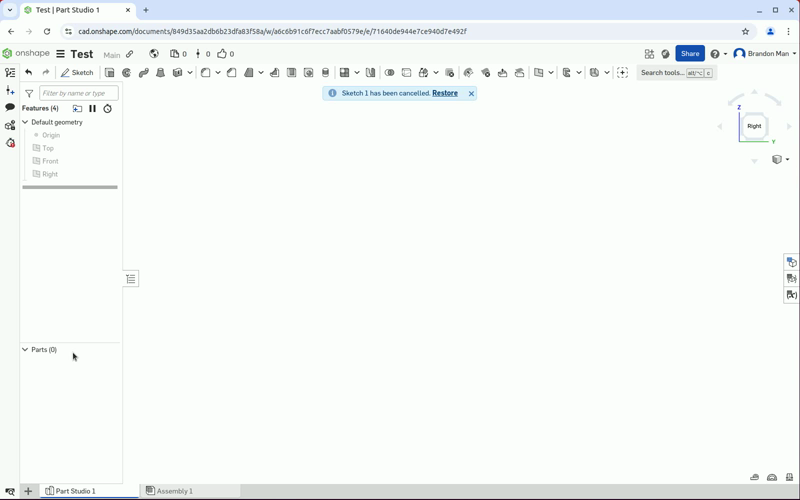
key(shift+y)
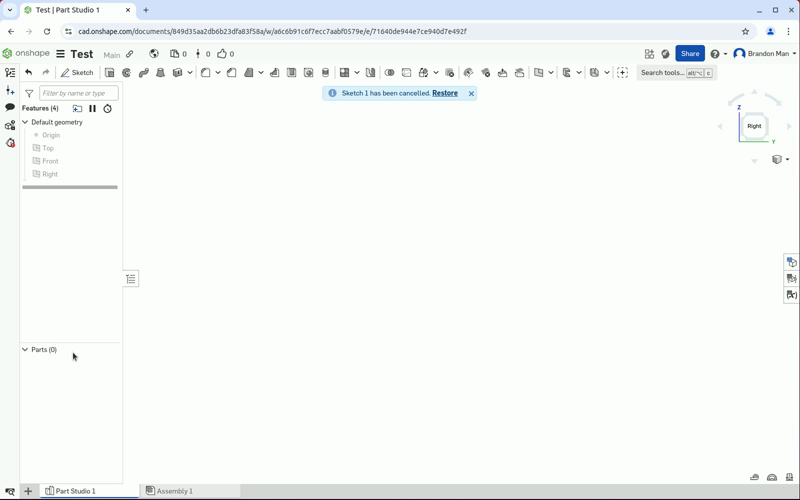
key(shift+s)
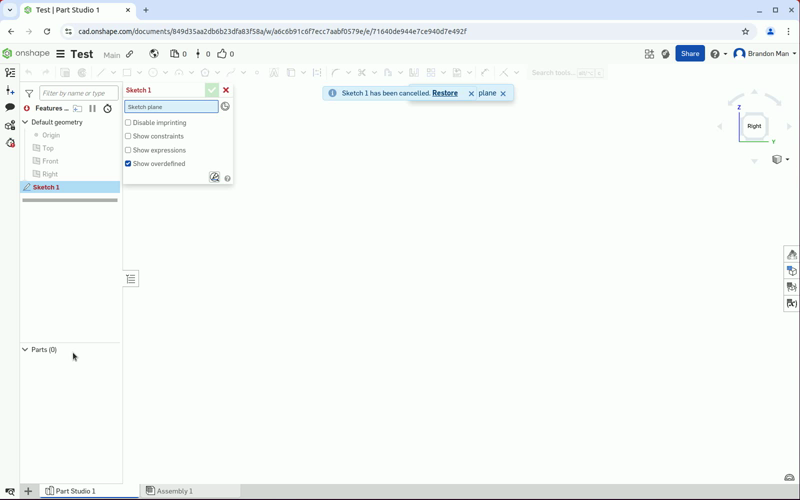
mouse_move(73, 176)
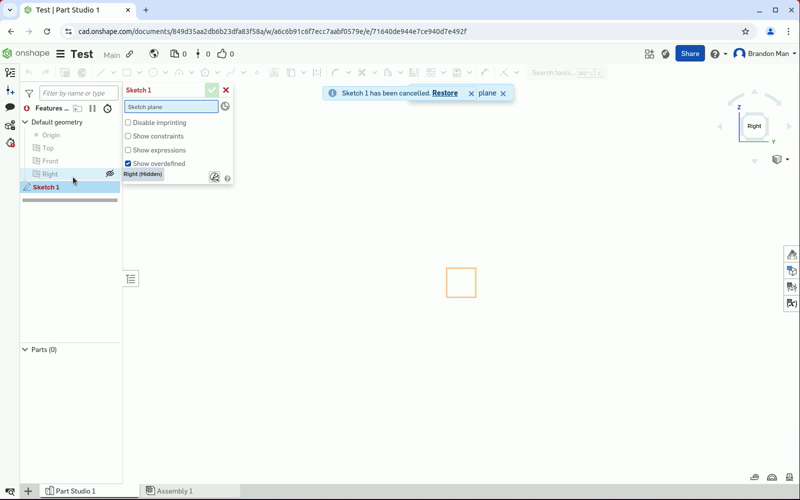
click(73, 176)
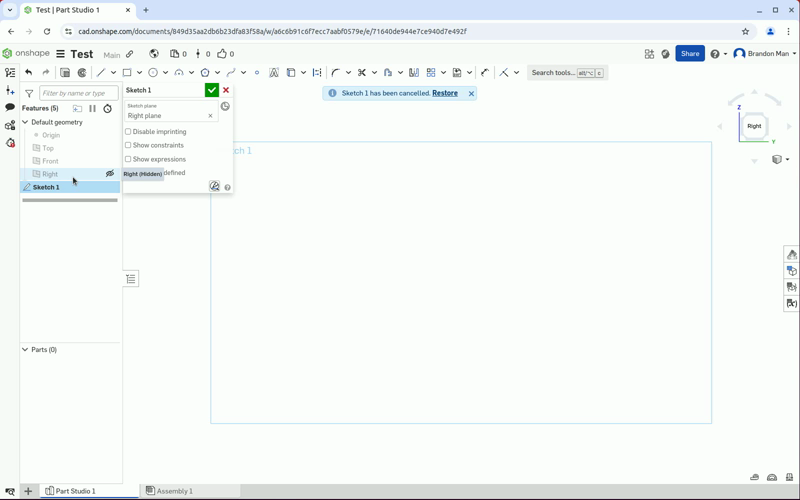
mouse_move(73, 352)
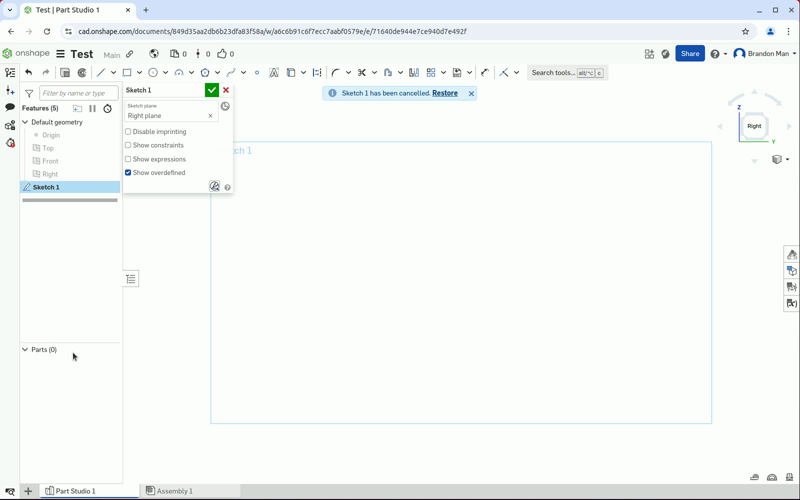
key(y)
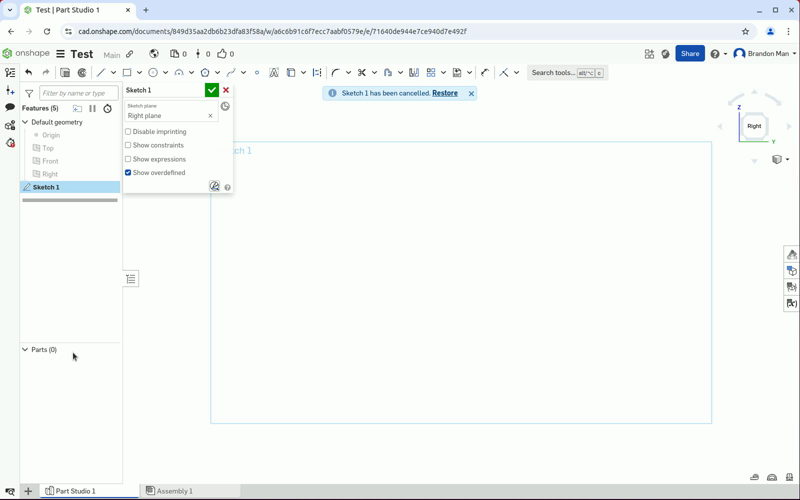
key(l)
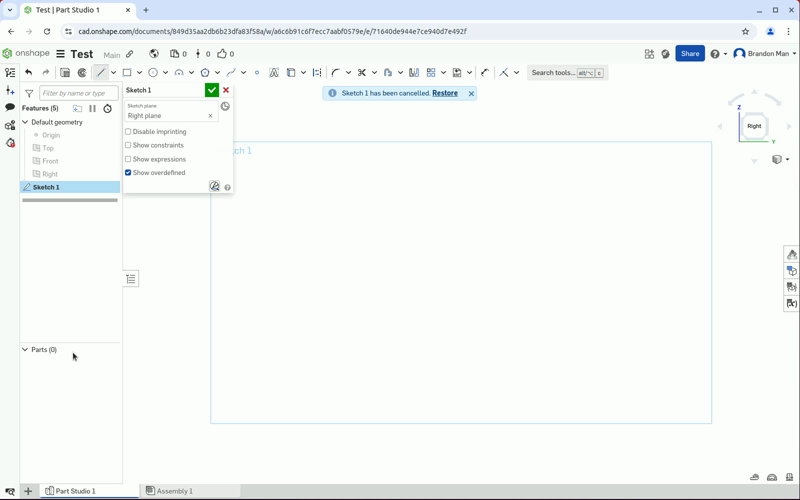
key_down(shift)
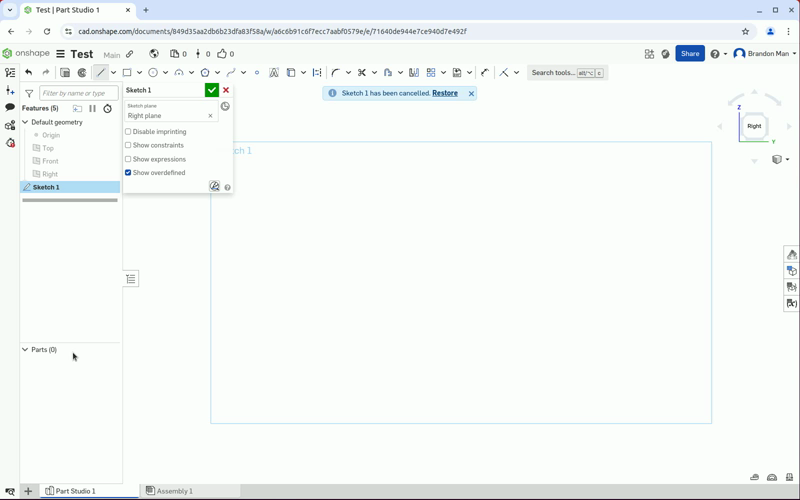
mouse_move(459, 284)
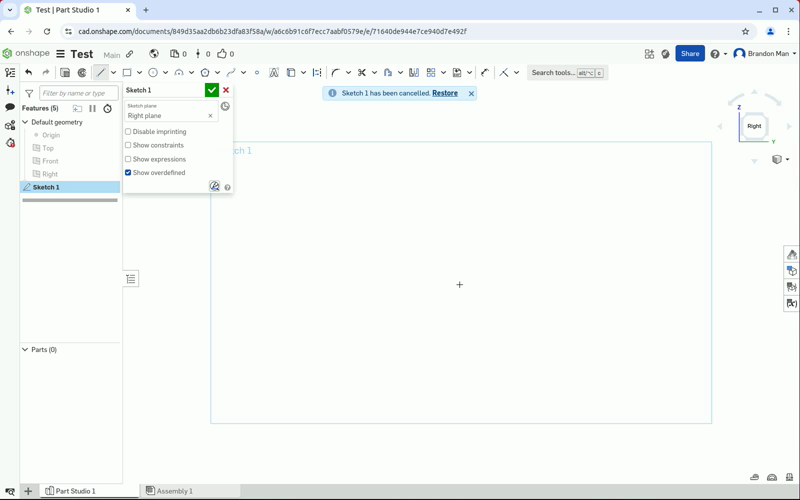
click(459, 284)
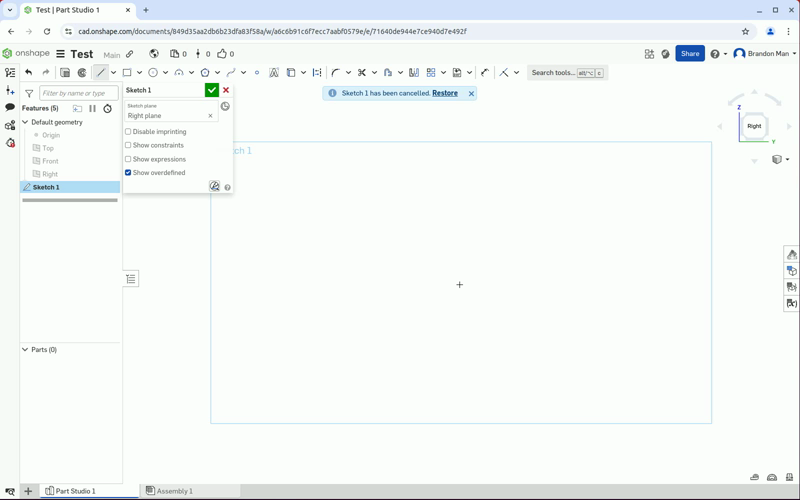
key_up(shift)
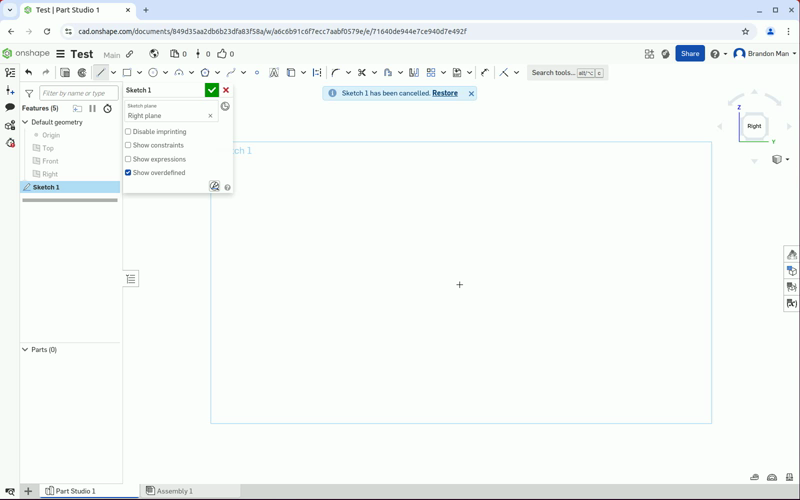
key_down(shift)
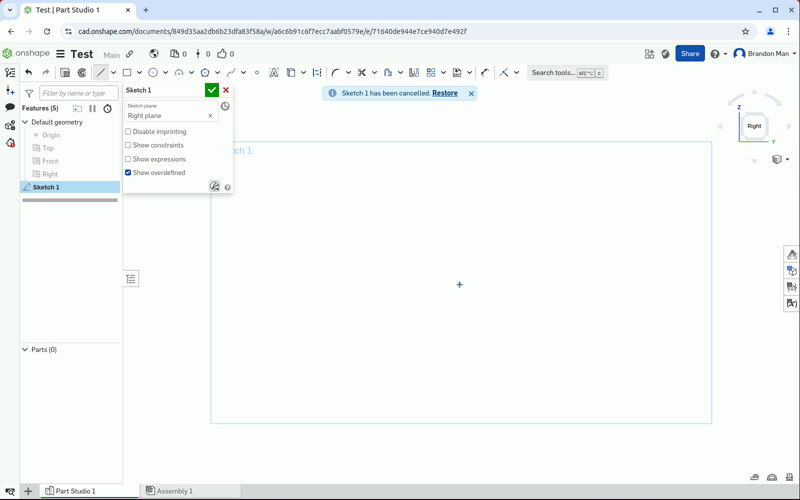
mouse_move(489, 284)
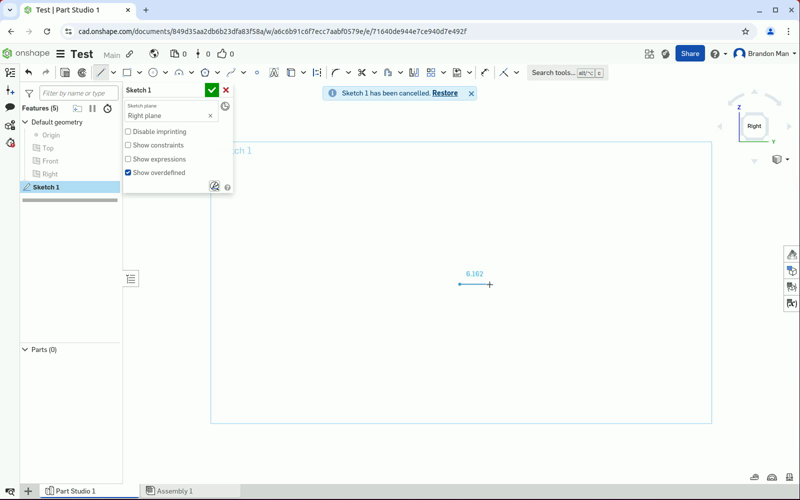
mouse_move(461, 284)
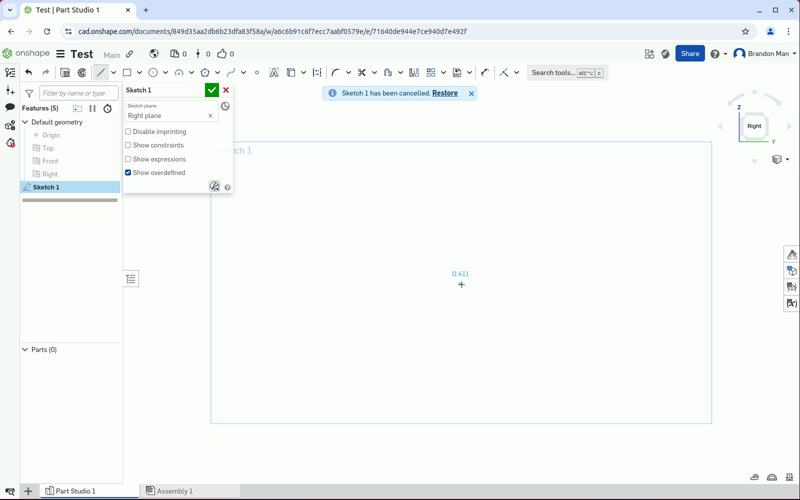
scroll(6)
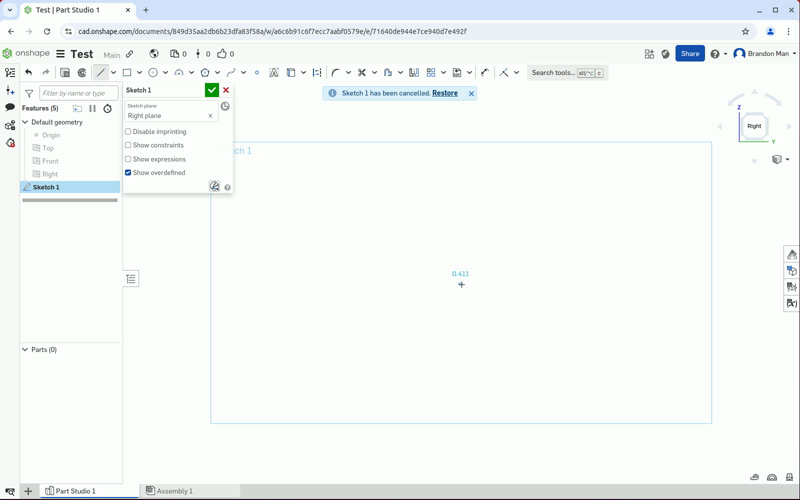
scroll(6)
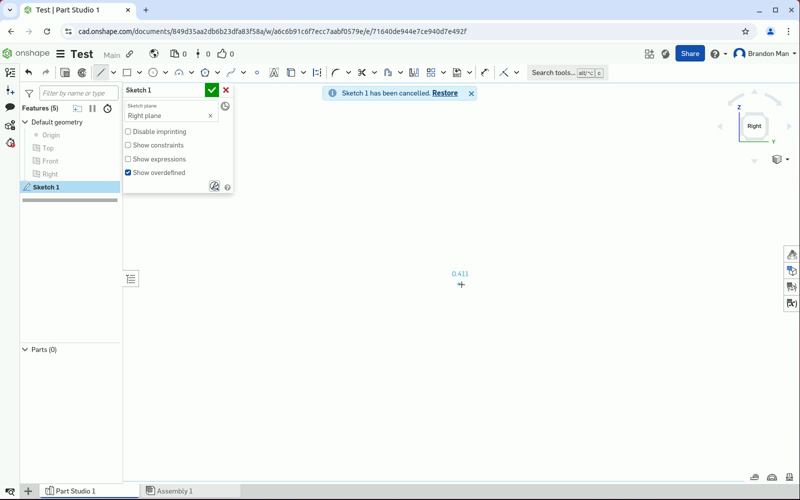
scroll(6)
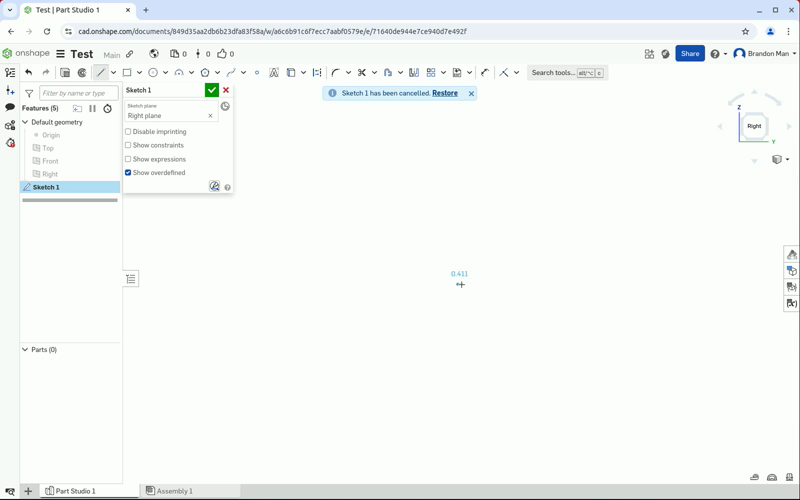
scroll(6)
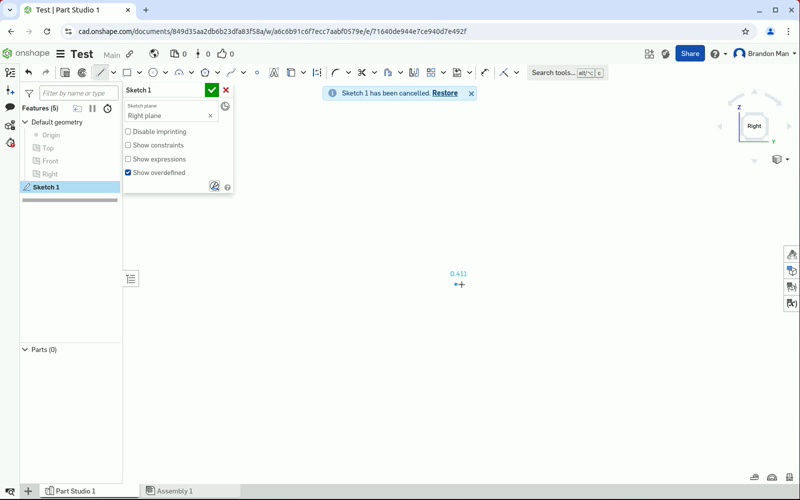
scroll(6)
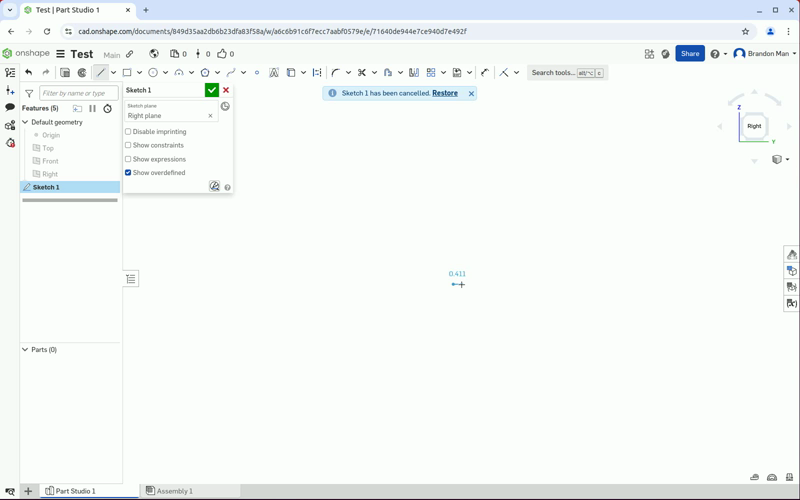
scroll(6)
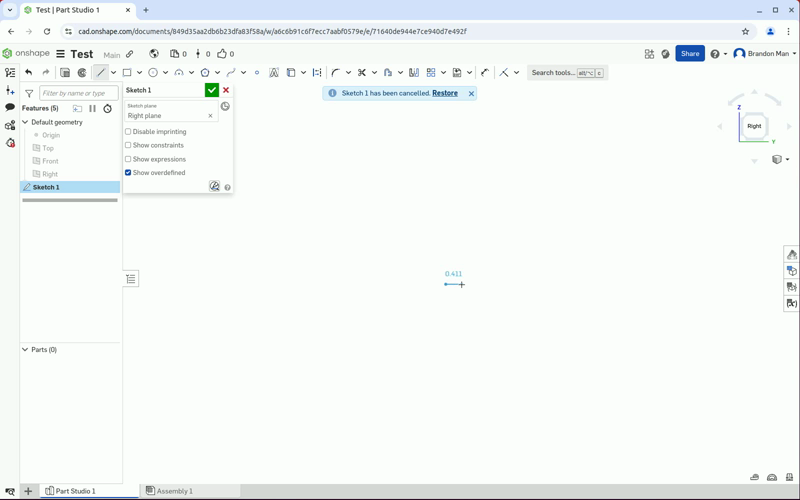
scroll(6)
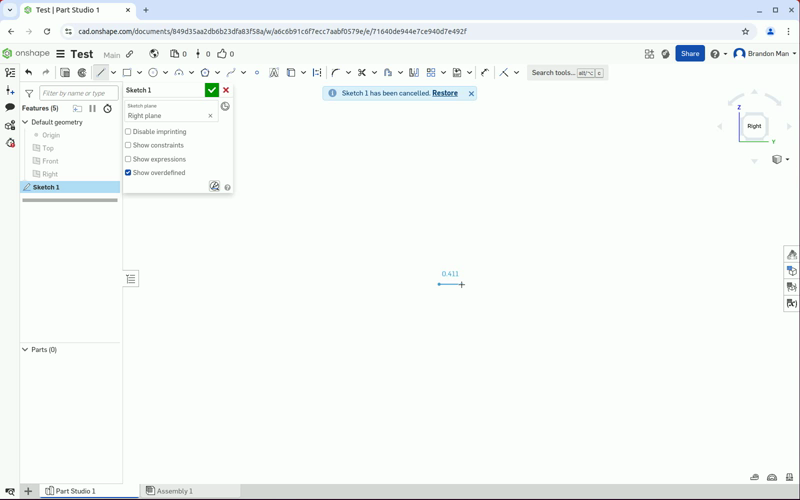
click(461, 284)
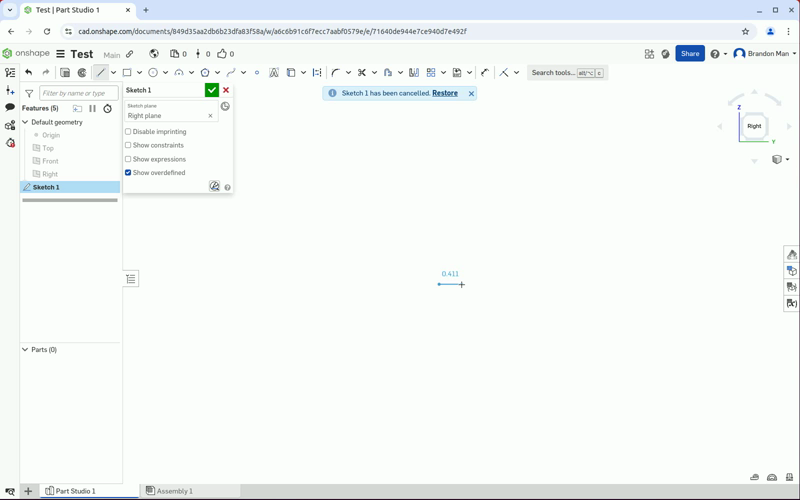
scroll(-6)
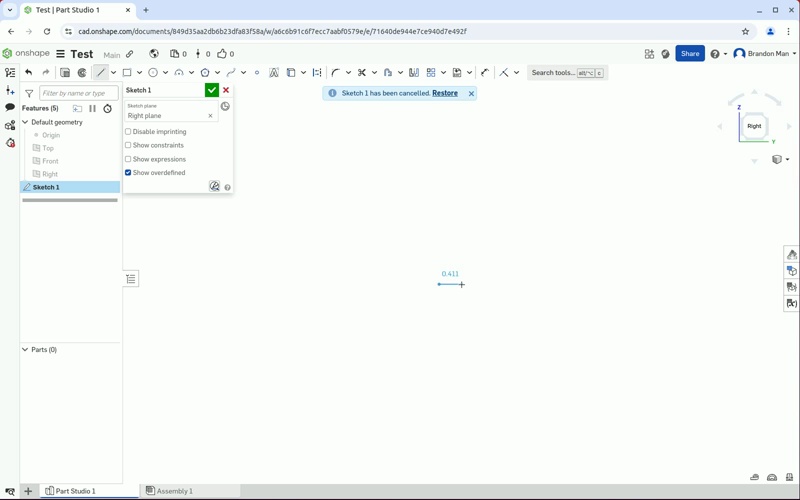
scroll(-6)
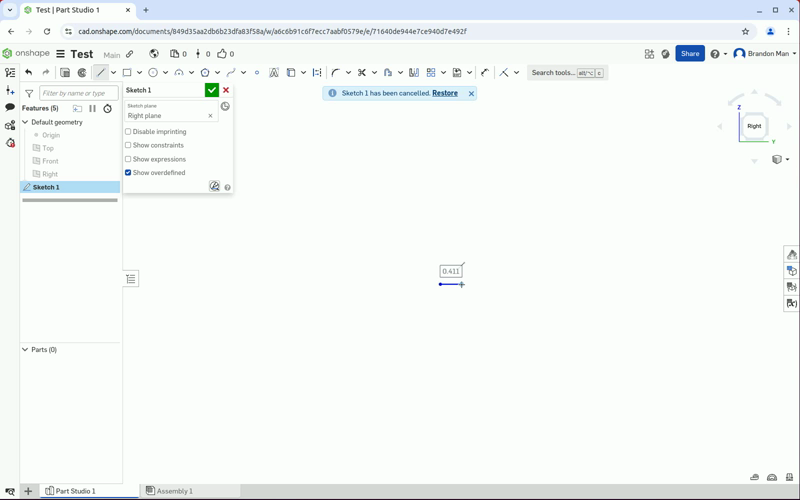
scroll(-6)
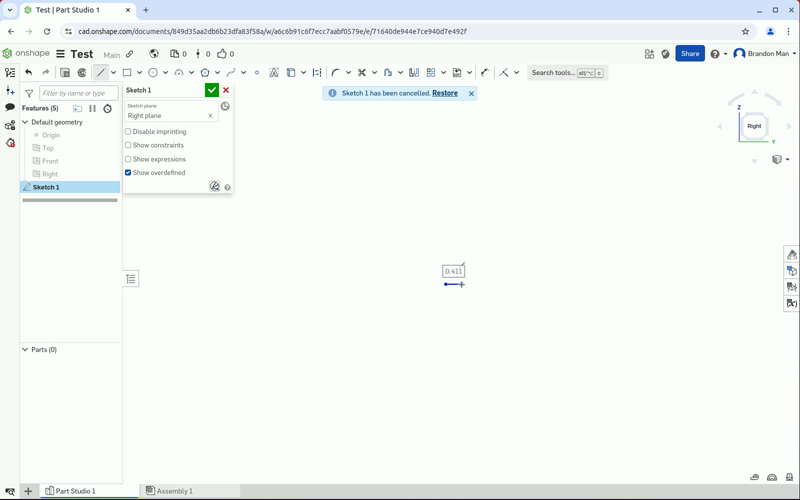
scroll(-6)
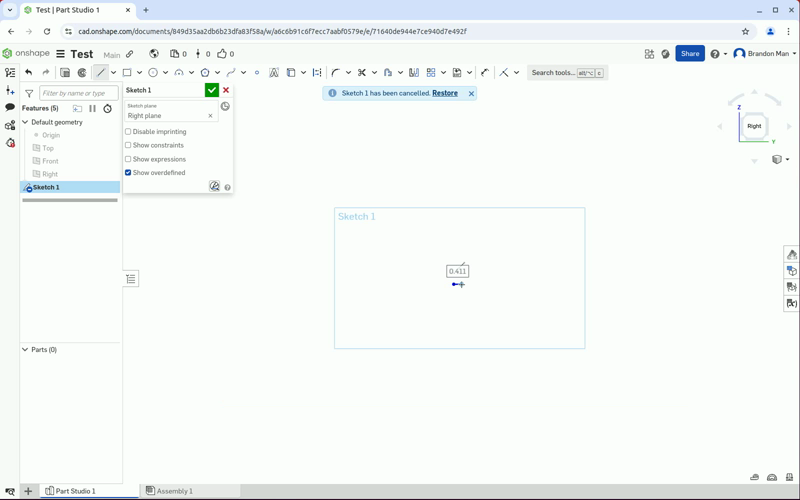
scroll(-6)
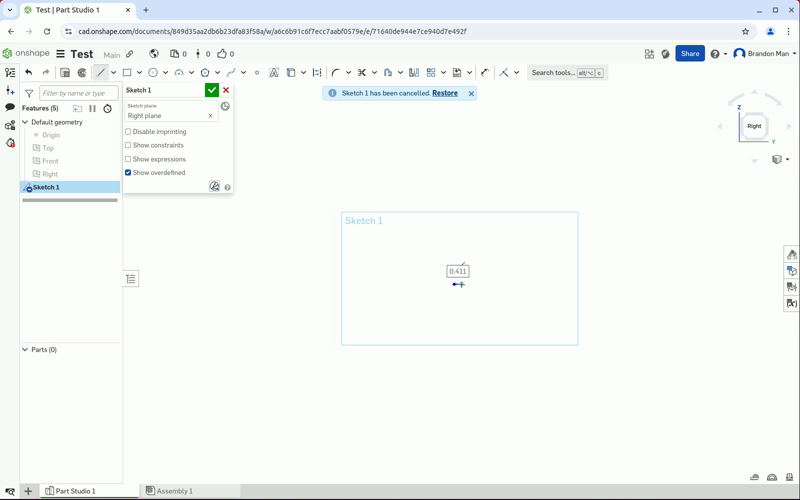
scroll(-6)
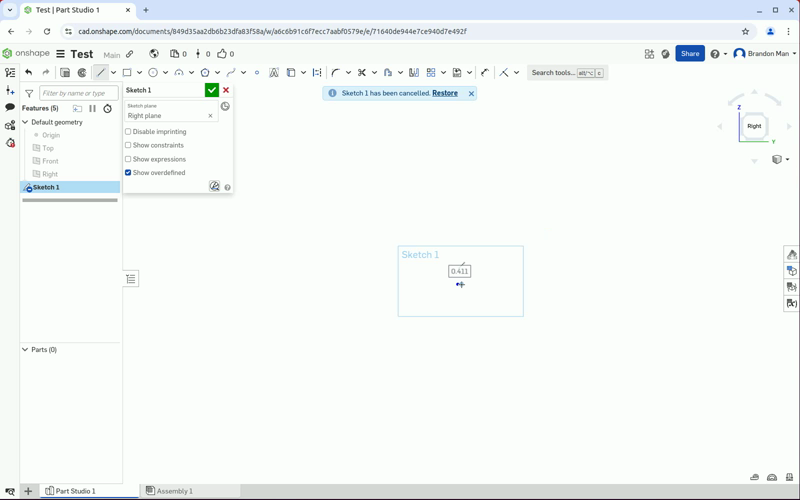
scroll(-6)
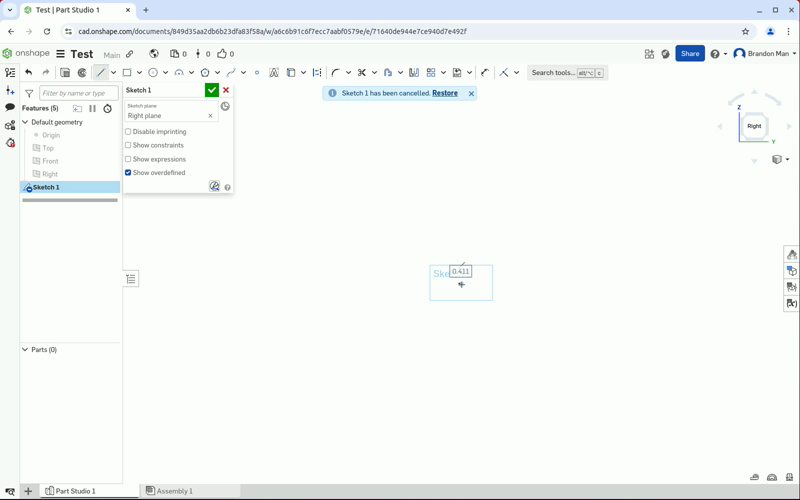
key_up(shift)
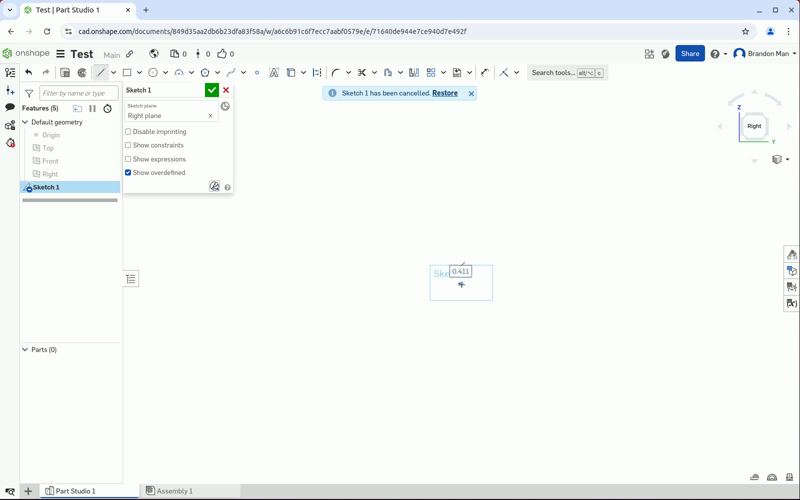
key_down(shift)
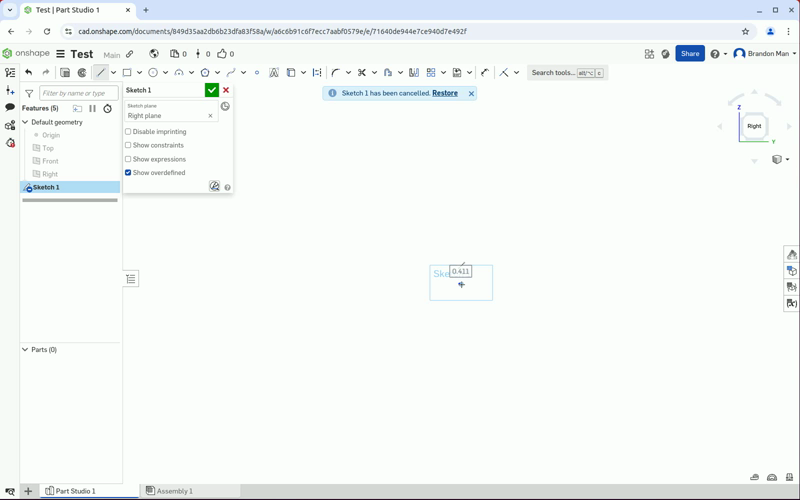
mouse_move(492, 284)
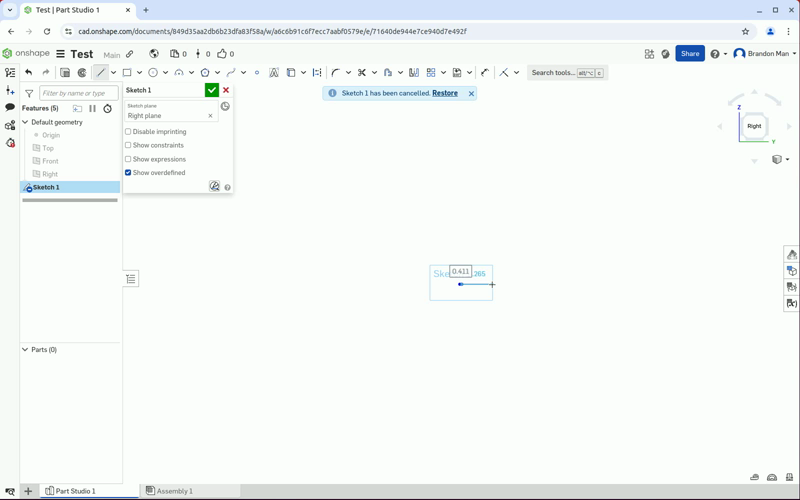
mouse_move(461, 281)
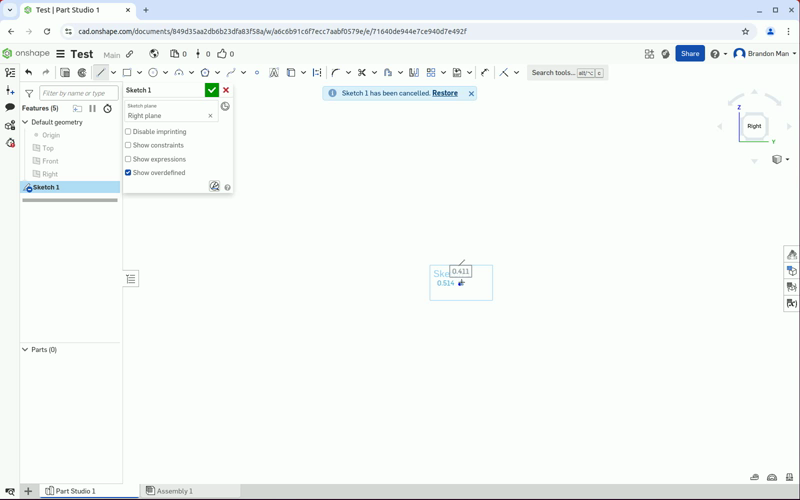
scroll(6)
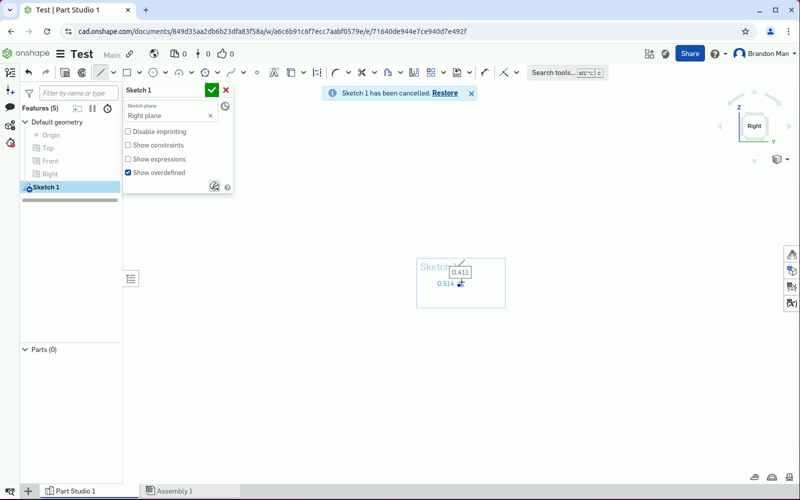
scroll(6)
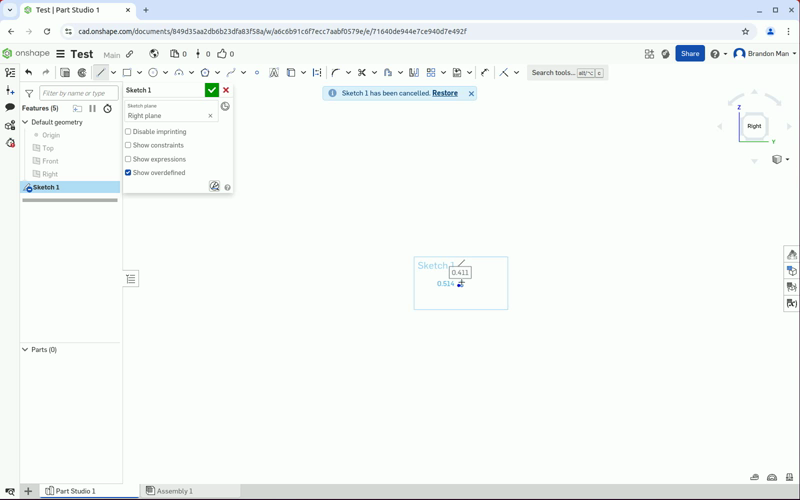
scroll(6)
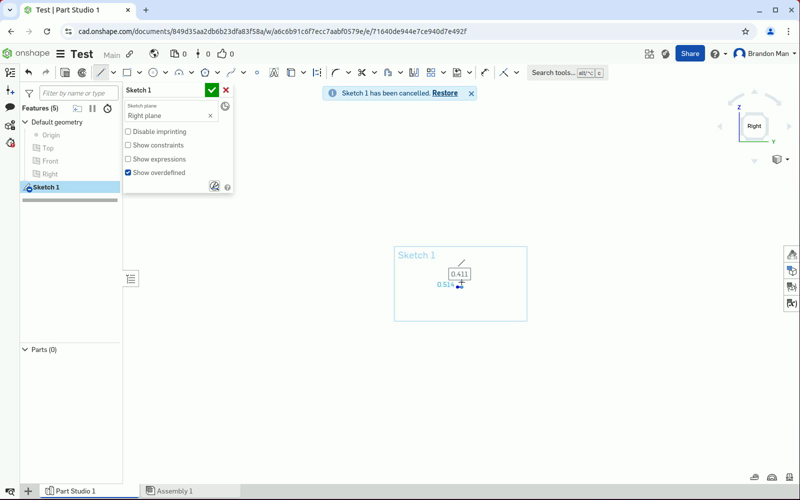
scroll(6)
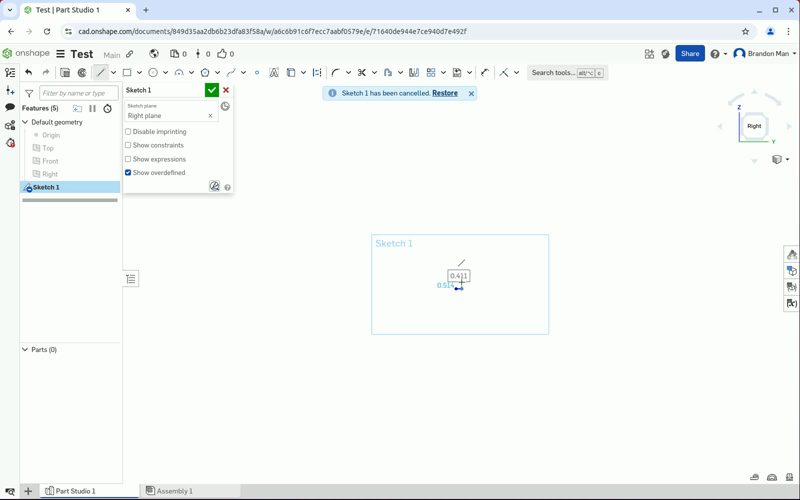
scroll(6)
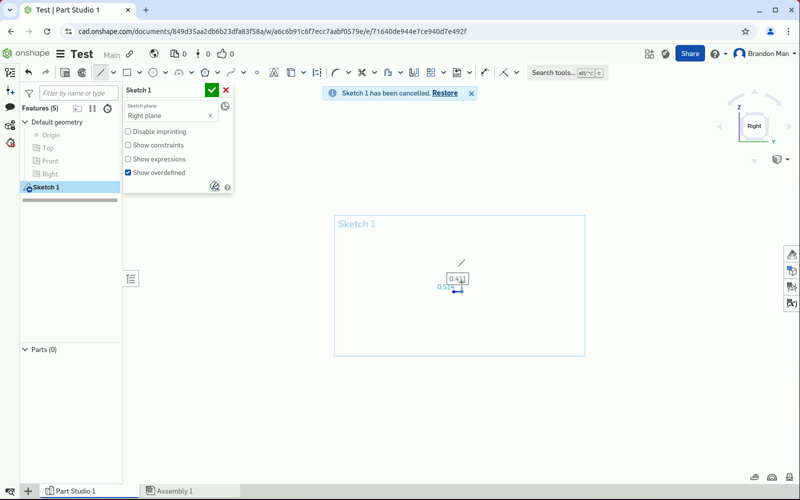
scroll(6)
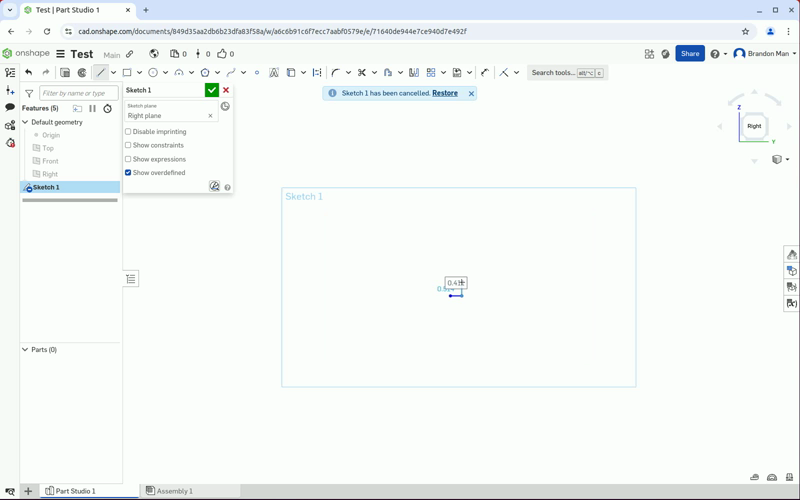
scroll(6)
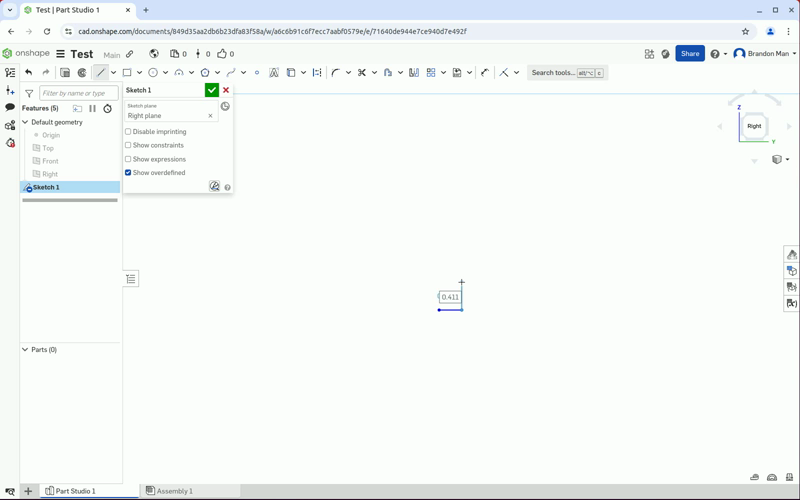
click(461, 281)
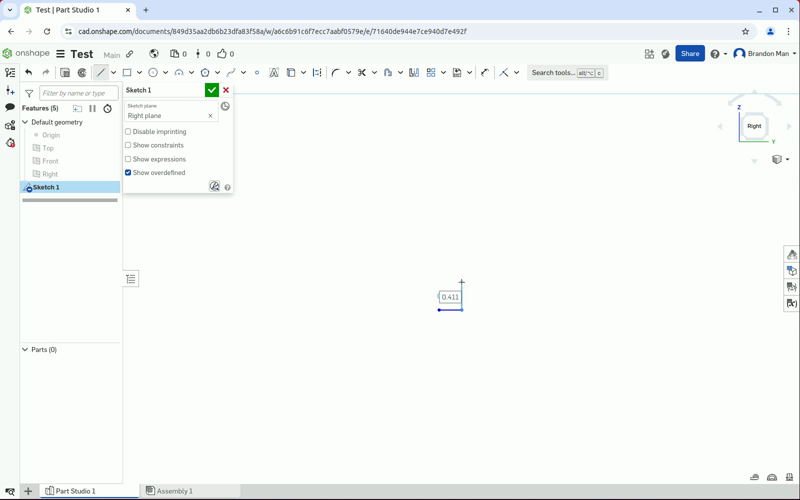
scroll(-6)
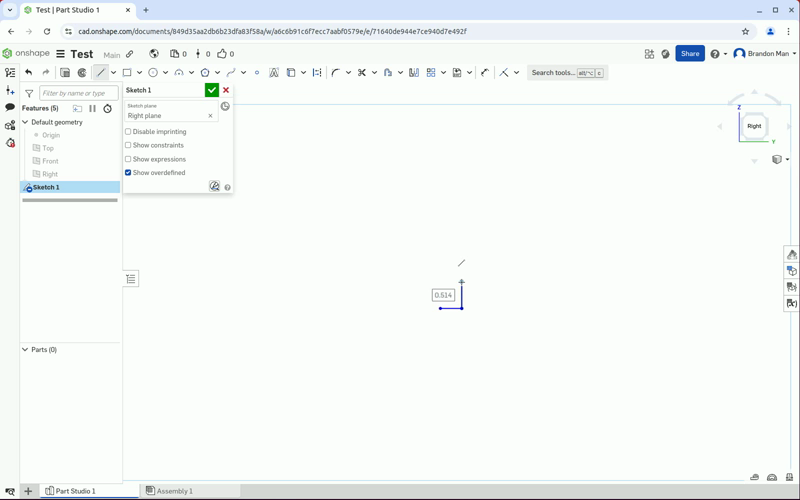
scroll(-6)
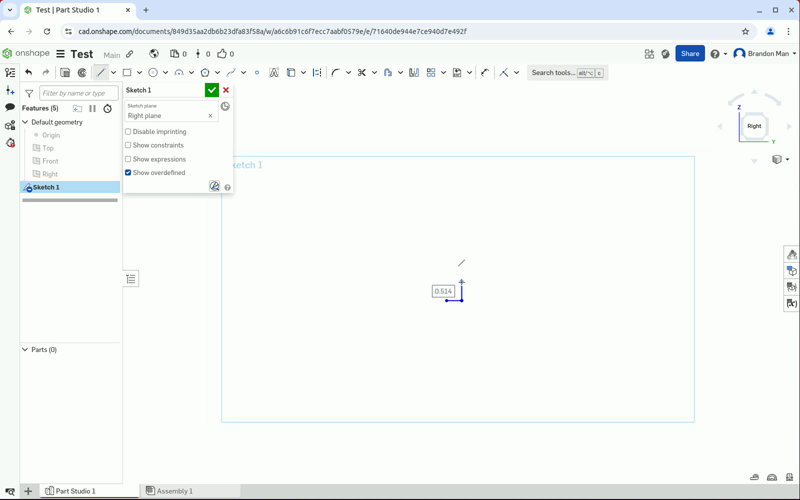
scroll(-6)
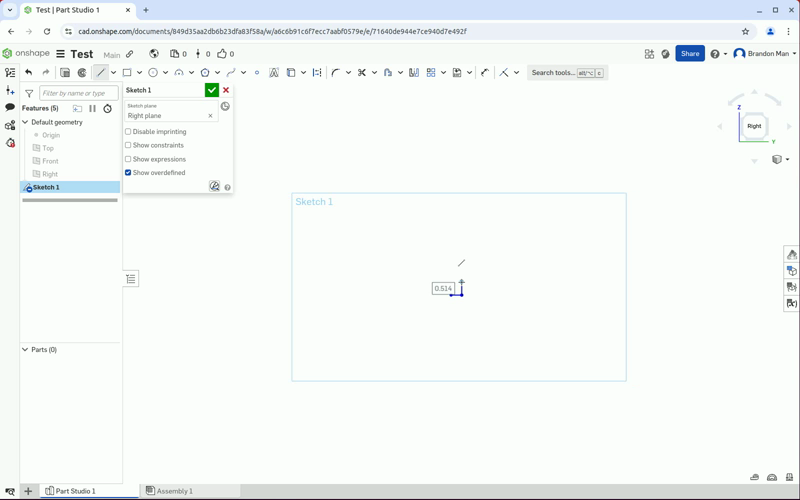
scroll(-6)
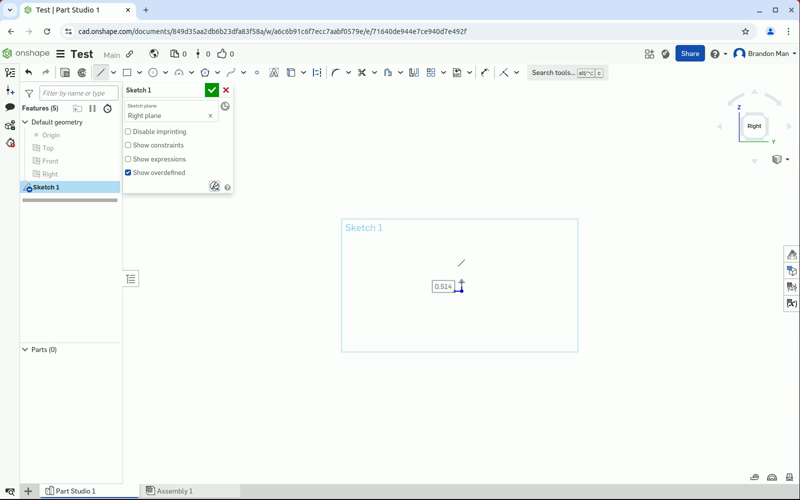
scroll(-6)
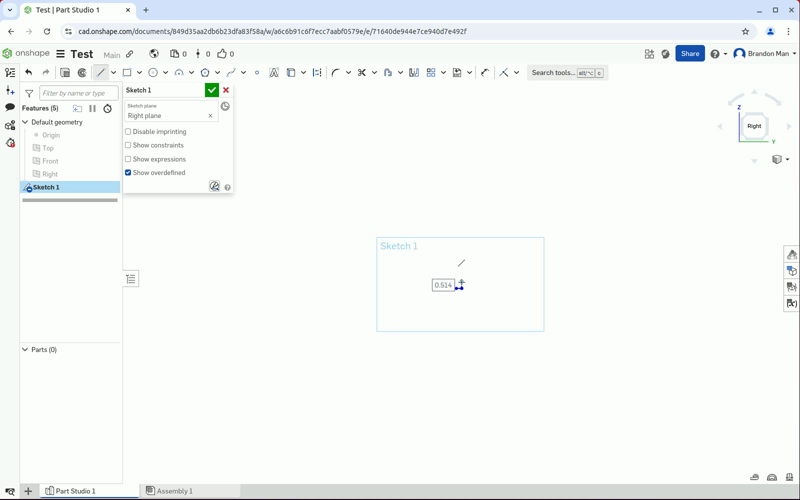
scroll(-6)
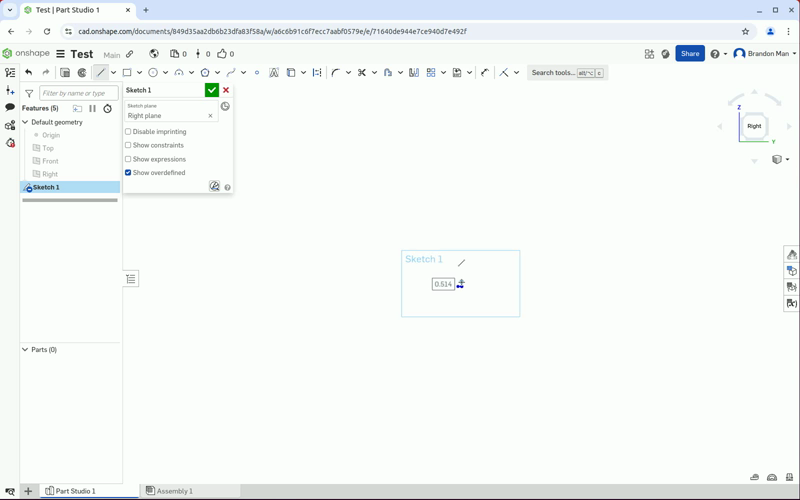
scroll(-6)
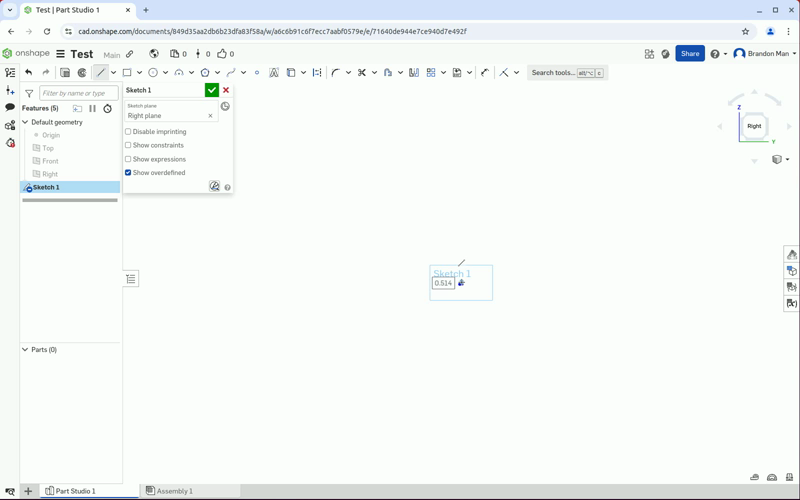
key_up(shift)
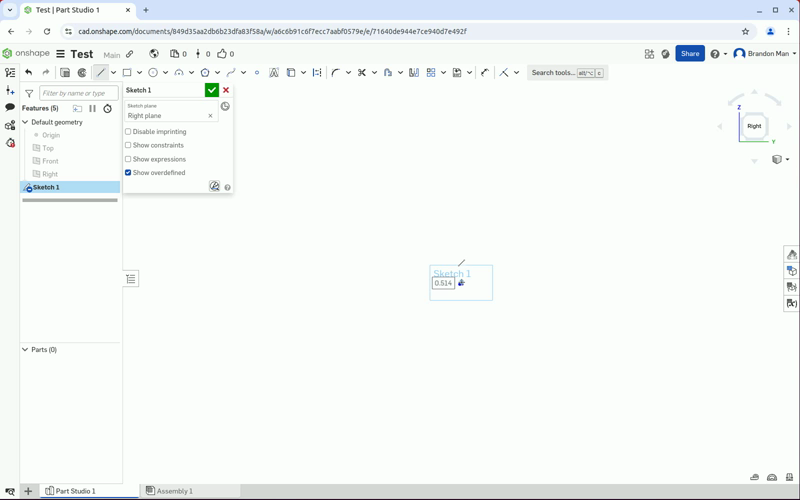
key_down(shift)
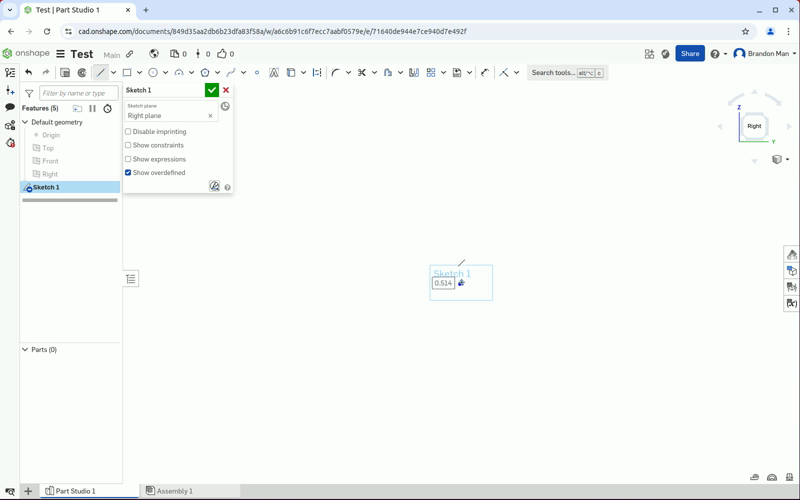
mouse_move(492, 281)
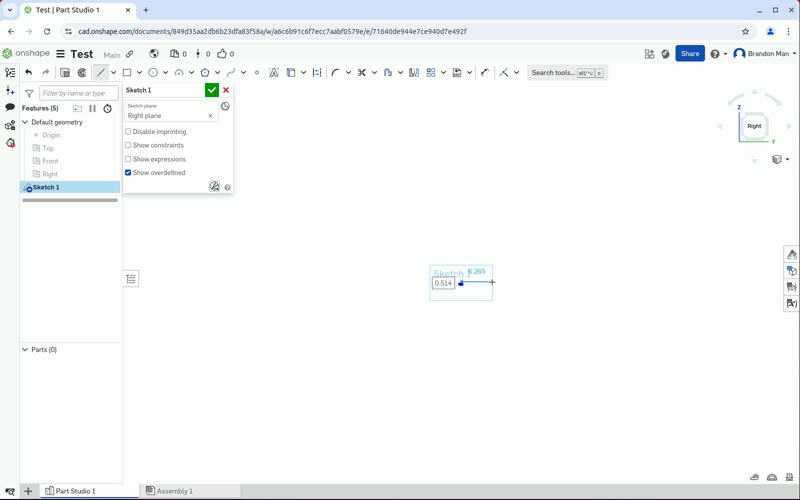
mouse_move(459, 281)
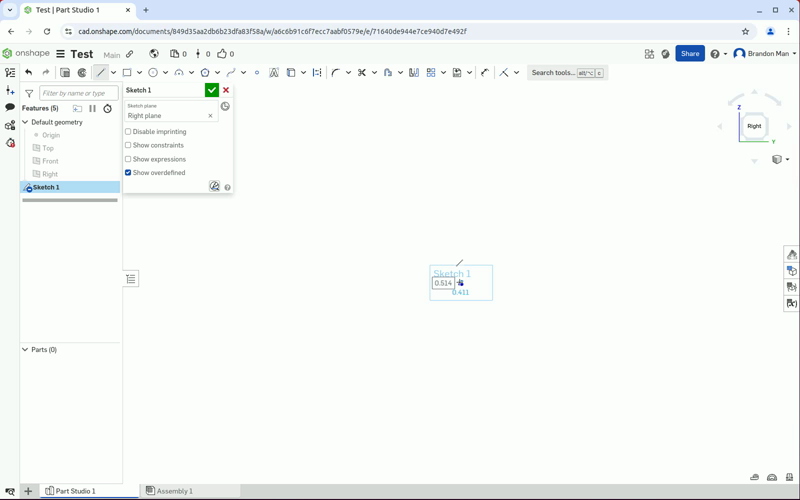
scroll(6)
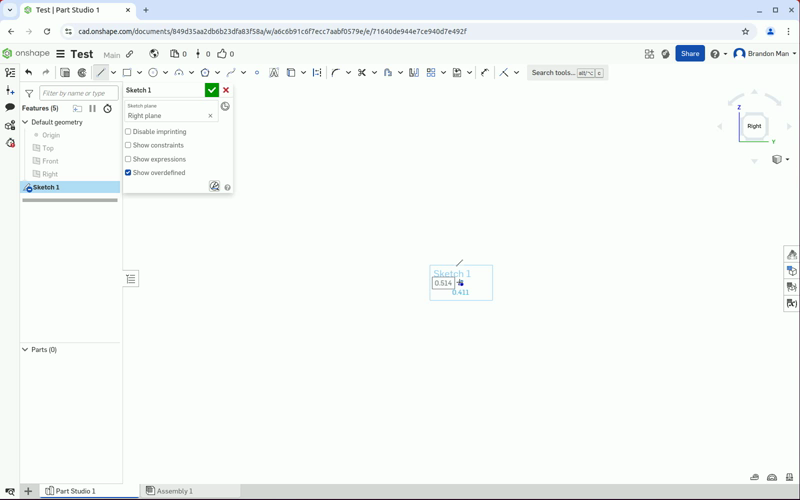
scroll(6)
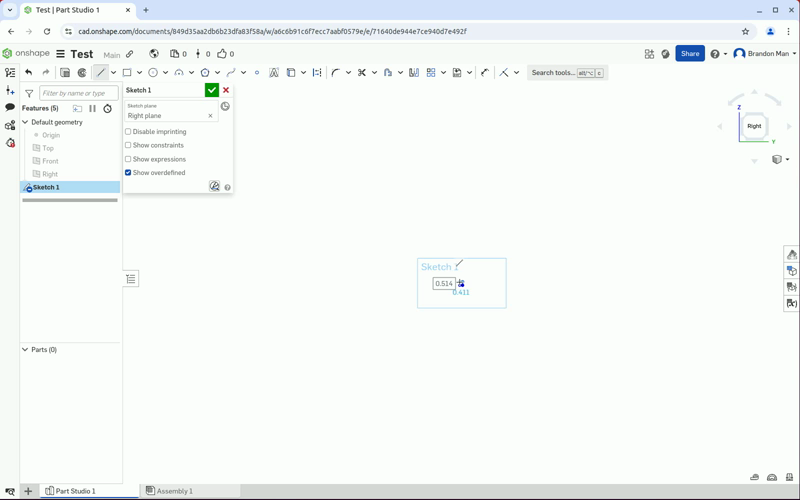
scroll(6)
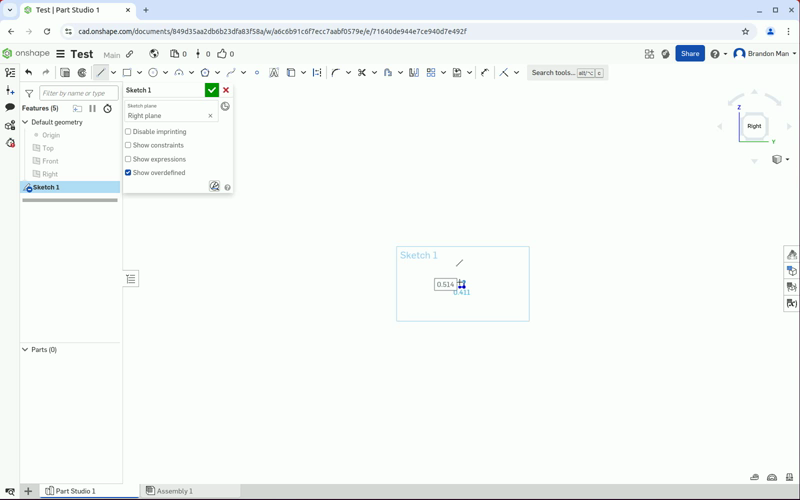
scroll(6)
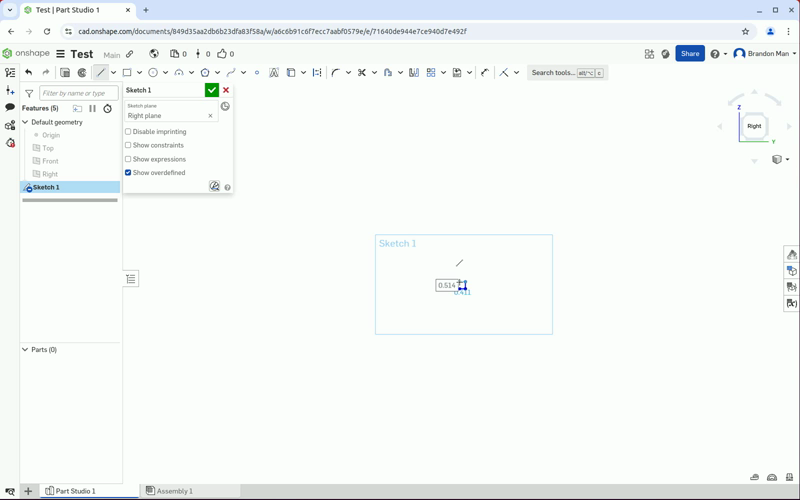
scroll(6)
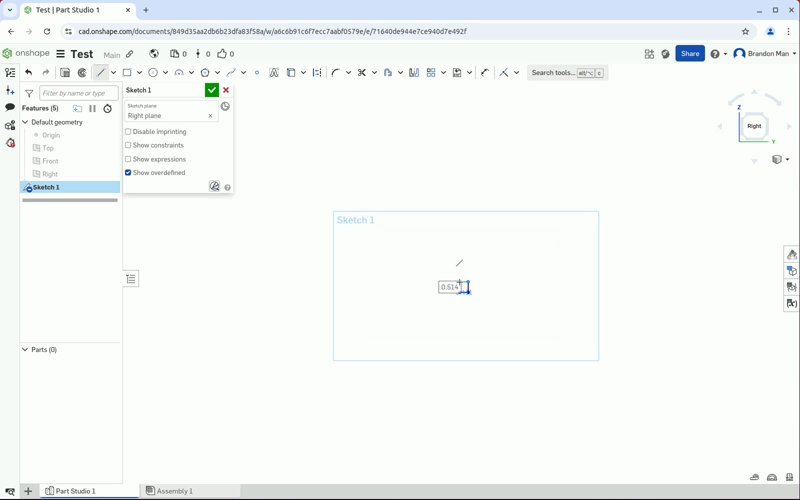
scroll(6)
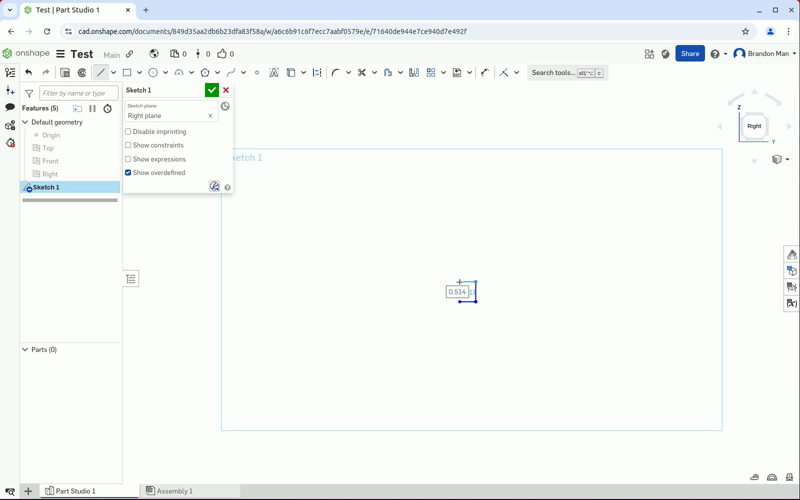
scroll(6)
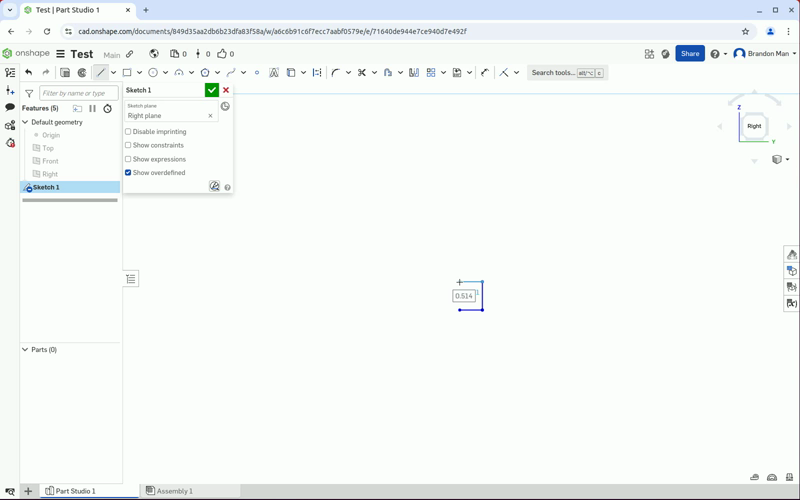
click(459, 281)
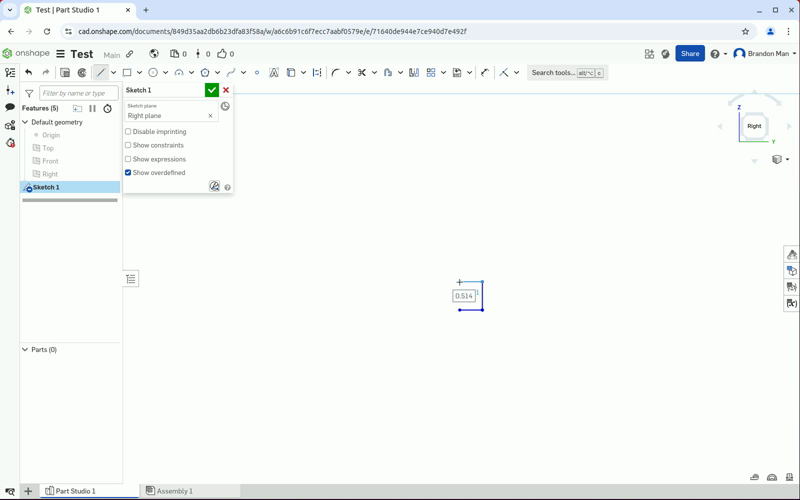
scroll(-6)
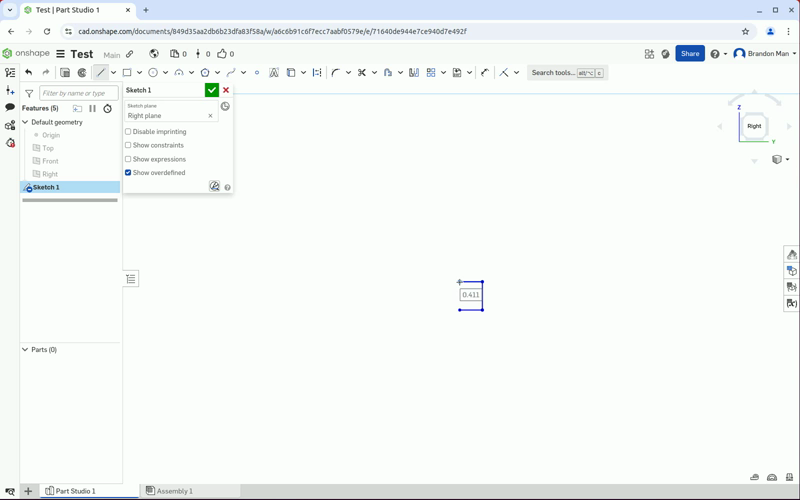
scroll(-6)
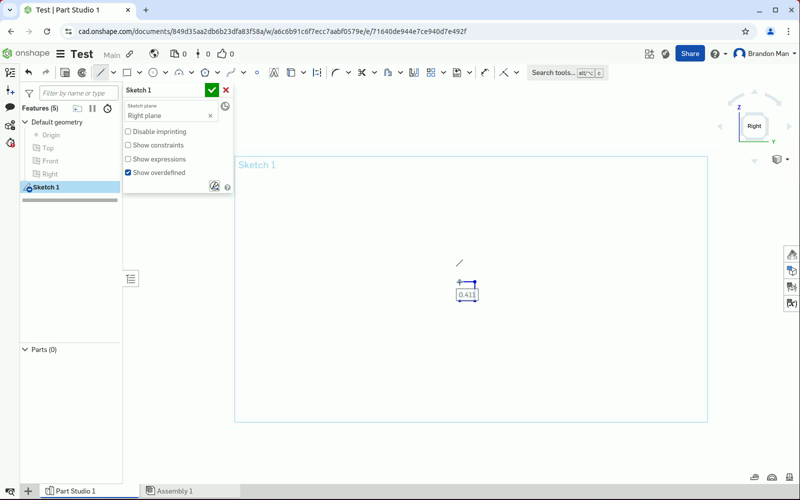
scroll(-6)
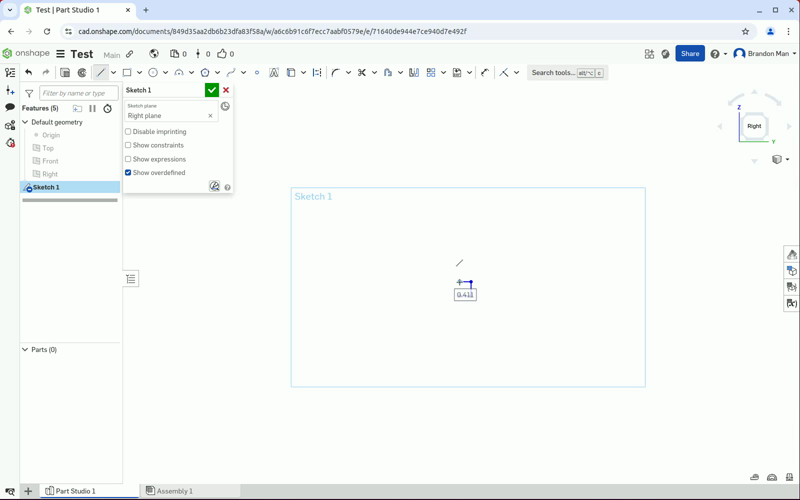
scroll(-6)
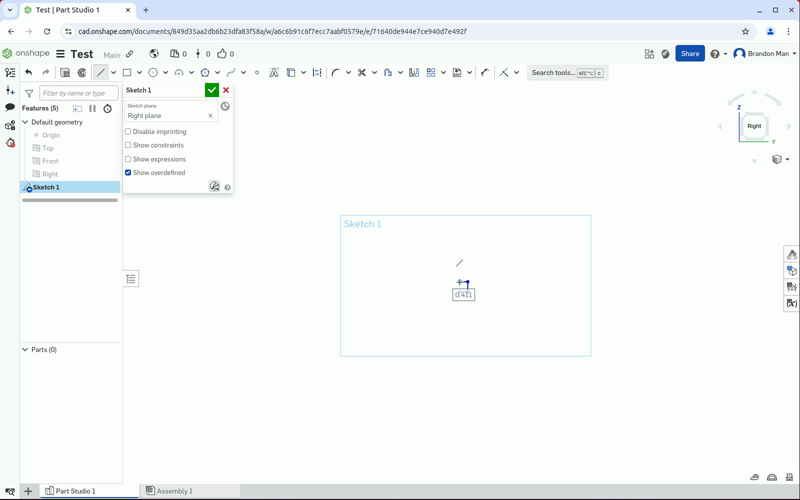
scroll(-6)
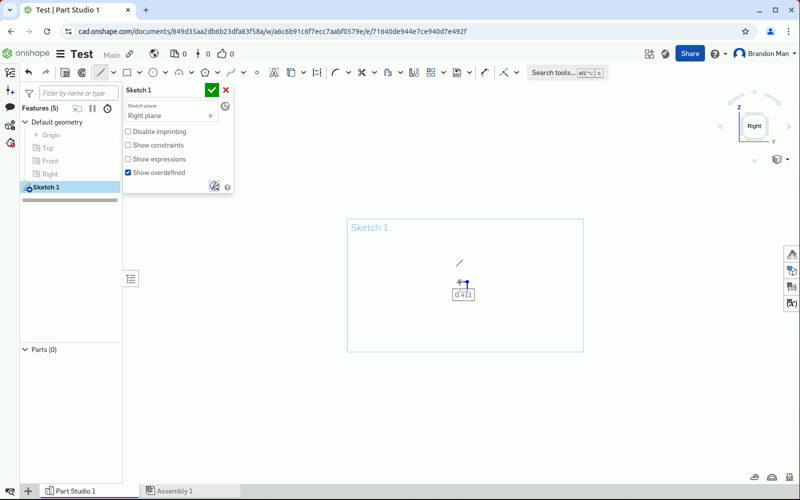
scroll(-6)
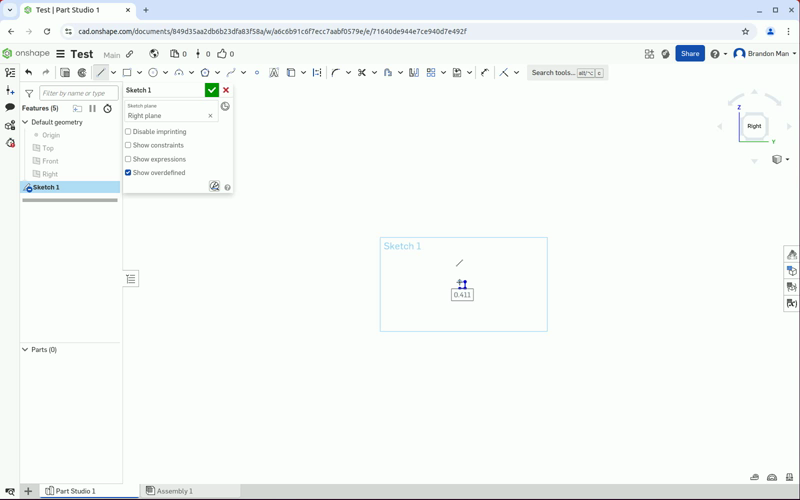
scroll(-6)
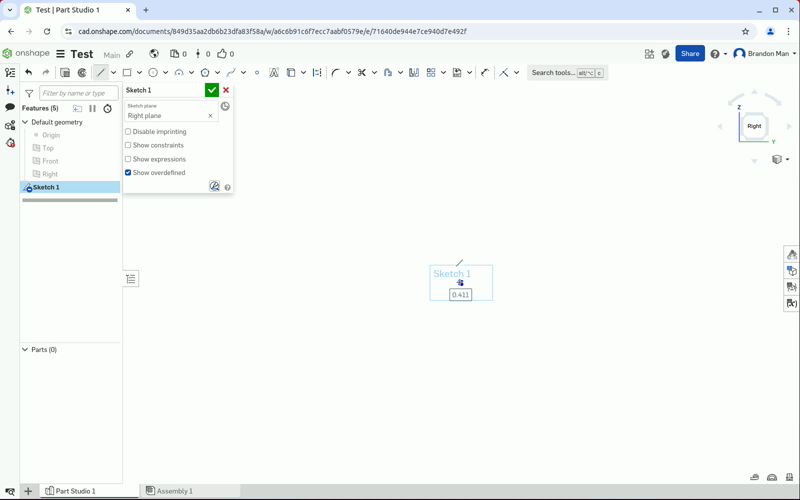
key_up(shift)
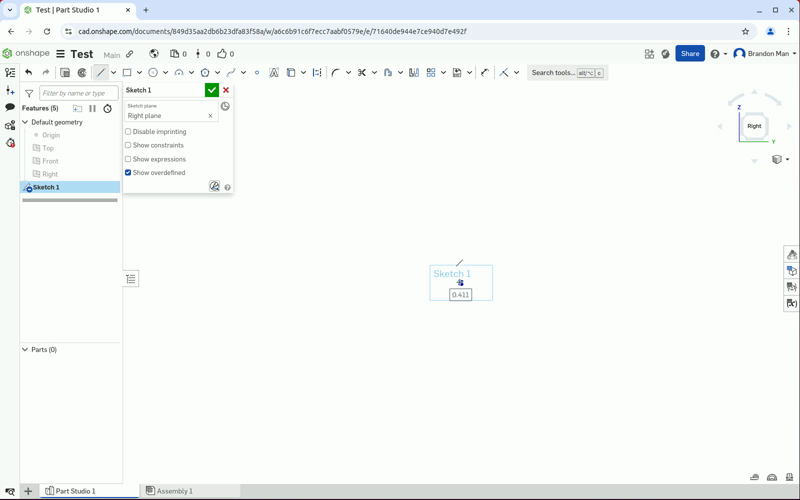
mouse_move(489, 281)
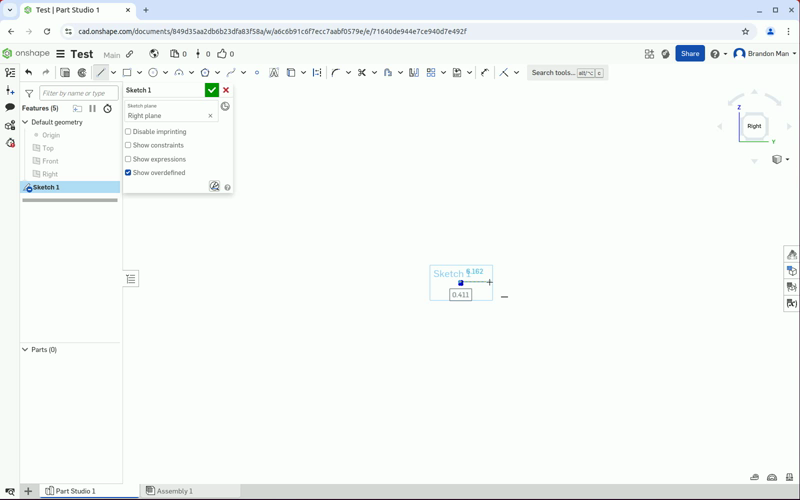
key_down(shift)
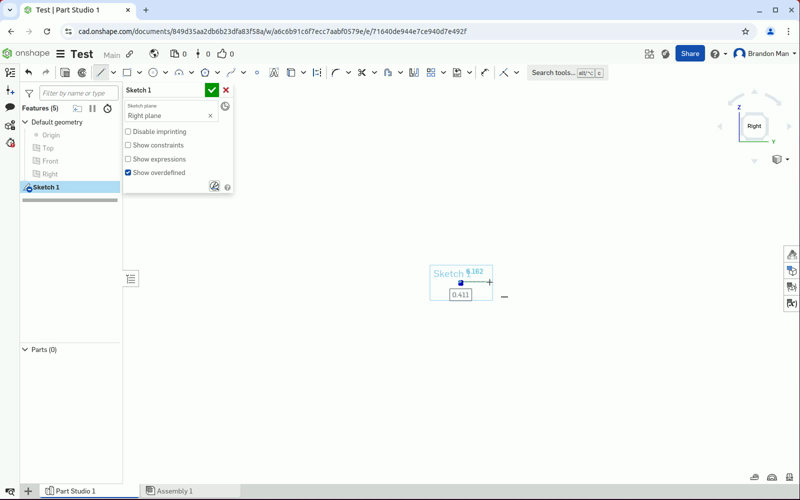
mouse_move(459, 284)
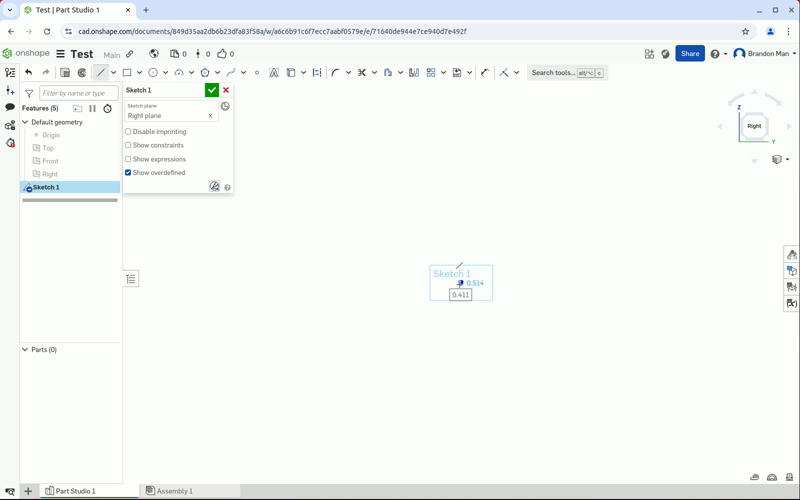
scroll(6)
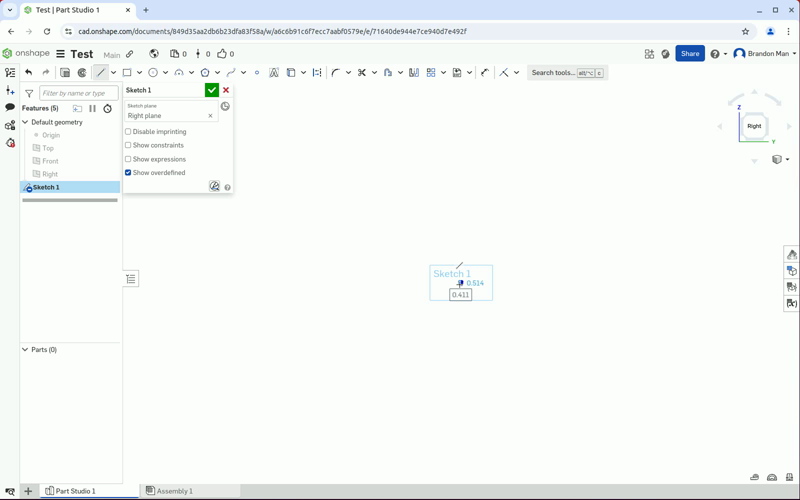
scroll(6)
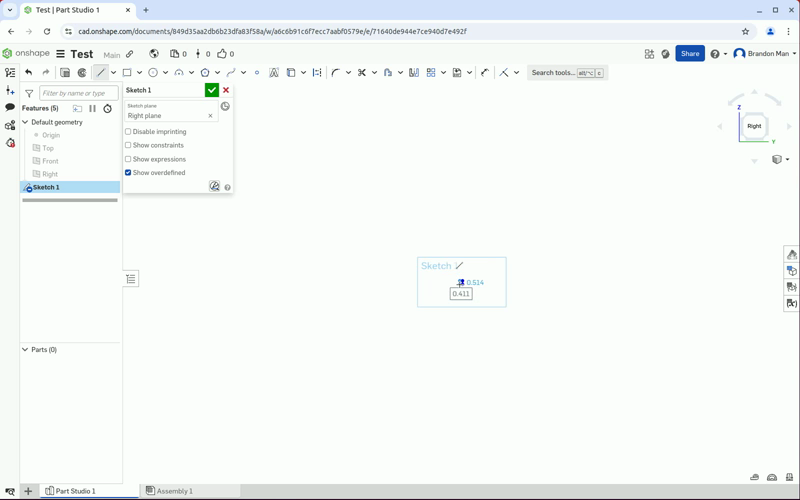
scroll(6)
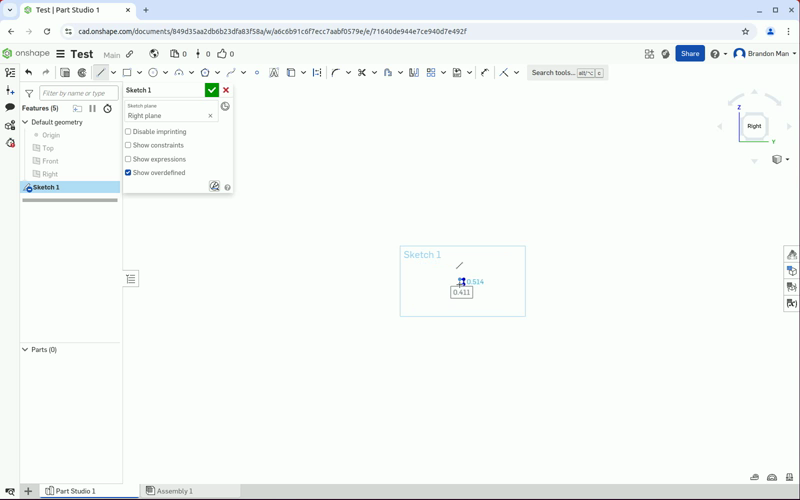
scroll(6)
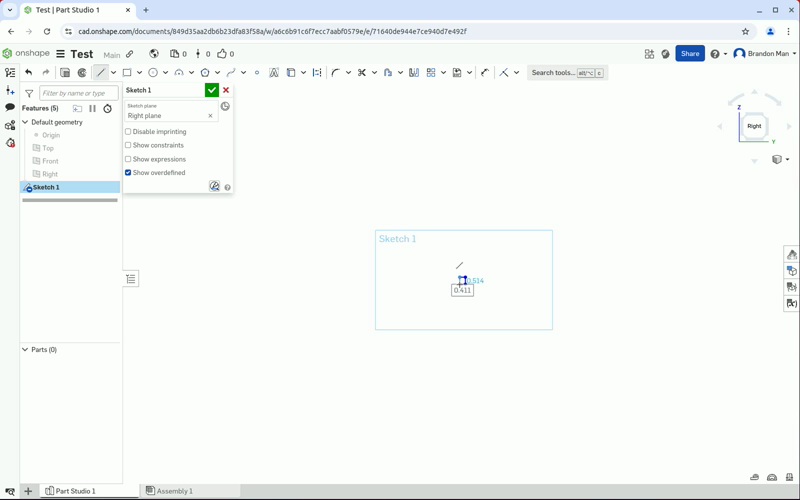
scroll(6)
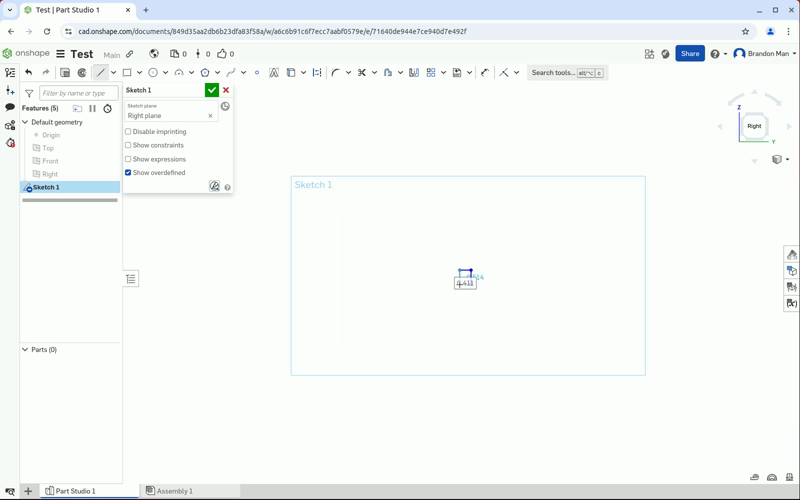
scroll(6)
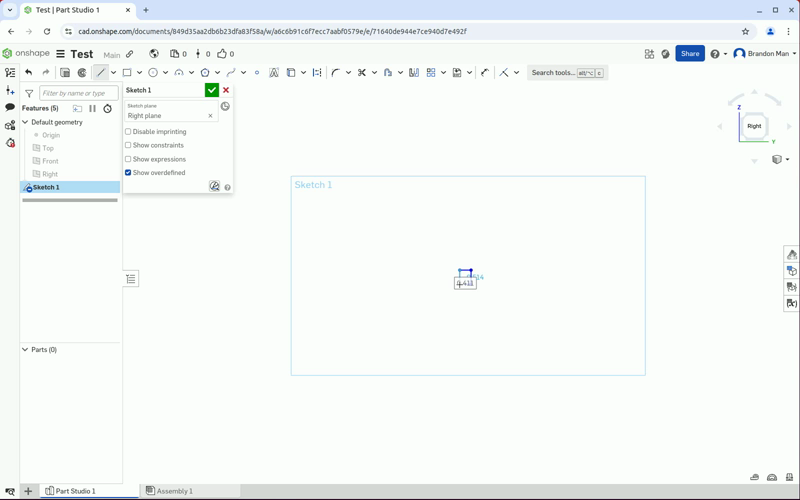
scroll(6)
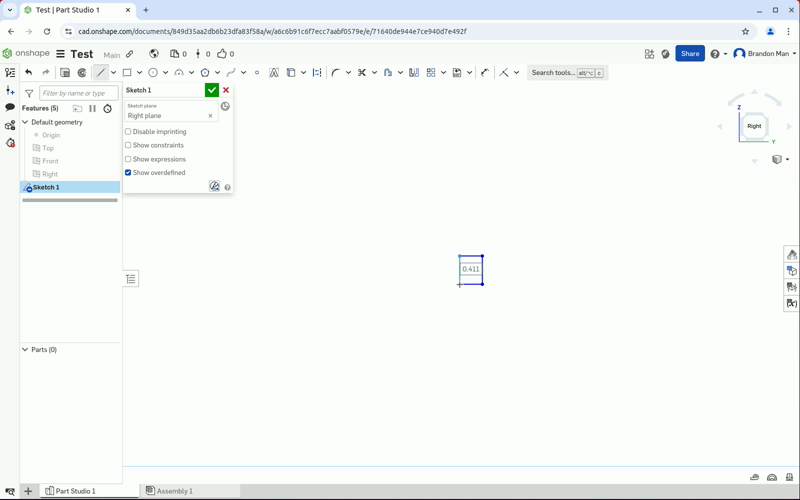
key_up(shift)
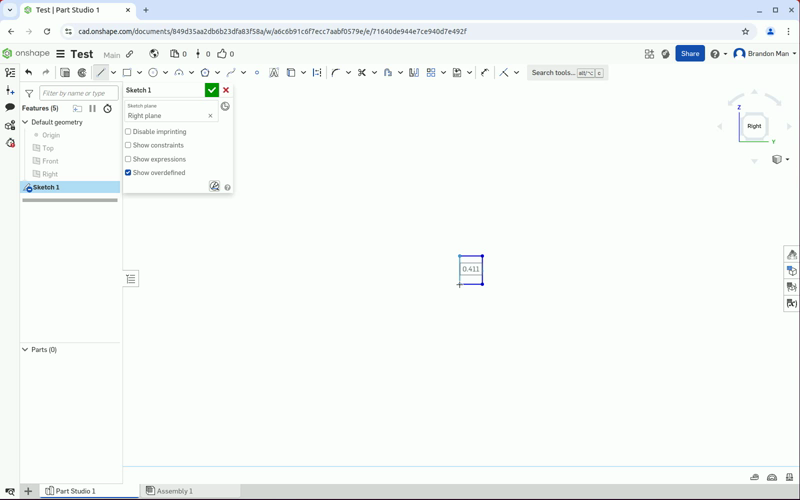
click(459, 284)
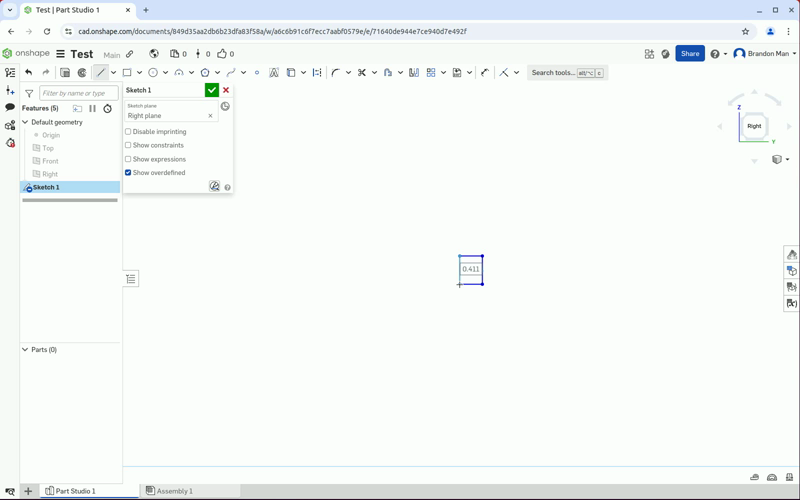
scroll(-6)
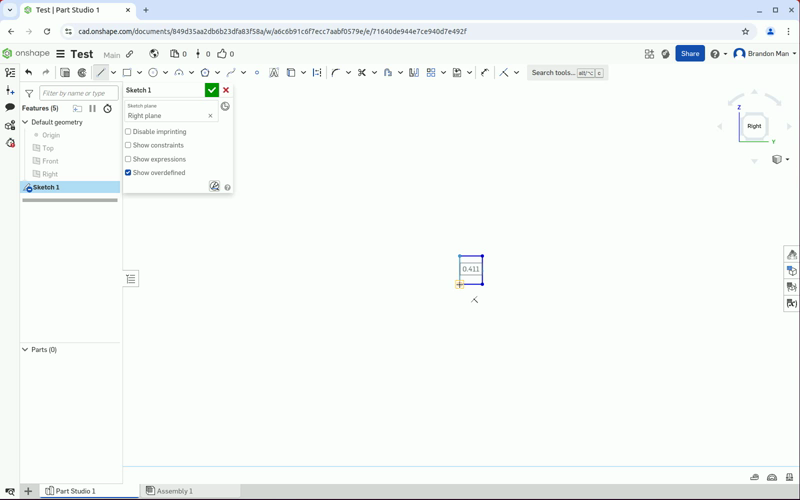
scroll(-6)
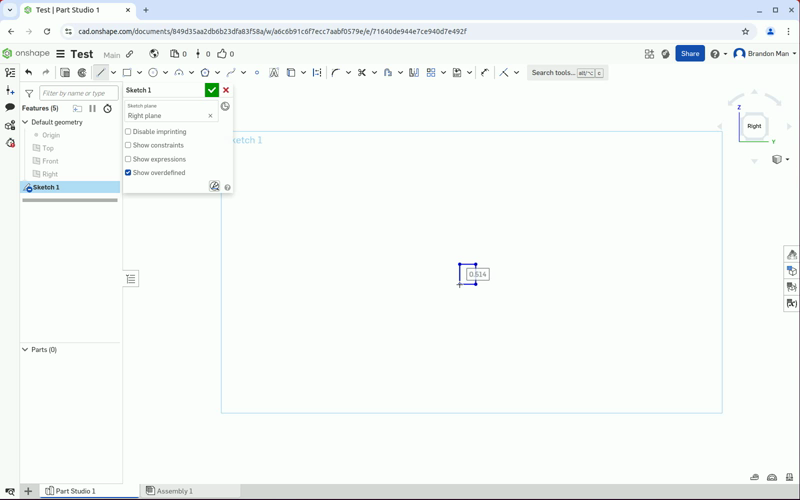
scroll(-6)
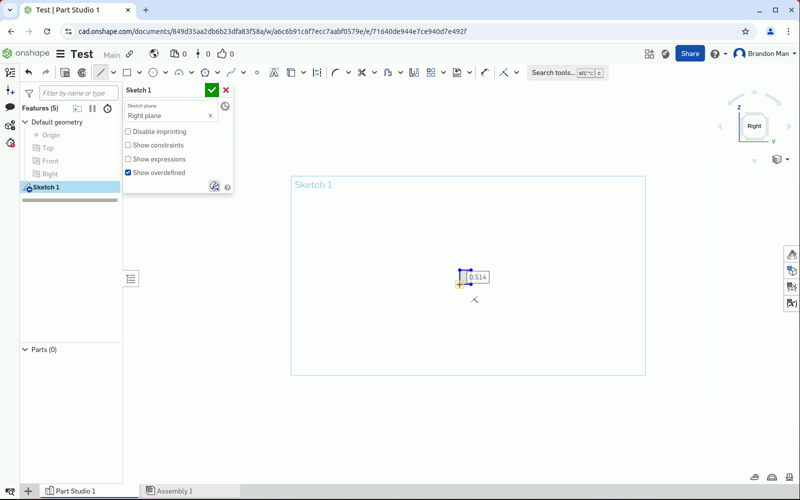
scroll(-6)
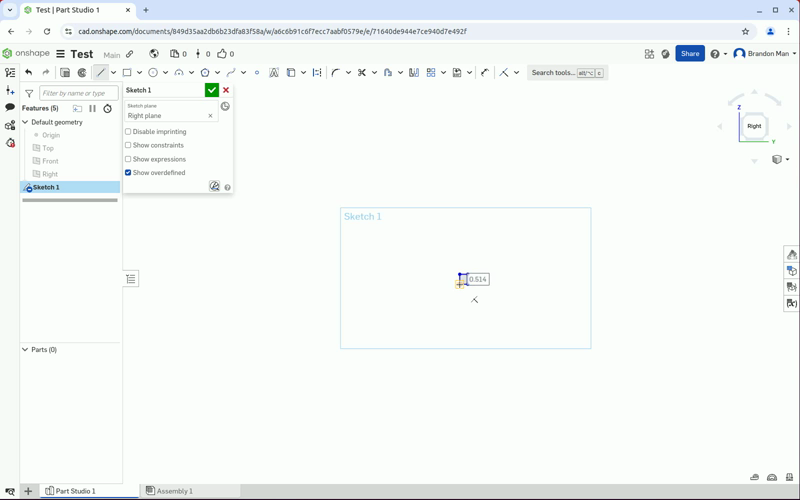
scroll(-6)
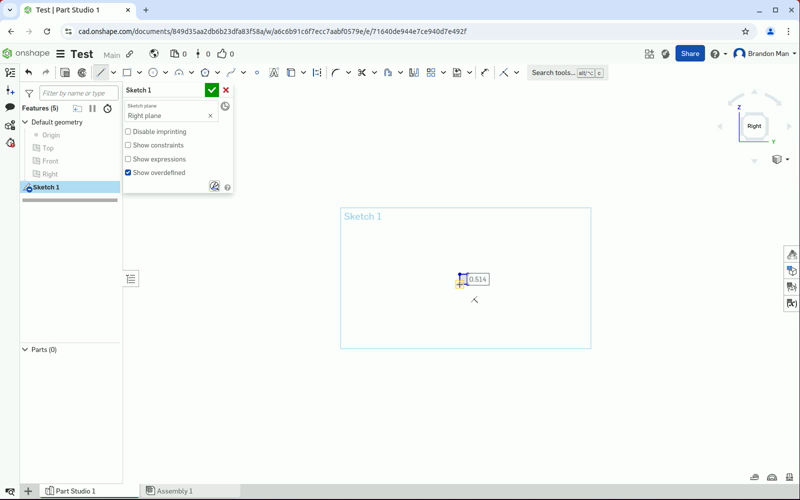
scroll(-6)
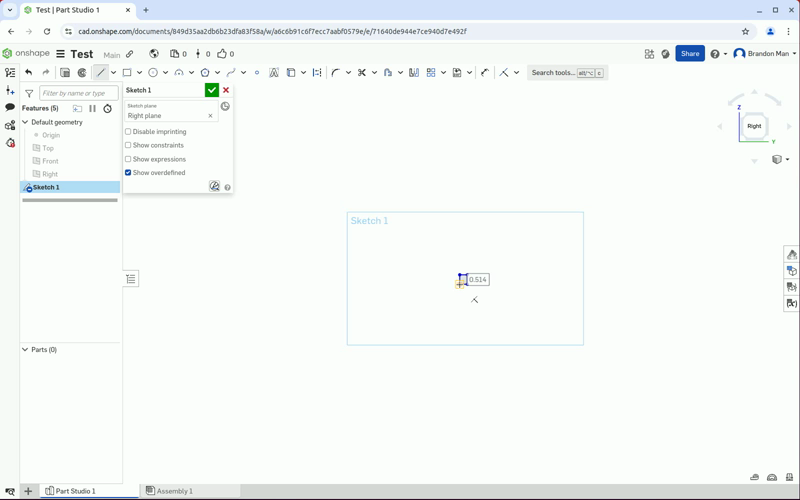
scroll(-6)
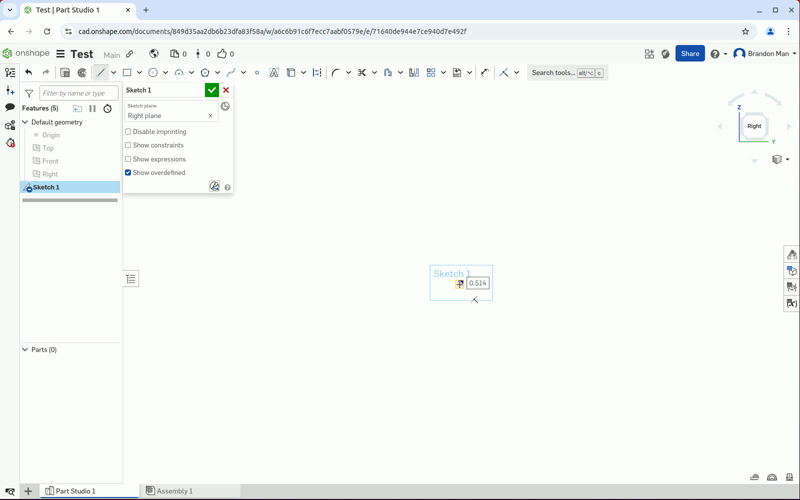
key(esc)
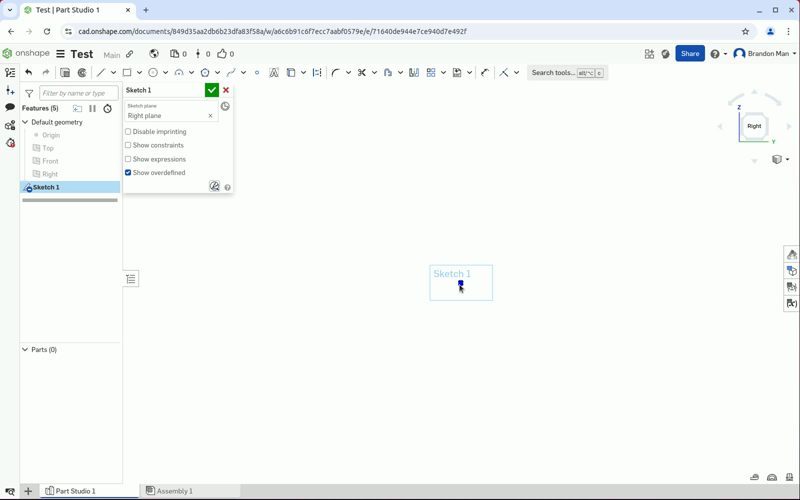
key(l)
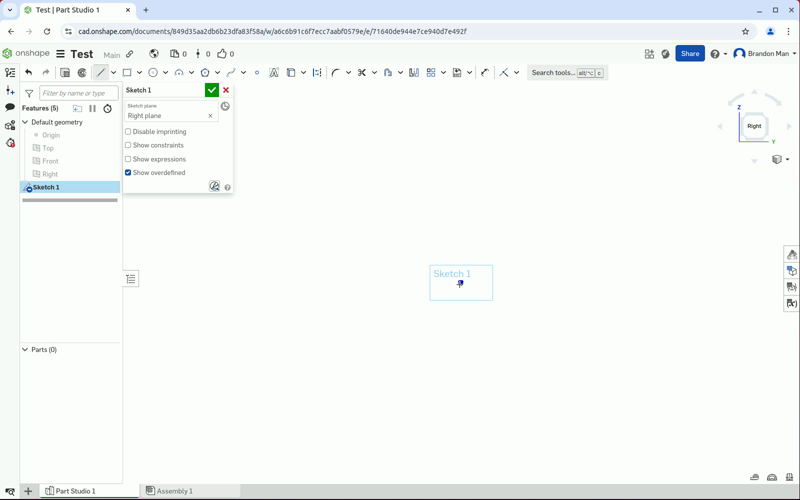
key_down(shift)
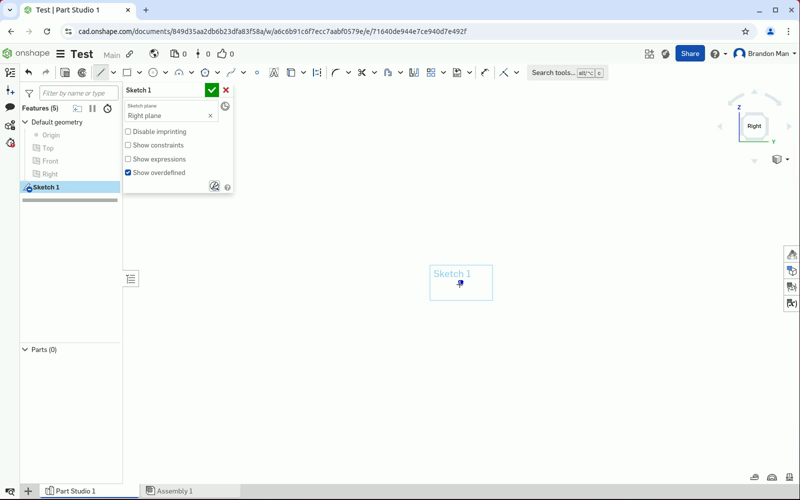
mouse_move(459, 284)
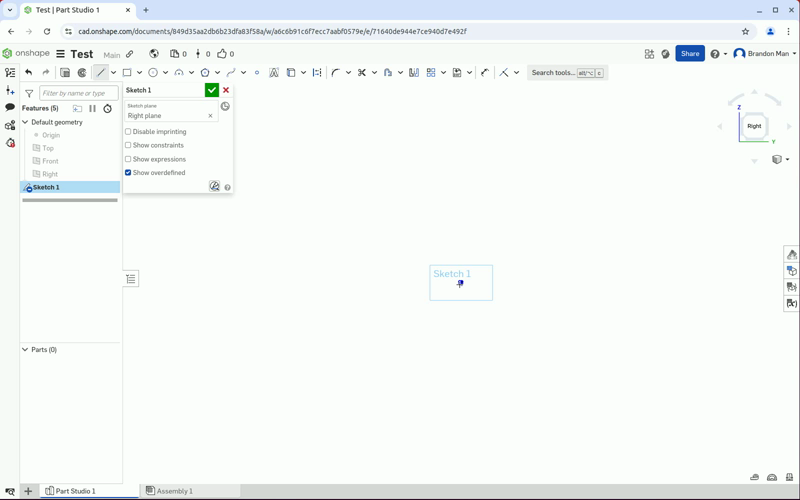
scroll(6)
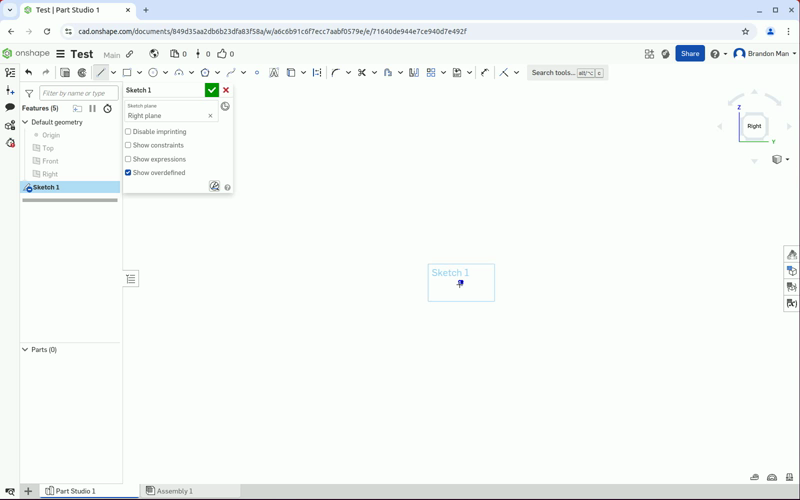
scroll(6)
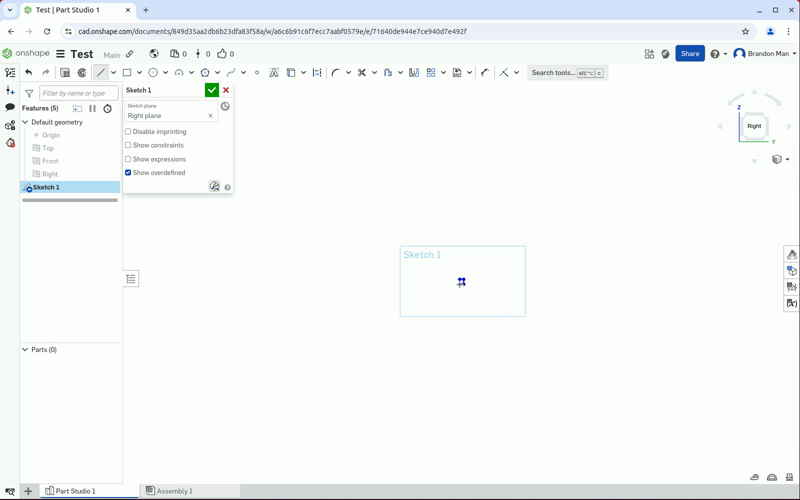
scroll(6)
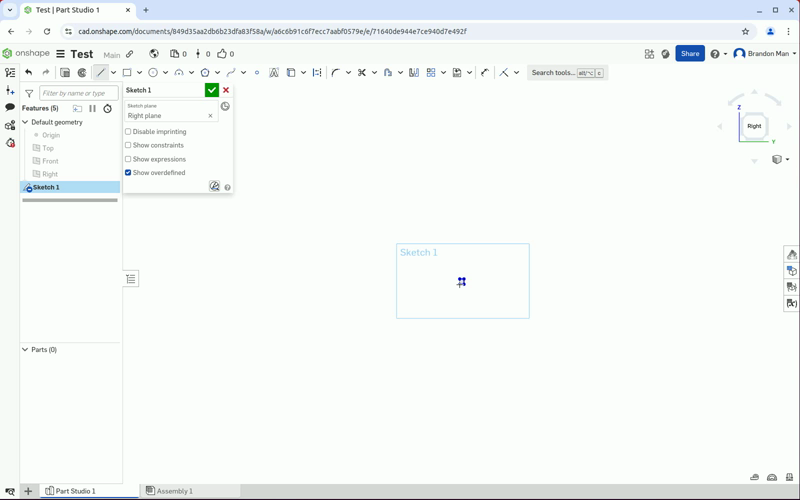
scroll(6)
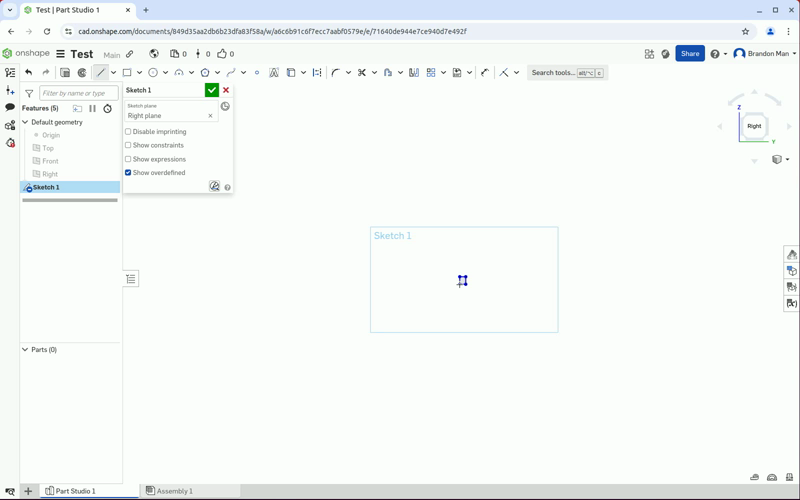
scroll(6)
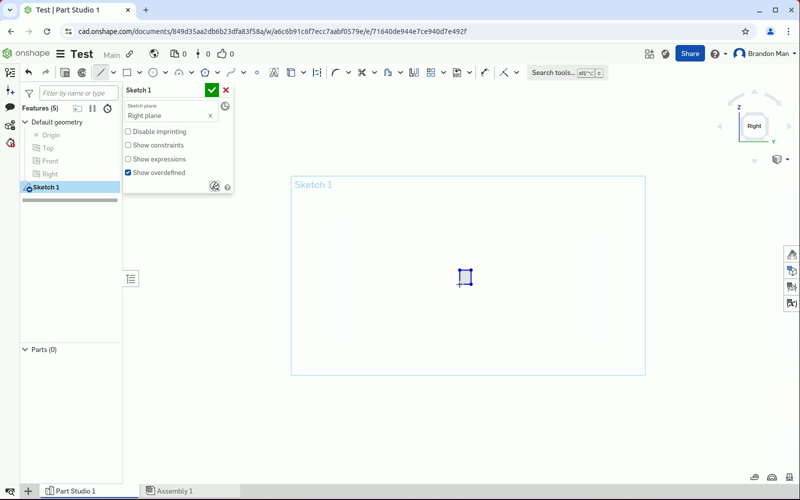
scroll(6)
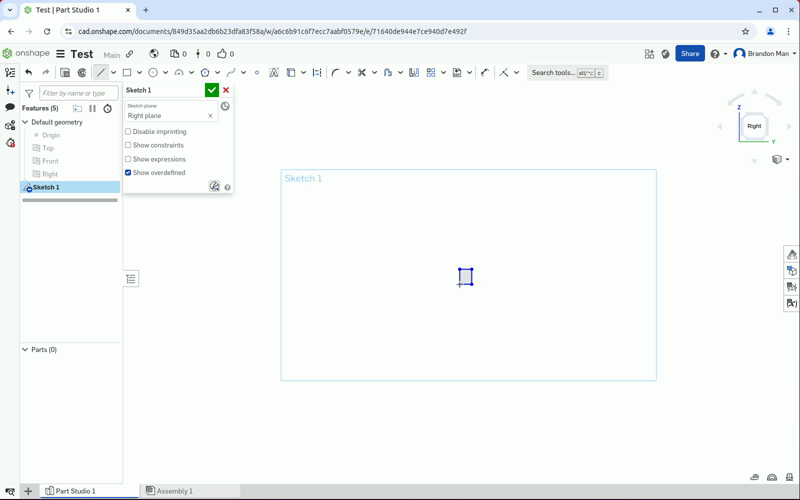
scroll(6)
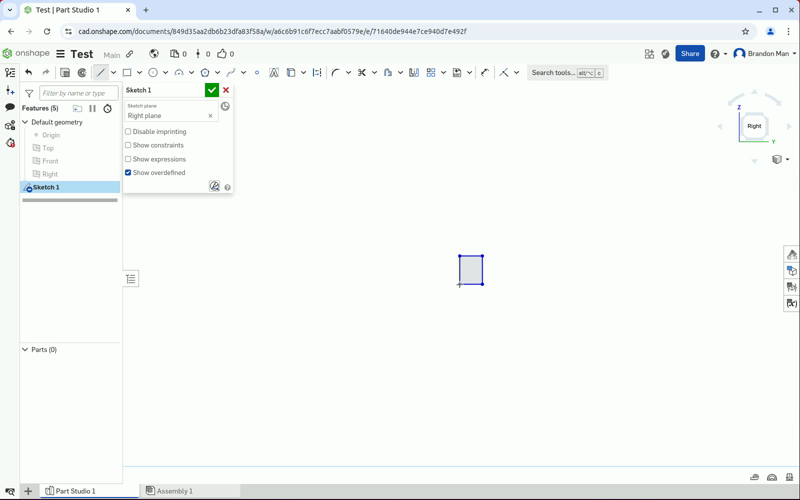
click(459, 284)
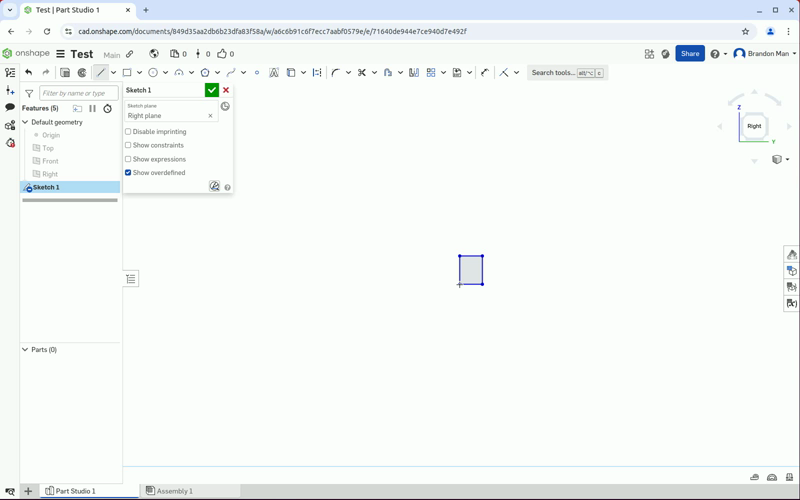
scroll(-6)
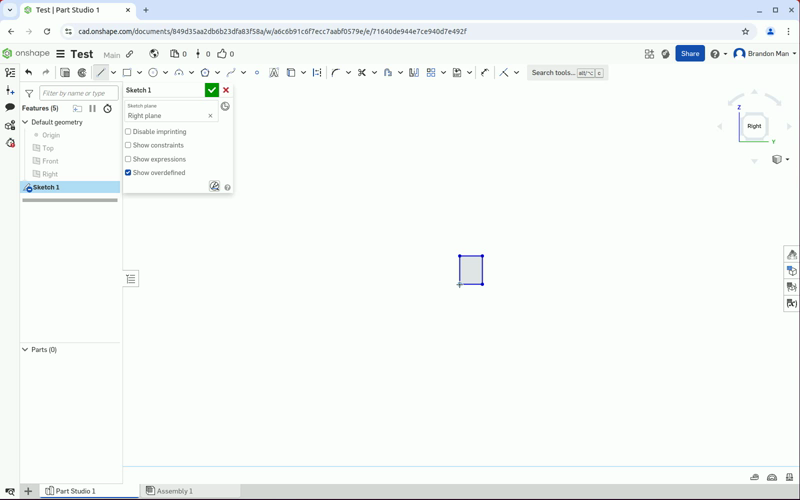
scroll(-6)
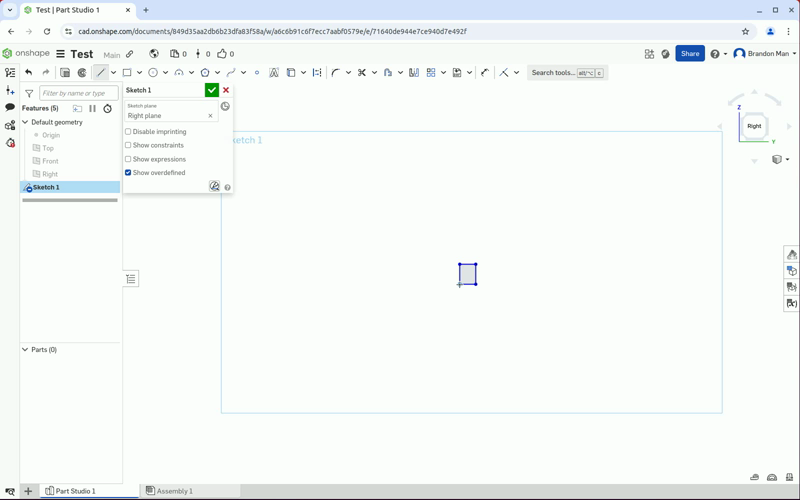
scroll(-6)
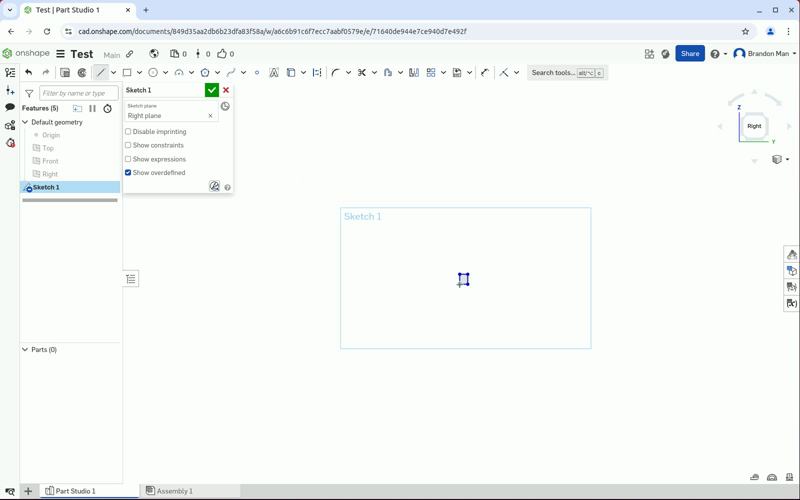
scroll(-6)
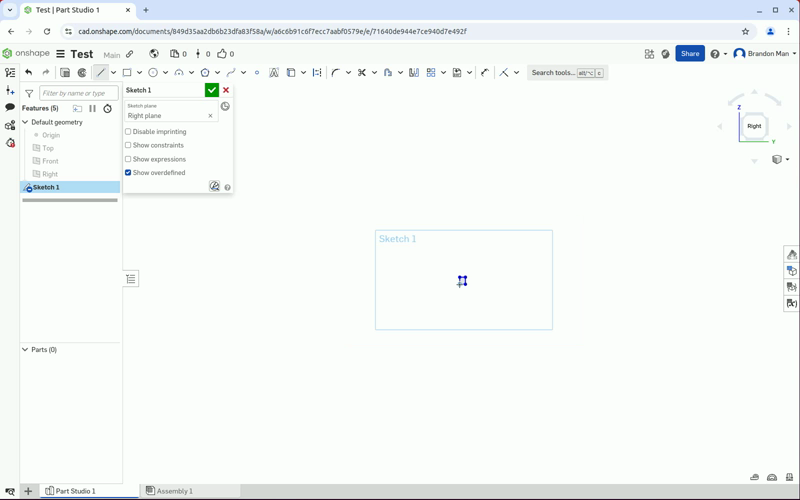
scroll(-6)
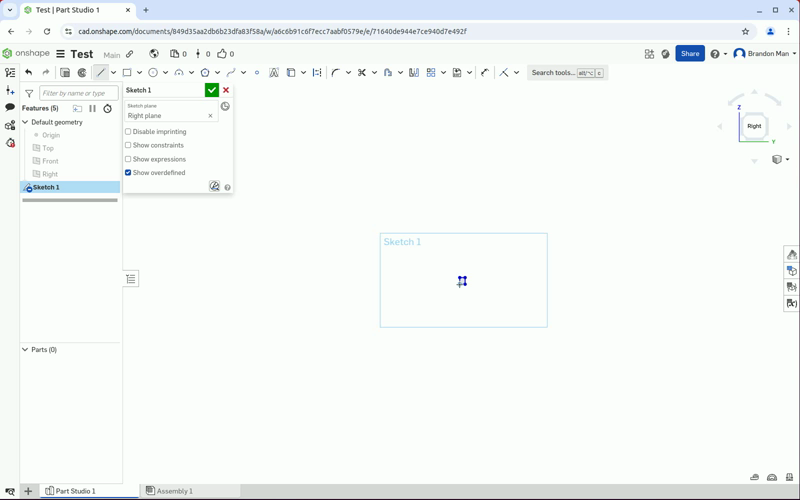
scroll(-6)
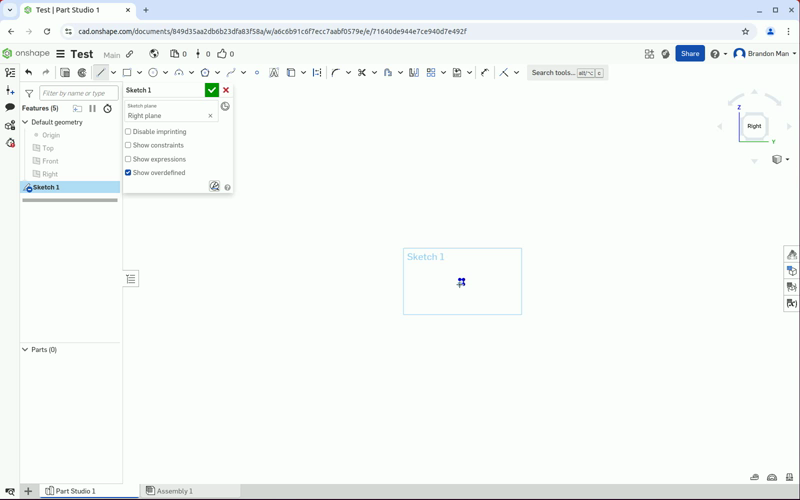
scroll(-6)
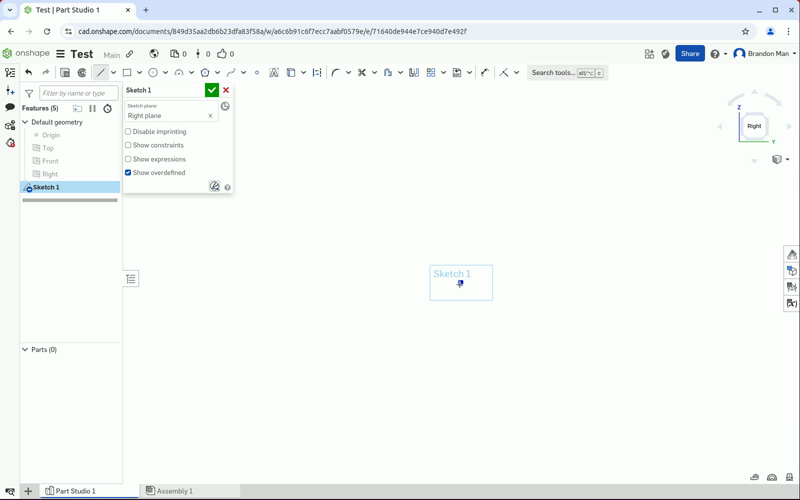
key_up(shift)
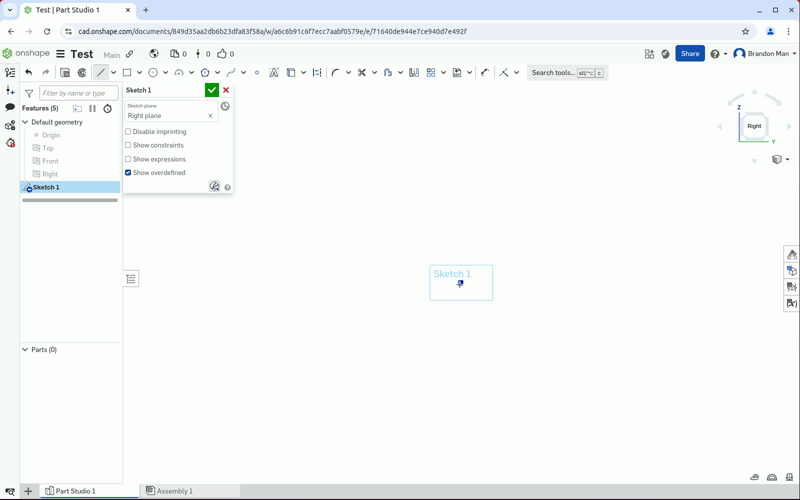
key_down(shift)
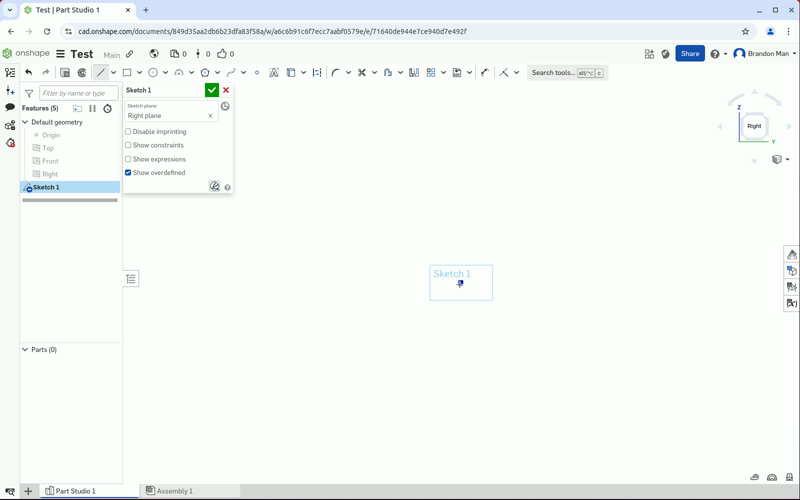
mouse_move(489, 284)
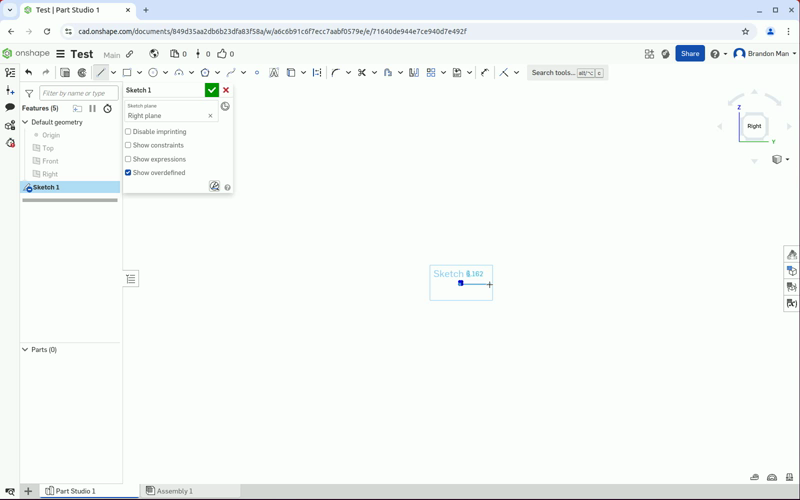
mouse_move(461, 284)
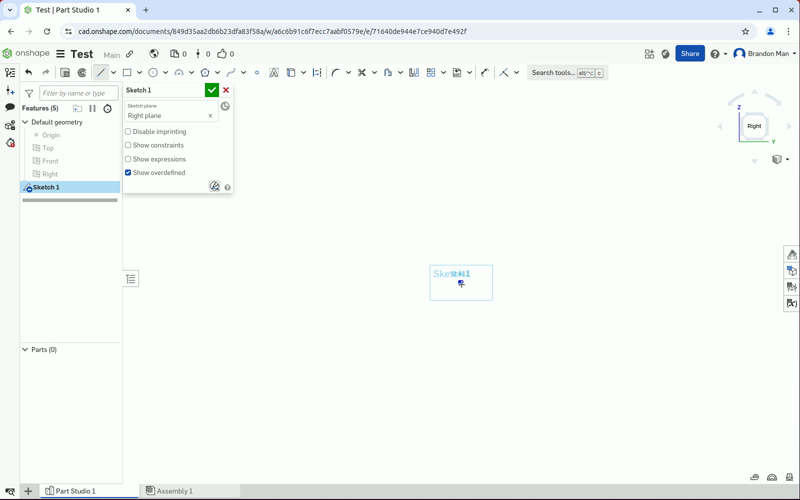
scroll(6)
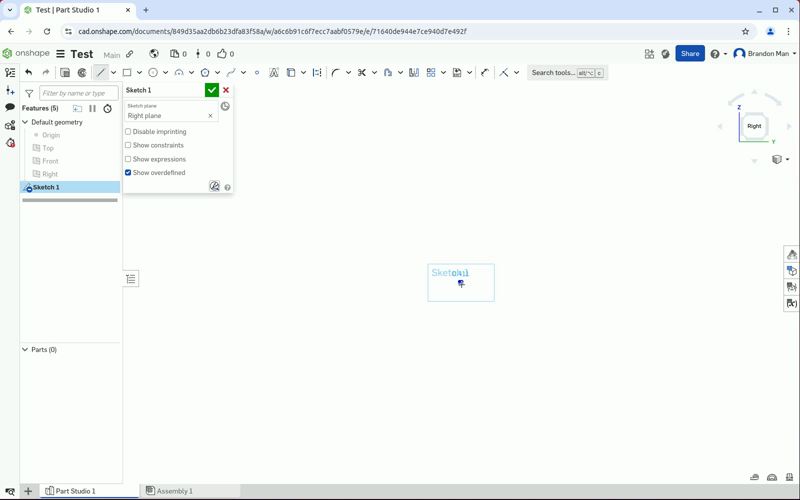
scroll(6)
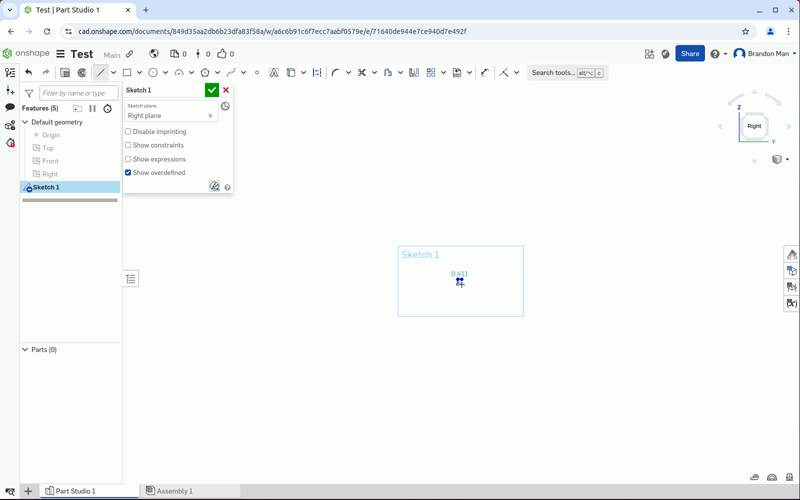
scroll(6)
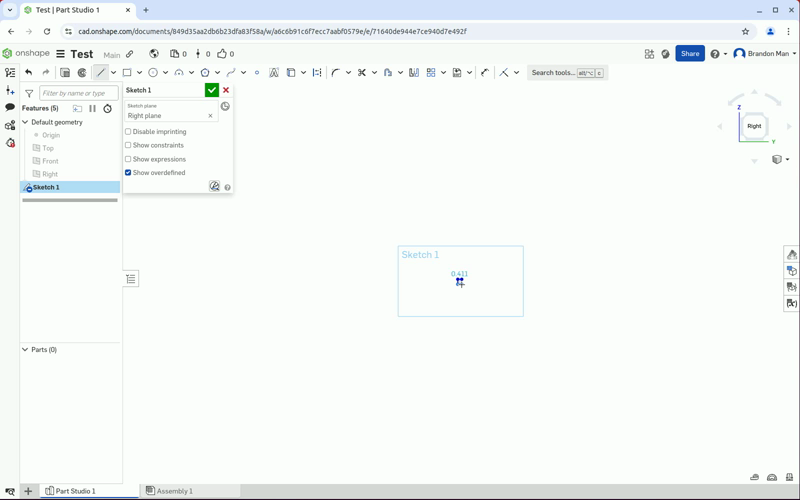
scroll(6)
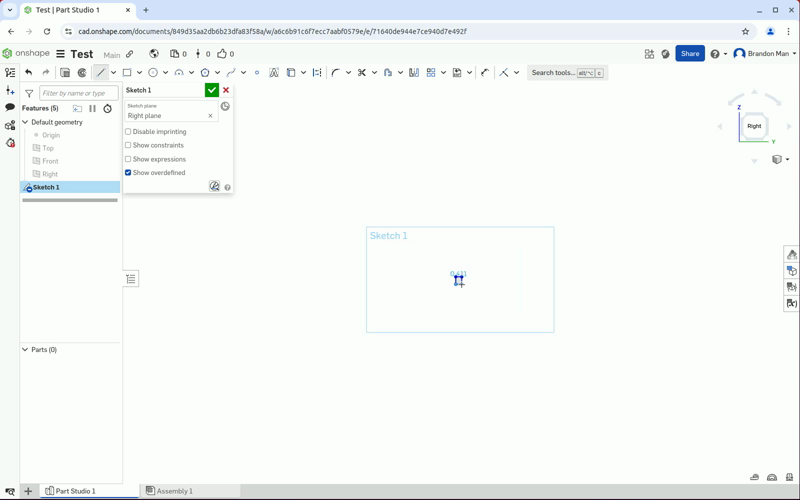
scroll(6)
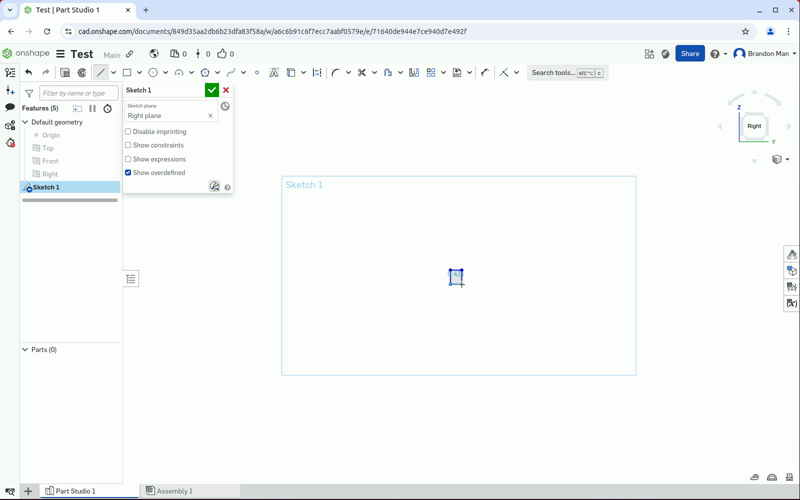
scroll(6)
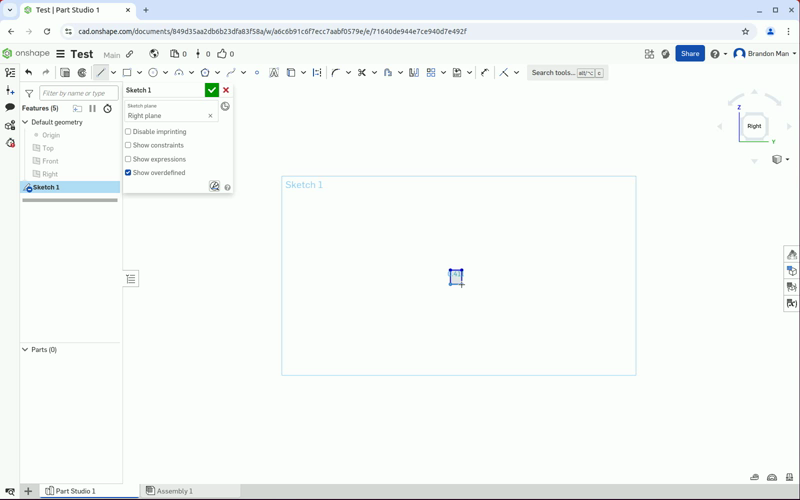
scroll(6)
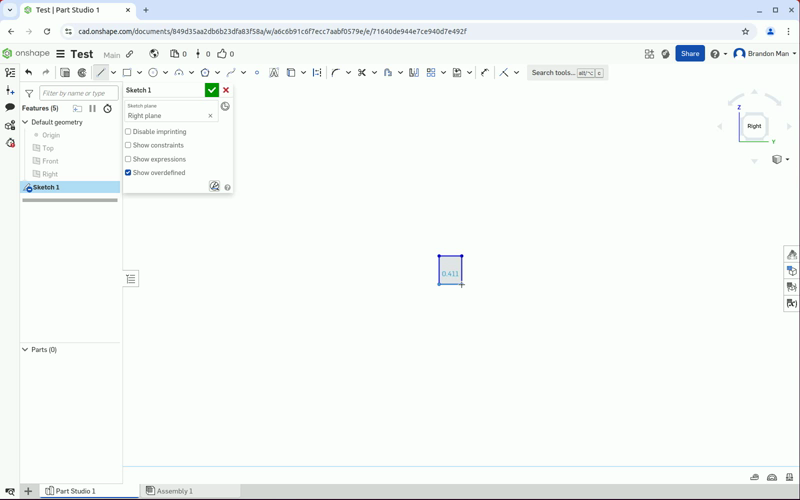
click(461, 284)
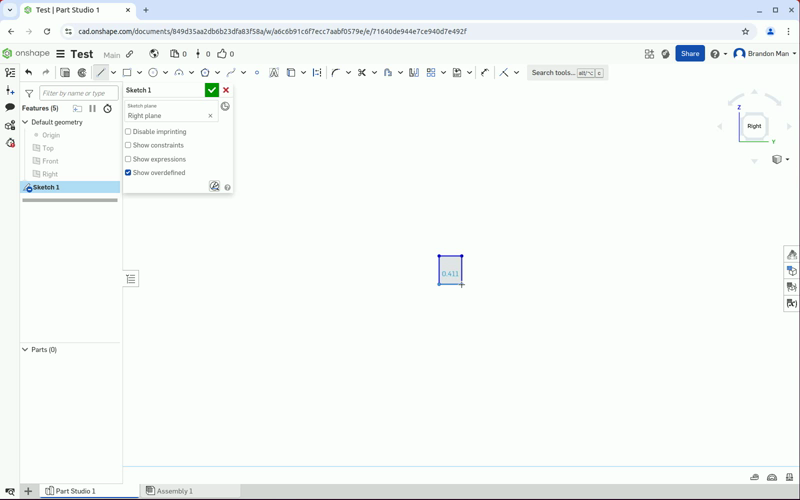
scroll(-6)
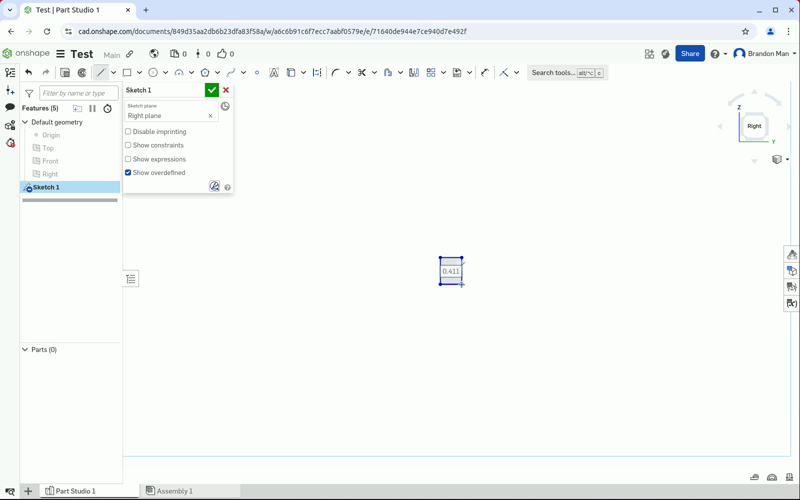
scroll(-6)
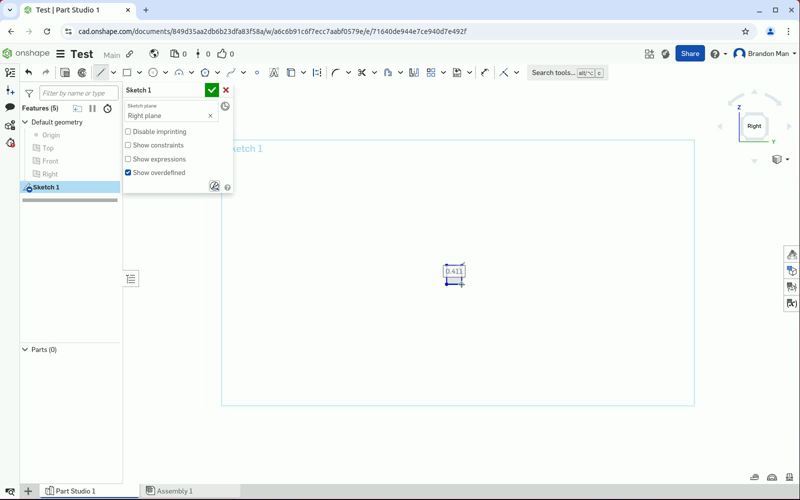
scroll(-6)
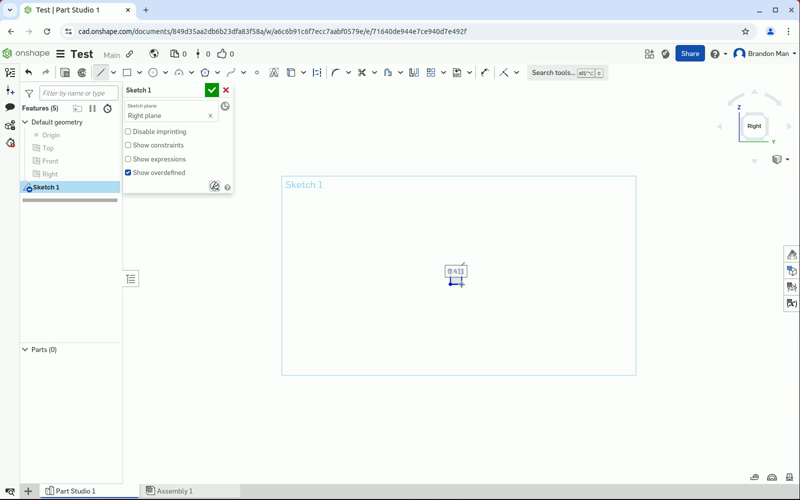
scroll(-6)
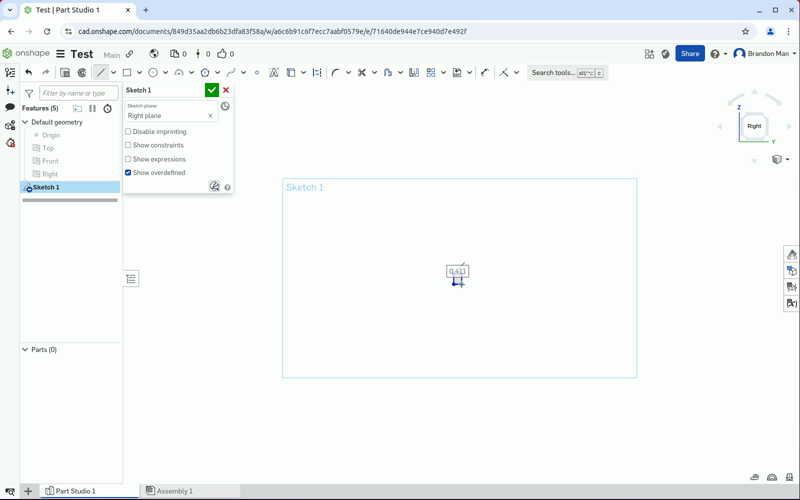
scroll(-6)
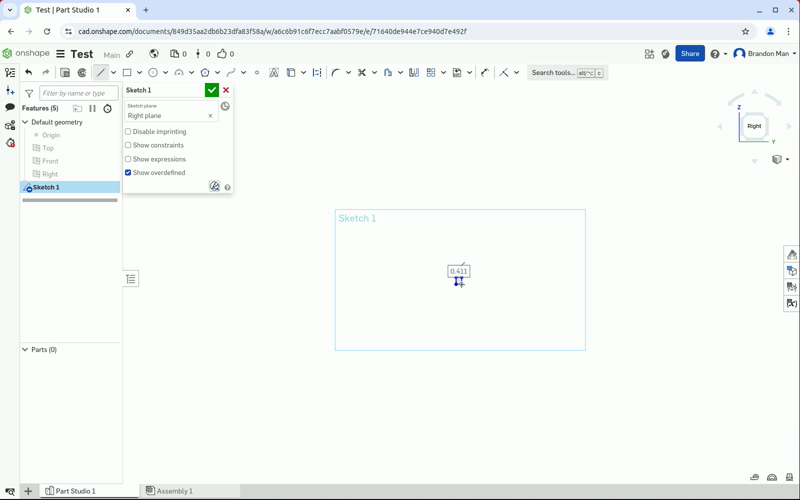
scroll(-6)
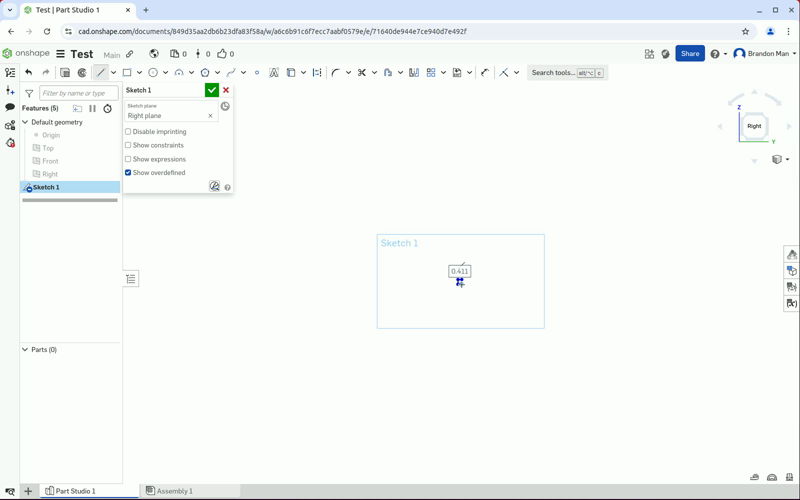
scroll(-6)
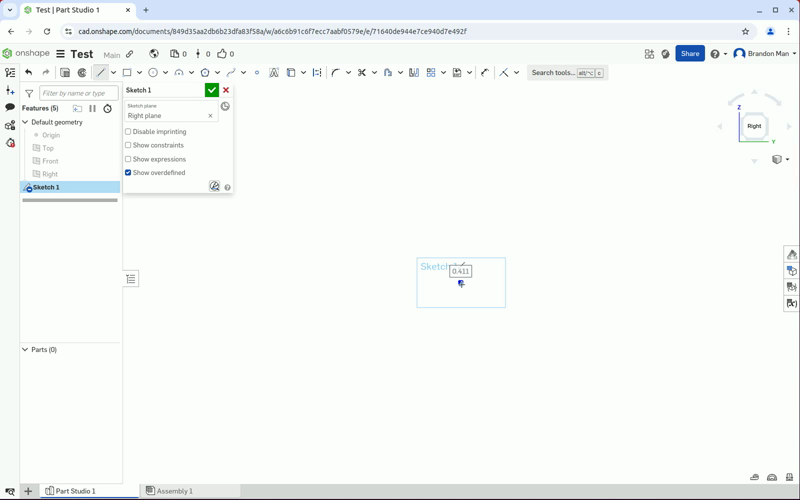
key_up(shift)
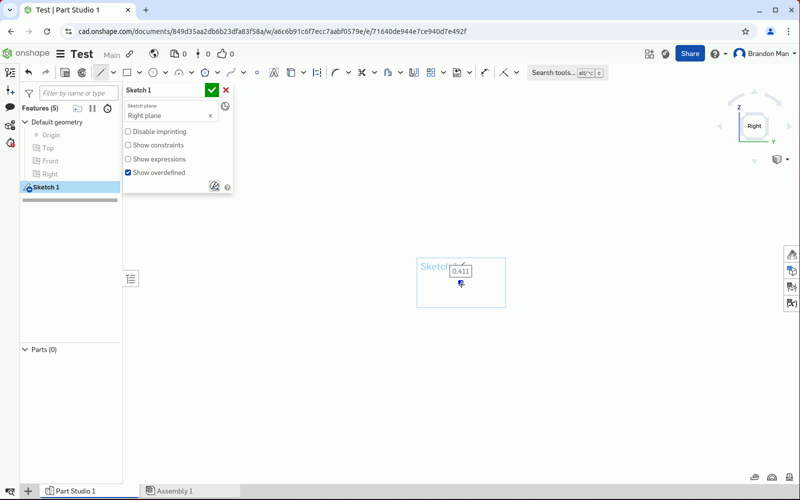
key_down(shift)
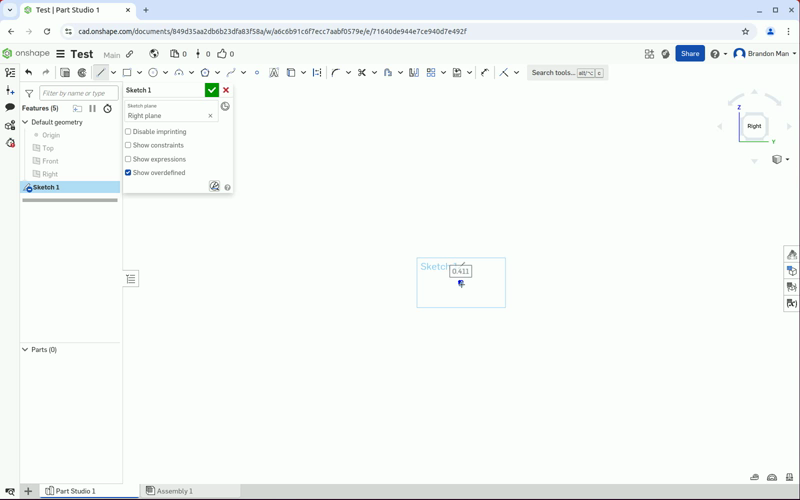
mouse_move(491, 284)
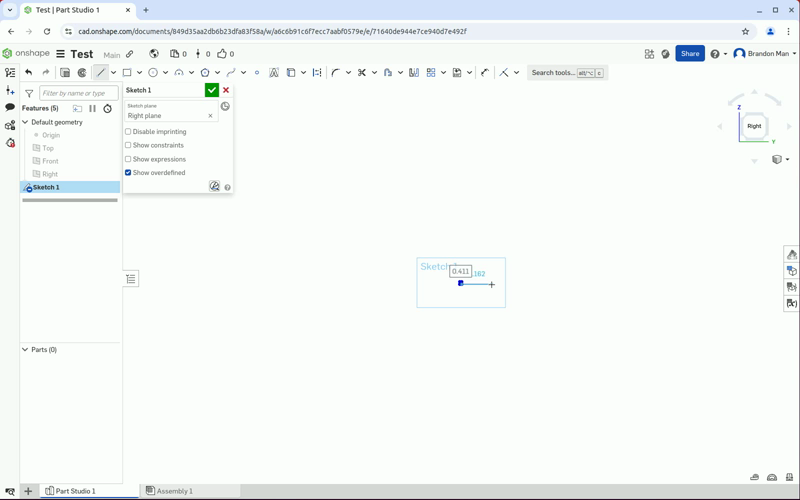
mouse_move(461, 282)
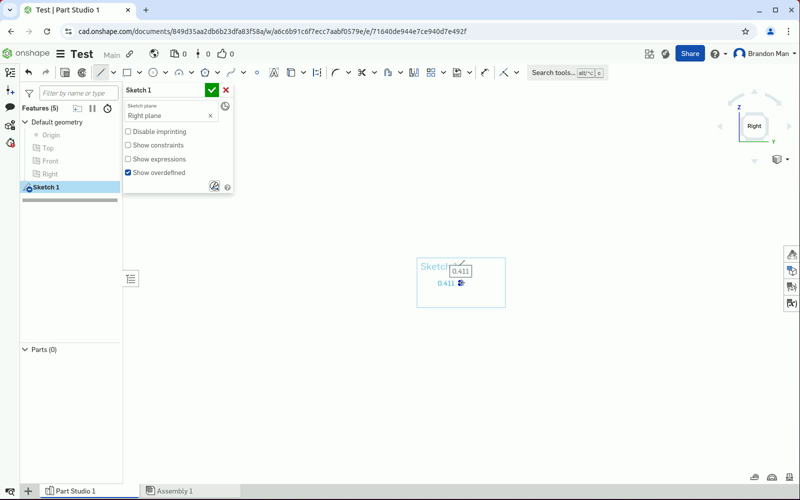
scroll(6)
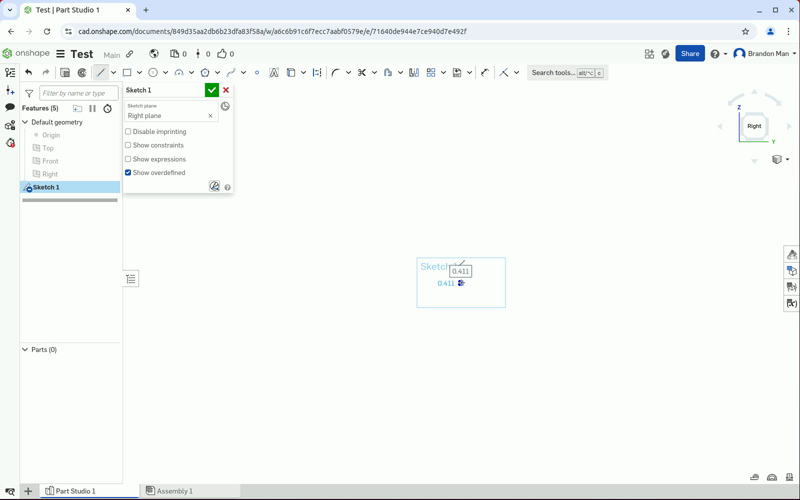
scroll(6)
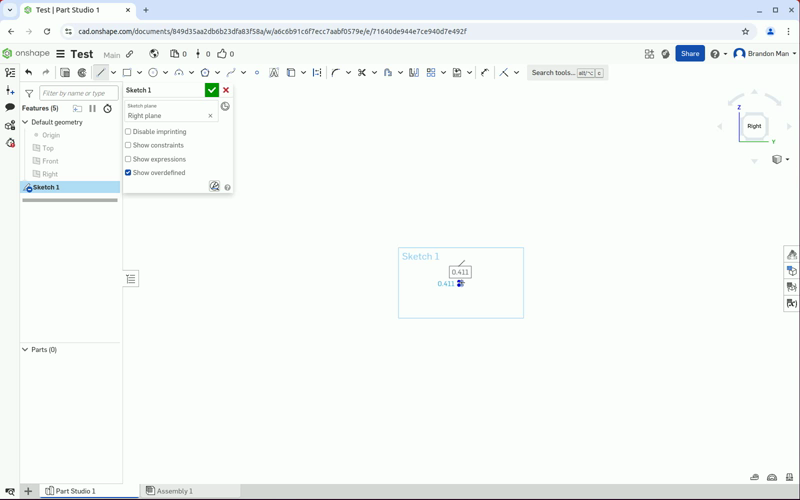
scroll(6)
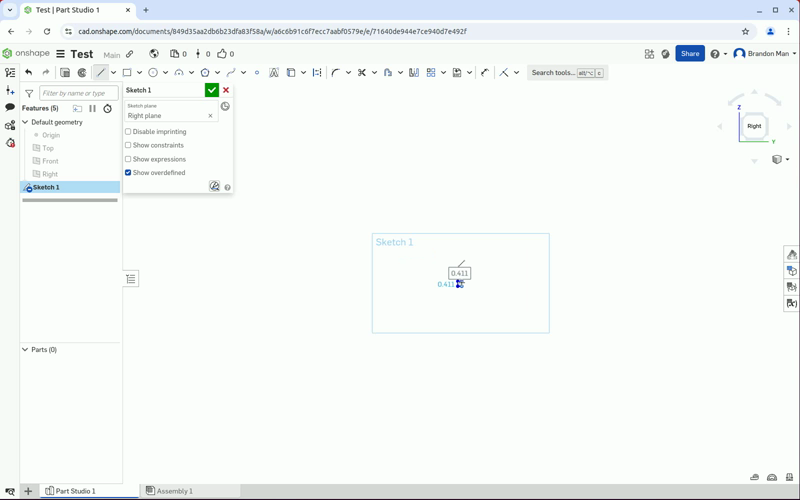
scroll(6)
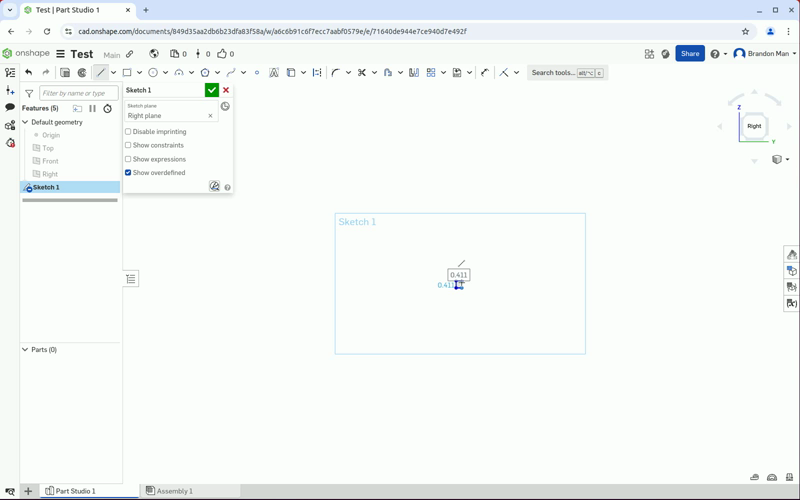
scroll(6)
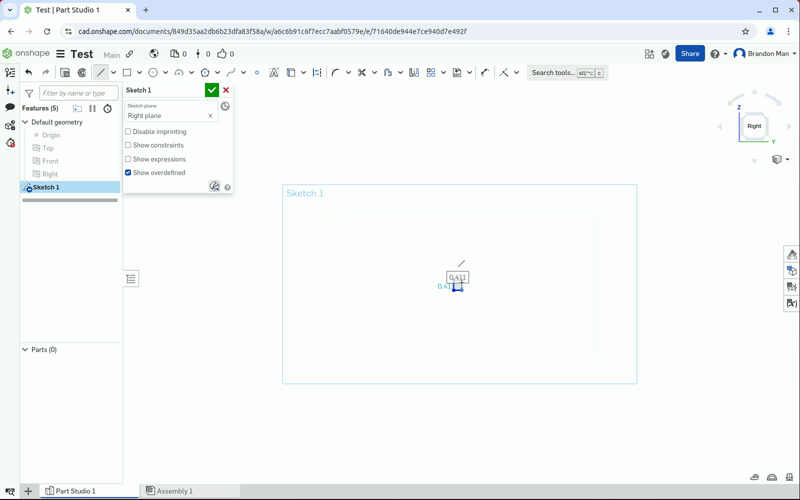
scroll(6)
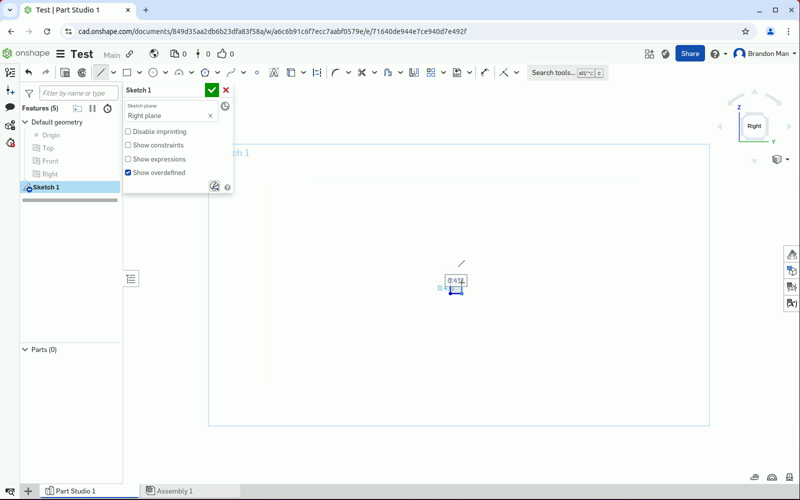
scroll(6)
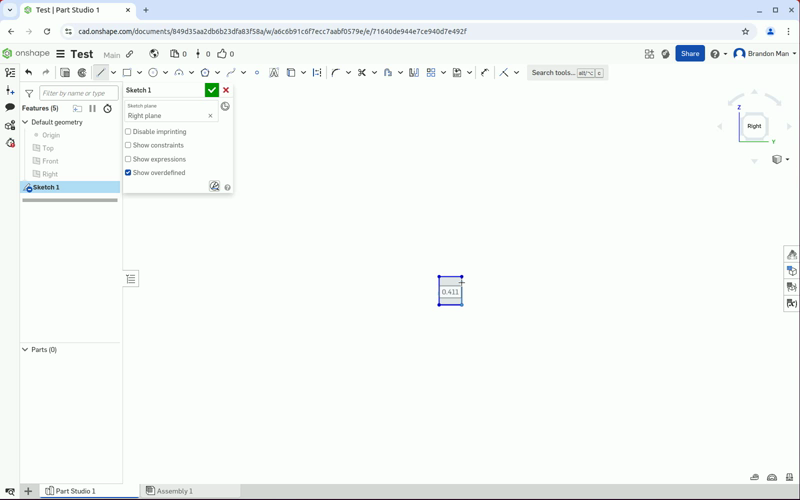
click(461, 282)
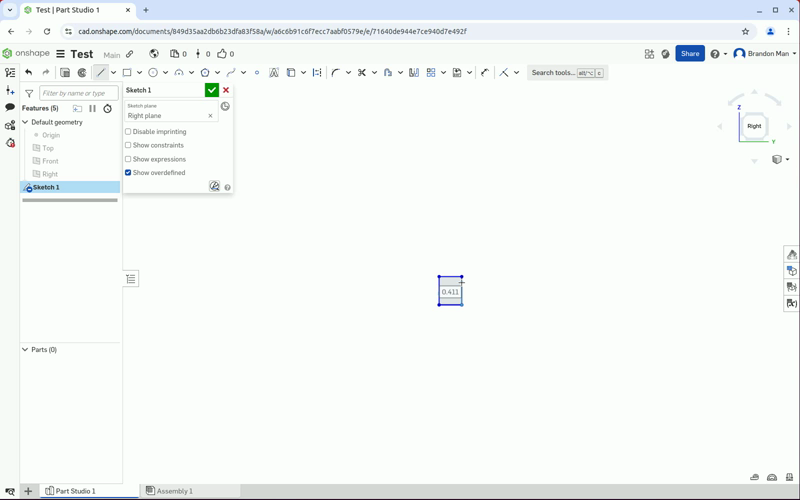
scroll(-6)
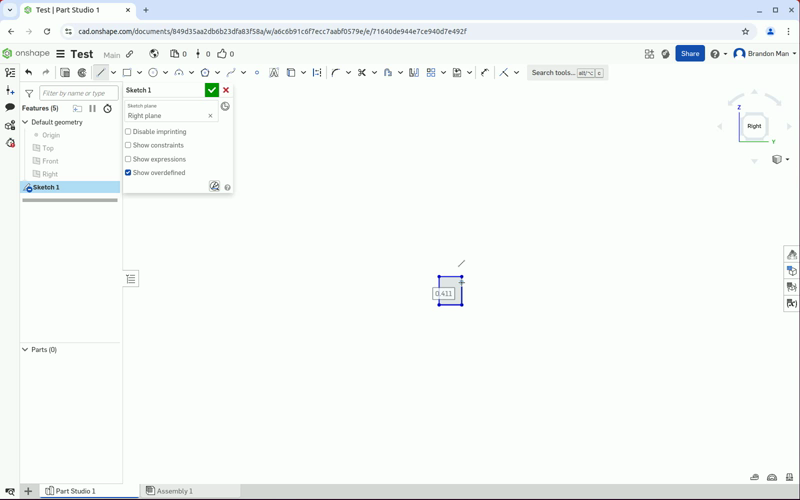
scroll(-6)
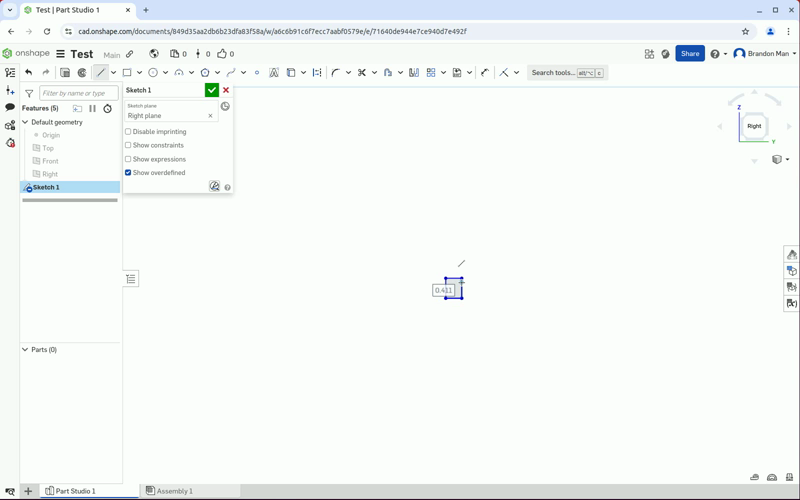
scroll(-6)
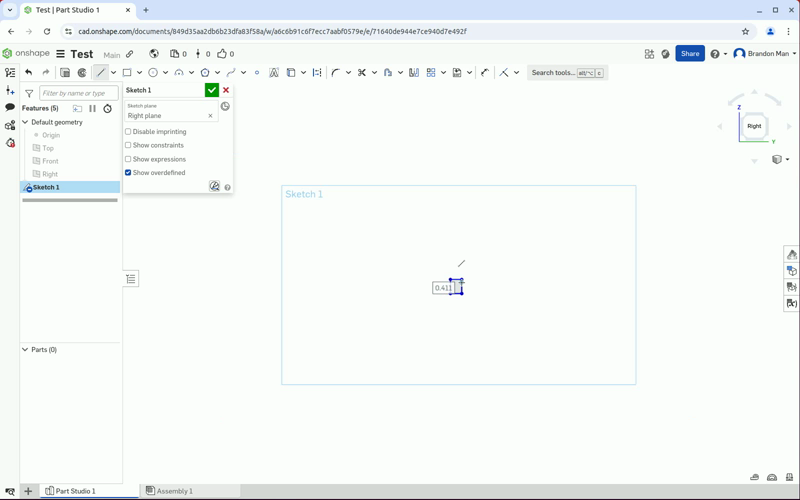
scroll(-6)
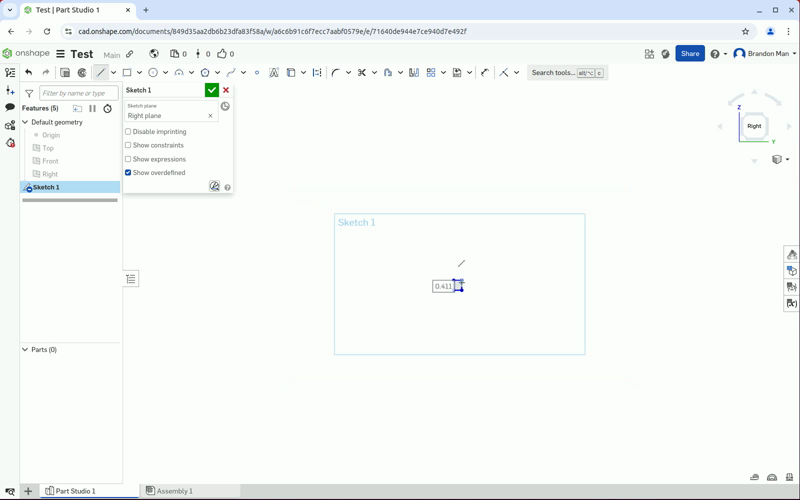
scroll(-6)
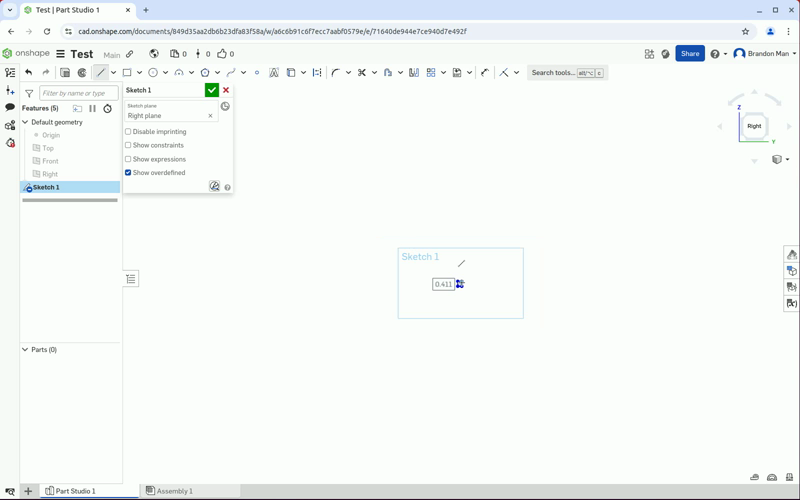
scroll(-6)
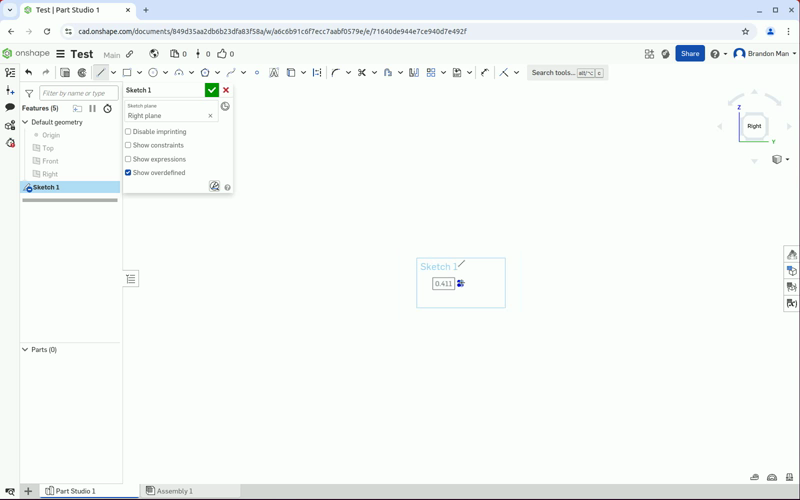
scroll(-6)
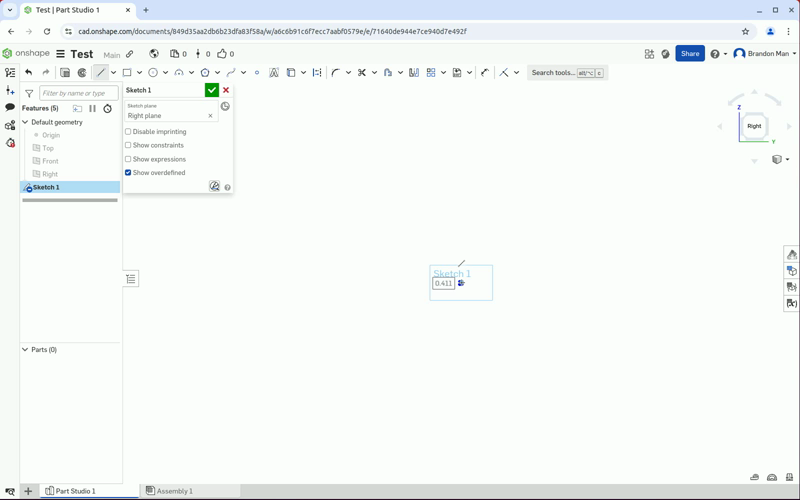
key_up(shift)
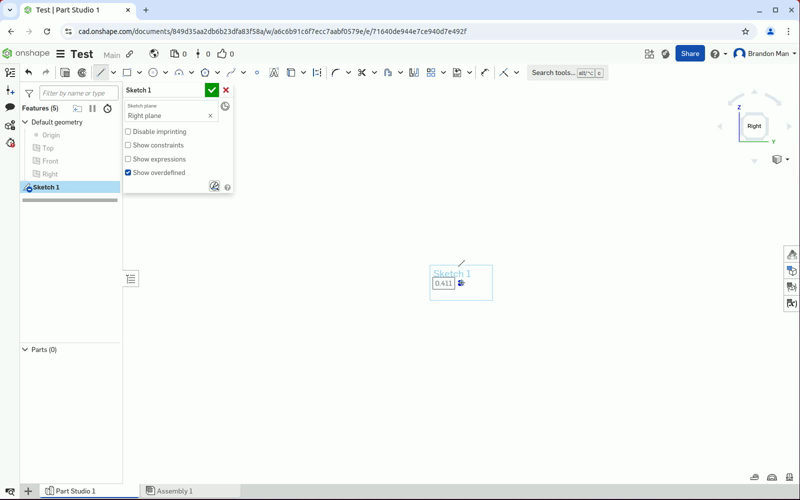
key_down(shift)
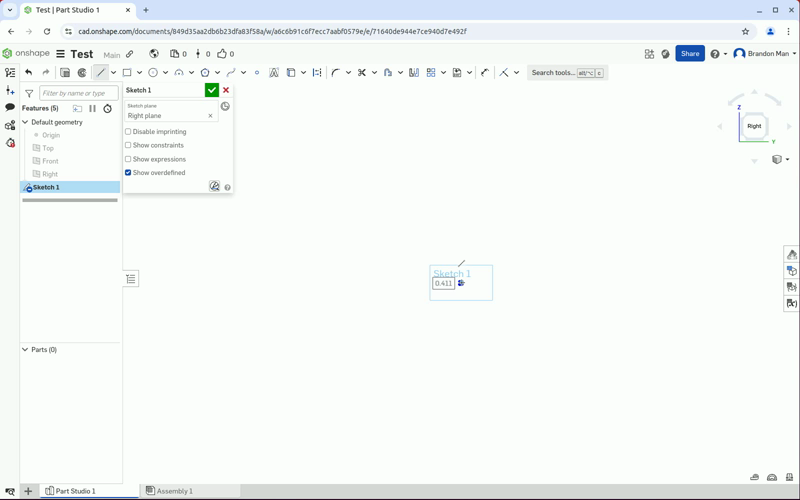
mouse_move(491, 282)
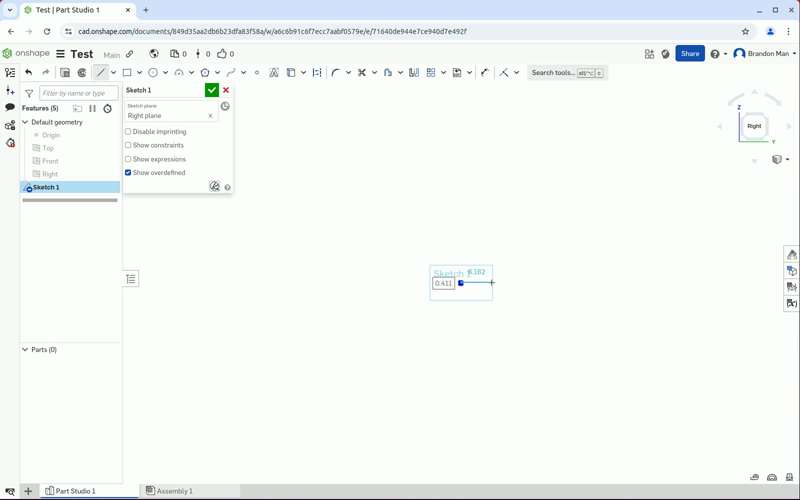
mouse_move(459, 282)
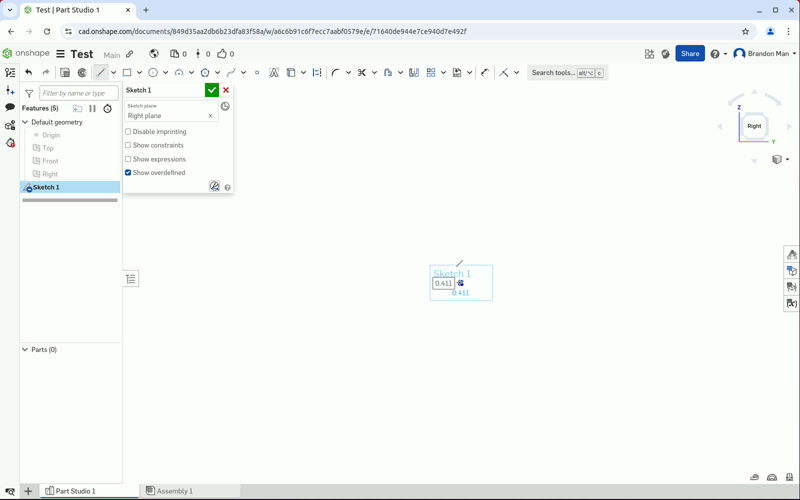
scroll(6)
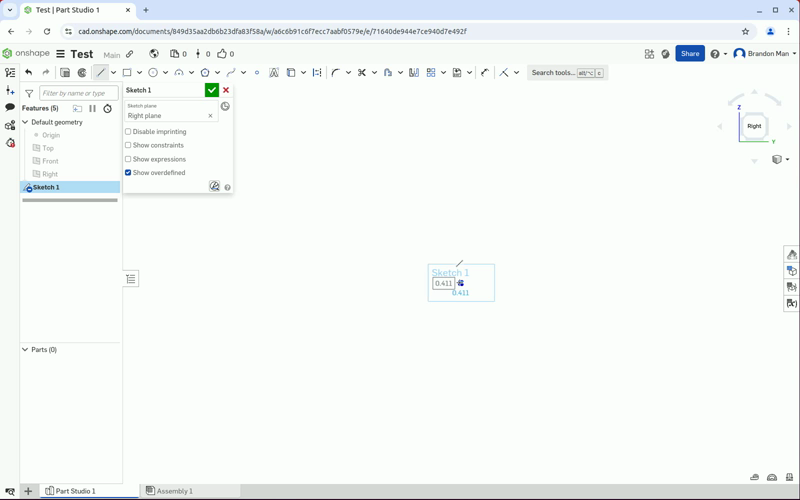
scroll(6)
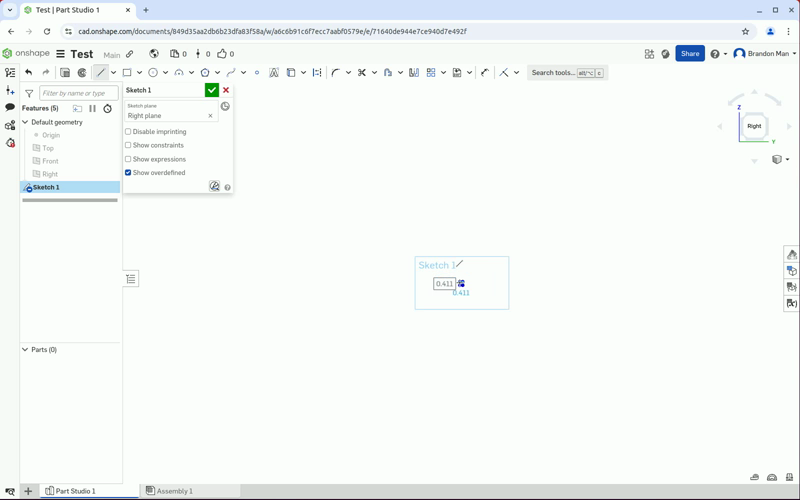
scroll(6)
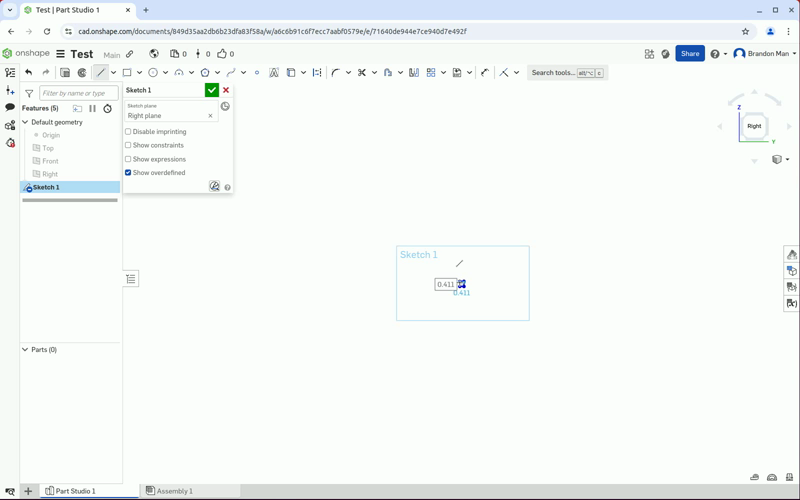
scroll(6)
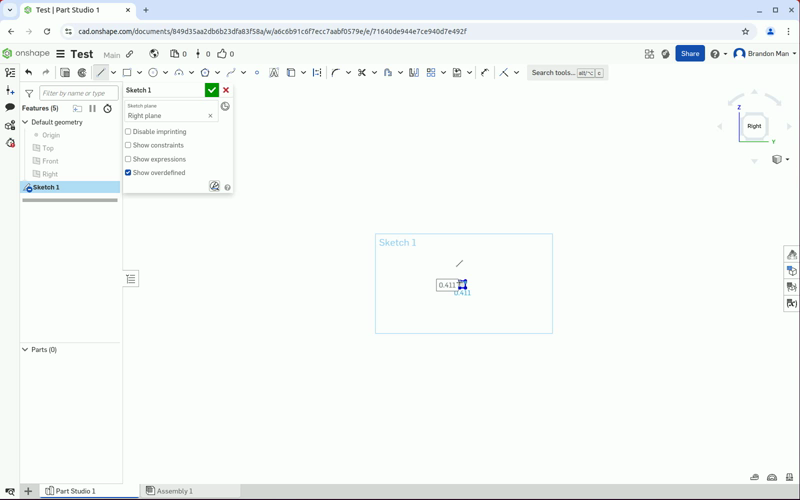
scroll(6)
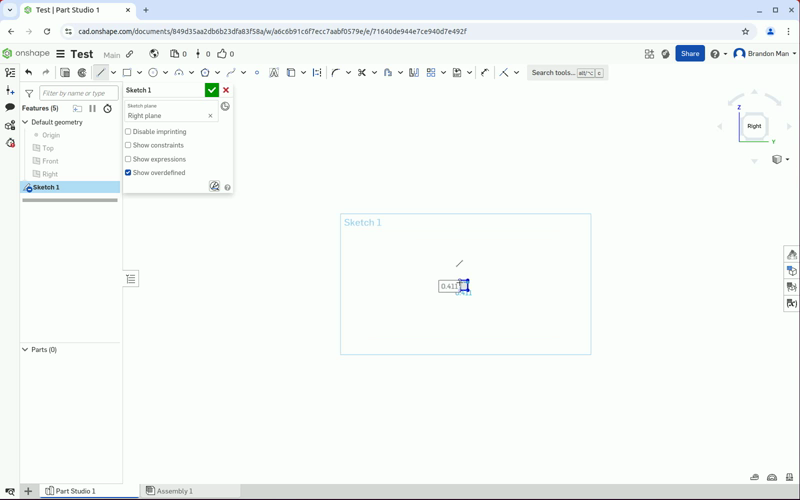
scroll(6)
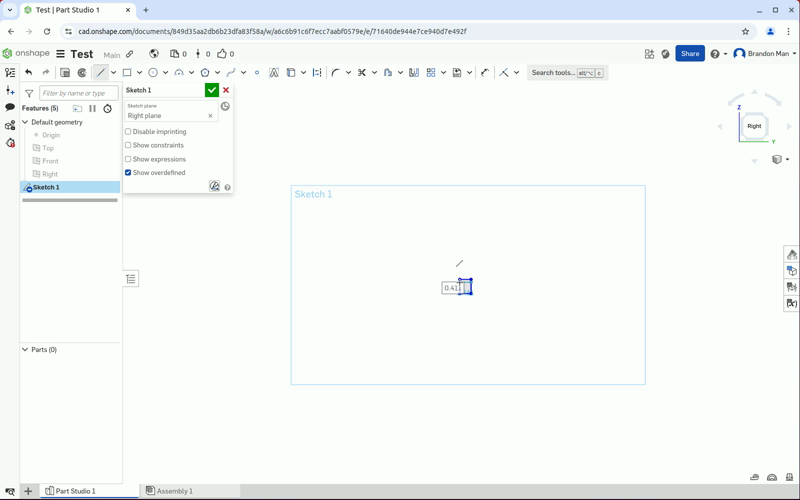
scroll(6)
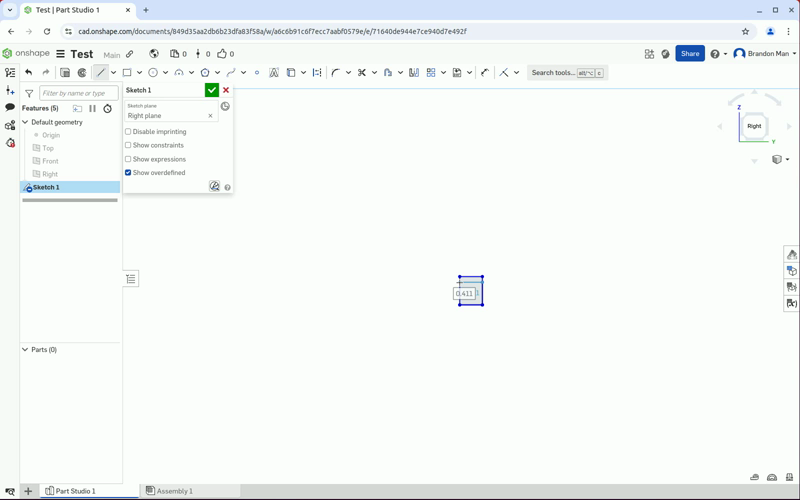
click(459, 282)
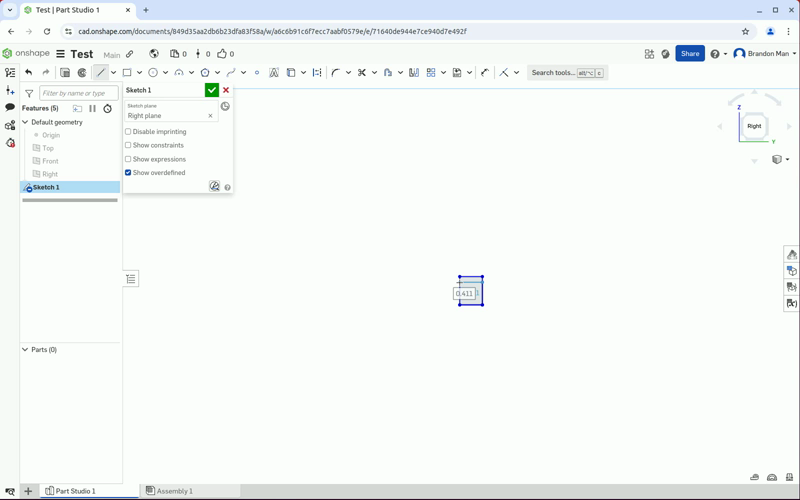
scroll(-6)
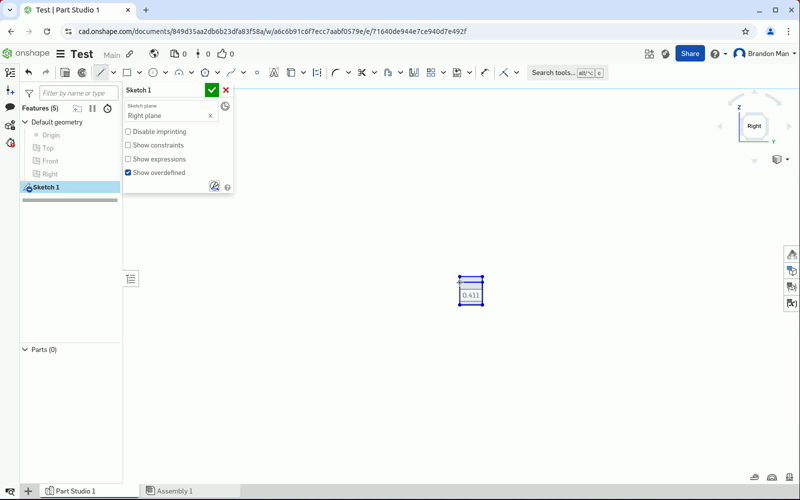
scroll(-6)
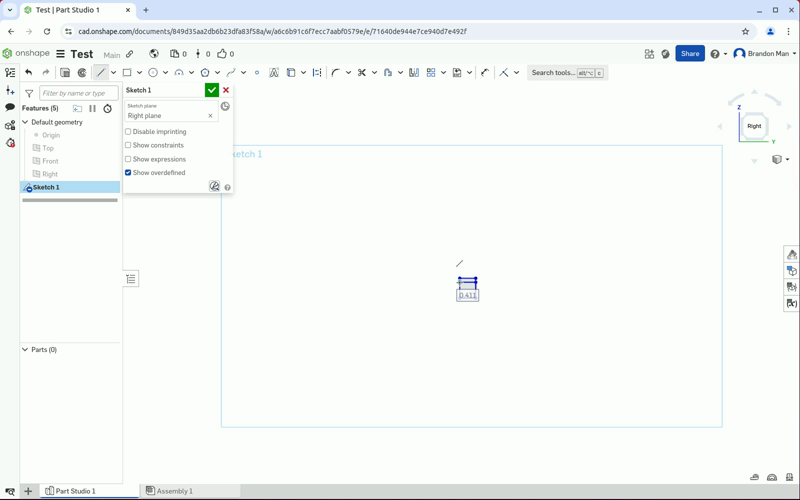
scroll(-6)
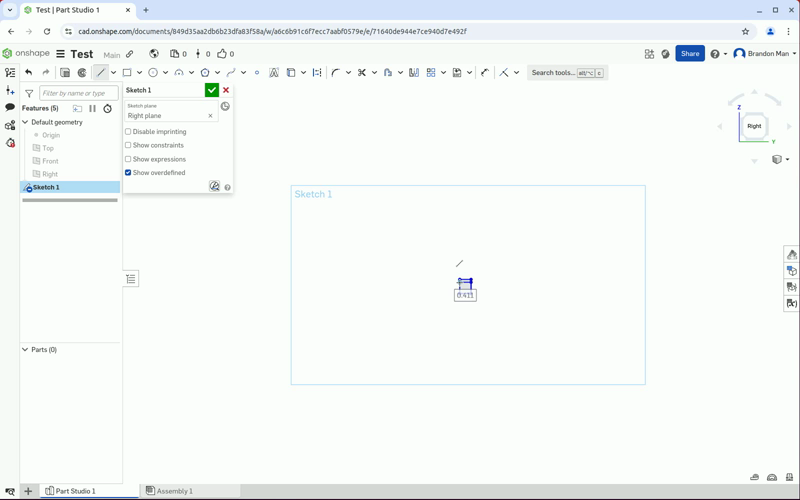
scroll(-6)
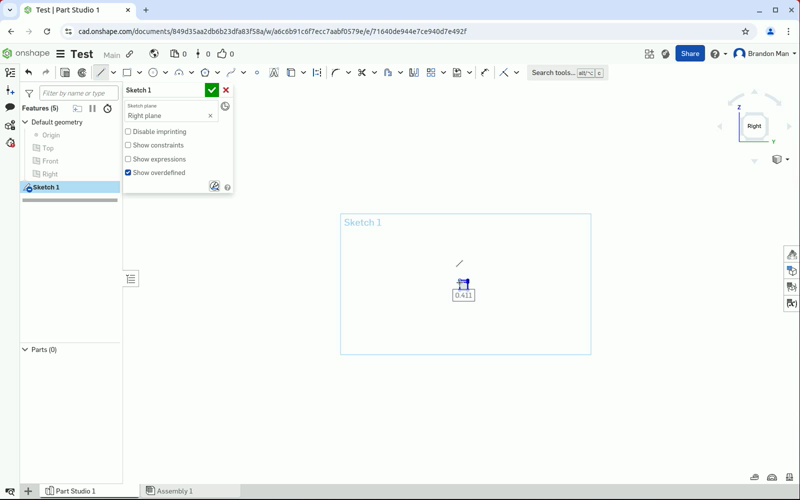
scroll(-6)
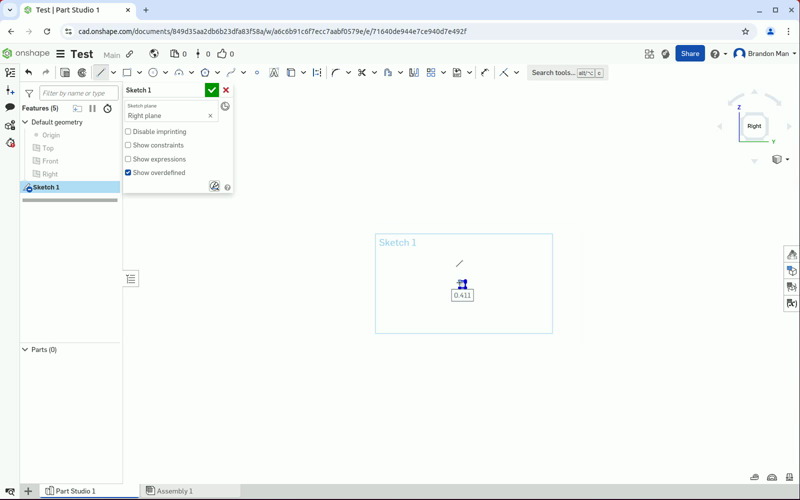
scroll(-6)
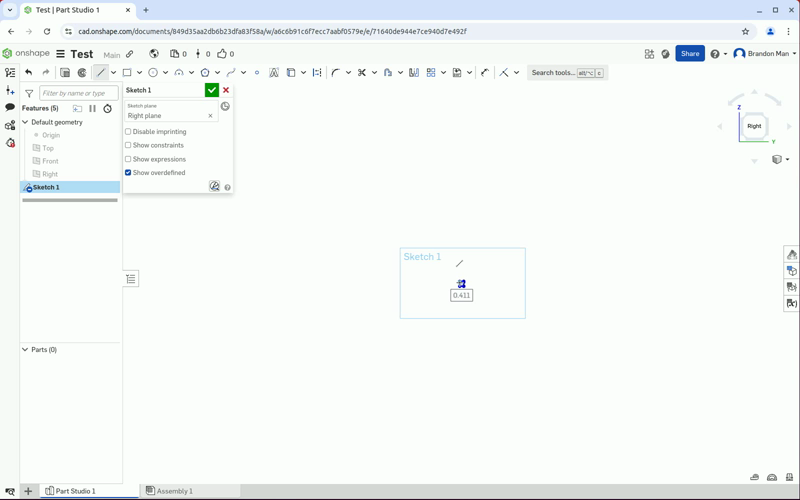
scroll(-6)
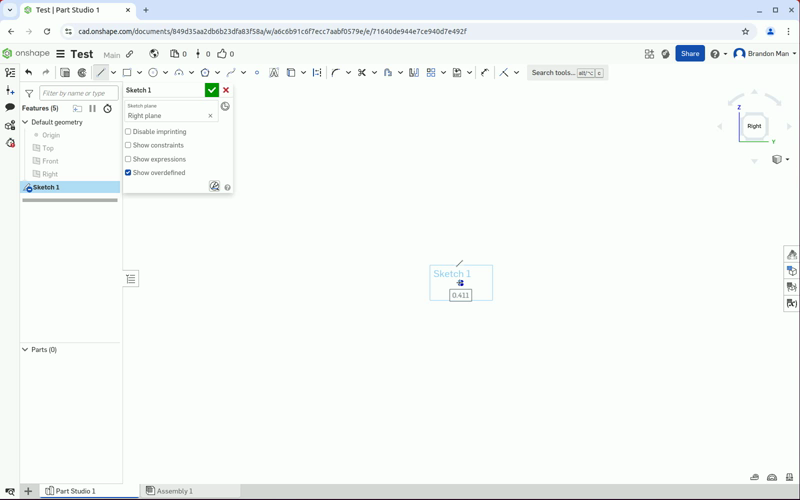
key_up(shift)
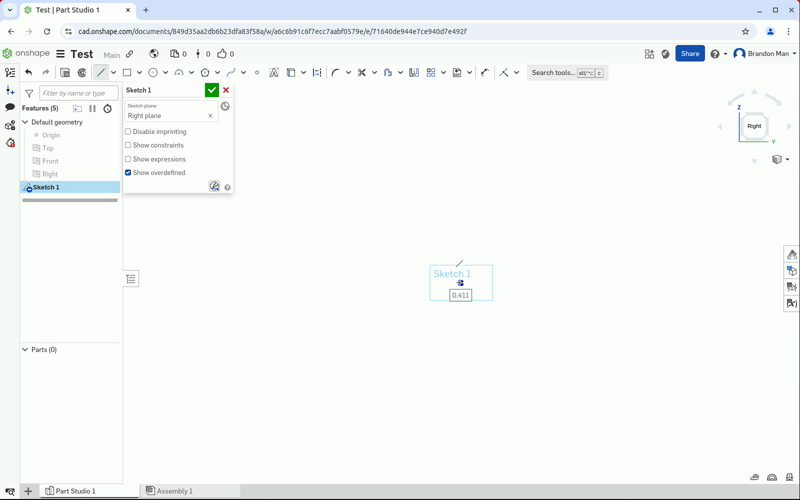
mouse_move(489, 282)
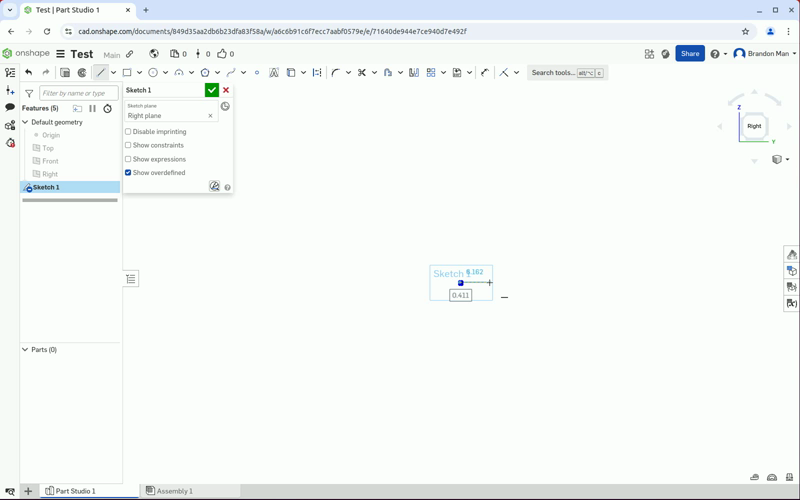
key_down(shift)
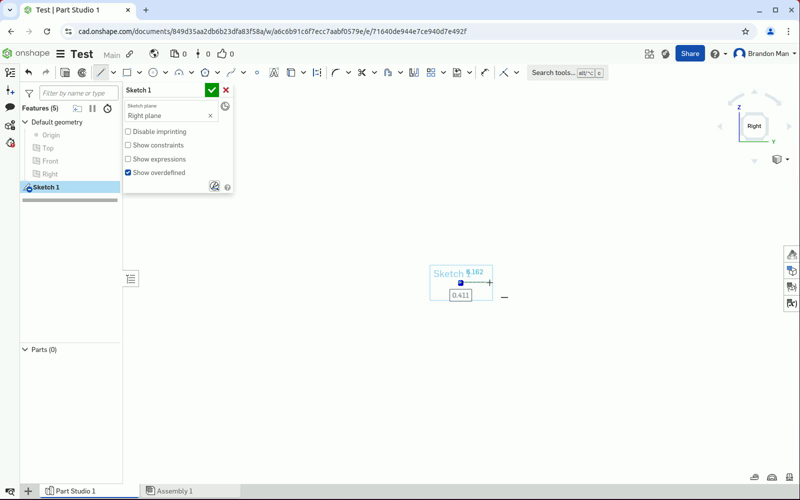
mouse_move(459, 284)
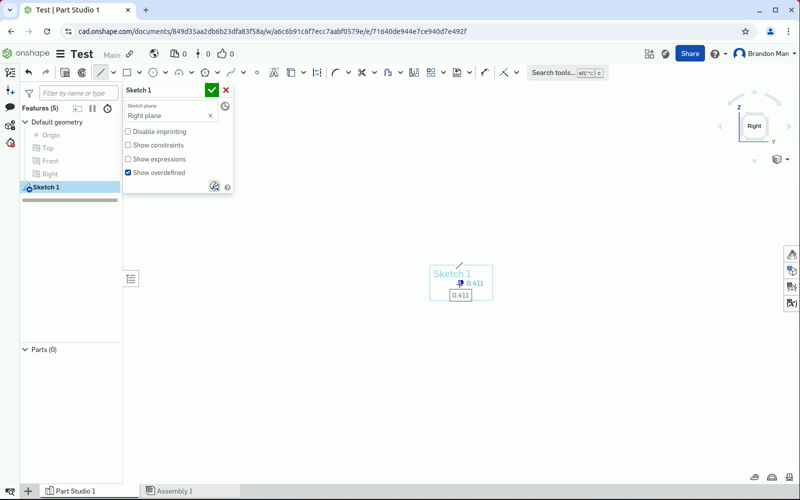
scroll(6)
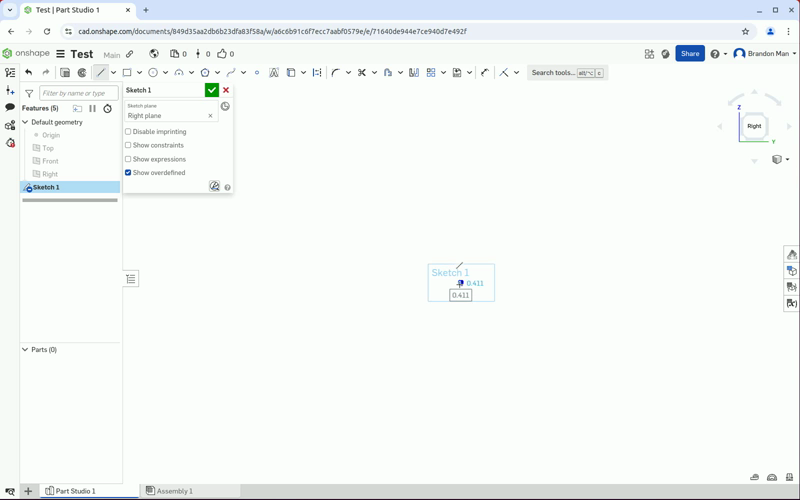
scroll(6)
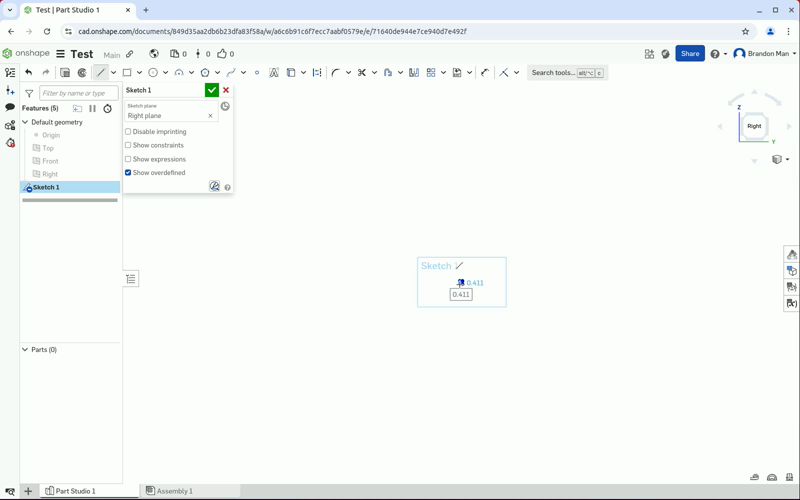
scroll(6)
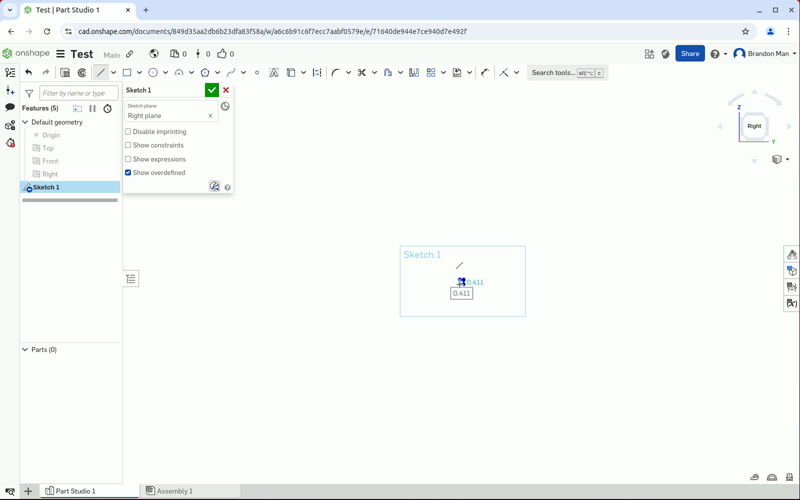
scroll(6)
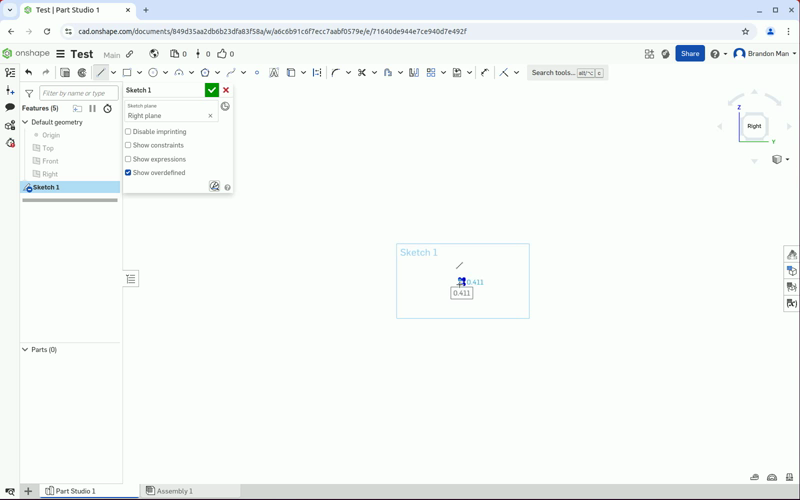
scroll(6)
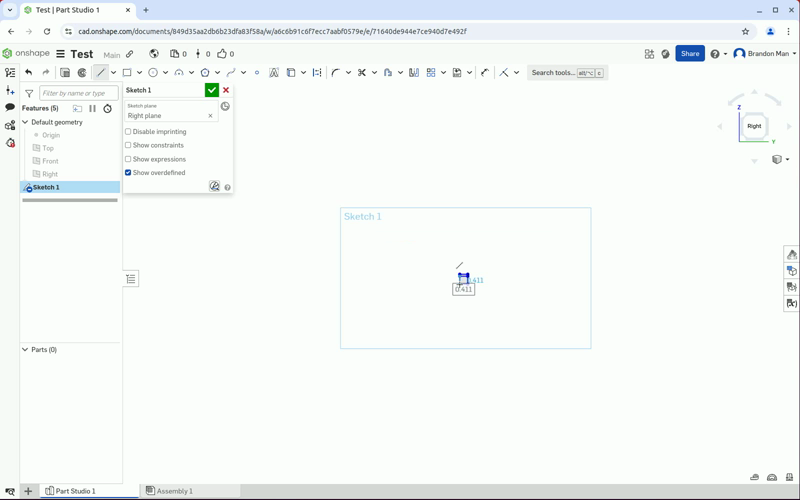
scroll(6)
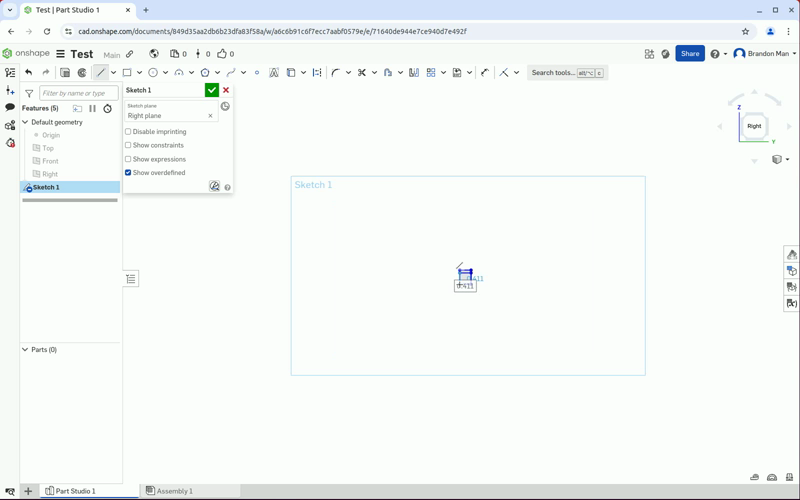
scroll(6)
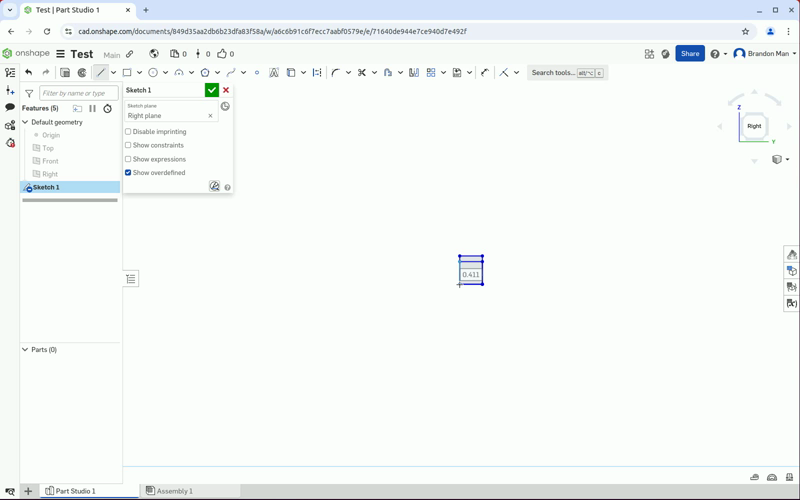
key_up(shift)
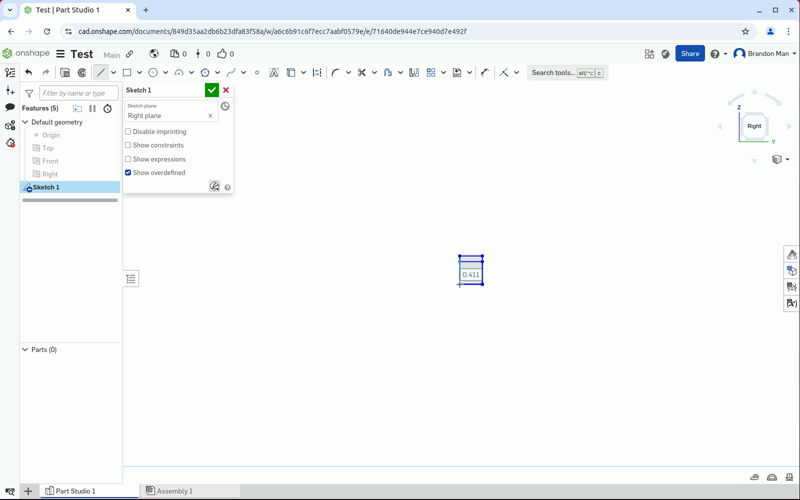
click(459, 284)
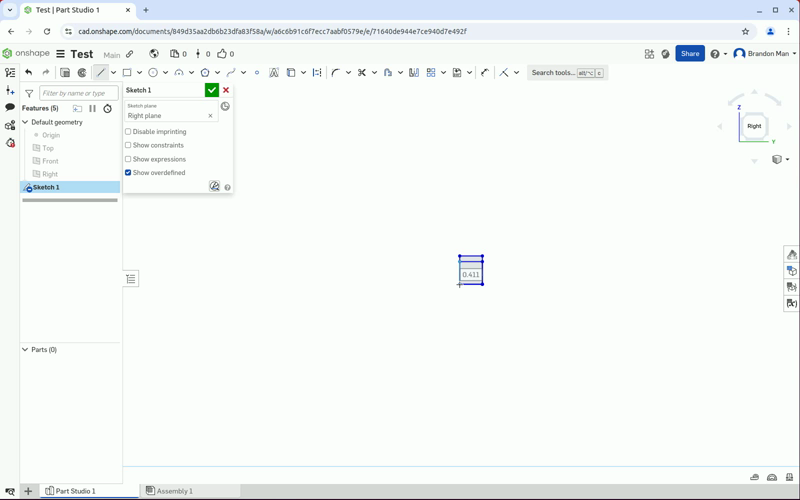
scroll(-6)
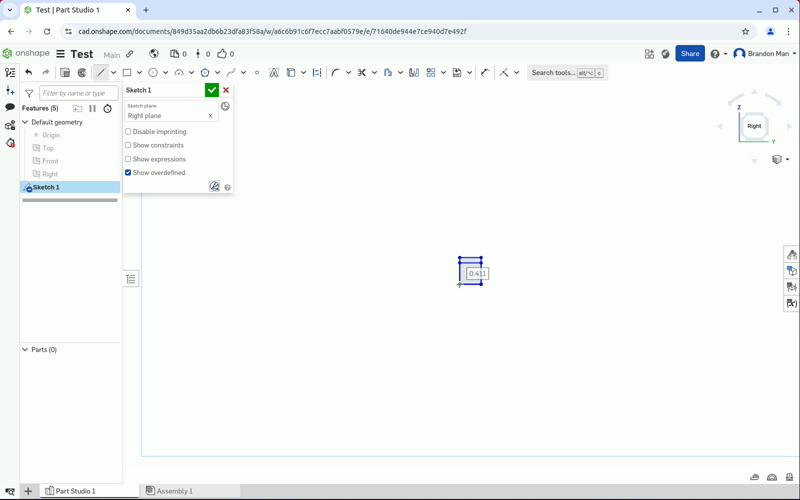
scroll(-6)
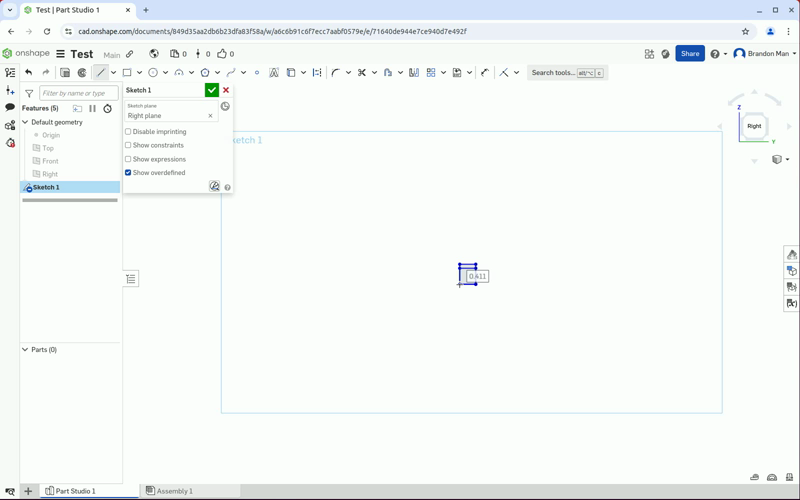
scroll(-6)
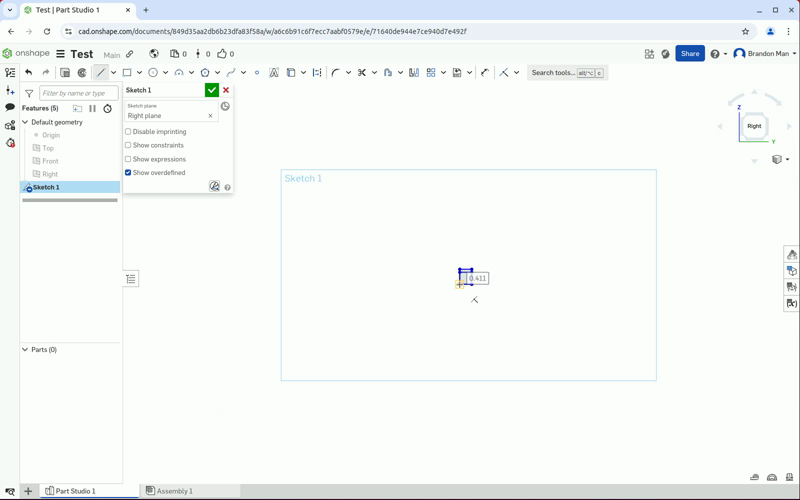
scroll(-6)
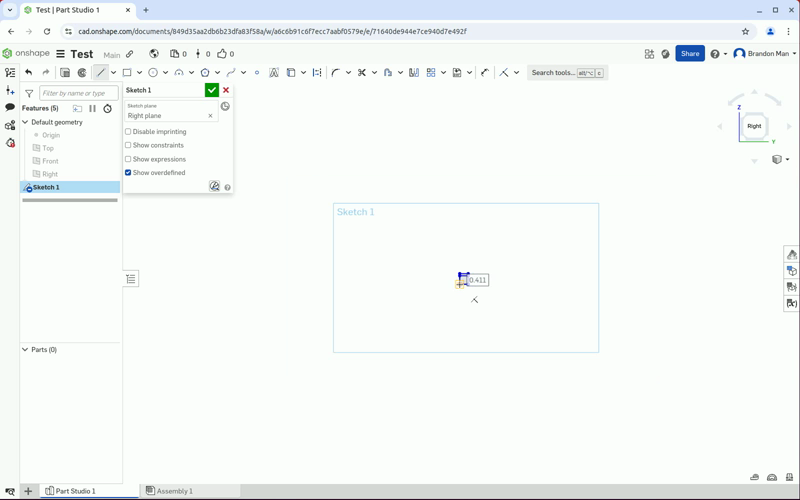
scroll(-6)
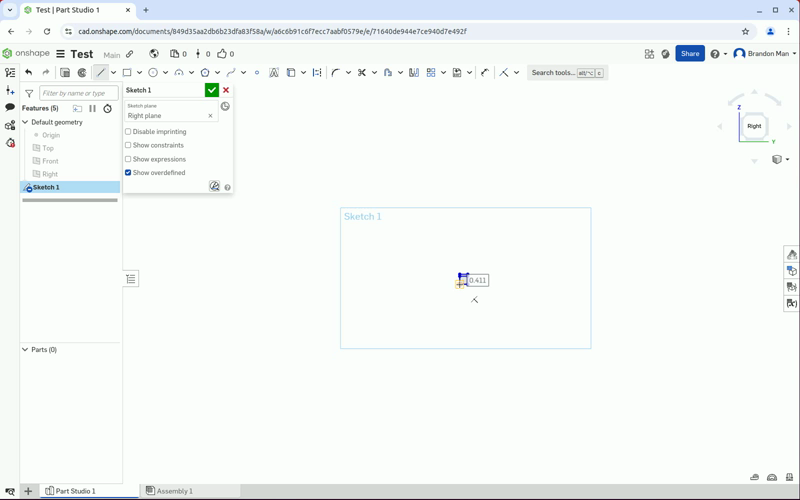
scroll(-6)
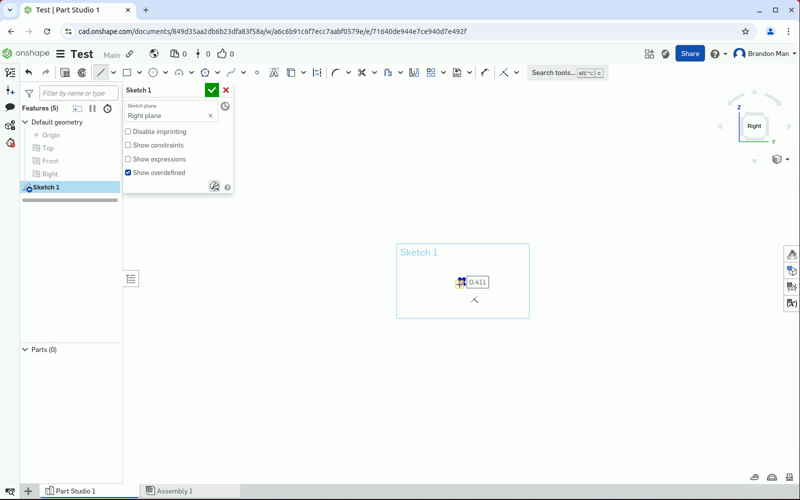
scroll(-6)
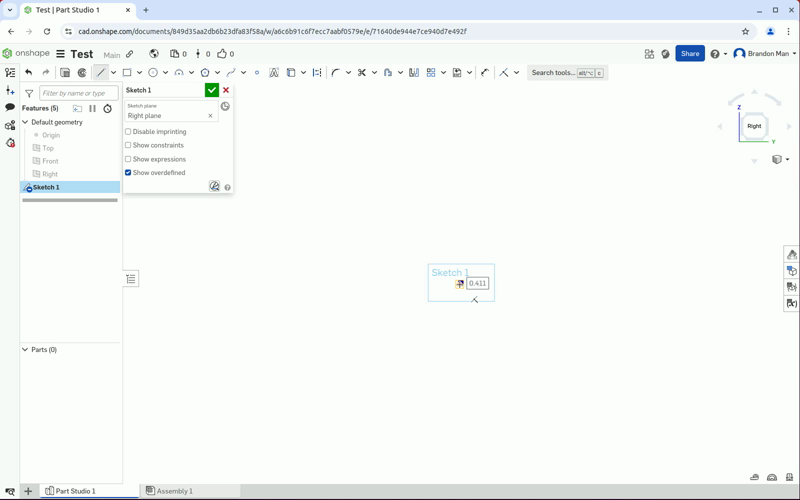
key(esc)
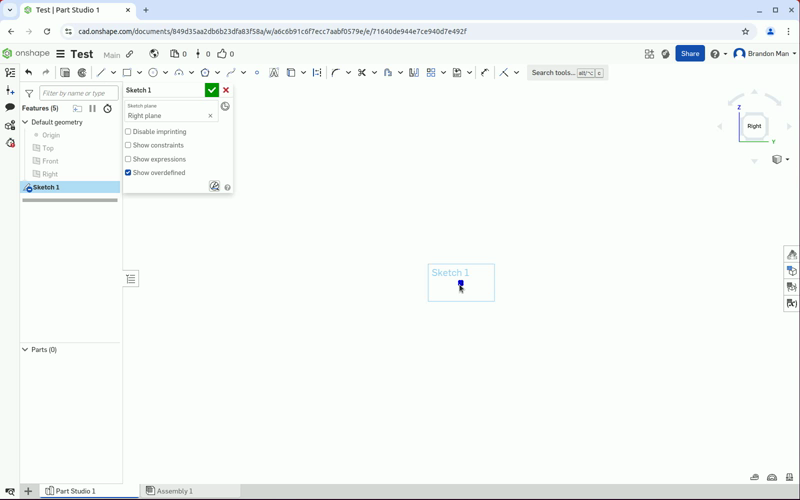
mouse_move(461, 282)
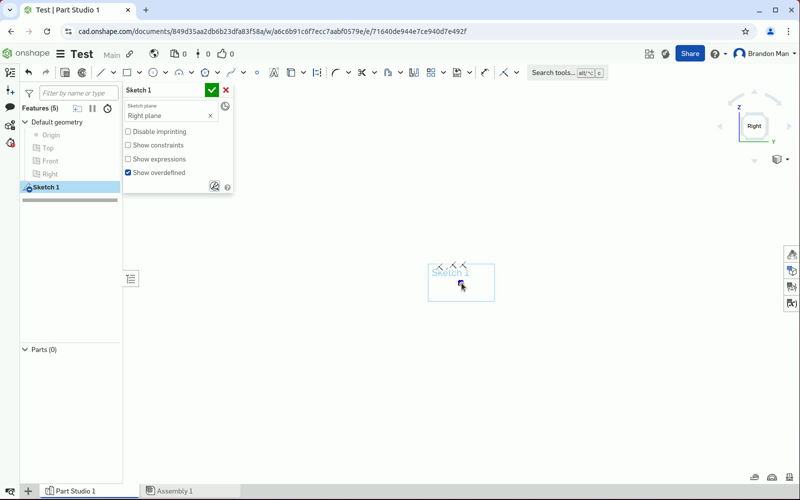
scroll(6)
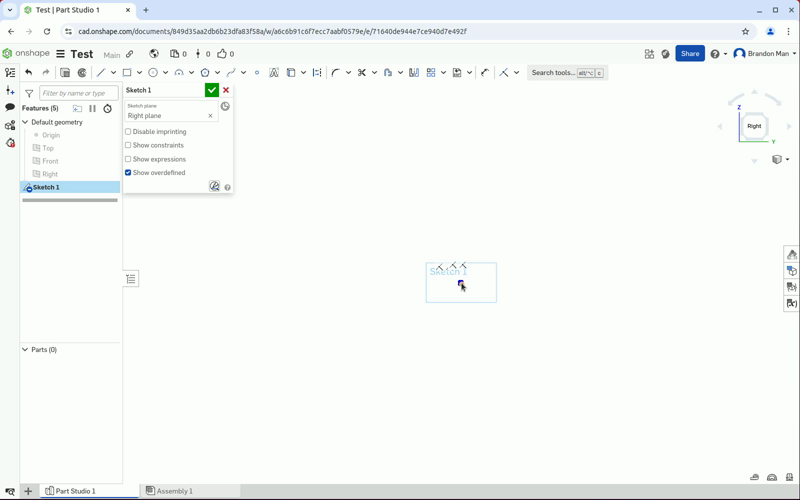
scroll(6)
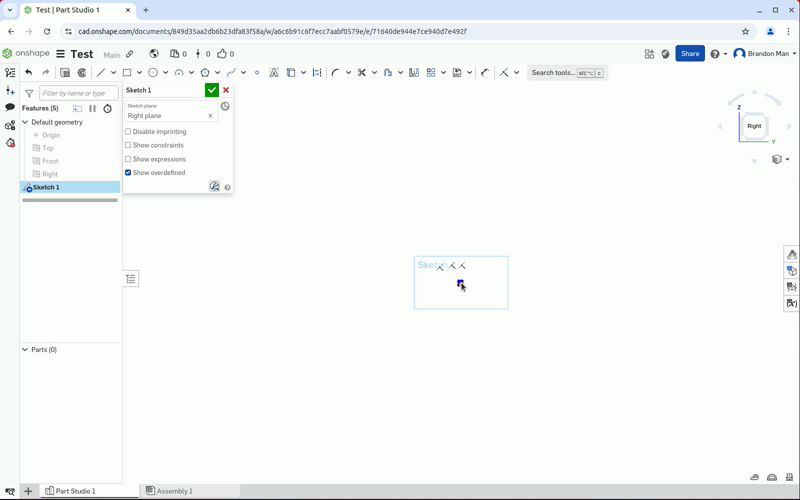
scroll(6)
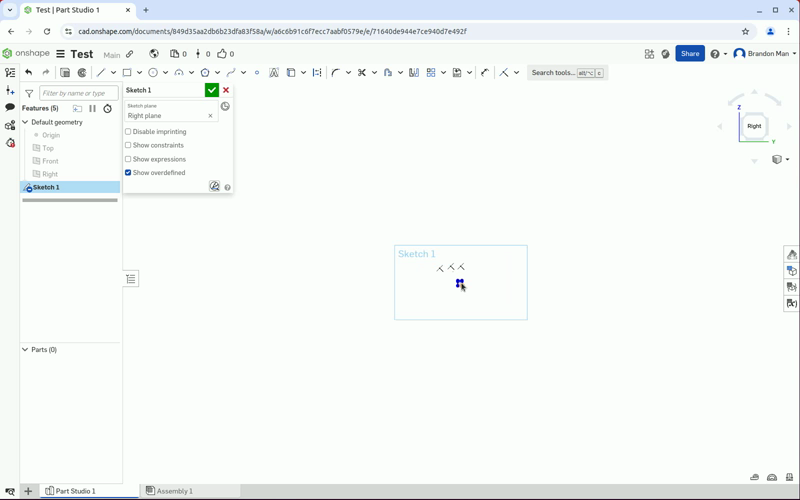
scroll(6)
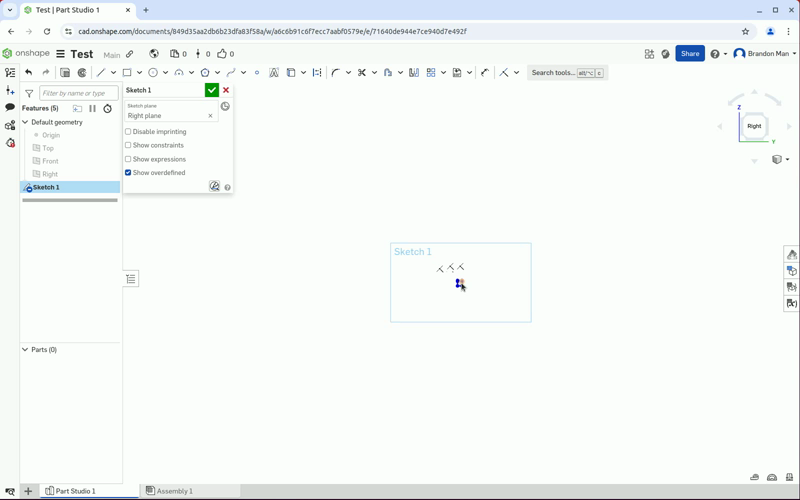
scroll(6)
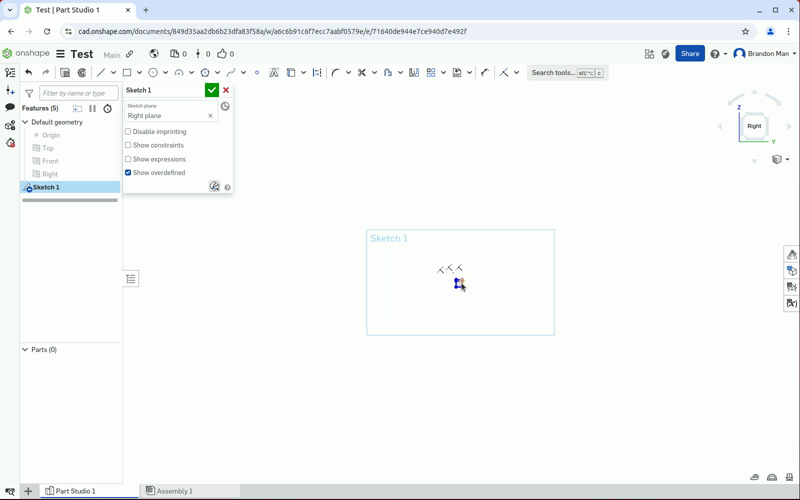
scroll(6)
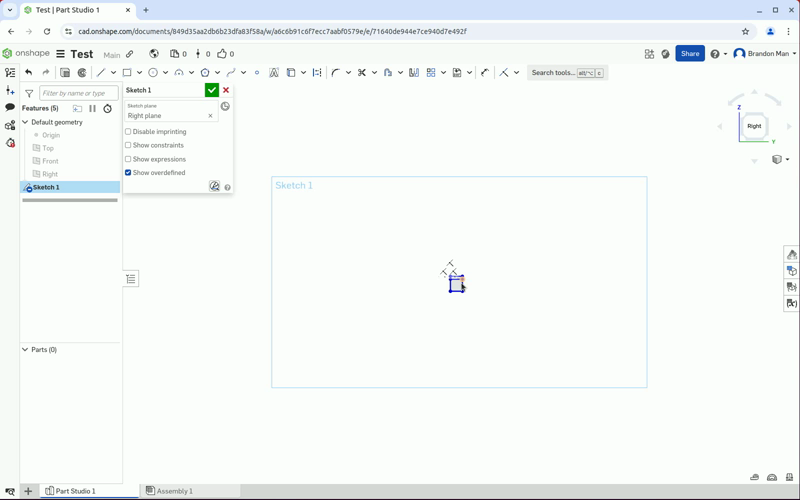
scroll(6)
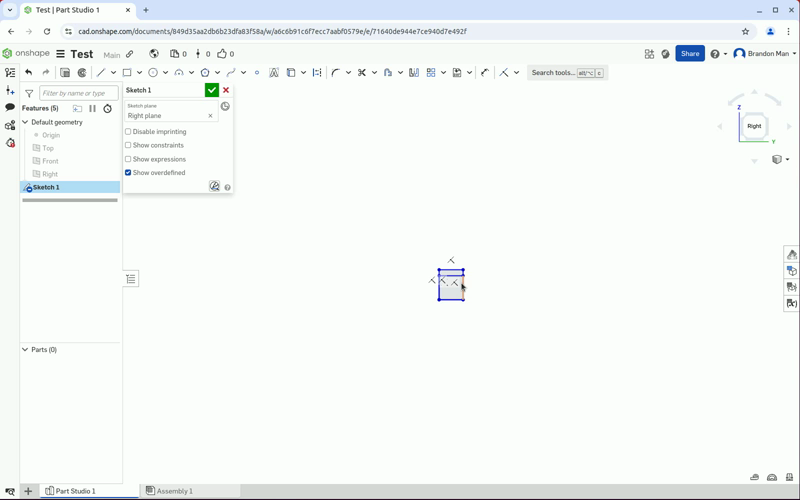
click(461, 282)
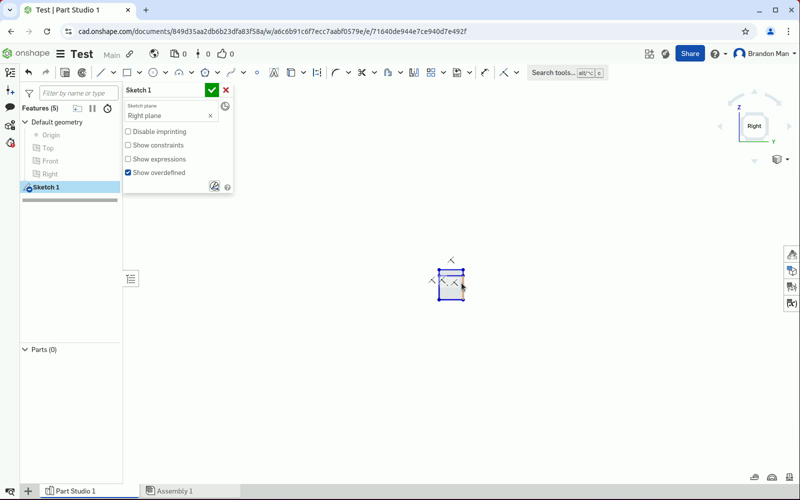
scroll(-6)
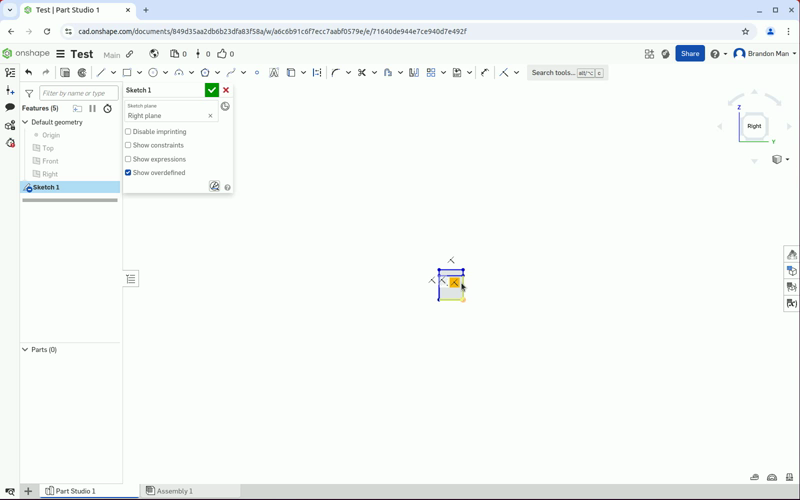
scroll(-6)
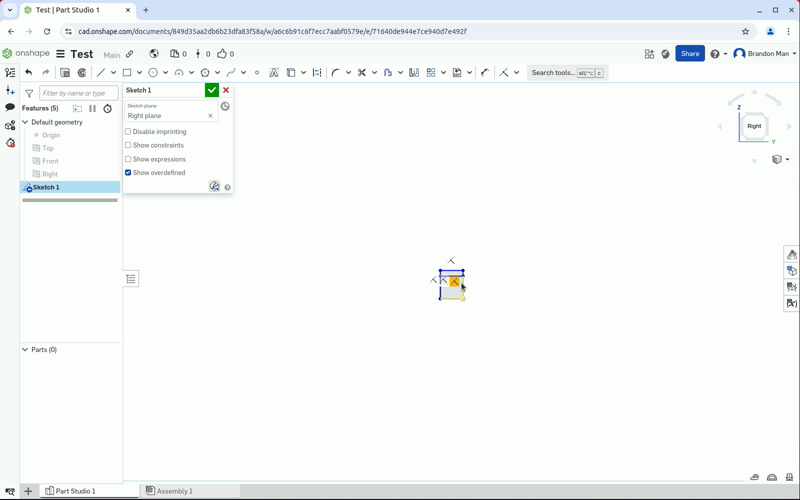
scroll(-6)
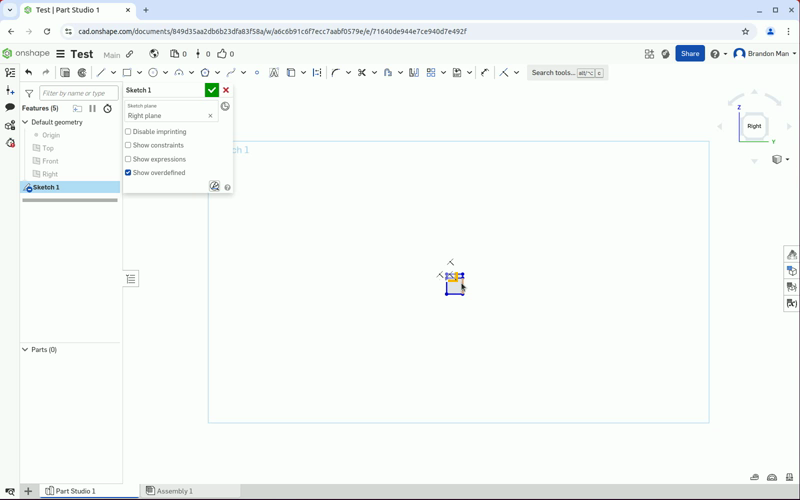
scroll(-6)
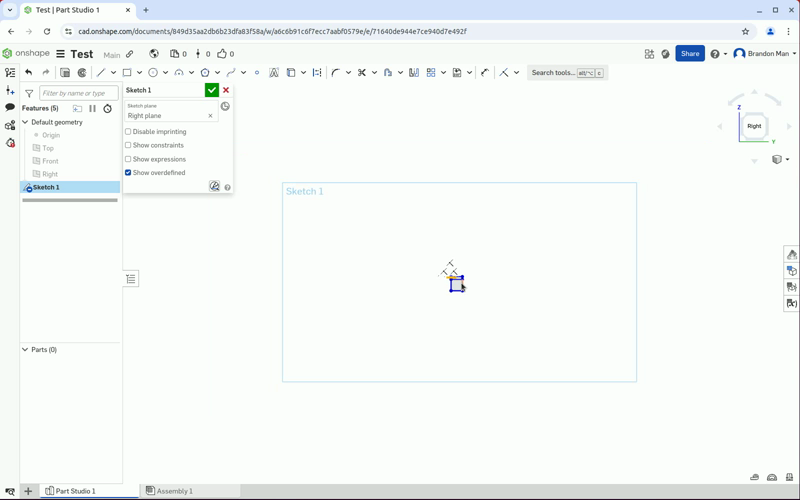
scroll(-6)
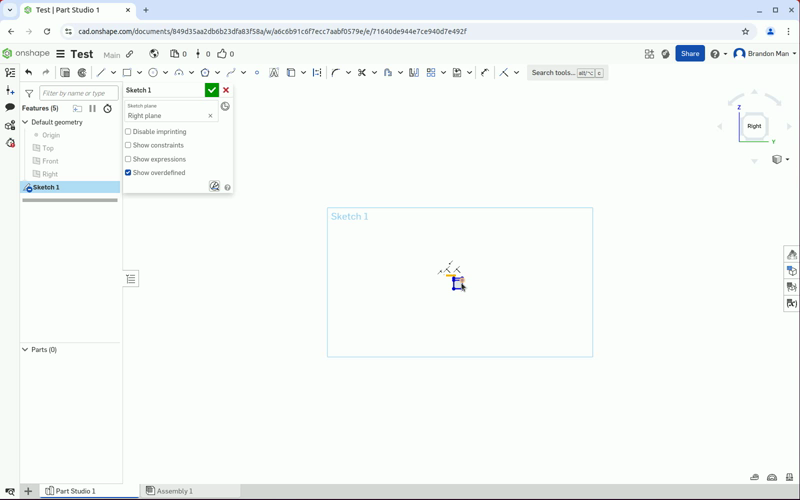
scroll(-6)
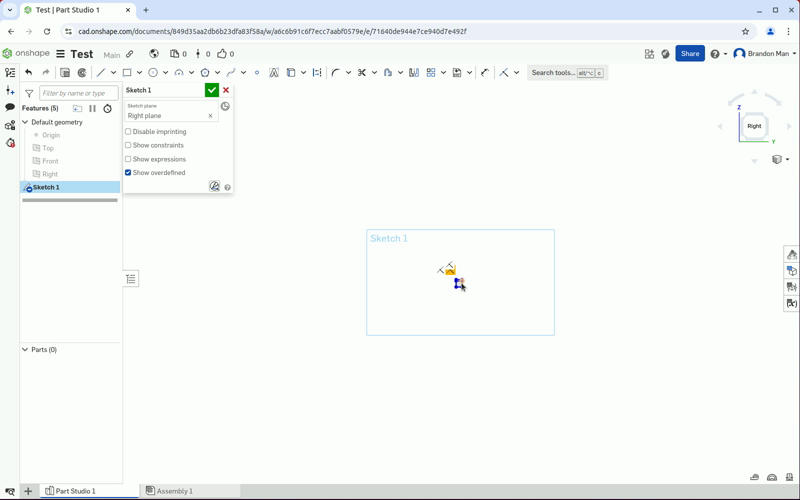
scroll(-6)
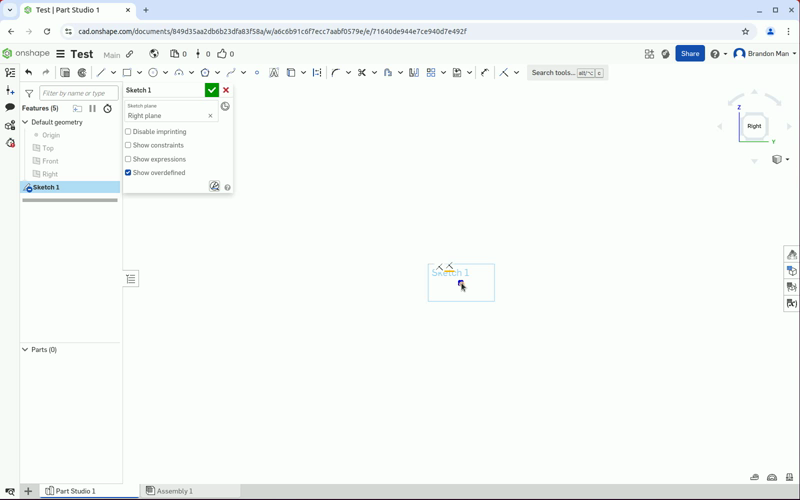
mouse_move(73, 352)
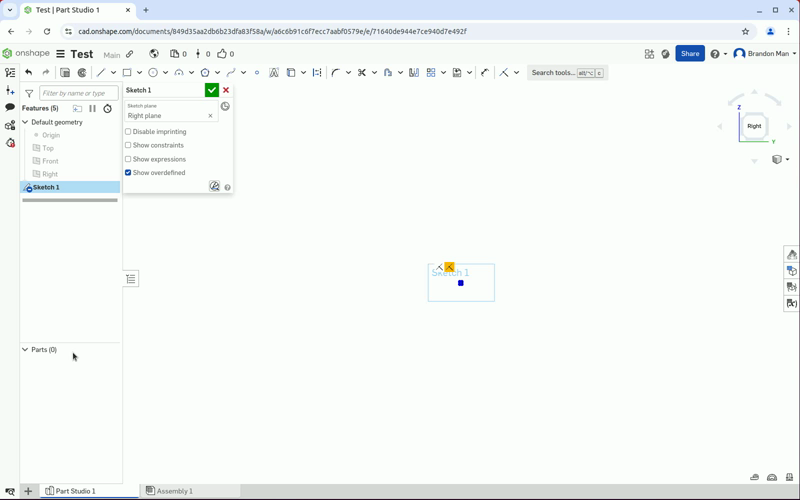
key(shift+y)
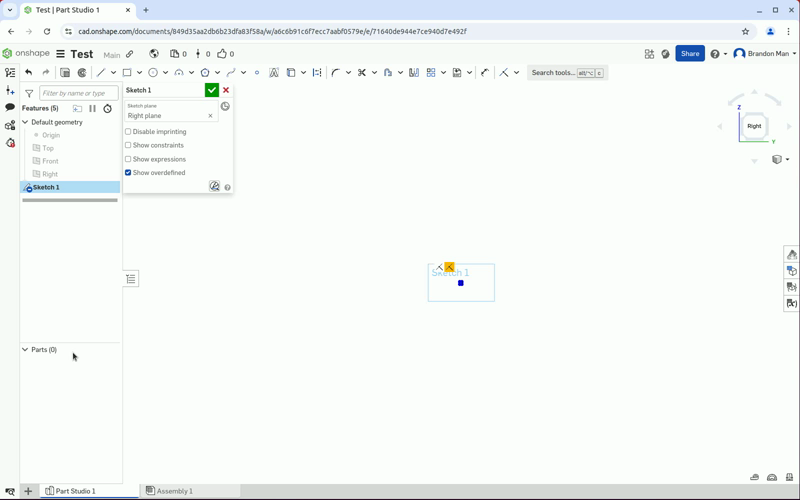
key(shift+e)
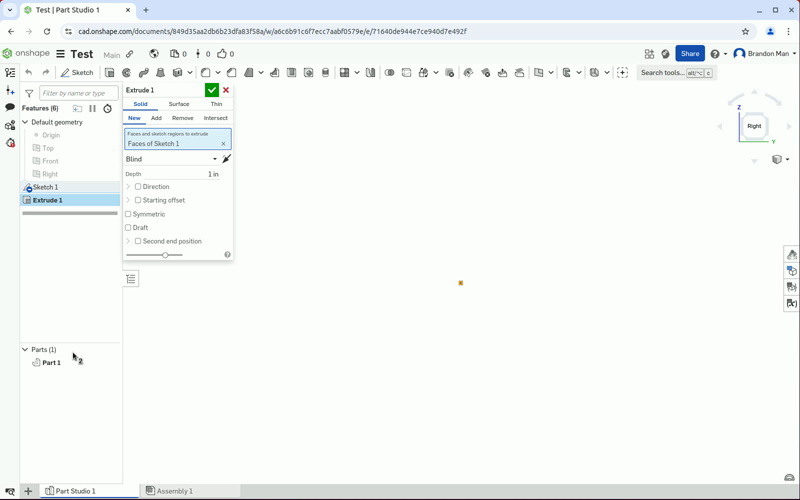
mouse_move(143, 106)
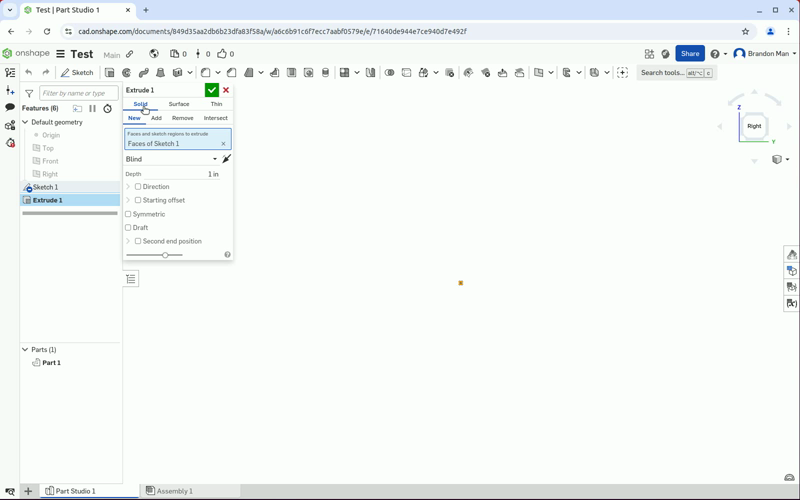
click(143, 106)
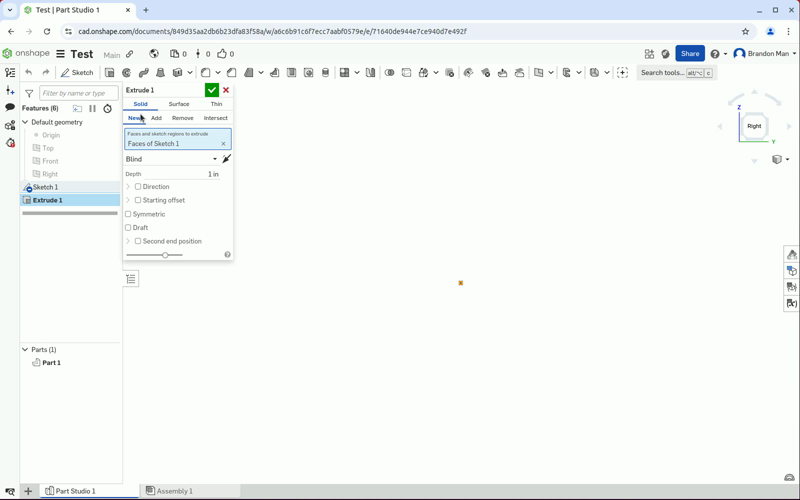
mouse_move(137, 120)
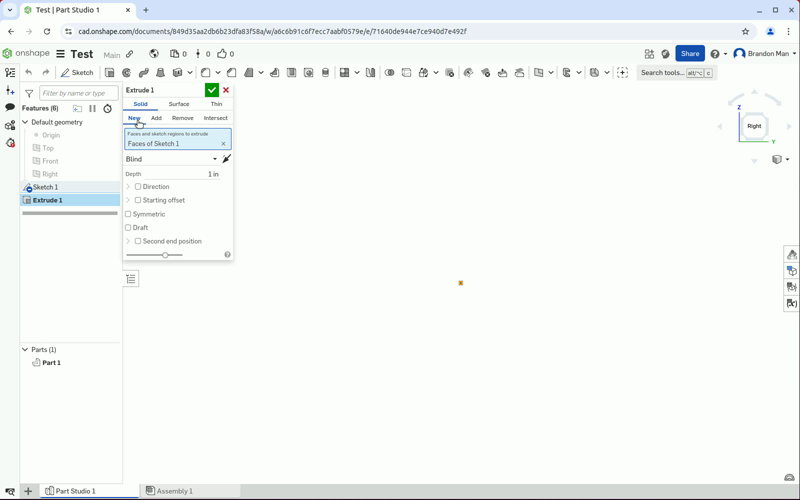
click(137, 120)
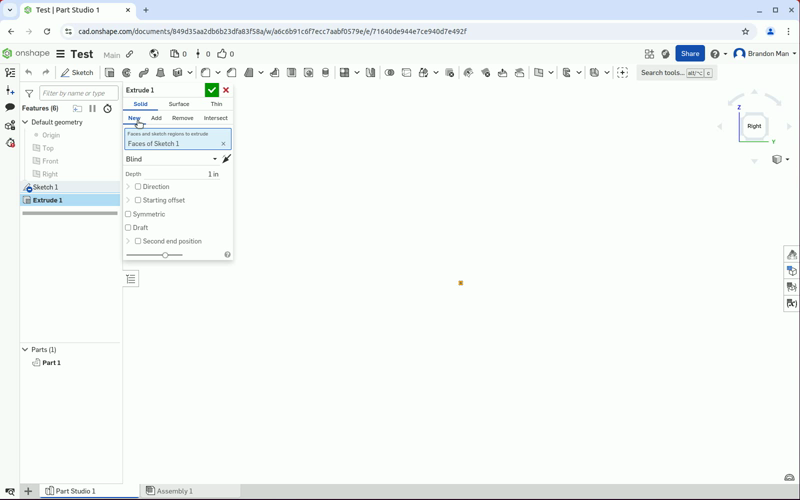
key(tab, 4)
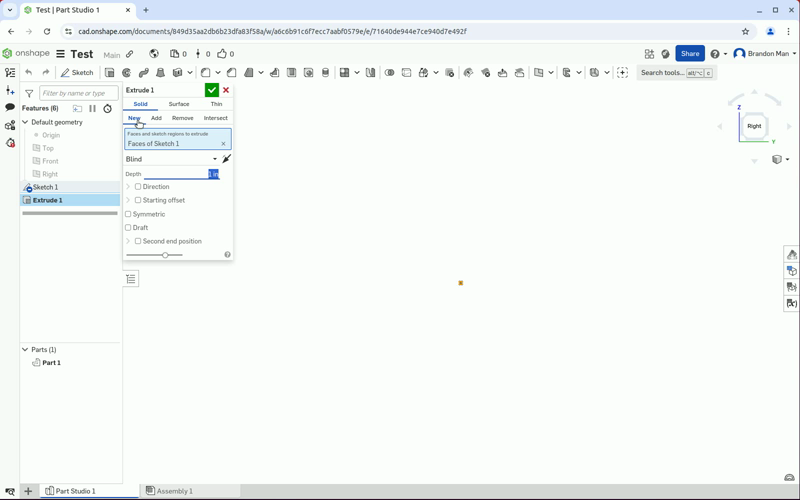
text(0.241)
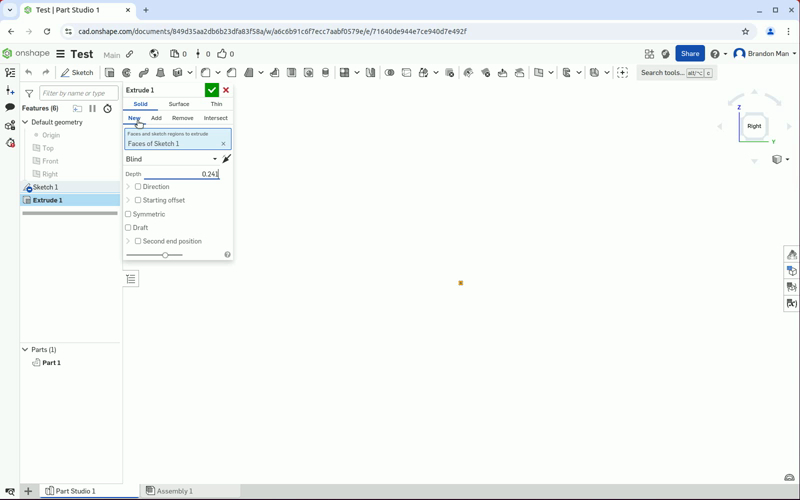
key(enter)
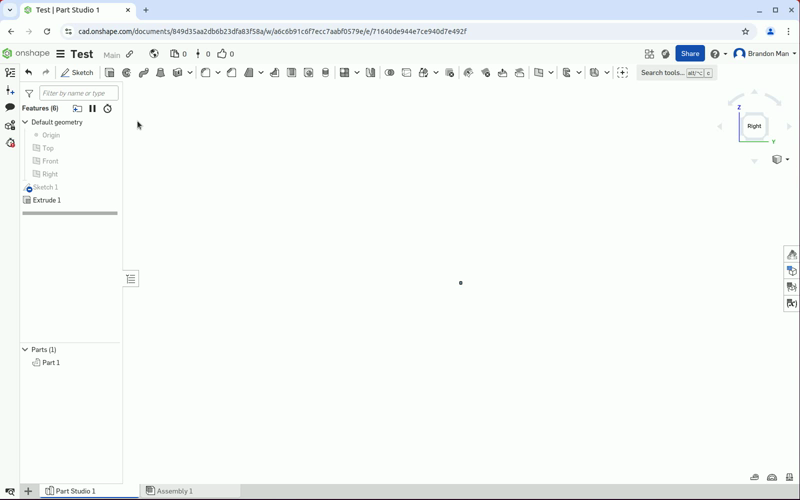
key(shift+h)
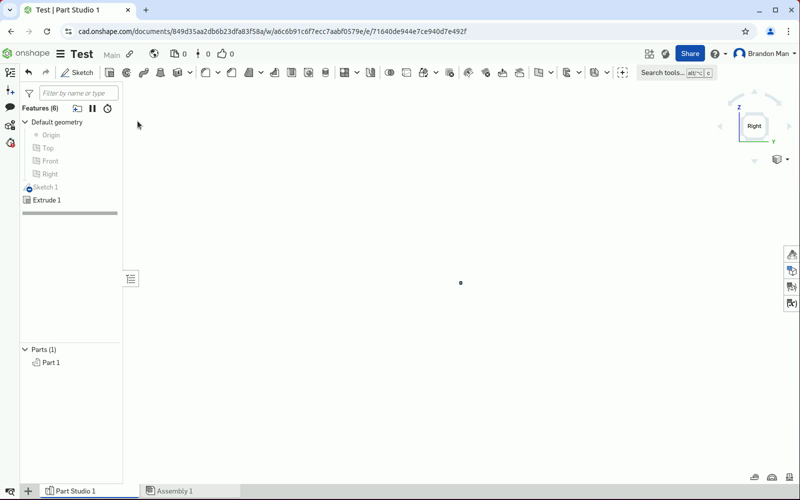
key(shift+h)
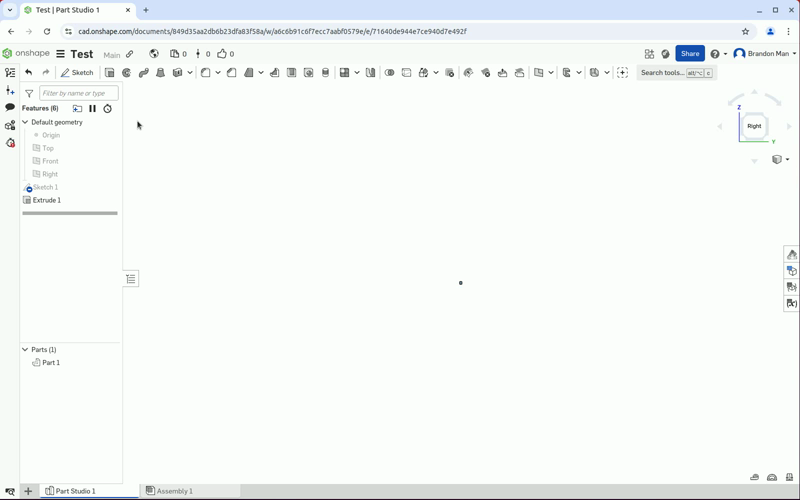
mouse_move(73, 189)
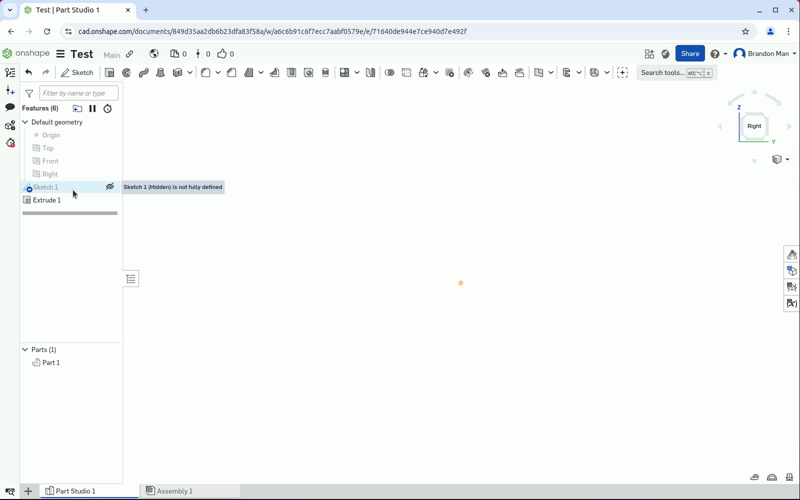
click(73, 189)
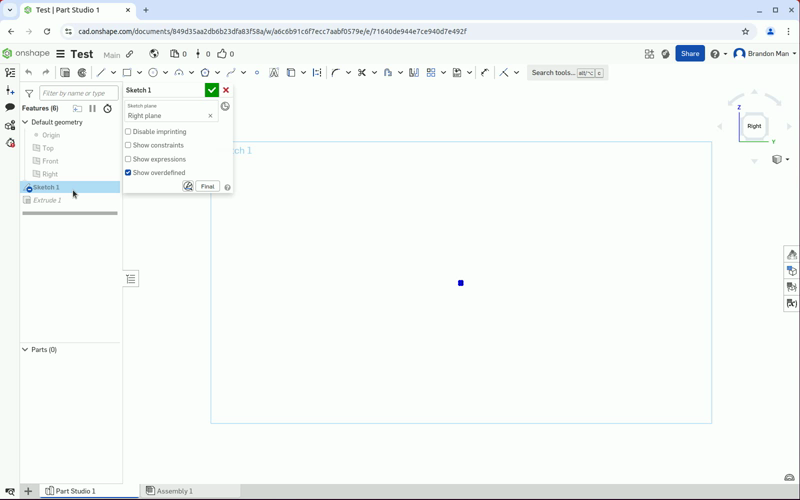
mouse_move(229, 92)
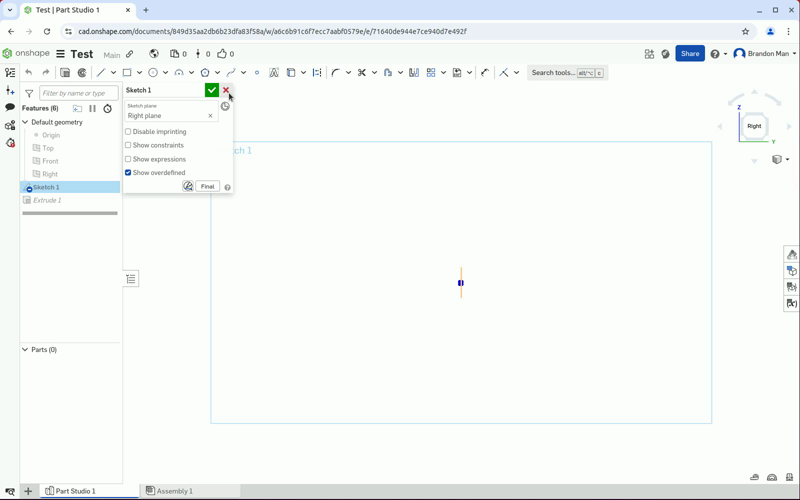
click(229, 92)
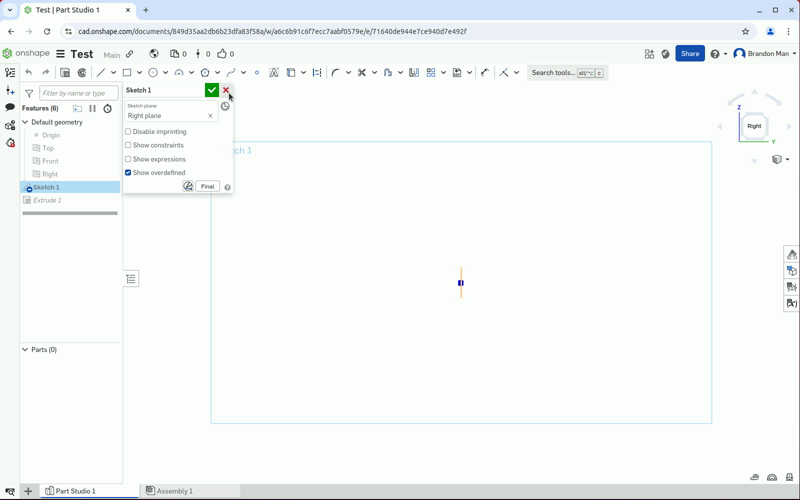
key(shift+s)
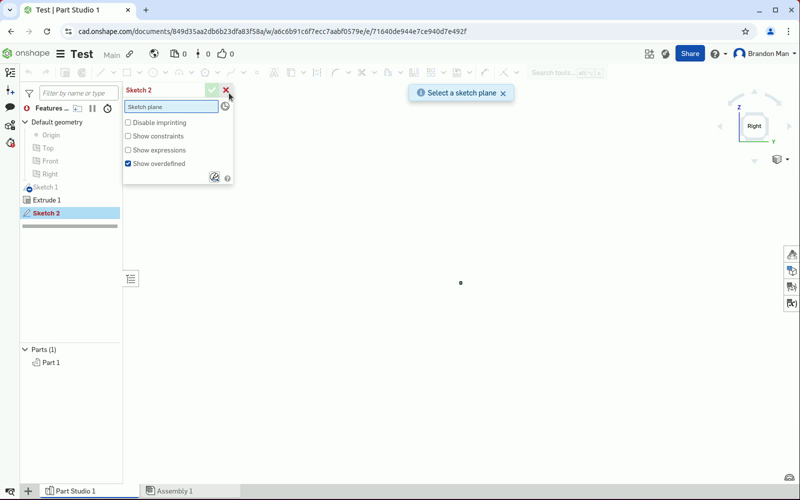
mouse_move(73, 176)
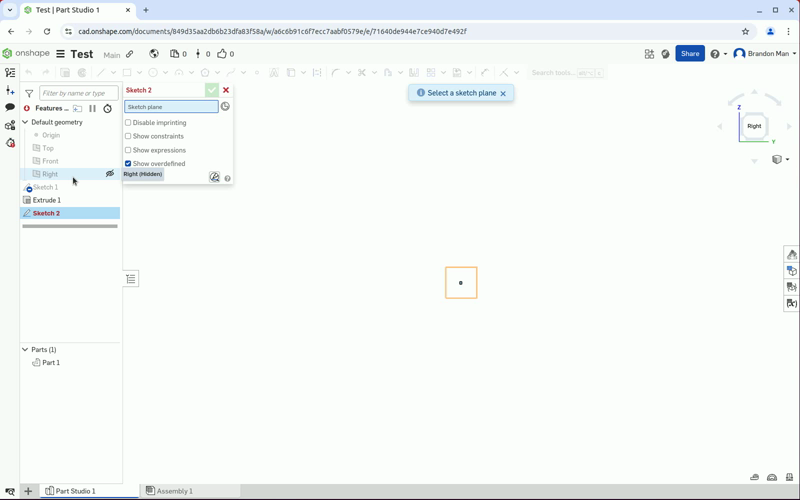
click(73, 176)
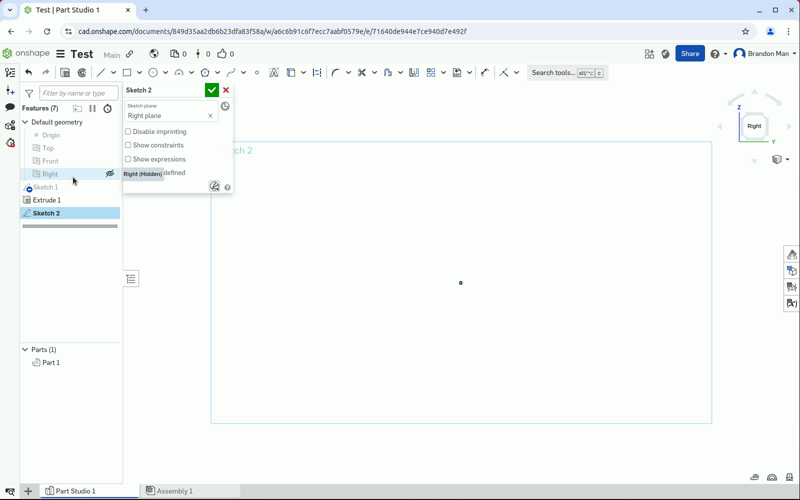
mouse_move(73, 352)
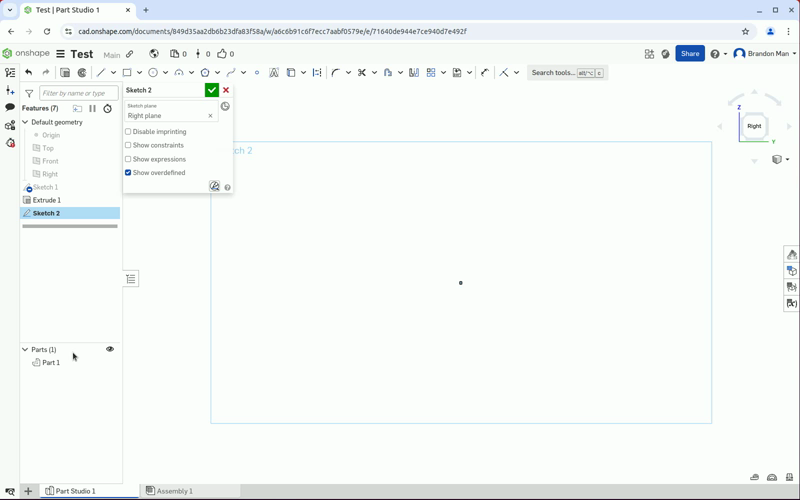
key(y)
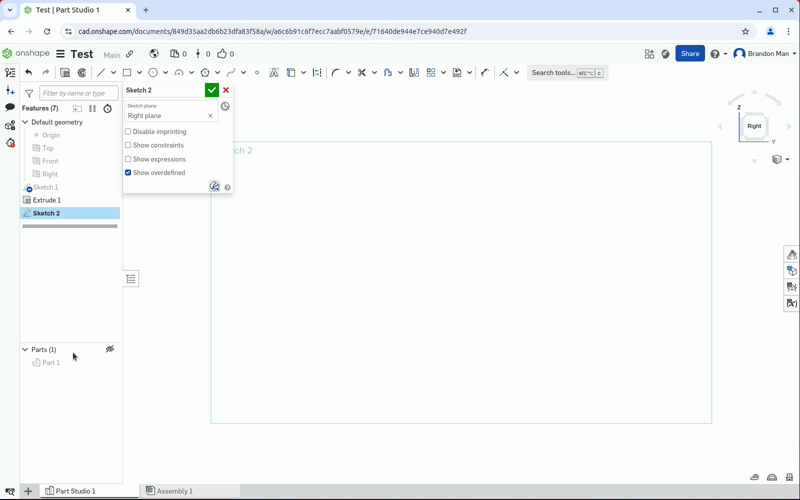
key(l)
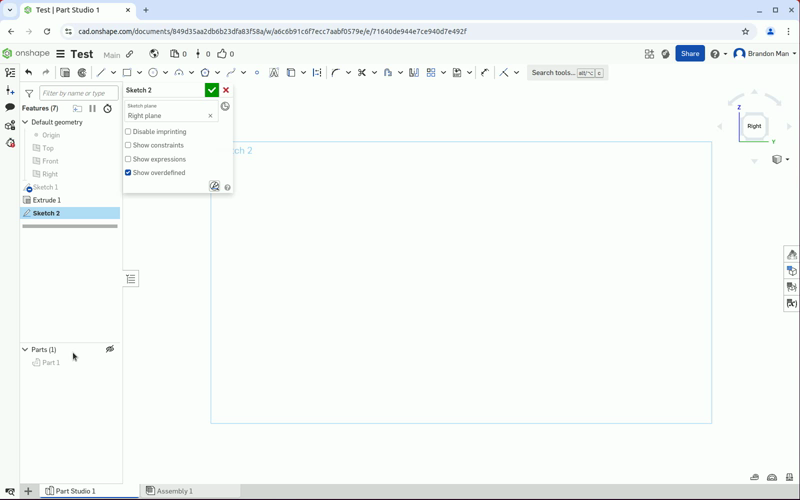
key_down(shift)
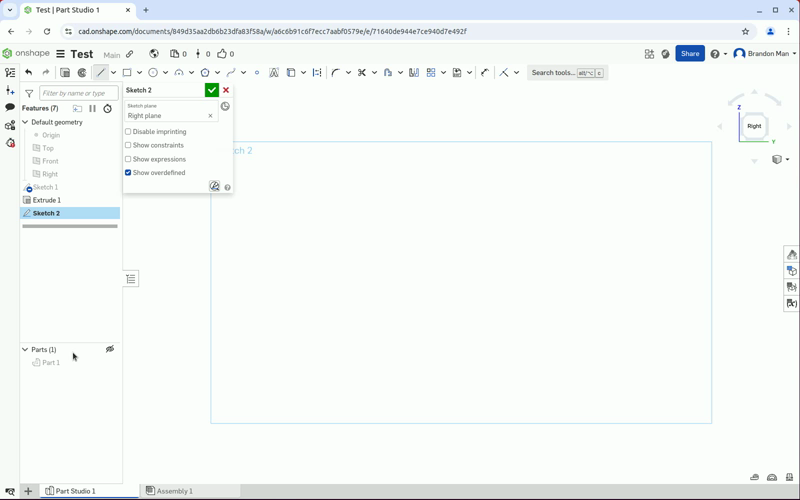
mouse_move(459, 284)
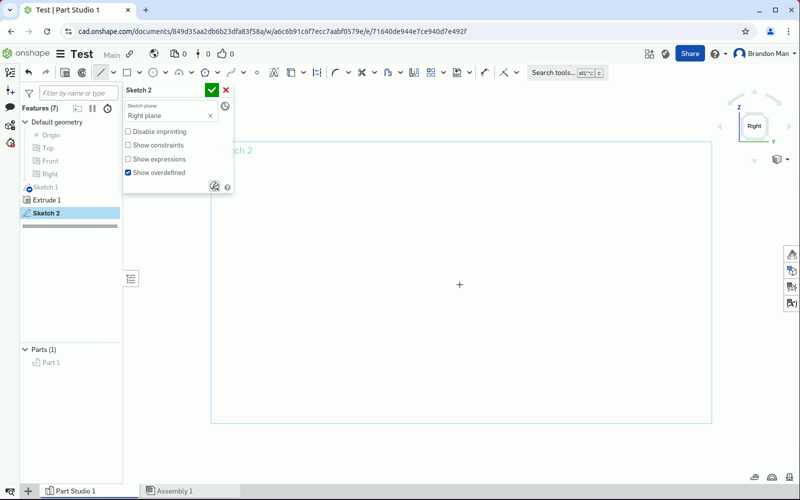
click(459, 284)
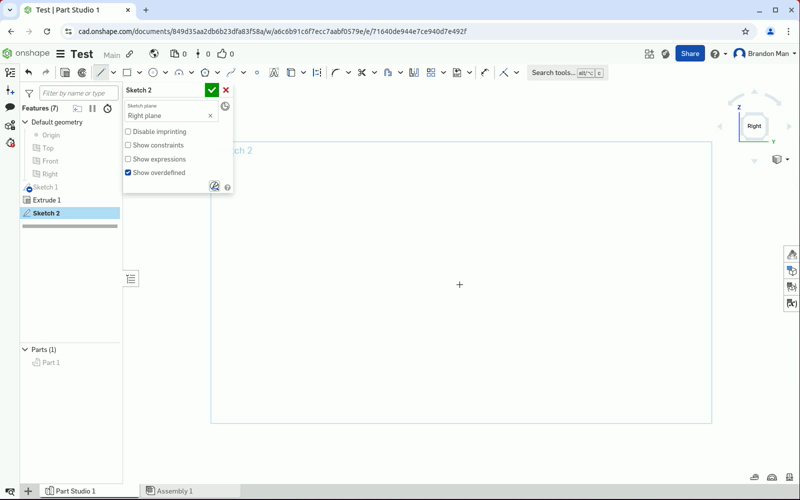
key_up(shift)
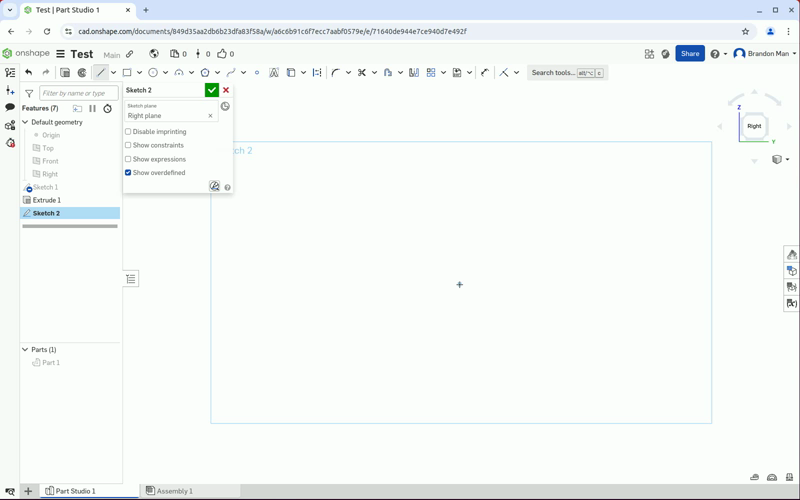
key_down(shift)
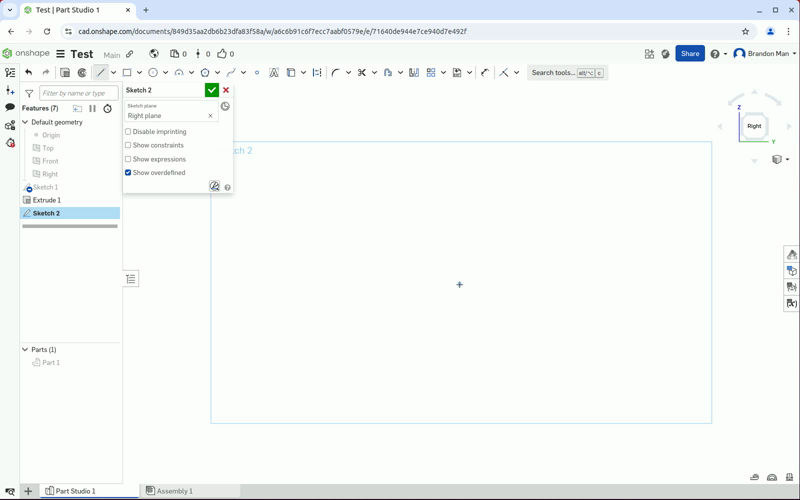
mouse_move(489, 284)
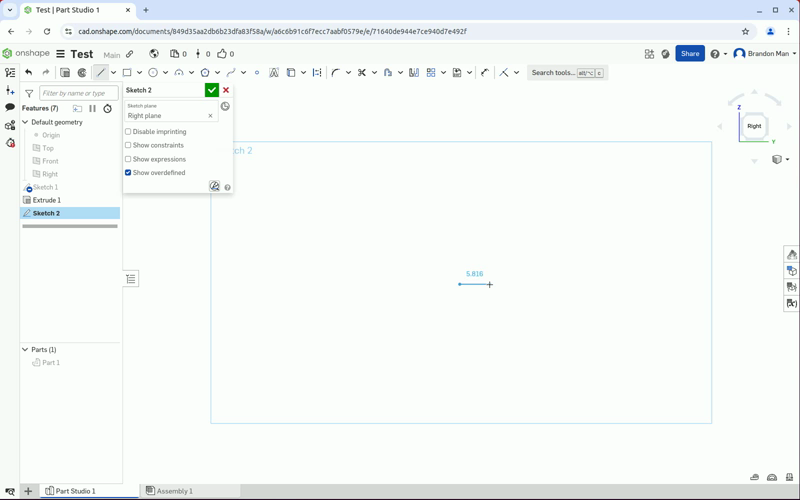
mouse_move(461, 284)
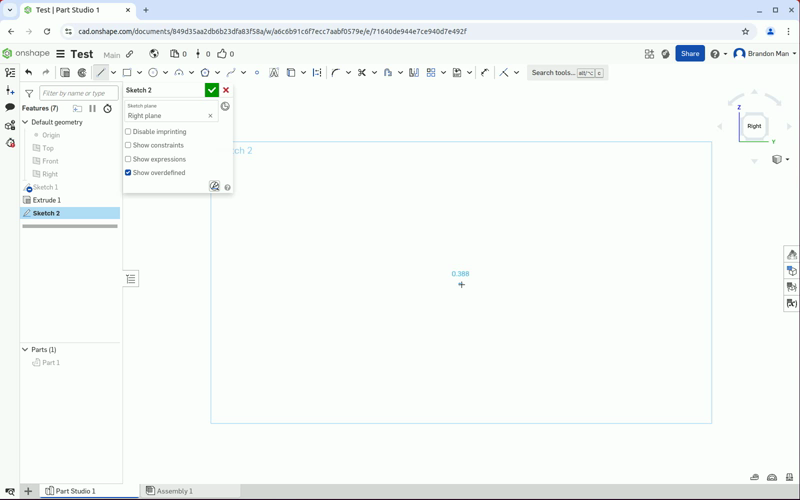
scroll(6)
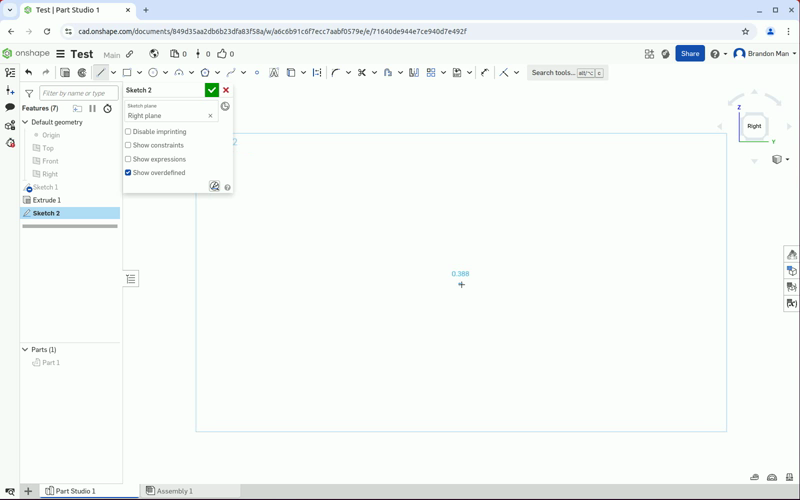
scroll(6)
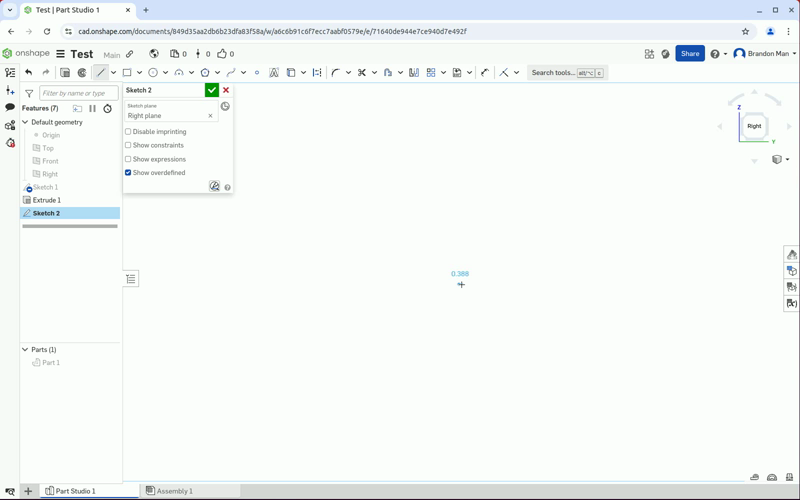
scroll(6)
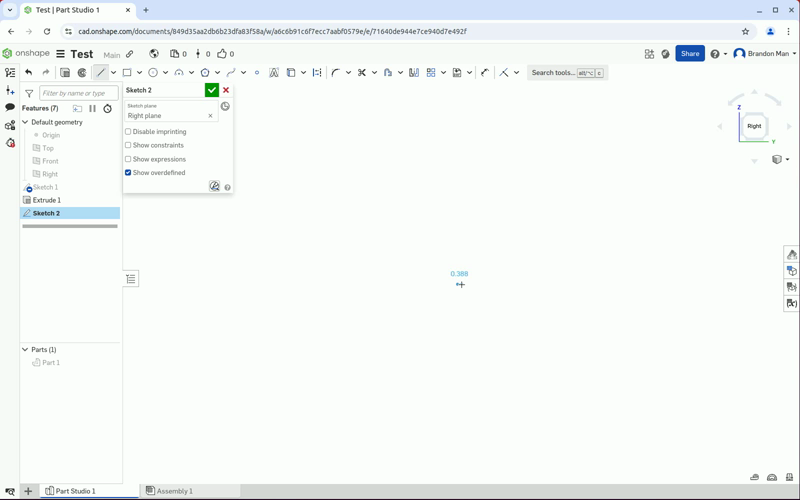
scroll(6)
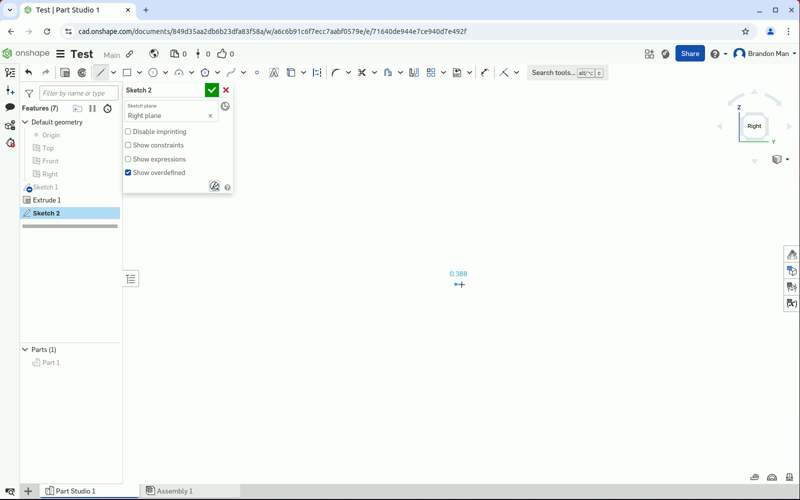
scroll(6)
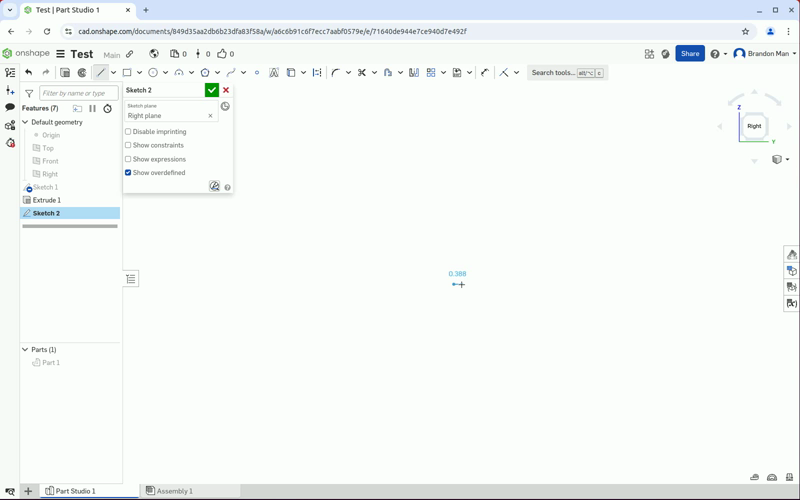
scroll(6)
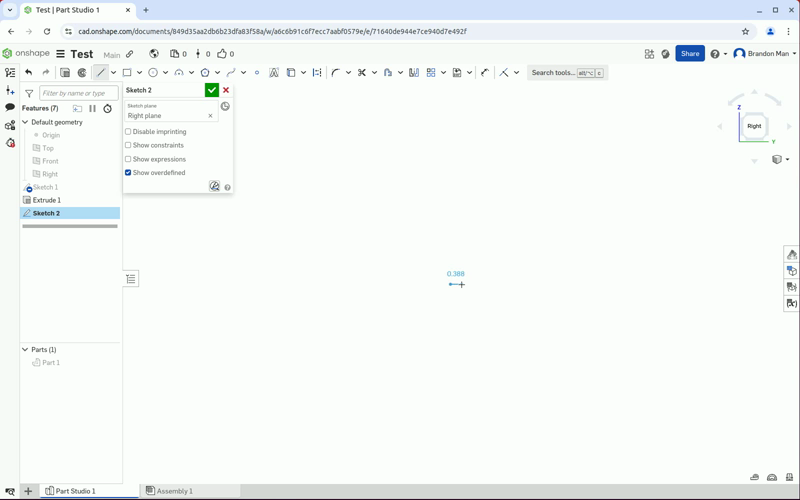
scroll(6)
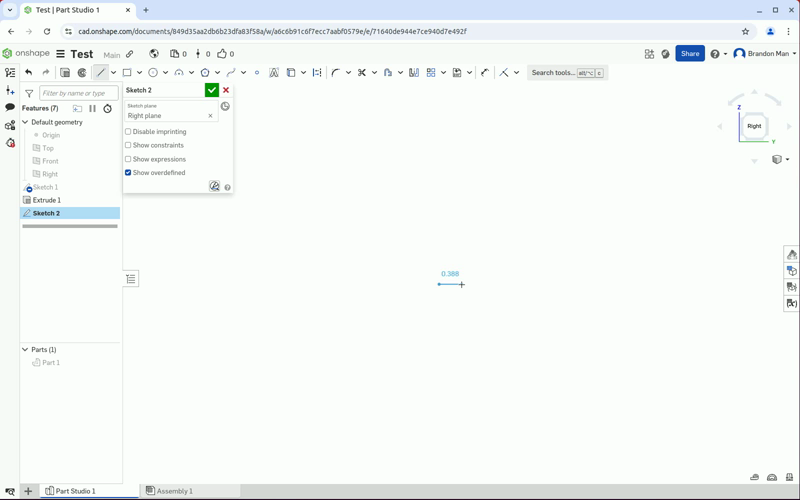
click(461, 284)
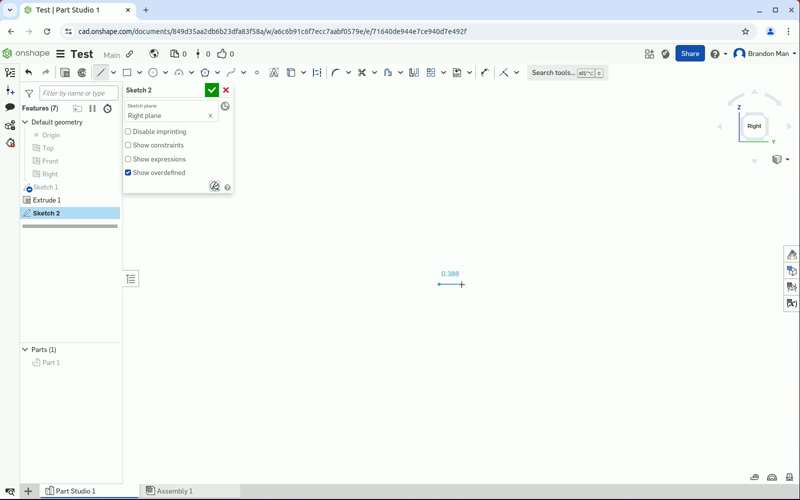
scroll(-6)
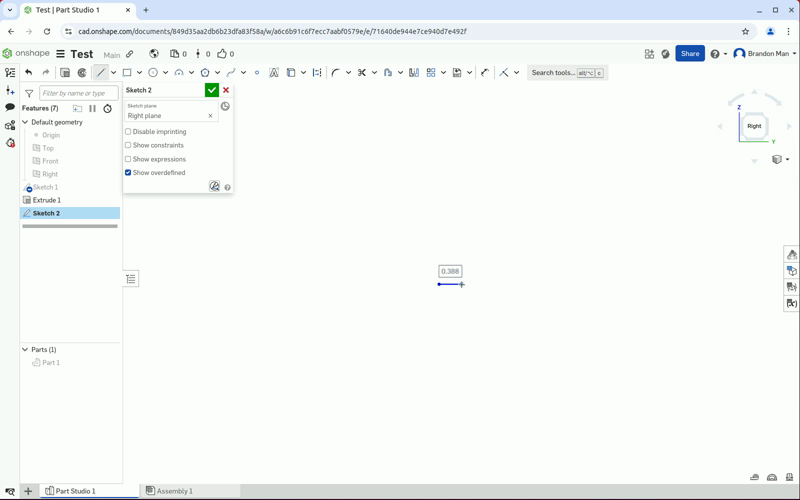
scroll(-6)
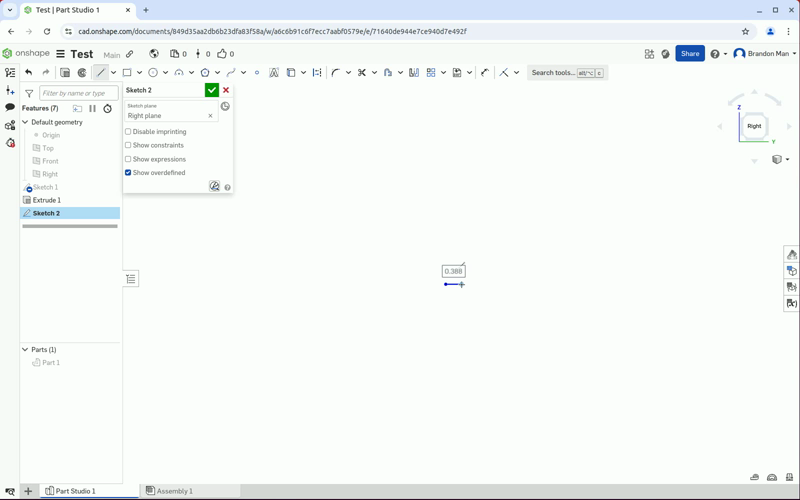
scroll(-6)
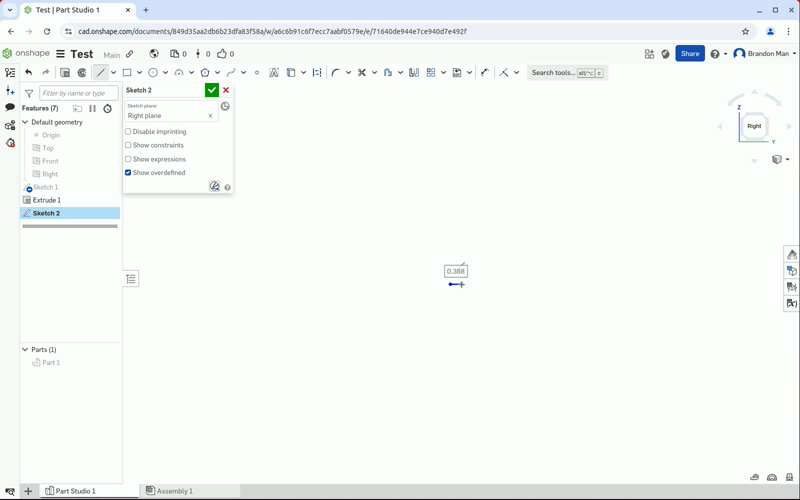
scroll(-6)
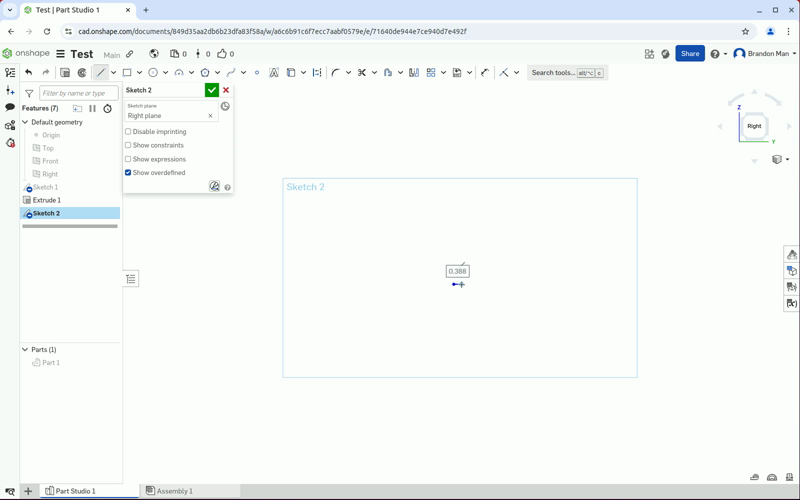
scroll(-6)
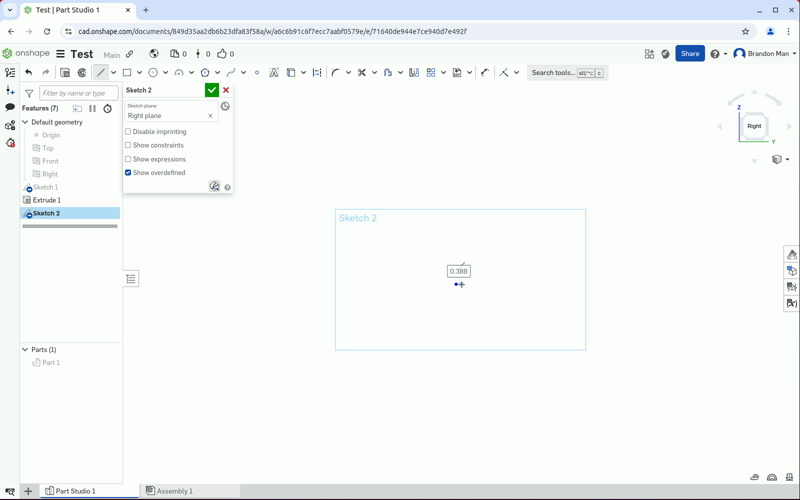
scroll(-6)
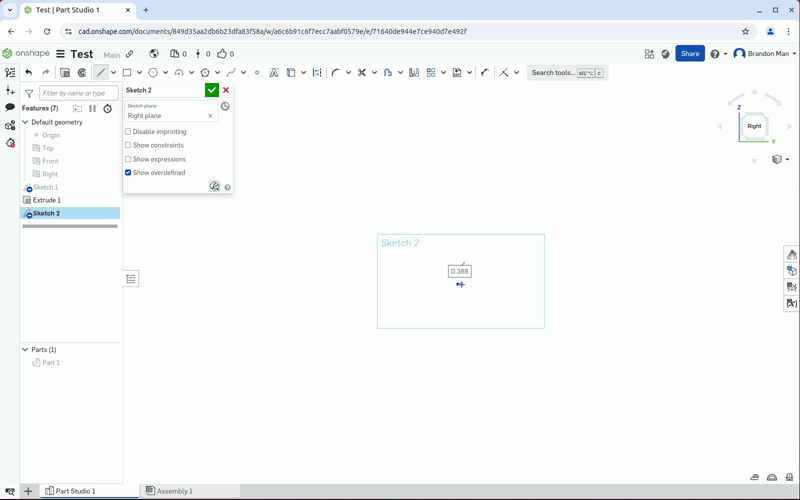
scroll(-6)
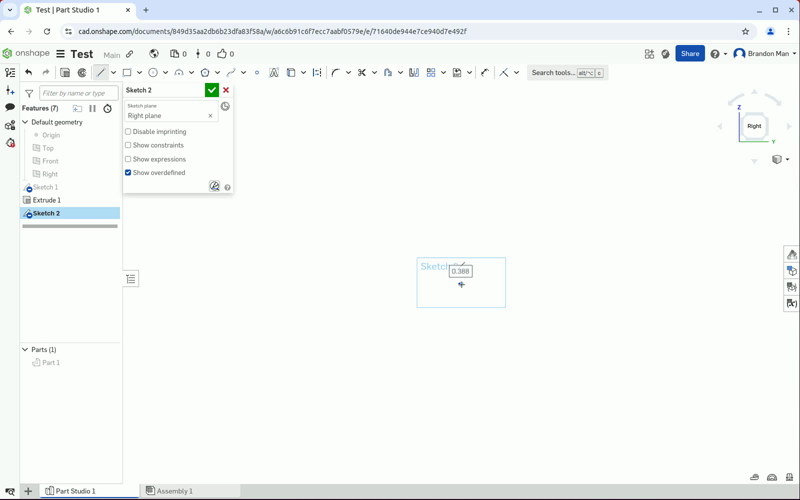
key_up(shift)
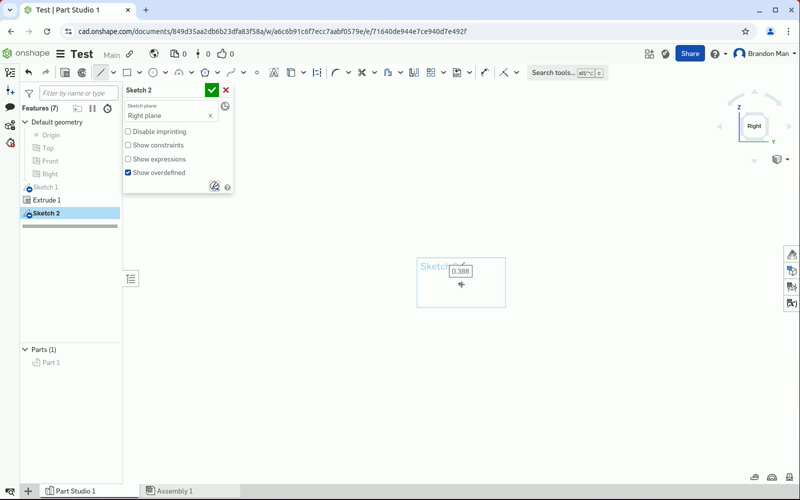
key_down(shift)
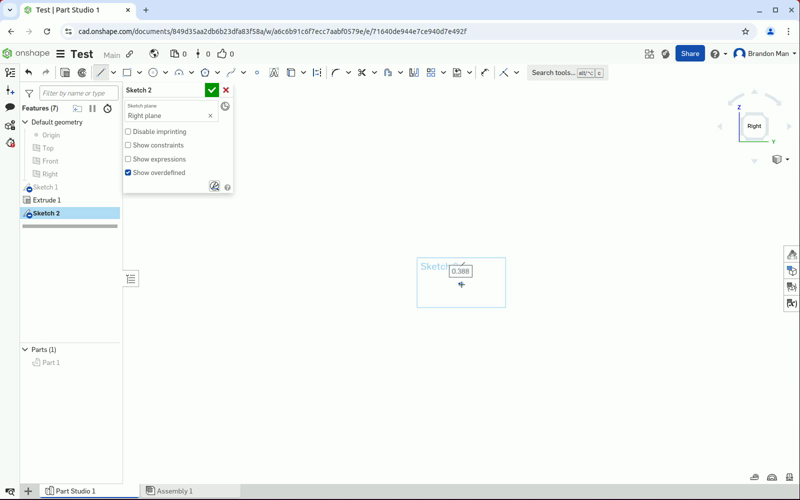
mouse_move(492, 284)
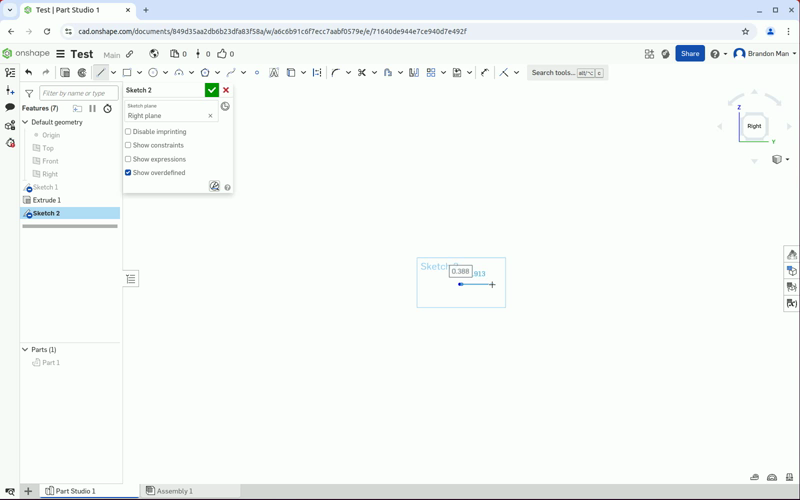
mouse_move(461, 281)
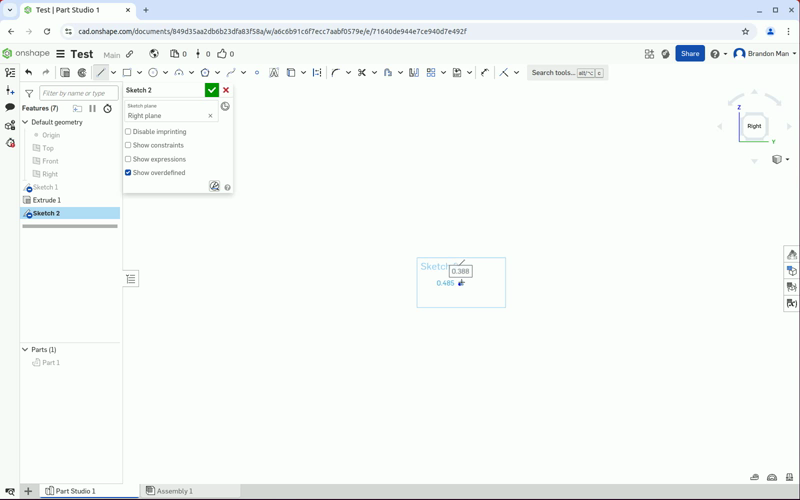
scroll(6)
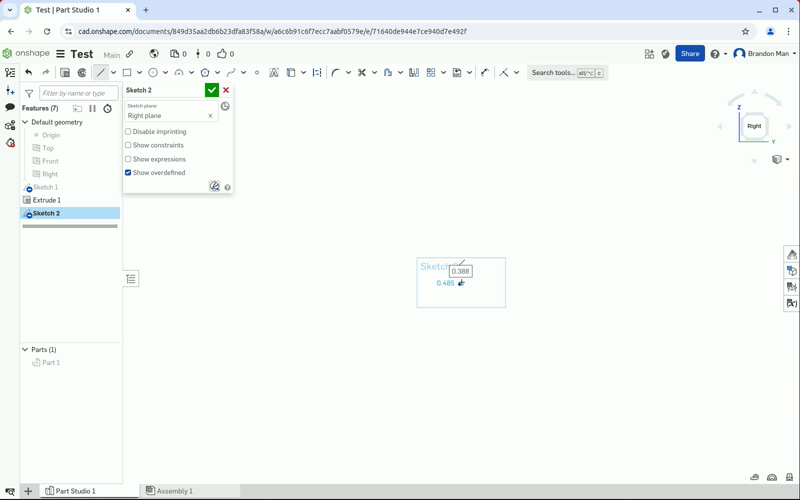
scroll(6)
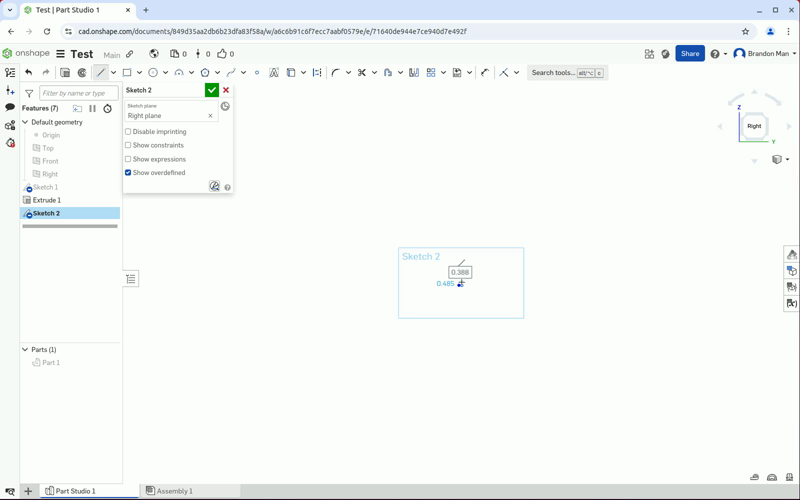
scroll(6)
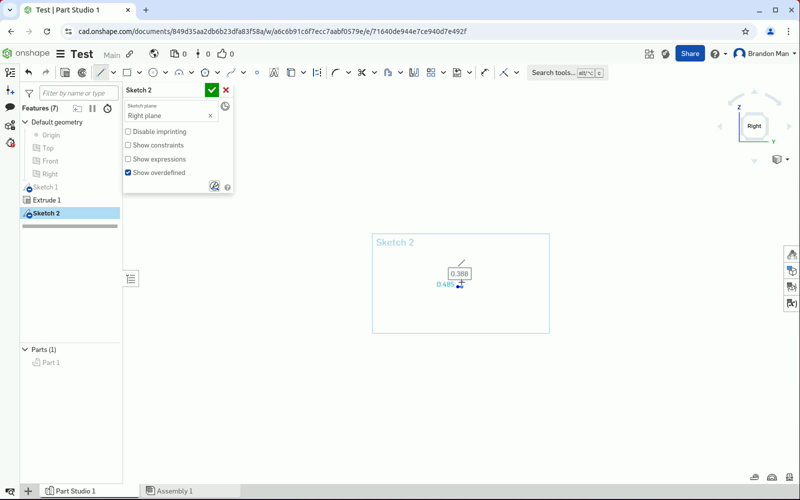
scroll(6)
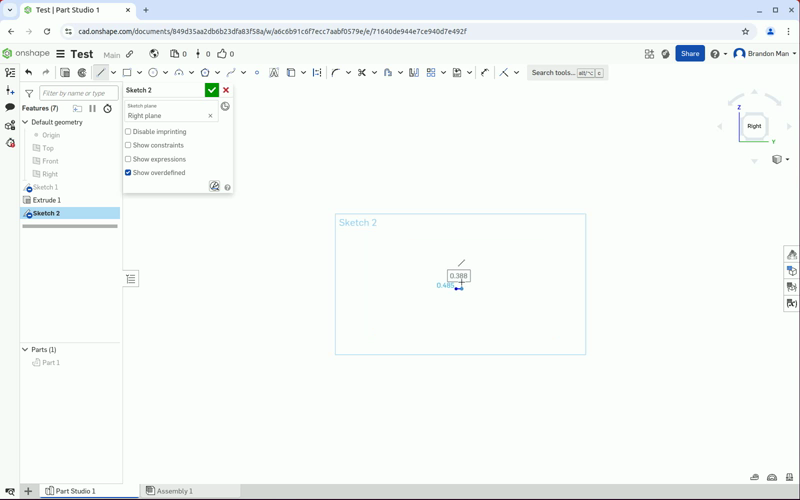
scroll(6)
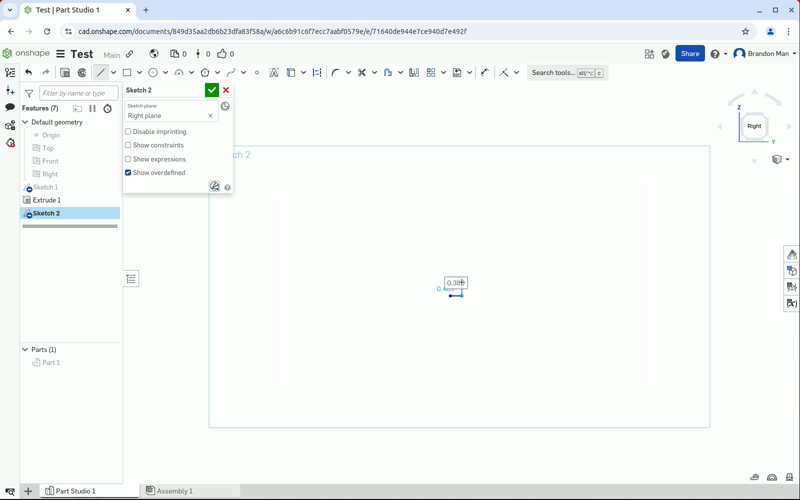
scroll(6)
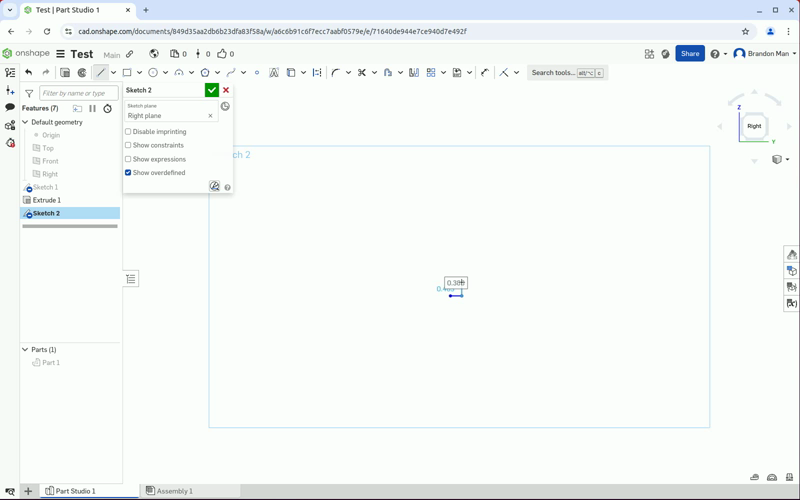
scroll(6)
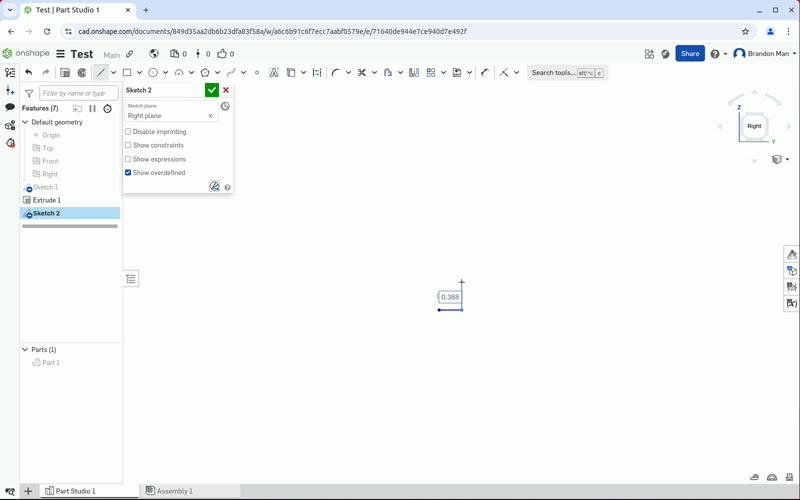
click(461, 281)
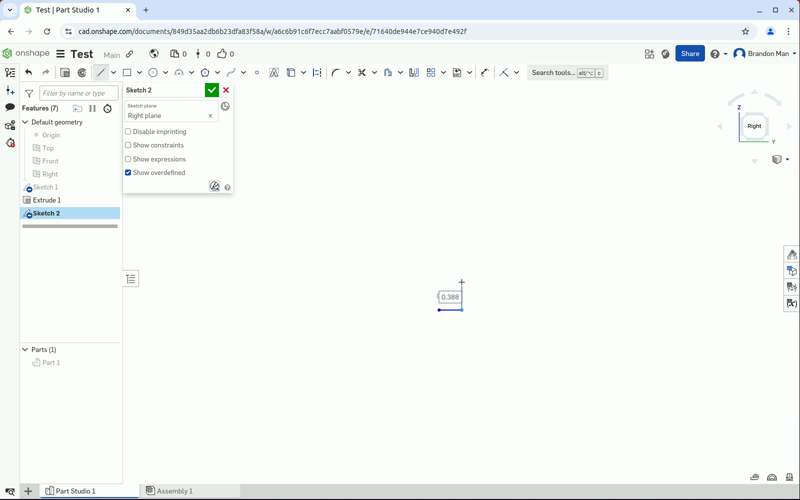
scroll(-6)
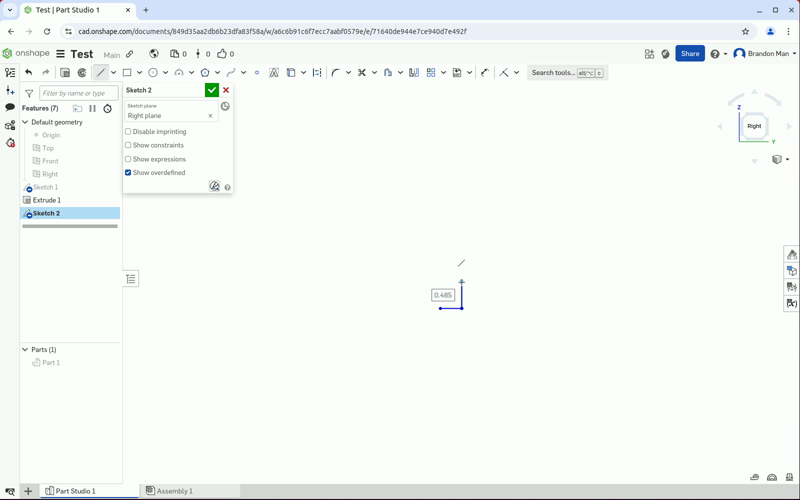
scroll(-6)
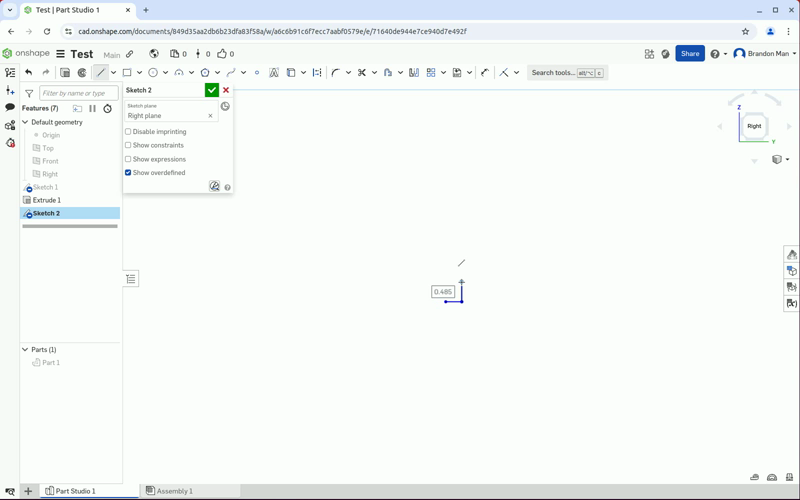
scroll(-6)
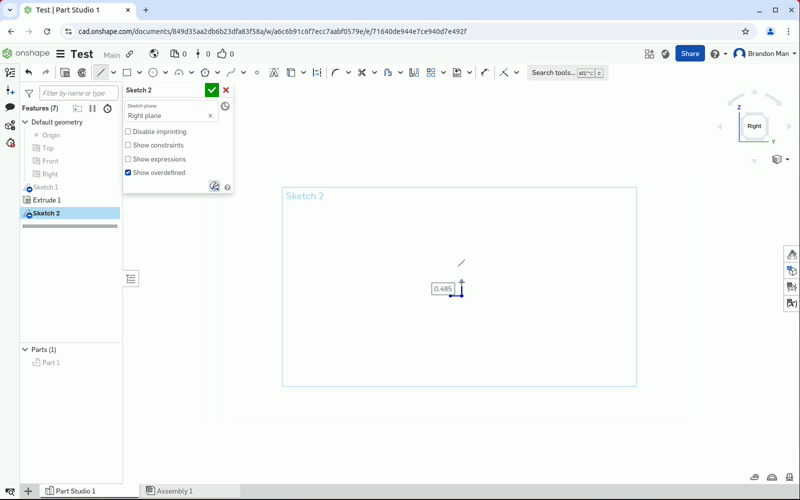
scroll(-6)
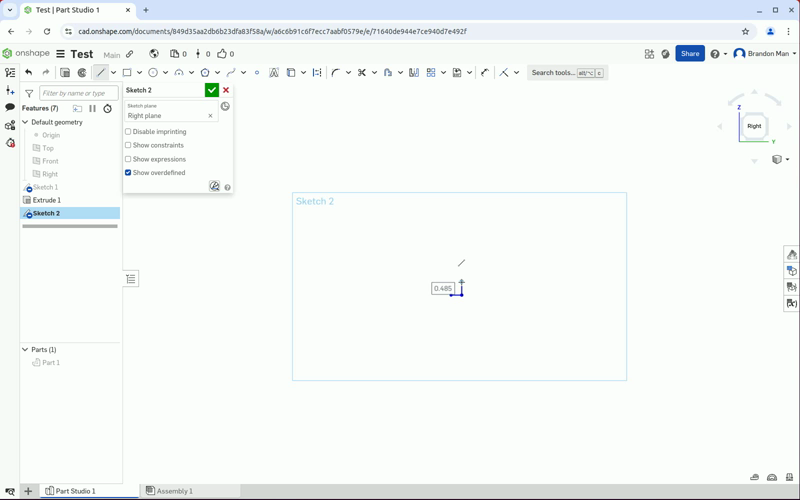
scroll(-6)
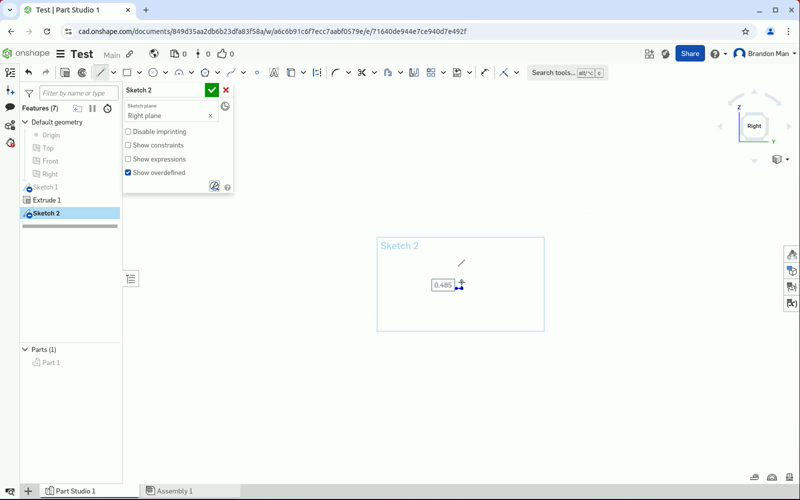
scroll(-6)
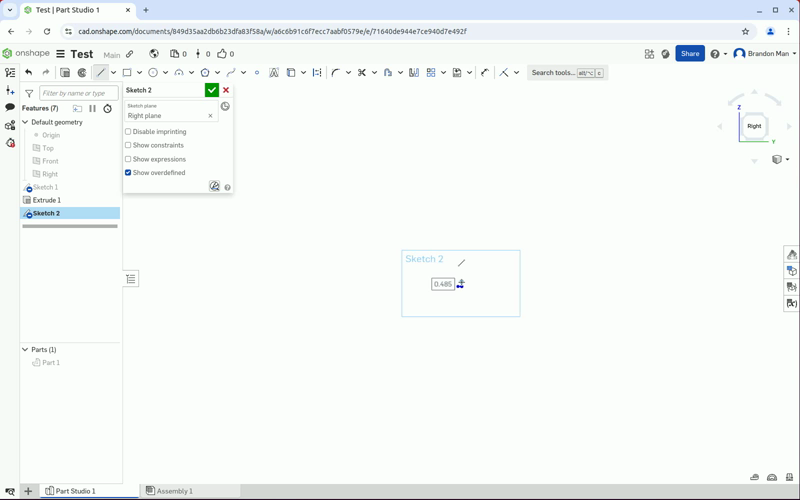
scroll(-6)
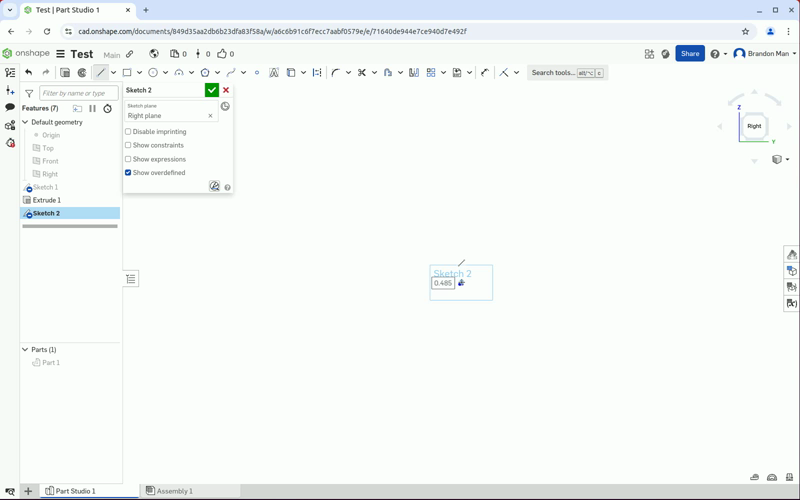
key_up(shift)
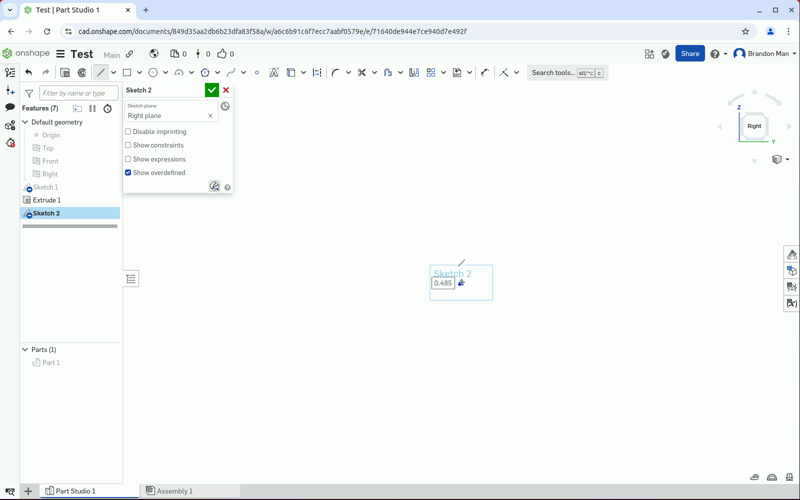
key_down(shift)
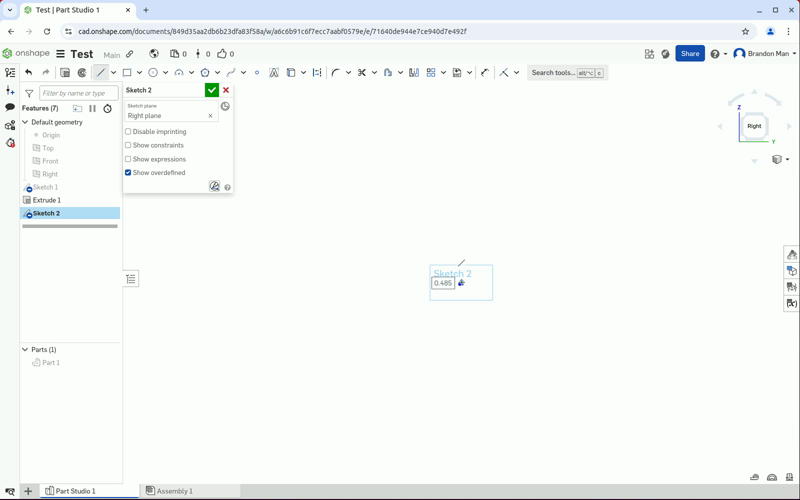
mouse_move(492, 281)
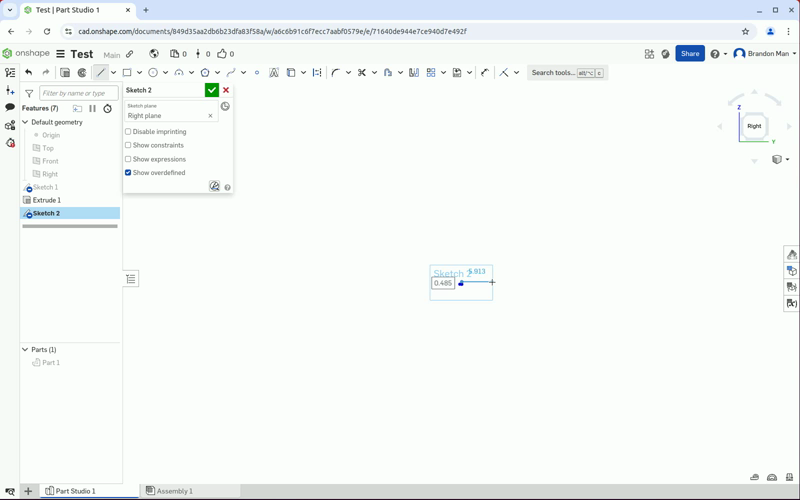
mouse_move(459, 281)
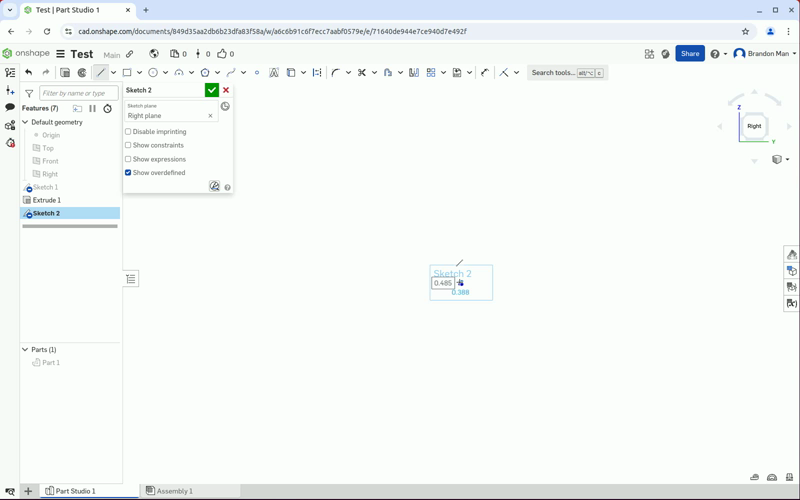
scroll(6)
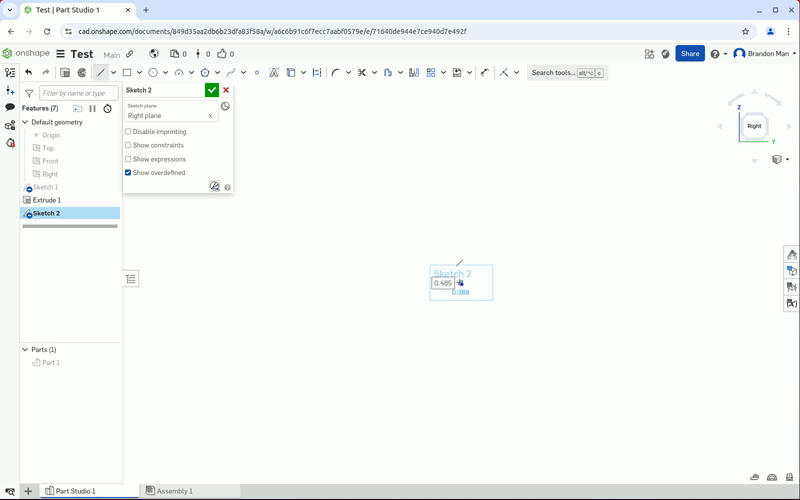
scroll(6)
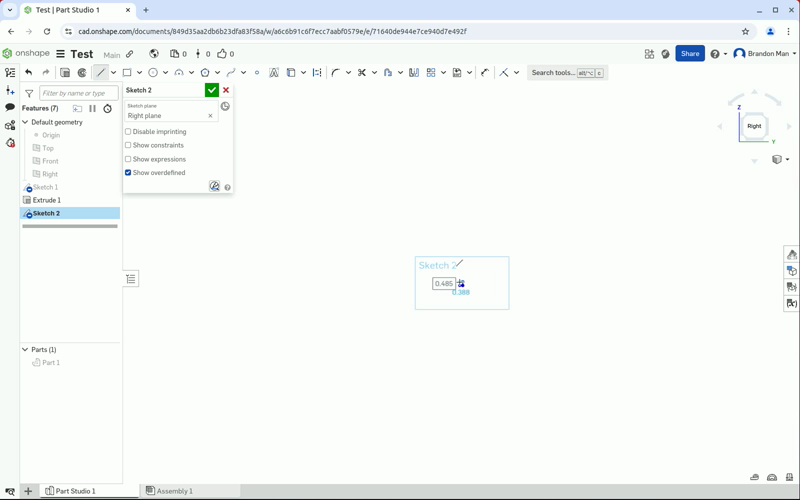
scroll(6)
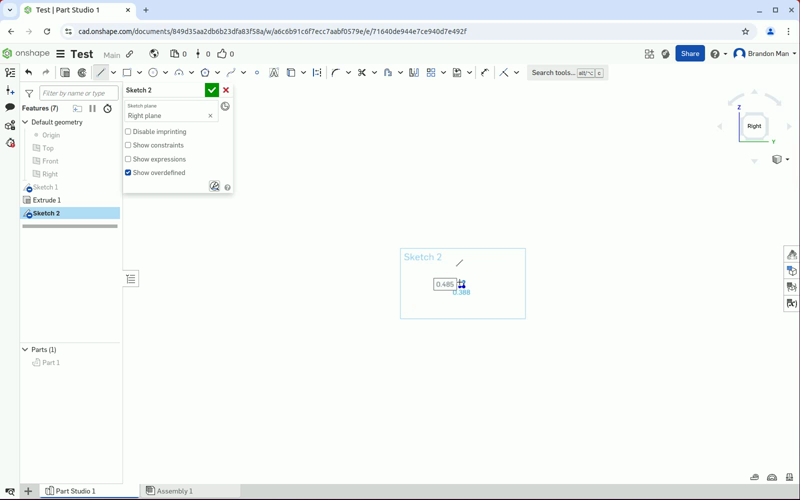
scroll(6)
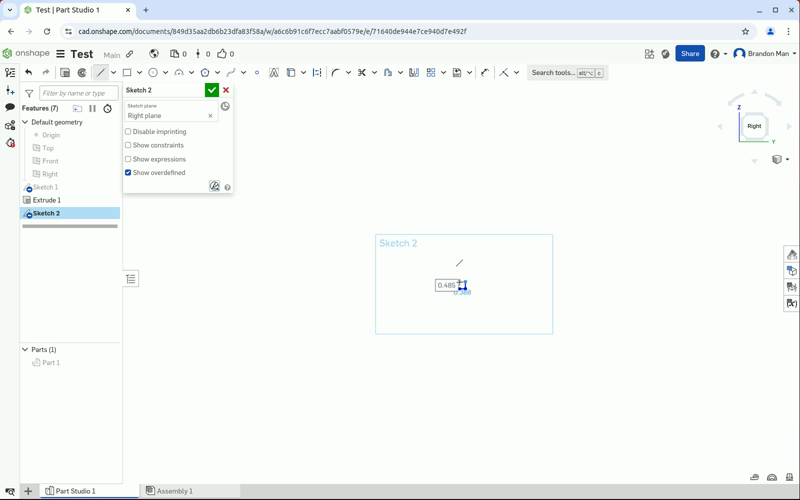
scroll(6)
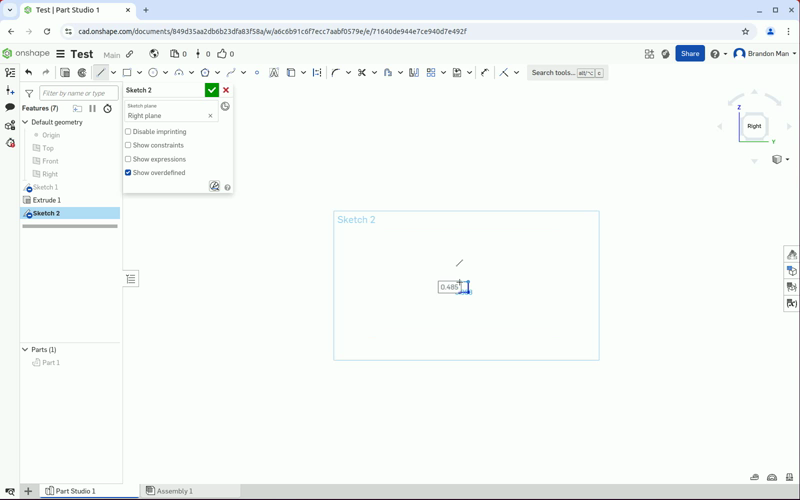
scroll(6)
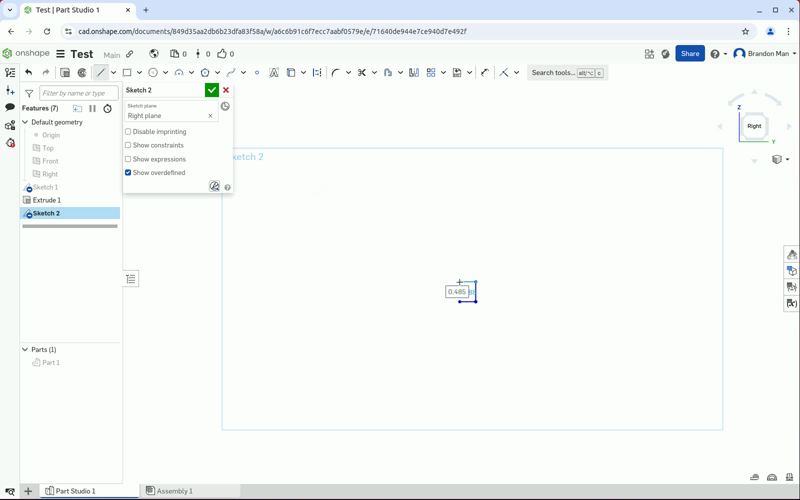
scroll(6)
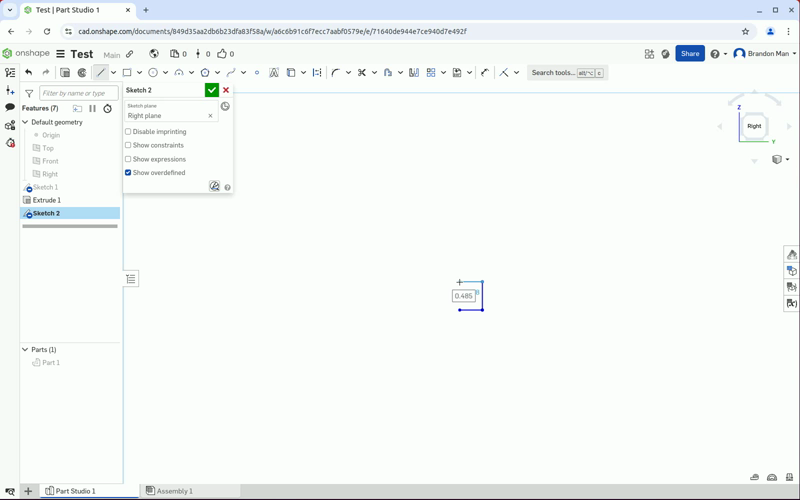
click(459, 281)
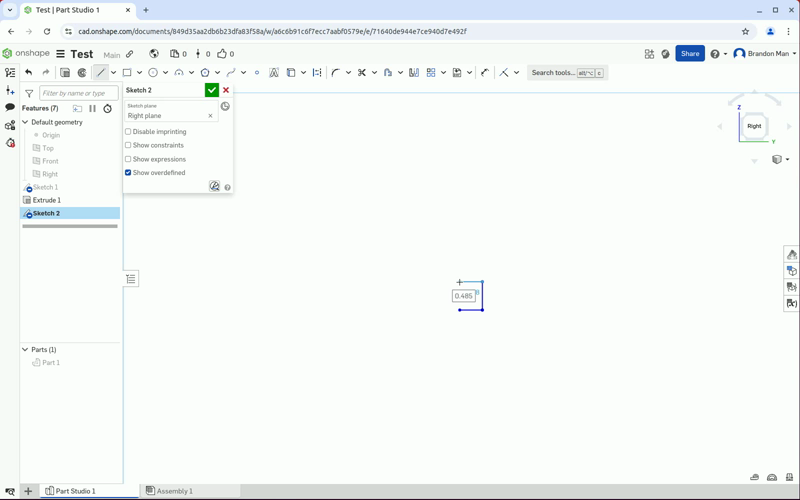
scroll(-6)
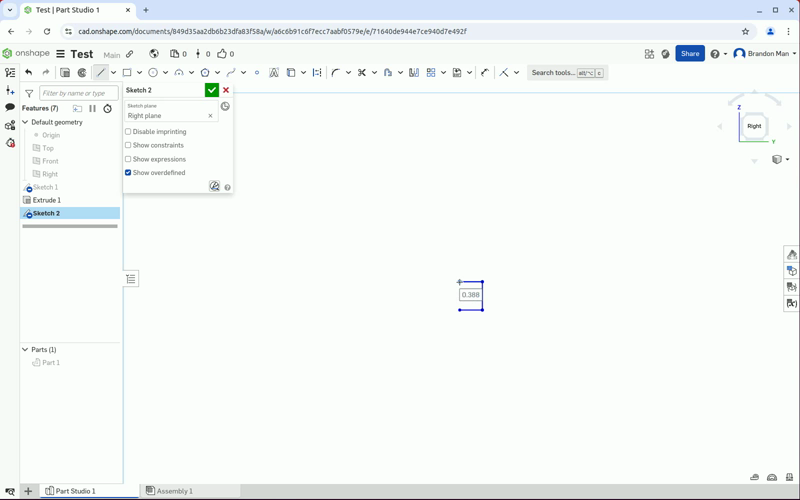
scroll(-6)
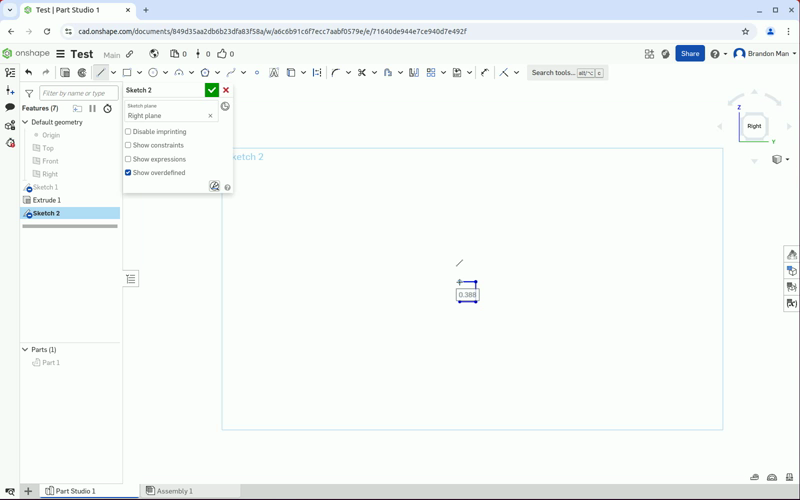
scroll(-6)
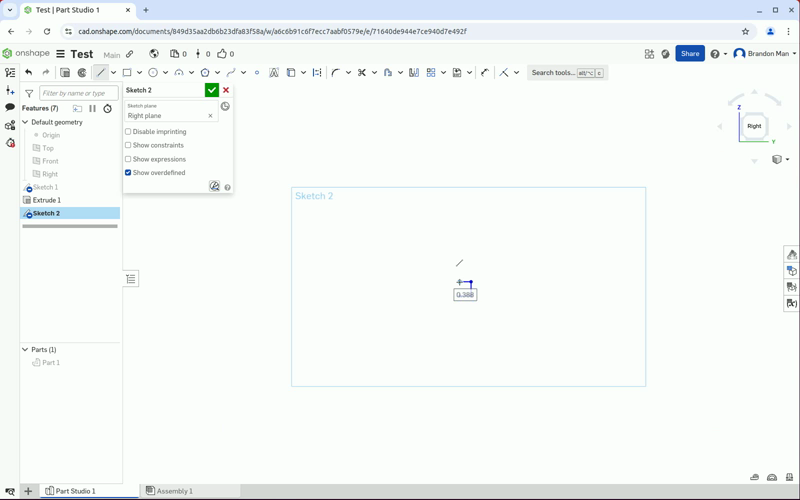
scroll(-6)
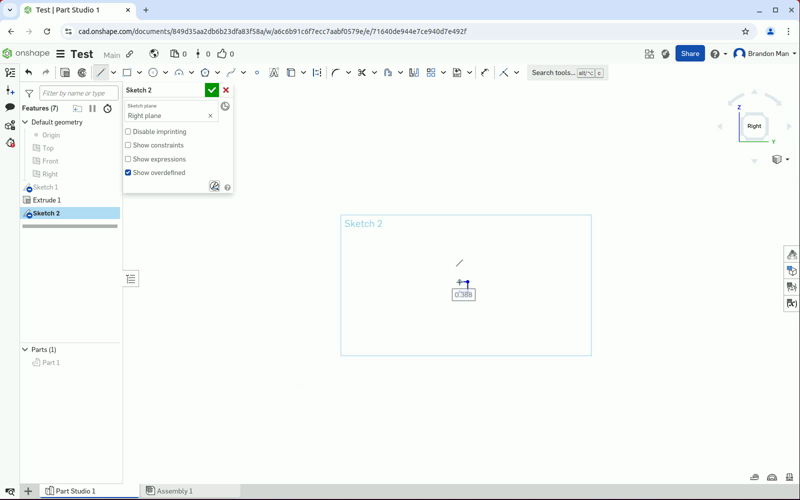
scroll(-6)
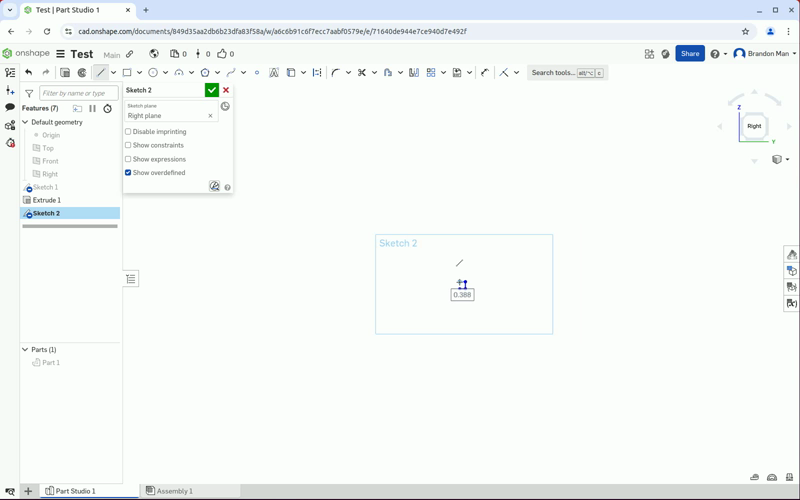
scroll(-6)
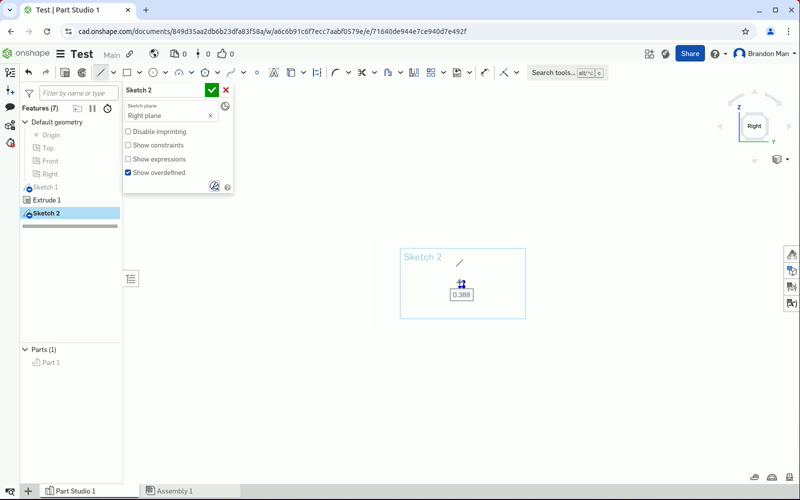
scroll(-6)
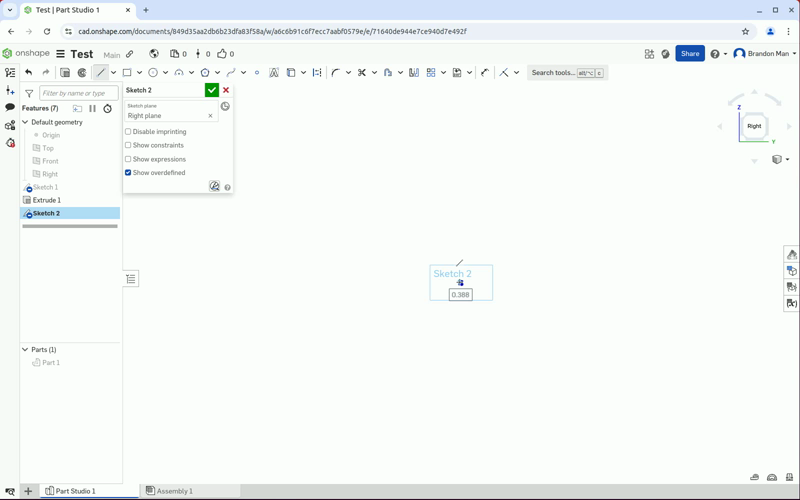
key_up(shift)
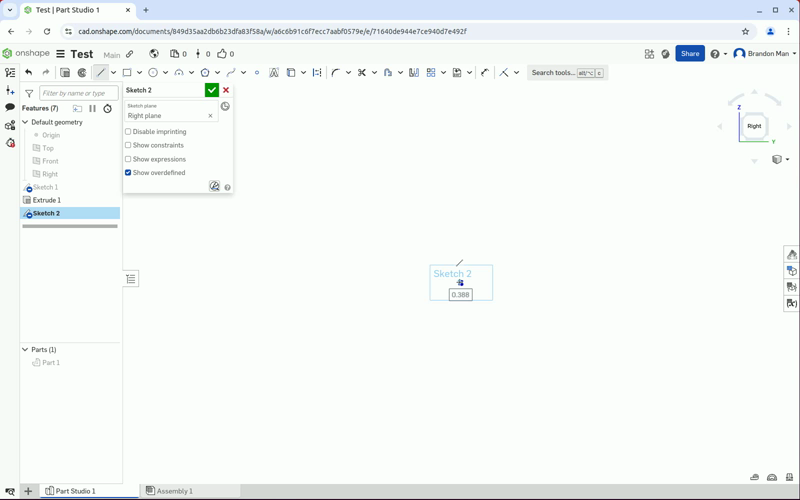
mouse_move(489, 281)
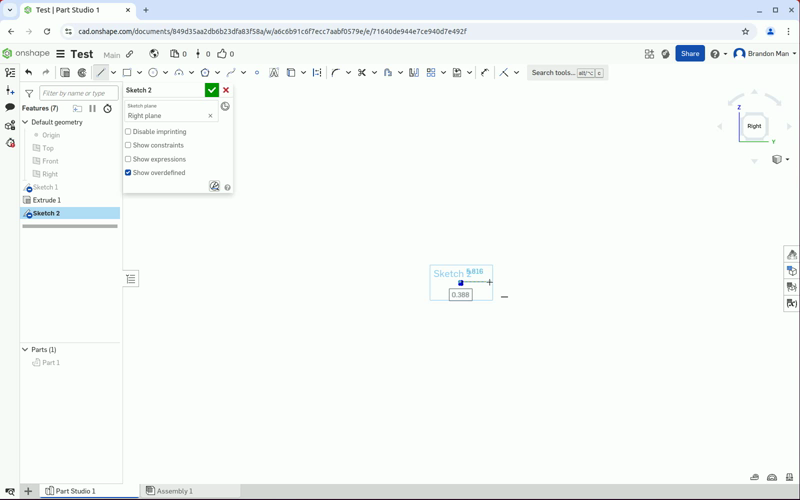
key_down(shift)
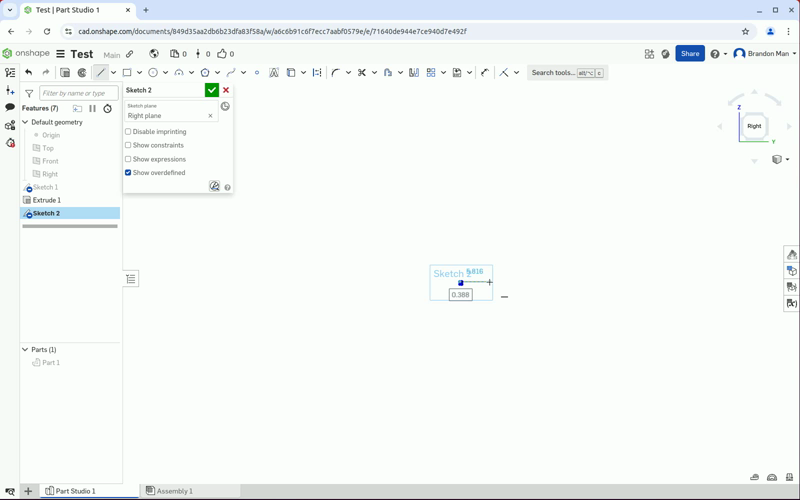
mouse_move(459, 284)
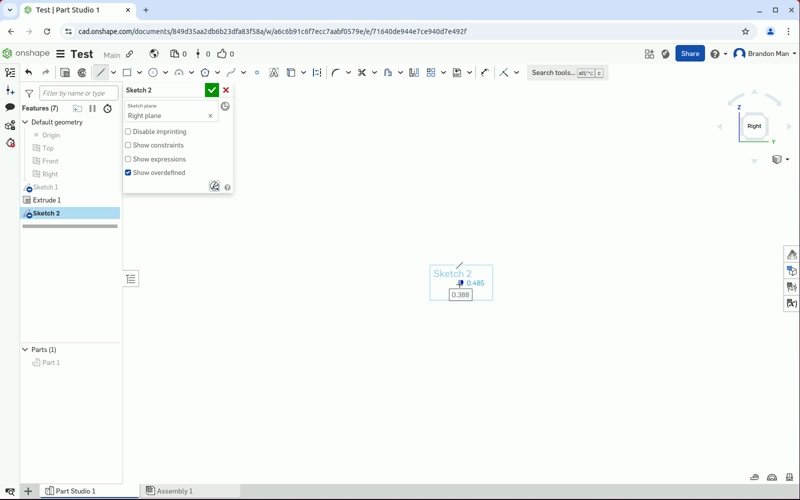
scroll(6)
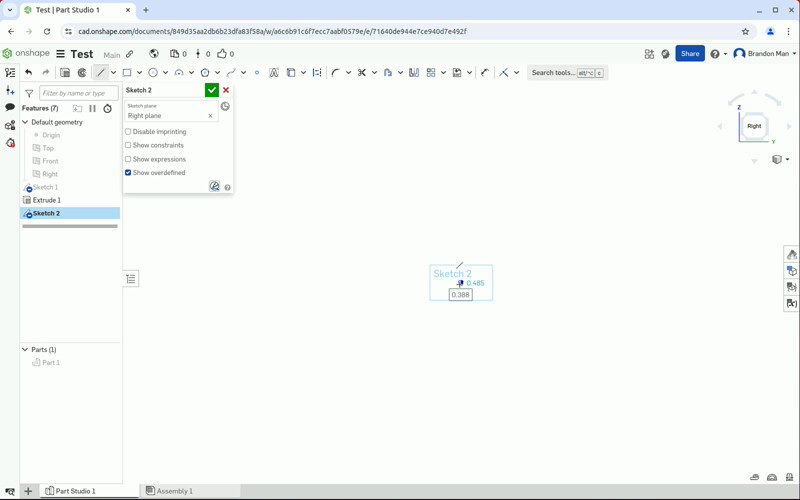
scroll(6)
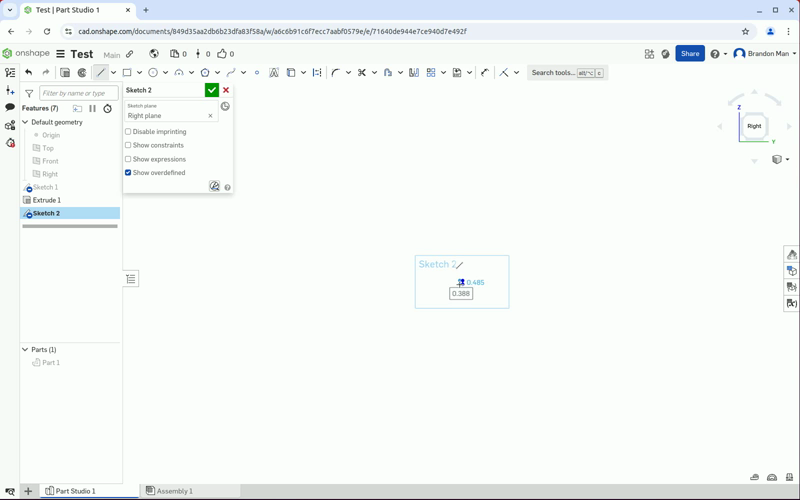
scroll(6)
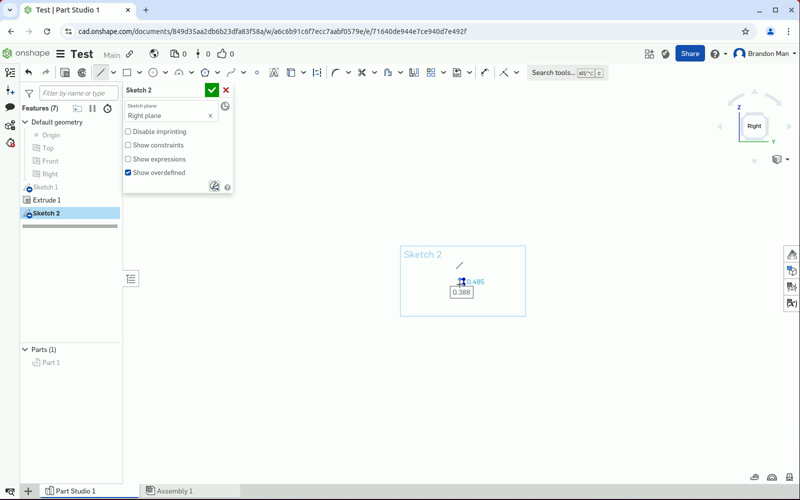
scroll(6)
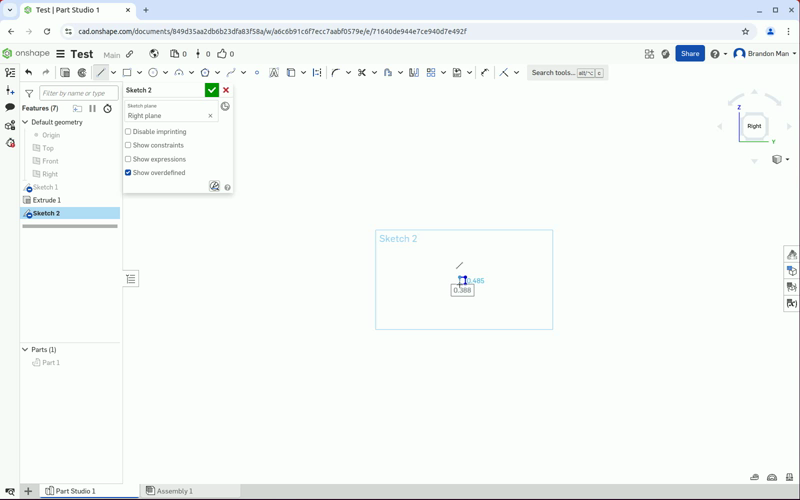
scroll(6)
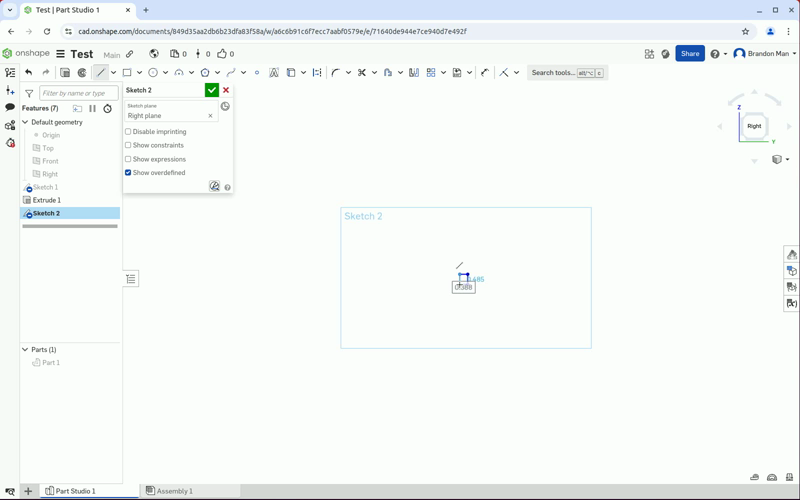
scroll(6)
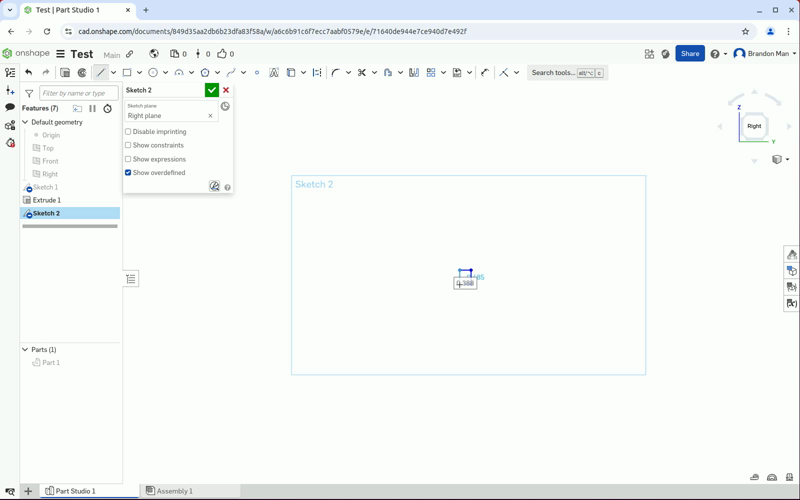
scroll(6)
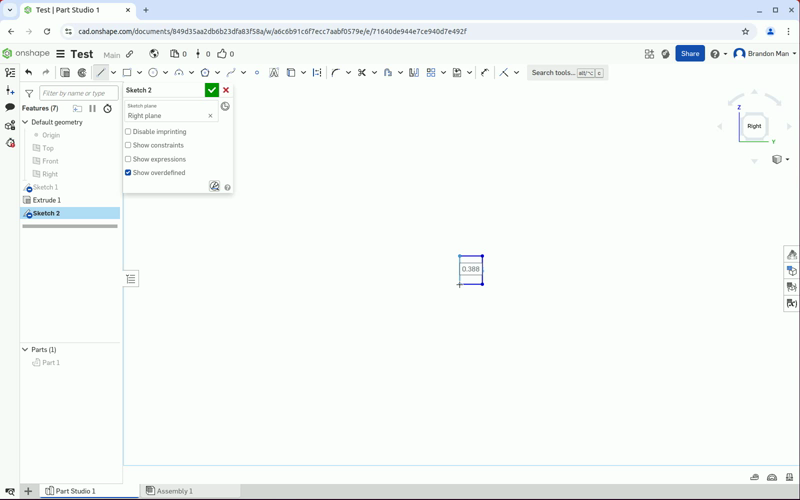
key_up(shift)
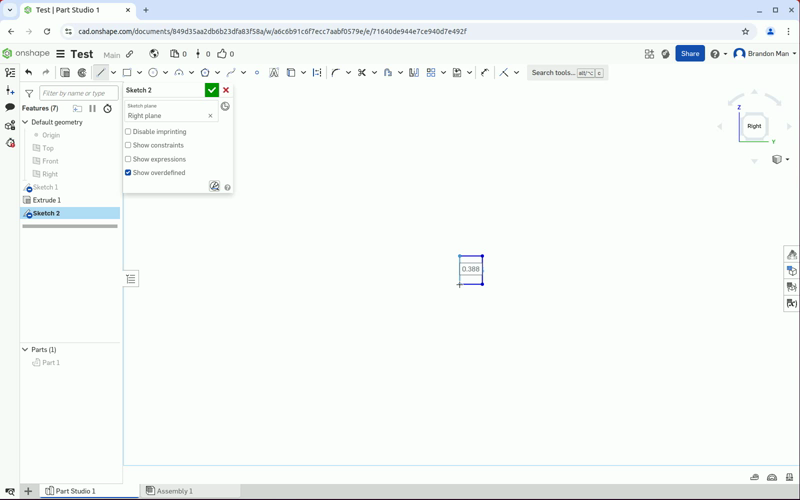
click(459, 284)
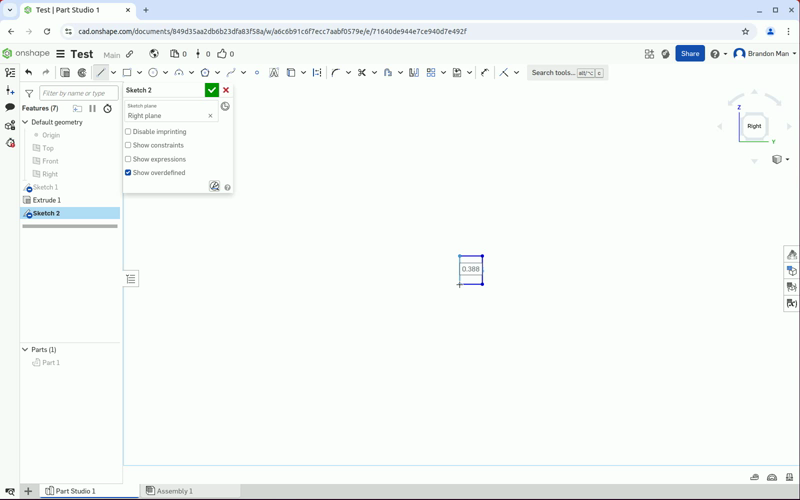
scroll(-6)
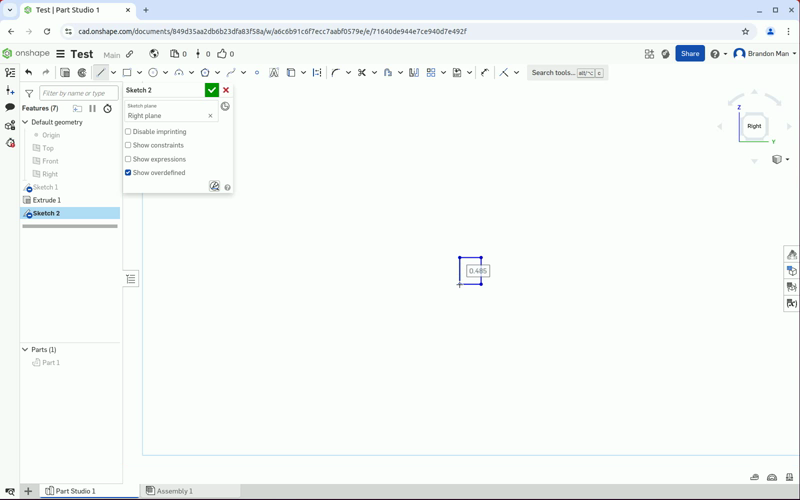
scroll(-6)
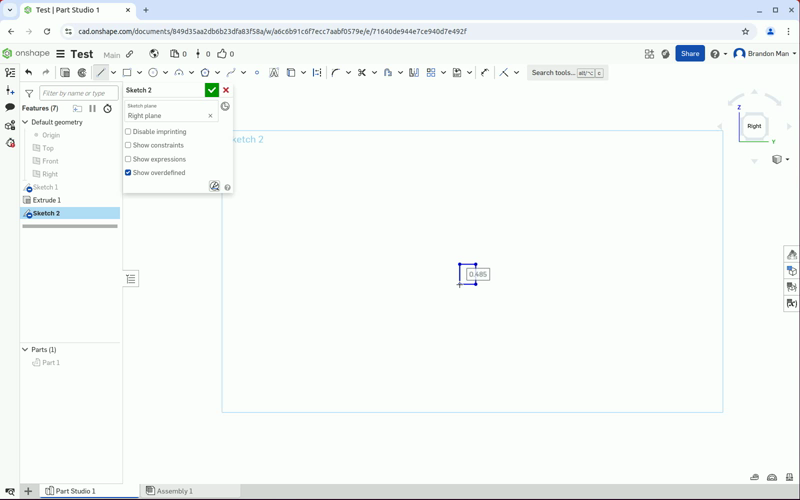
scroll(-6)
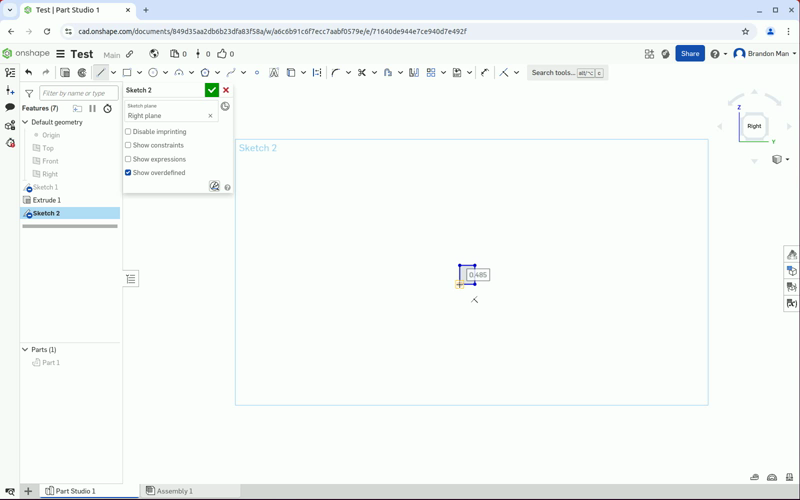
scroll(-6)
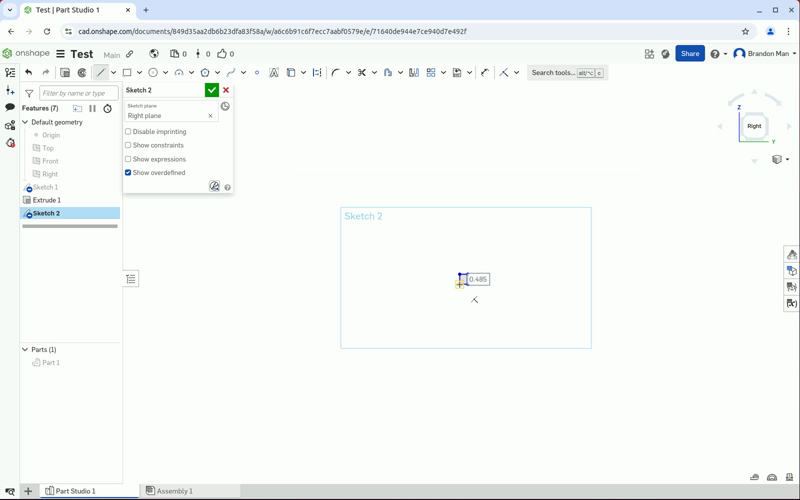
scroll(-6)
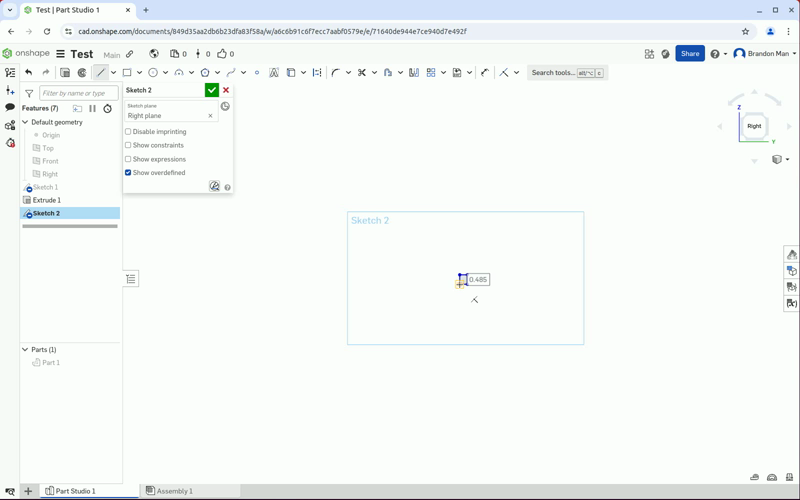
scroll(-6)
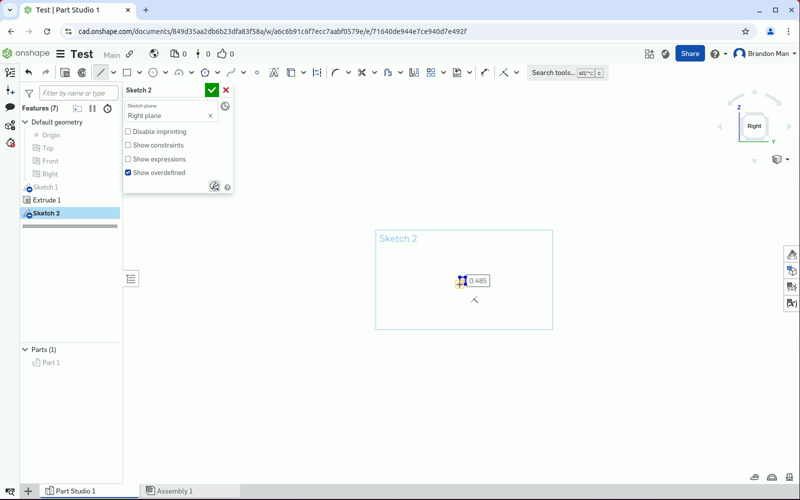
scroll(-6)
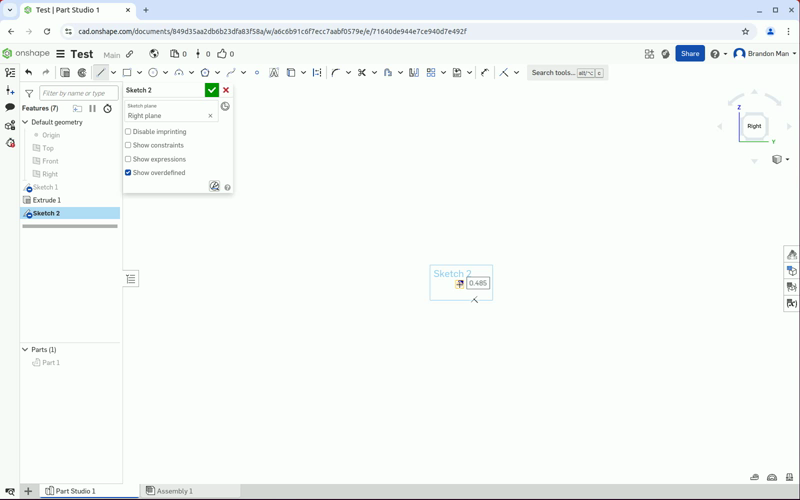
key(esc)
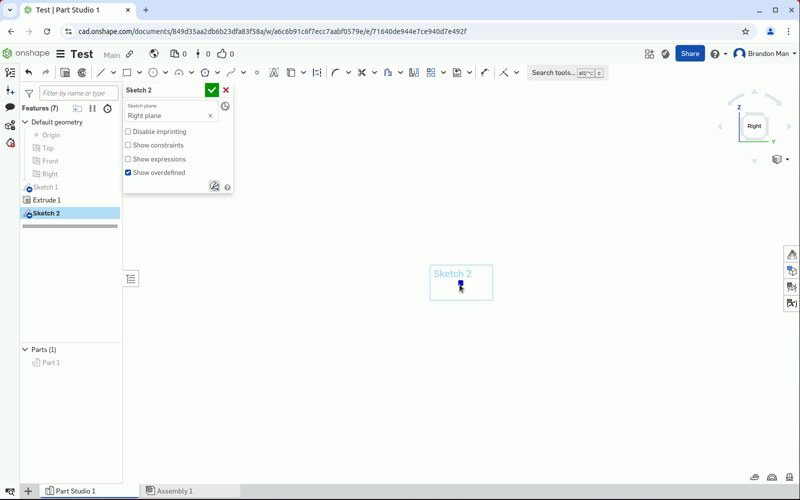
key(l)
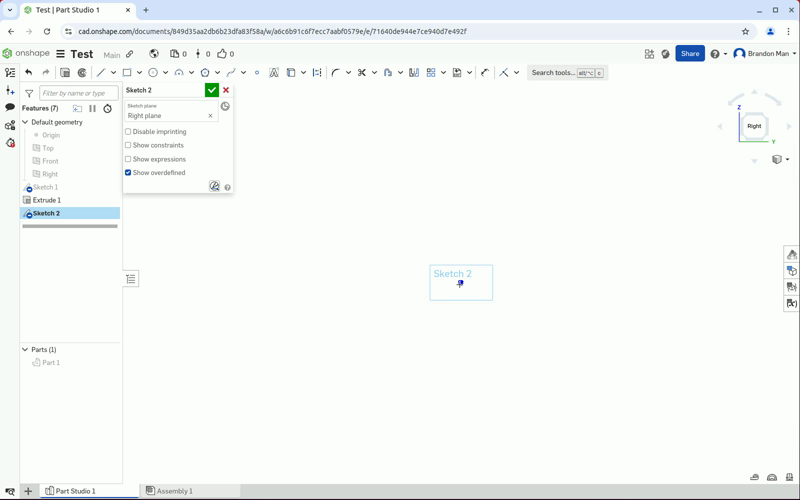
key_down(shift)
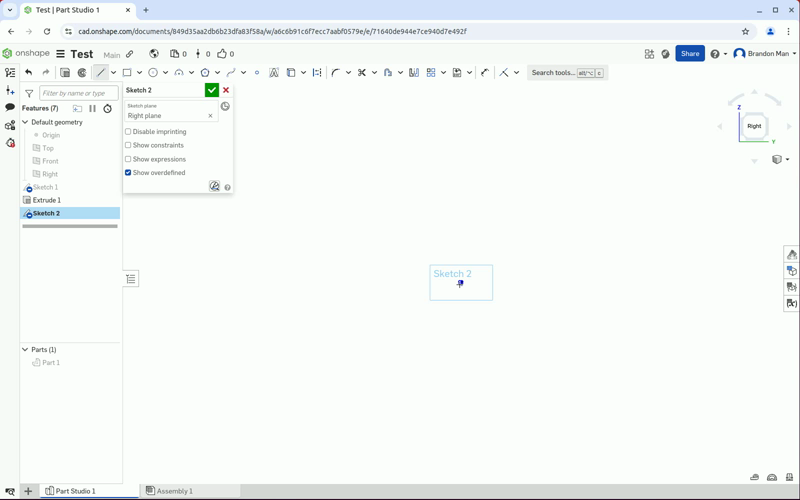
mouse_move(459, 284)
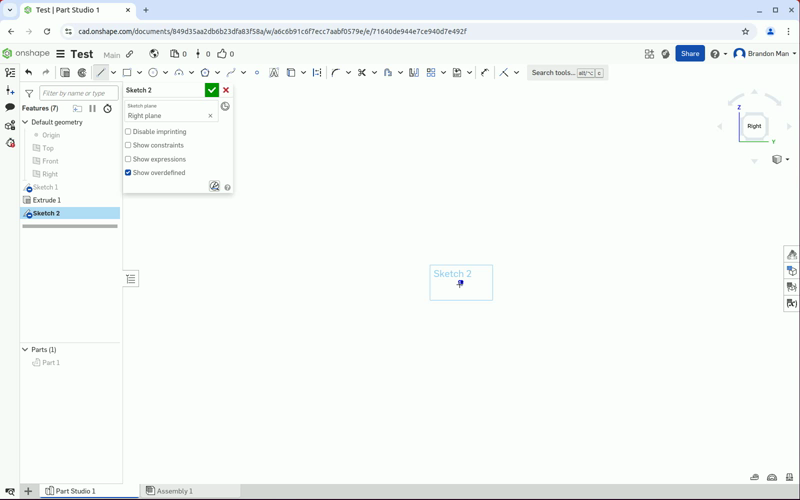
scroll(6)
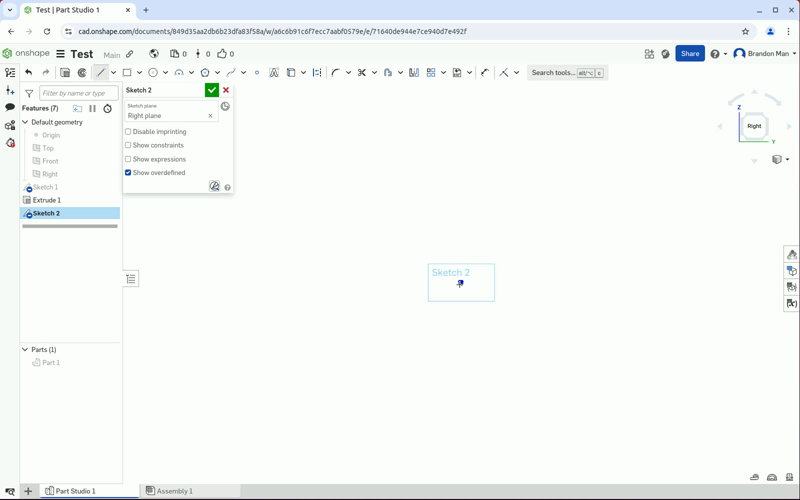
scroll(6)
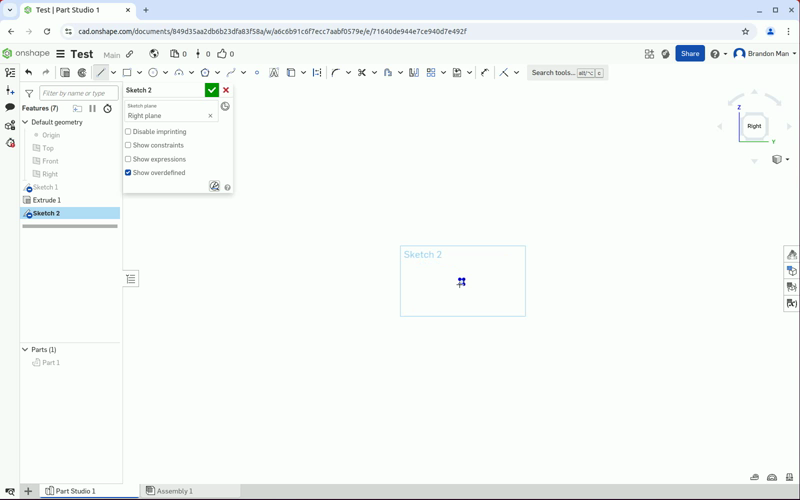
scroll(6)
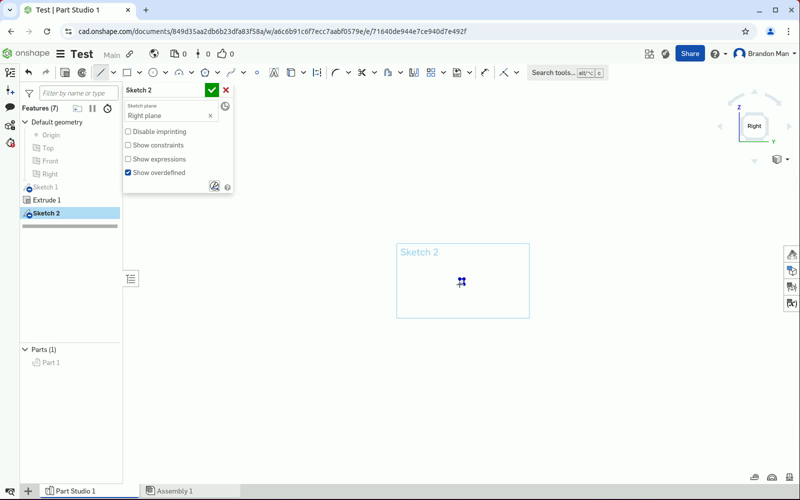
scroll(6)
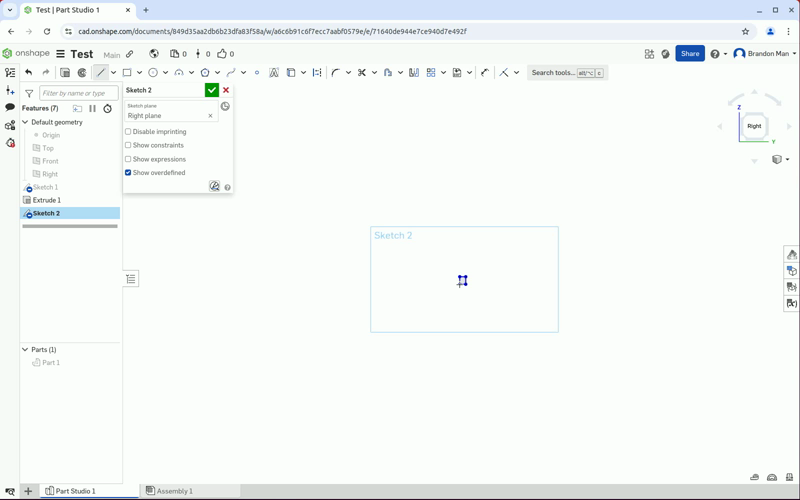
scroll(6)
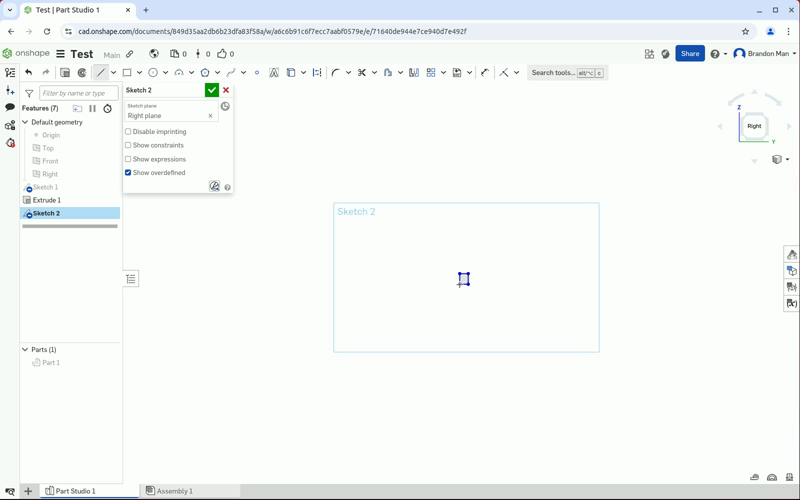
scroll(6)
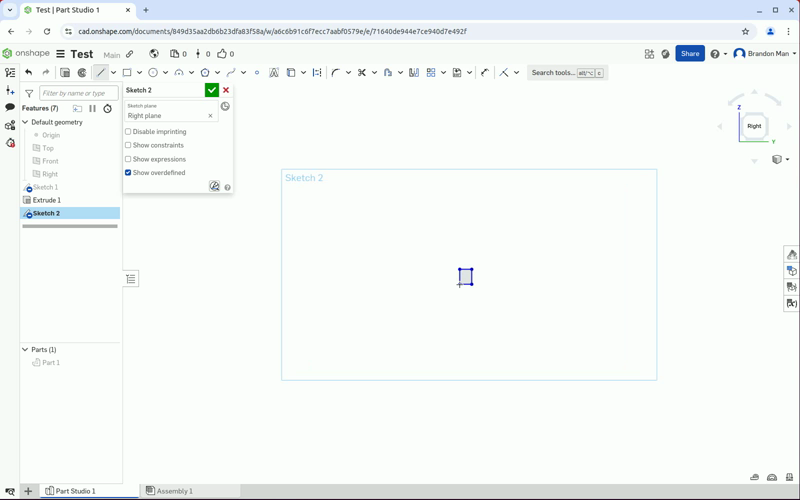
scroll(6)
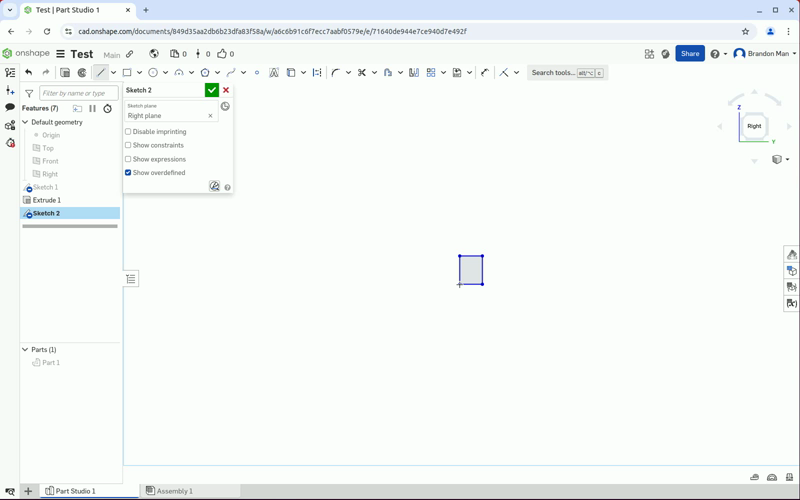
click(459, 284)
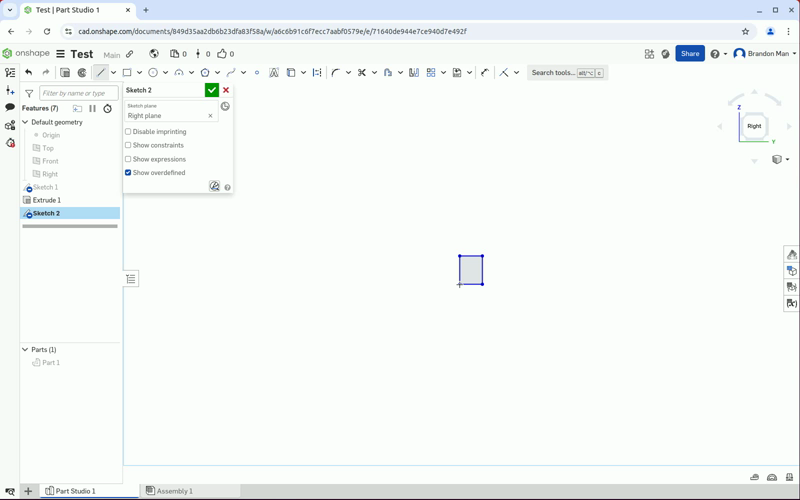
scroll(-6)
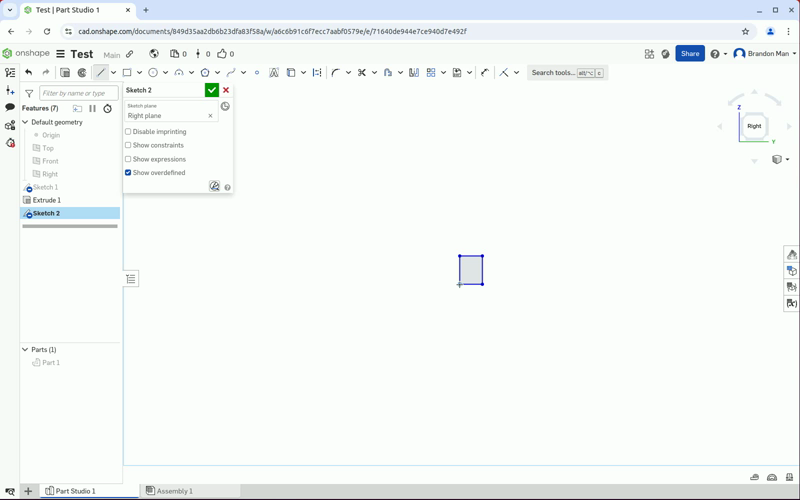
scroll(-6)
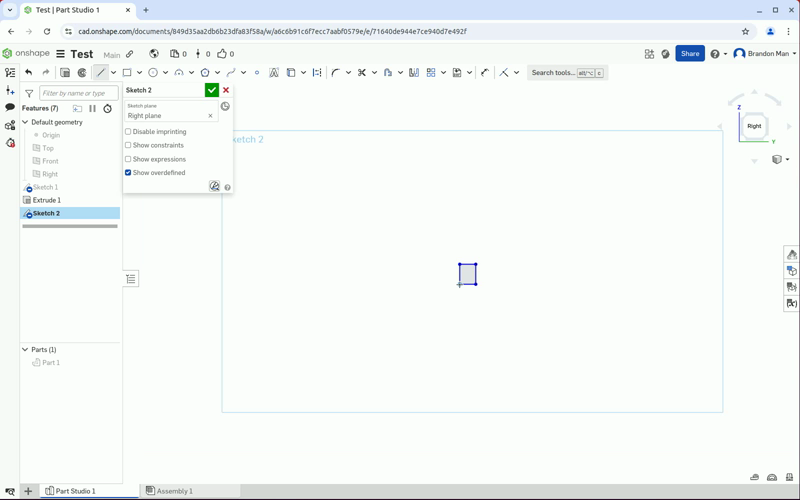
scroll(-6)
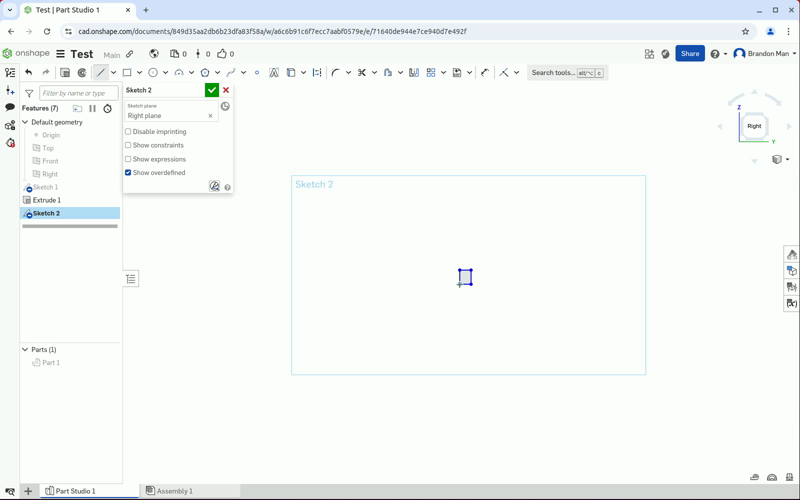
scroll(-6)
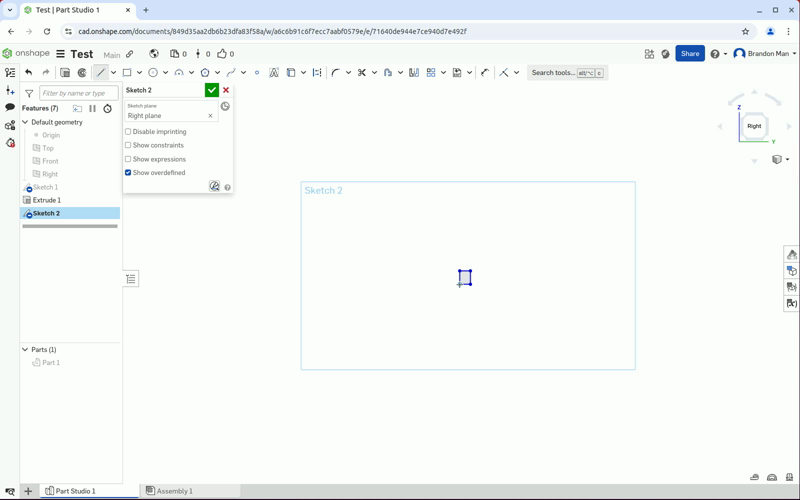
scroll(-6)
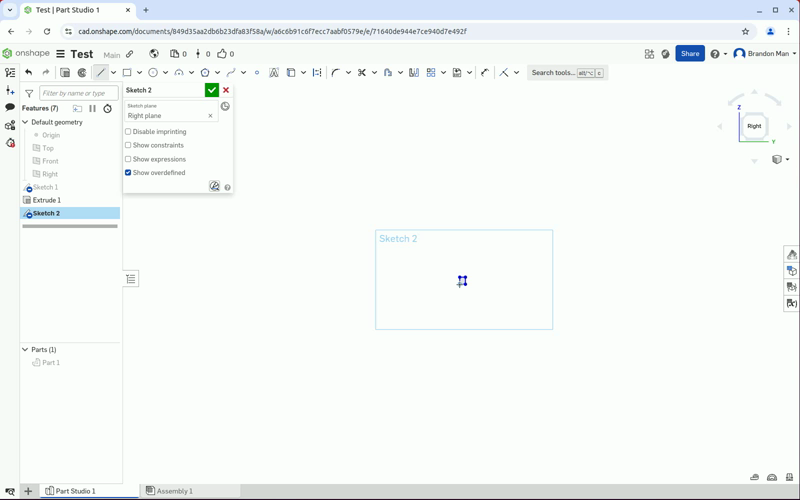
scroll(-6)
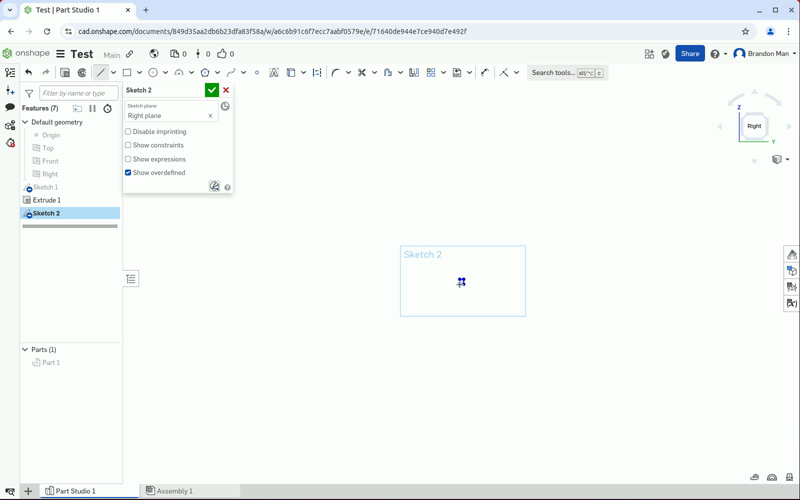
scroll(-6)
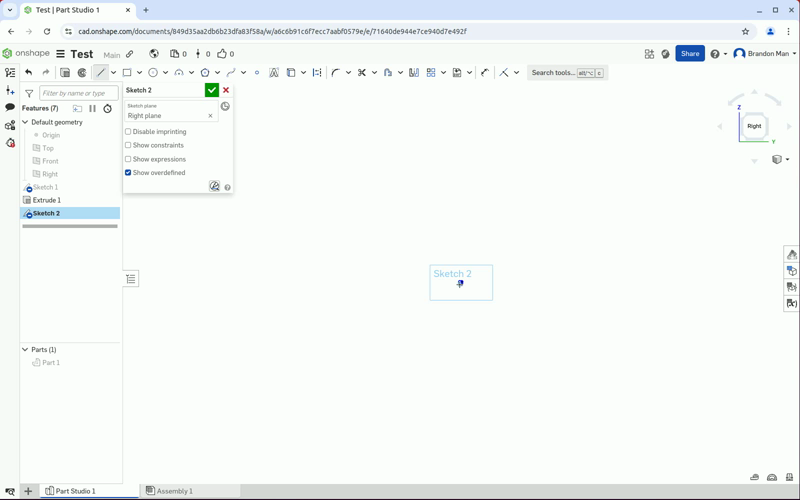
key_up(shift)
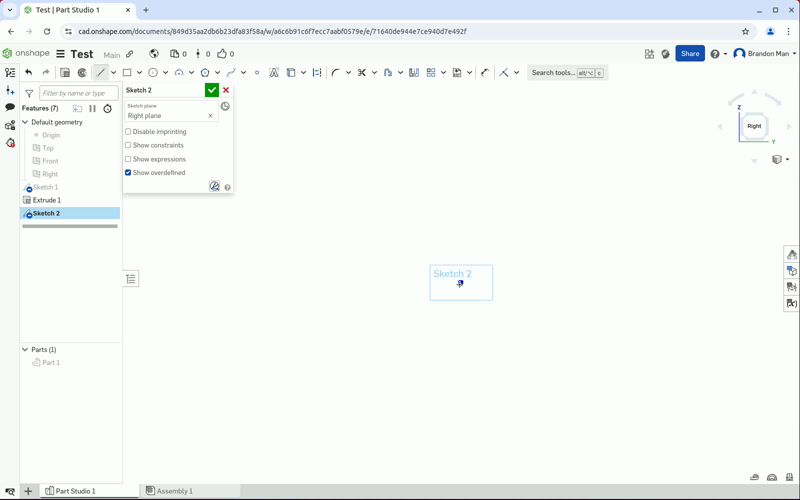
key_down(shift)
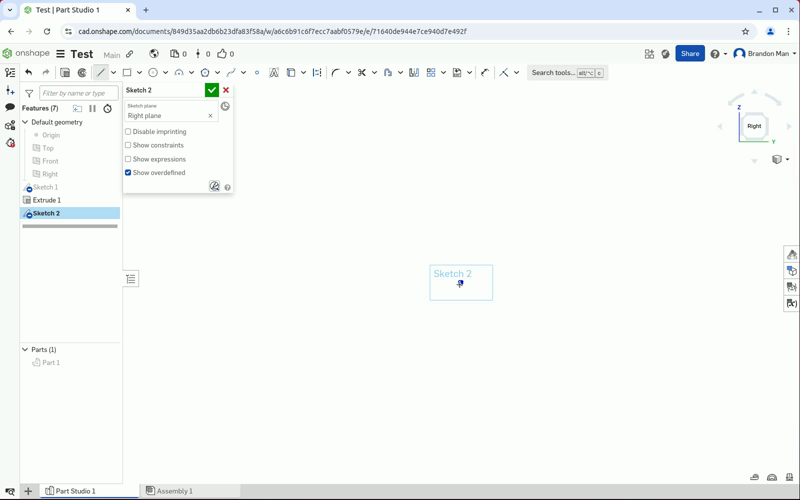
mouse_move(489, 284)
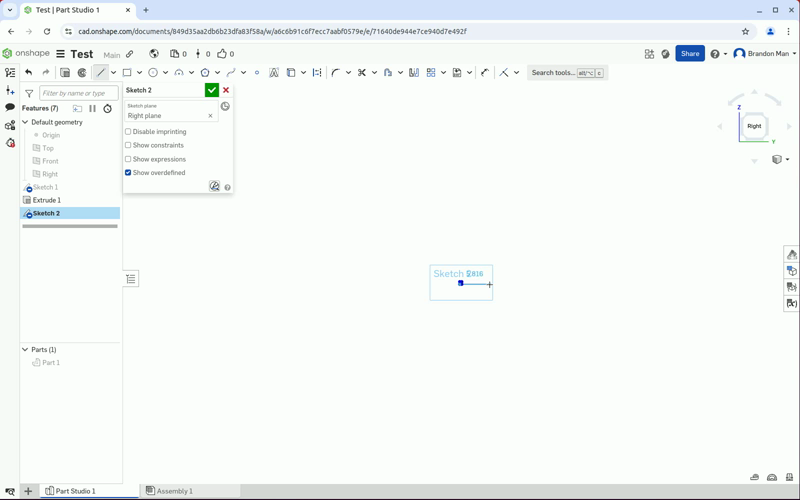
mouse_move(461, 284)
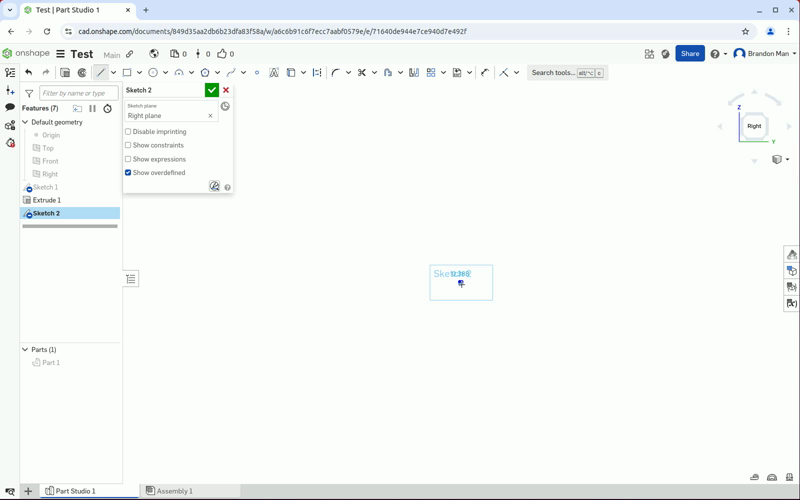
scroll(6)
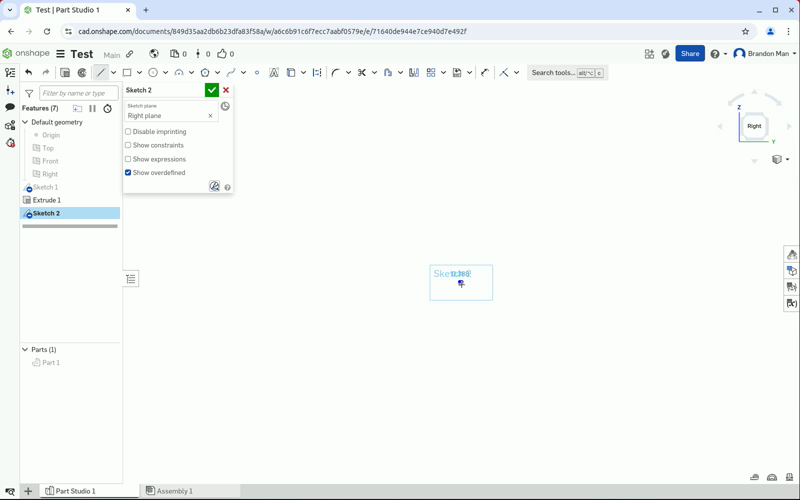
scroll(6)
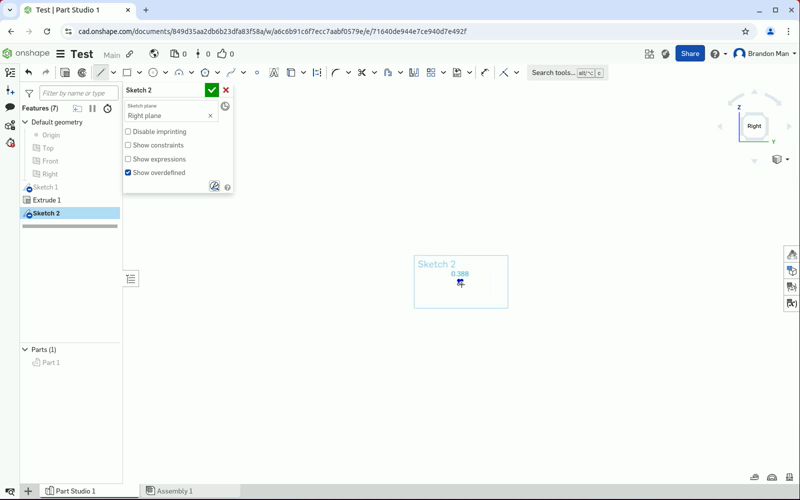
scroll(6)
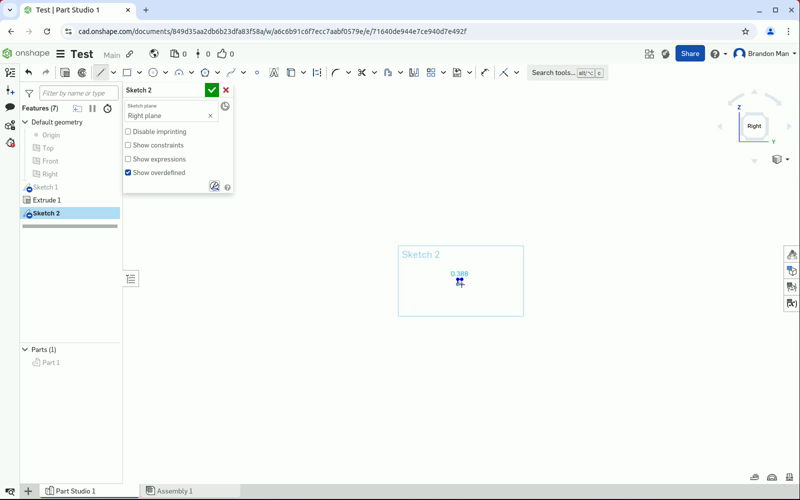
scroll(6)
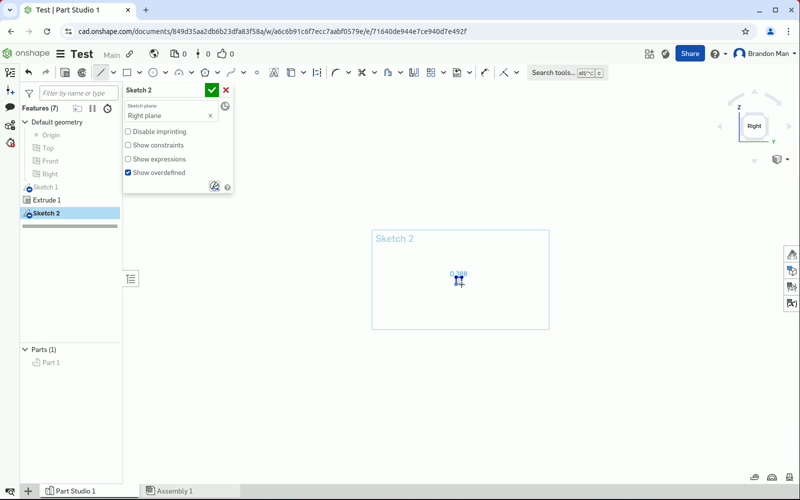
scroll(6)
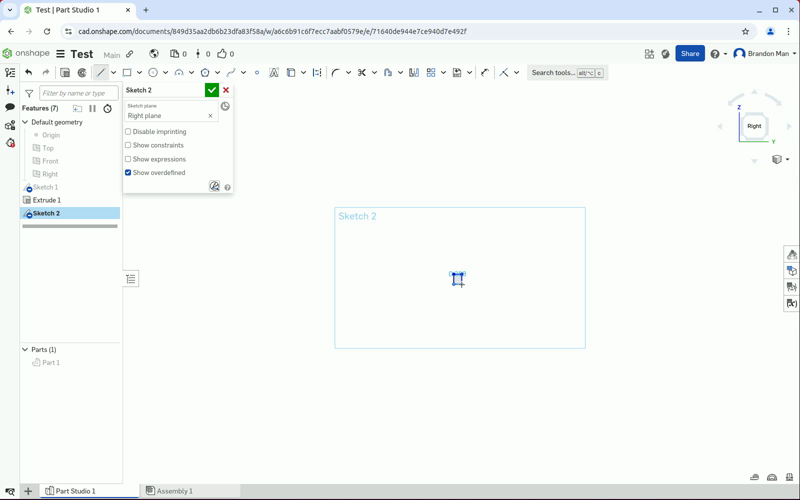
scroll(6)
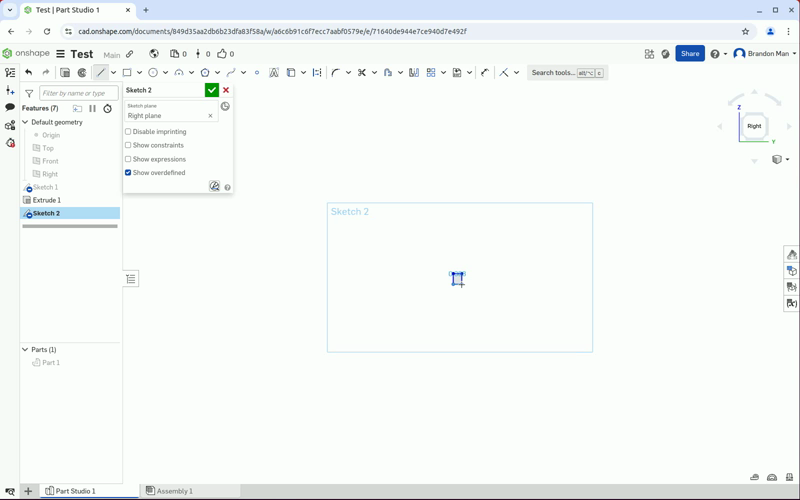
scroll(6)
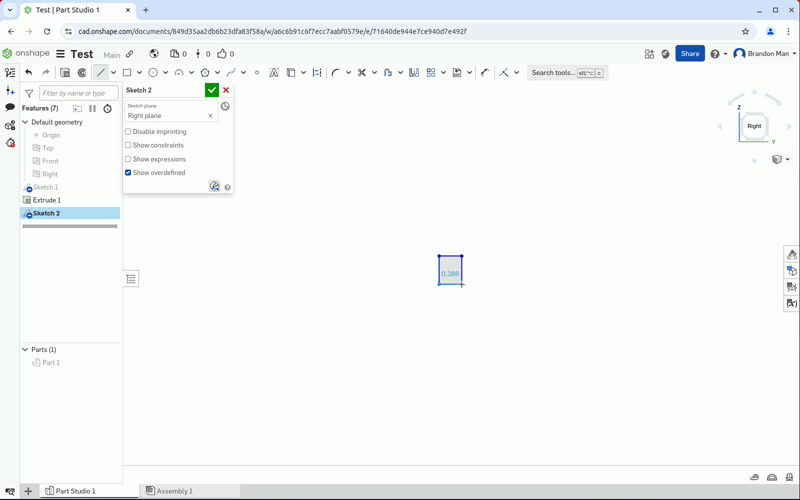
click(461, 284)
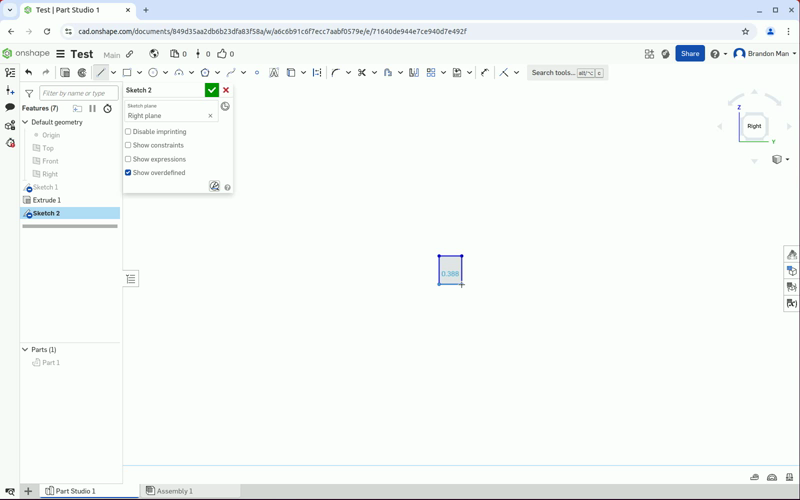
scroll(-6)
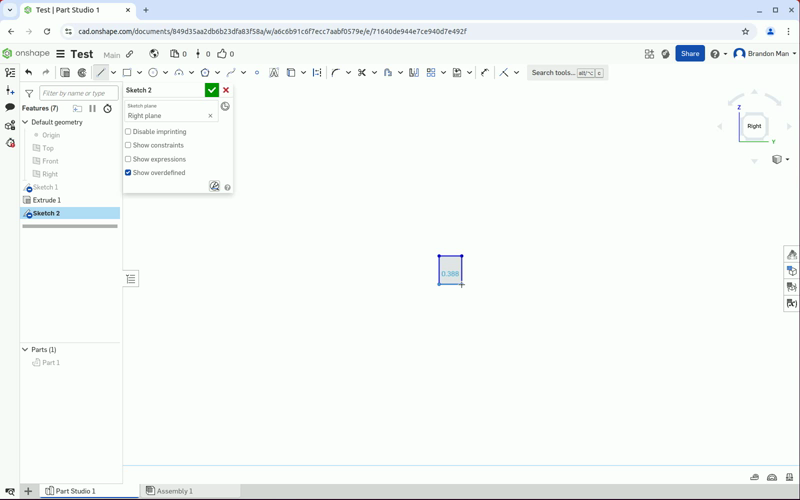
scroll(-6)
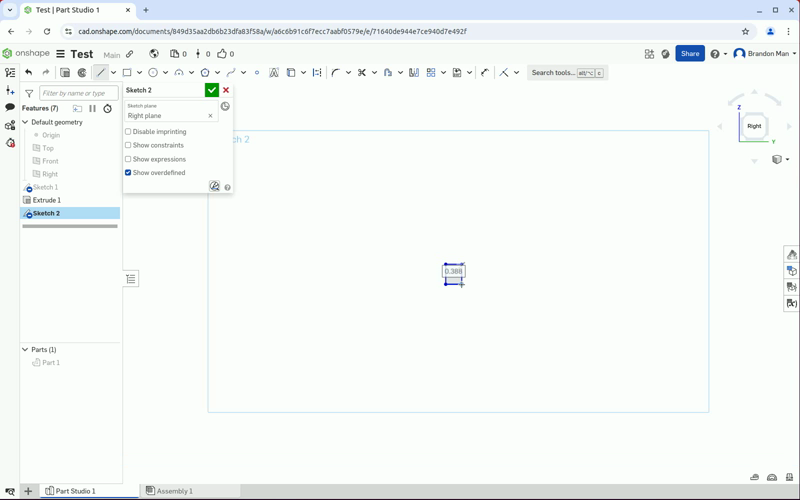
scroll(-6)
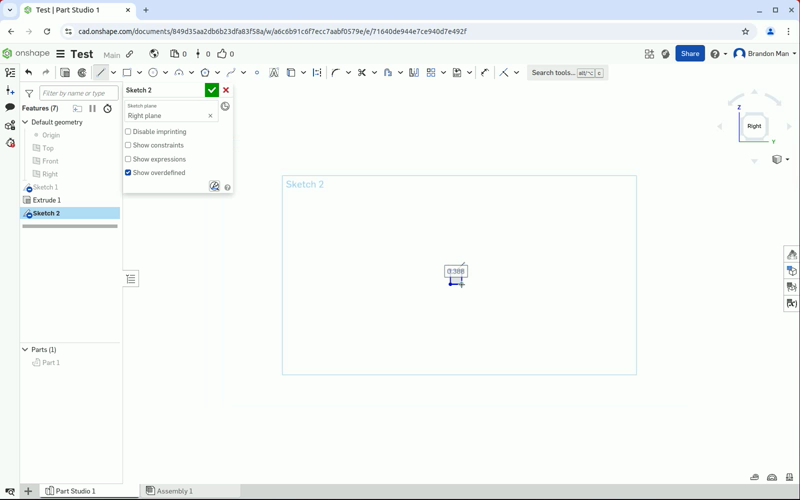
scroll(-6)
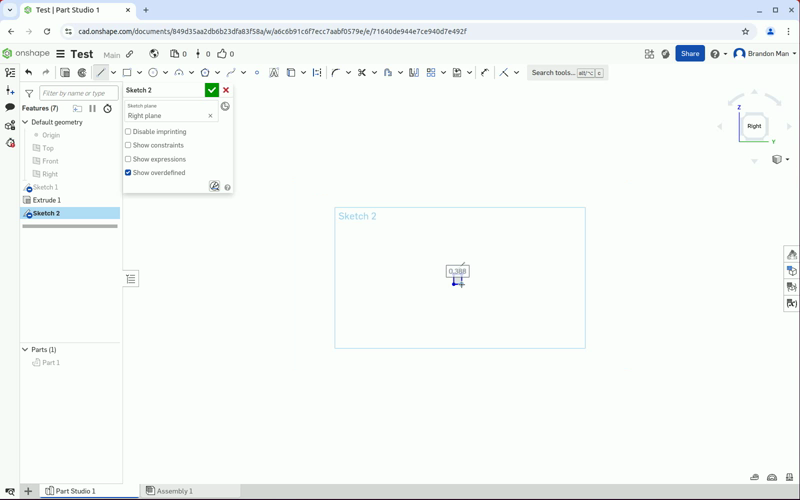
scroll(-6)
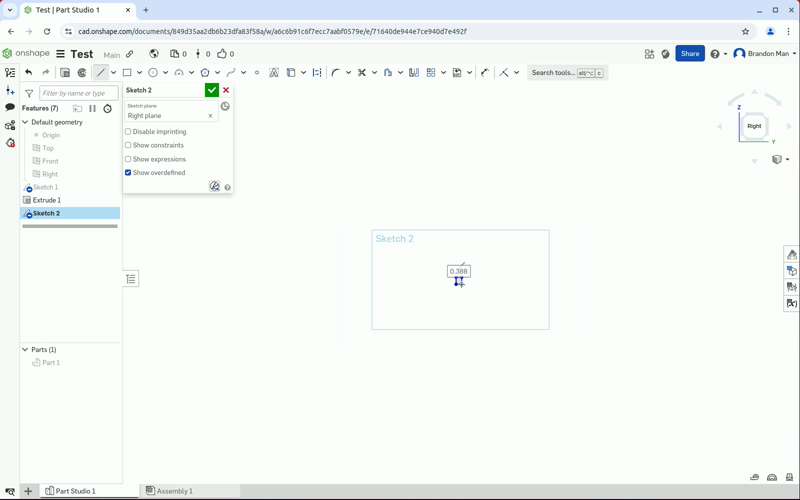
scroll(-6)
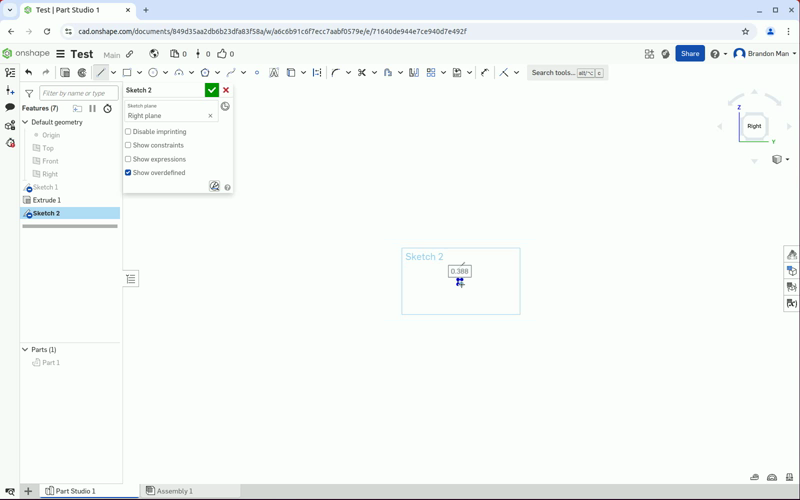
scroll(-6)
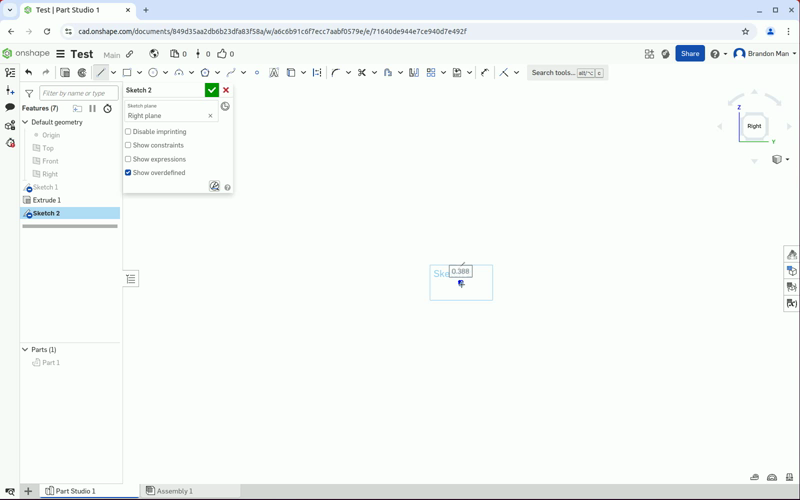
key_up(shift)
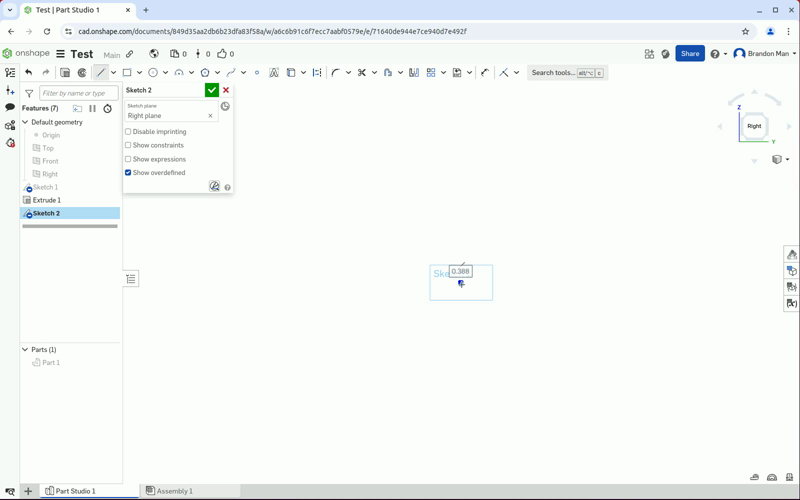
key_down(shift)
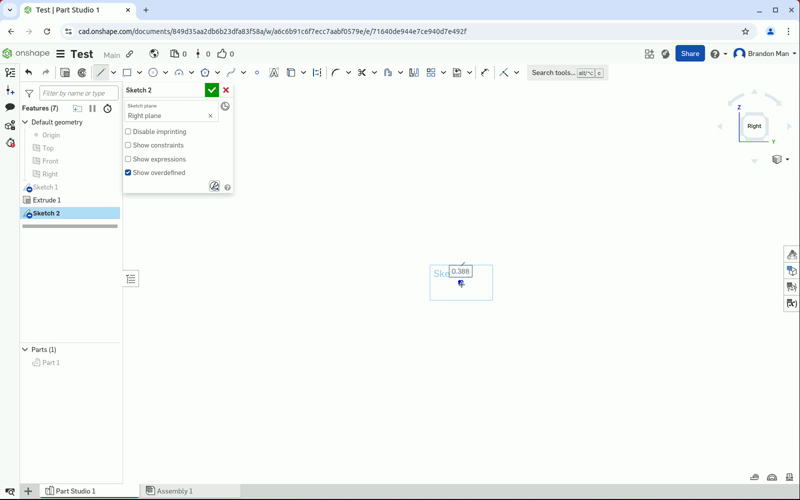
mouse_move(491, 284)
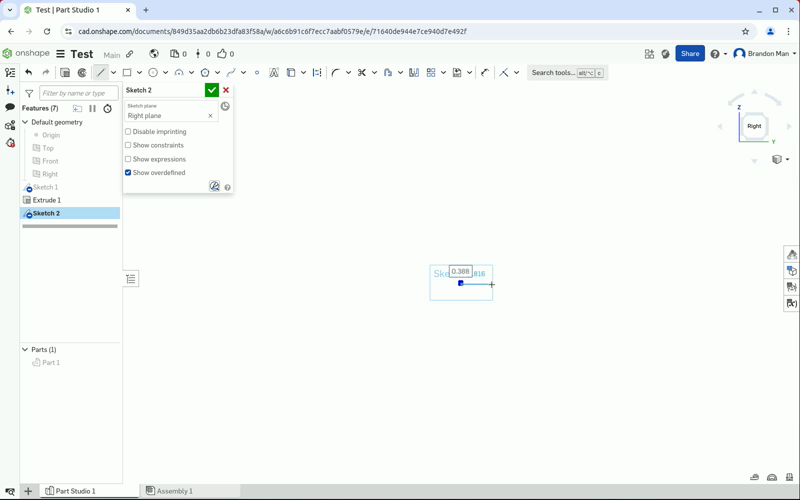
mouse_move(461, 282)
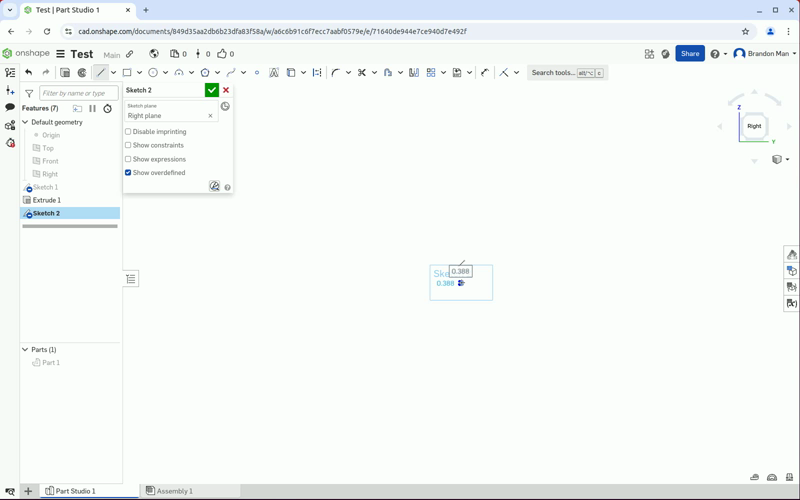
scroll(6)
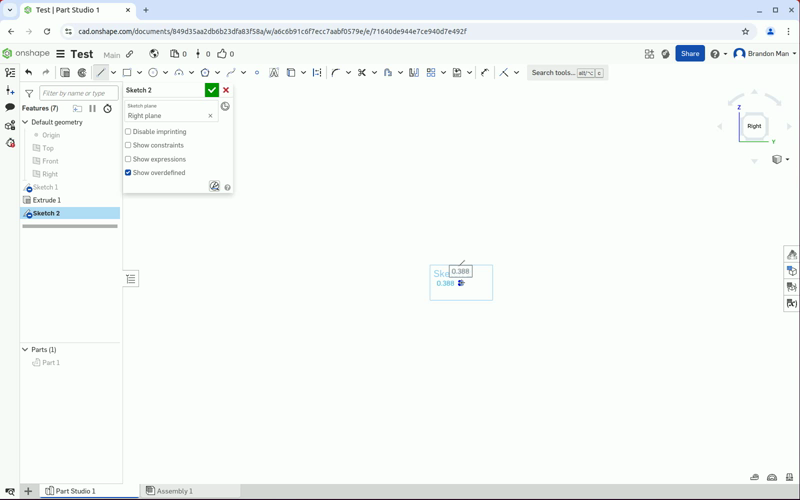
scroll(6)
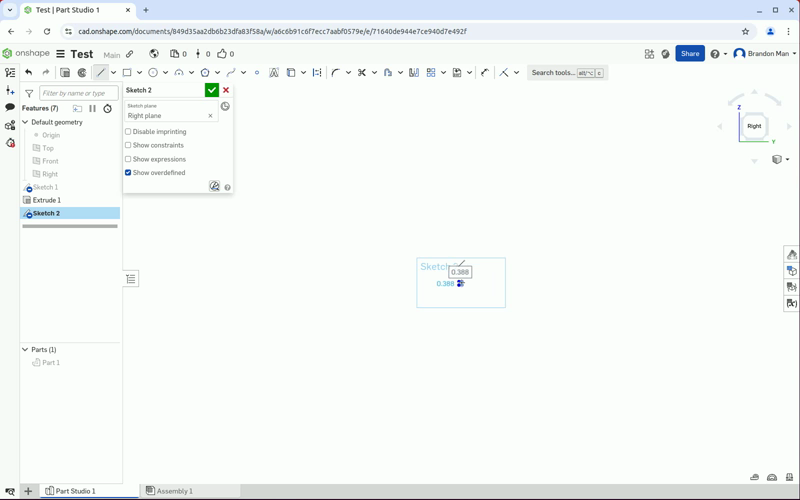
scroll(6)
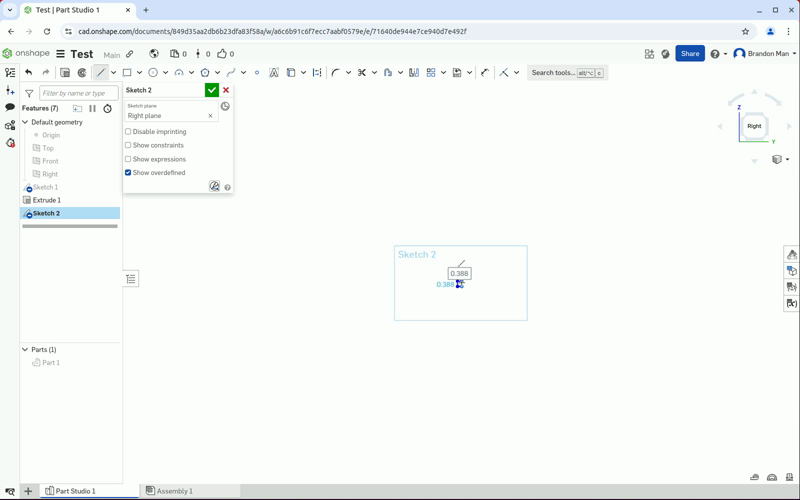
scroll(6)
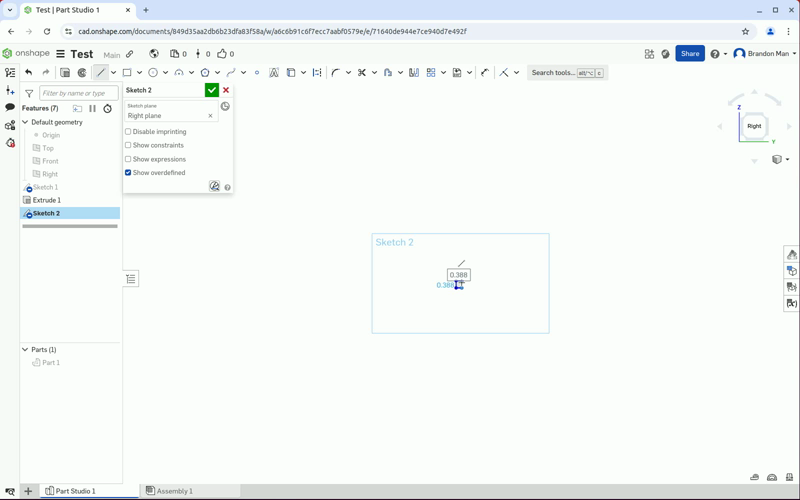
scroll(6)
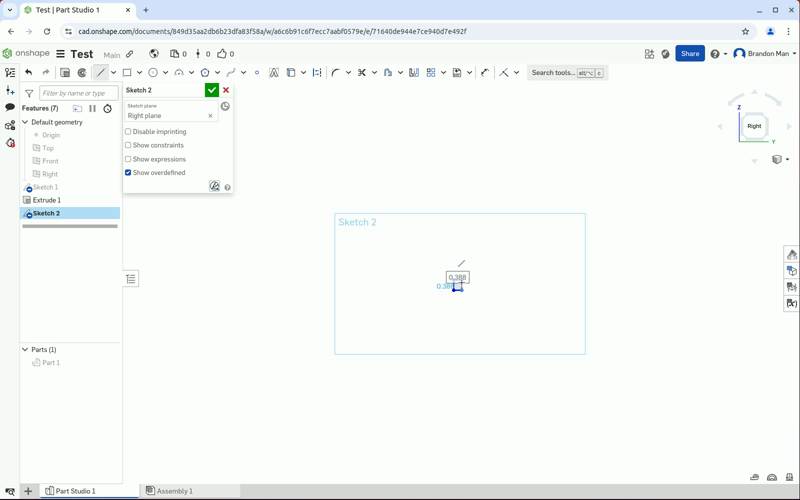
scroll(6)
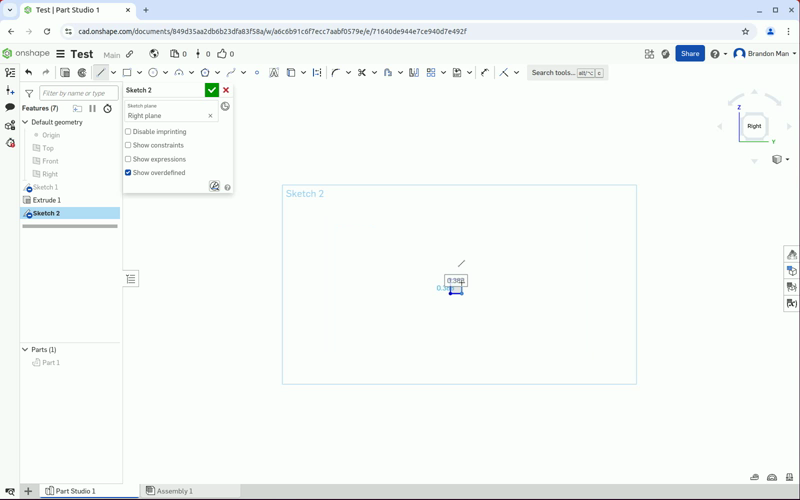
scroll(6)
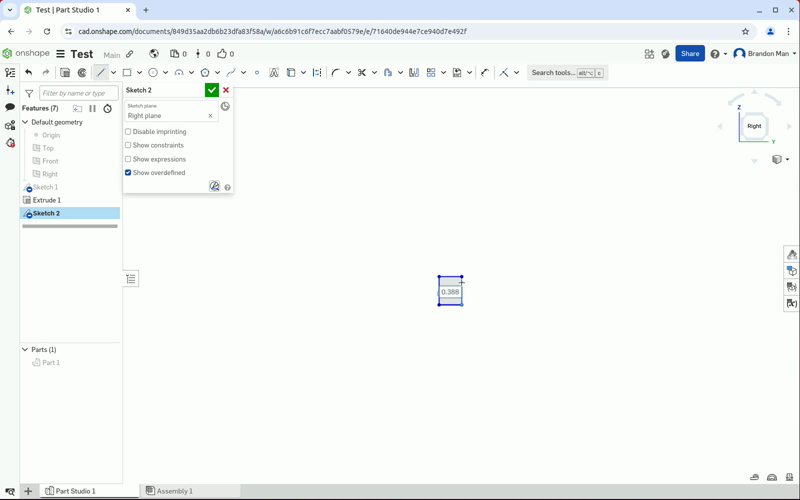
click(461, 282)
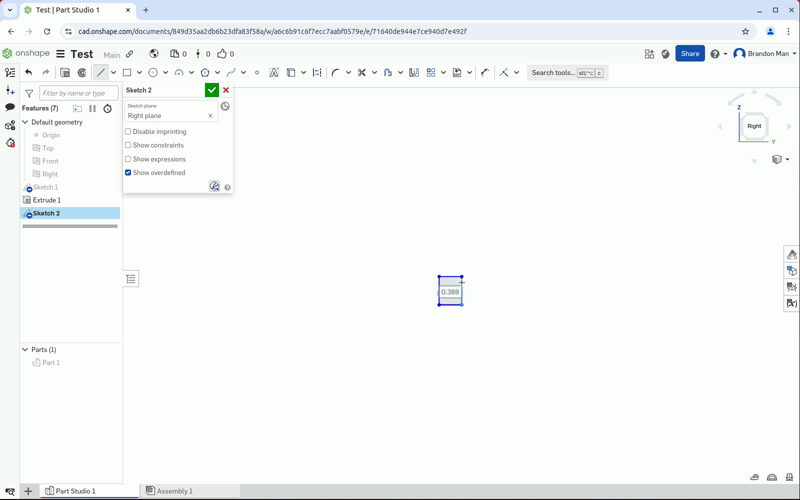
scroll(-6)
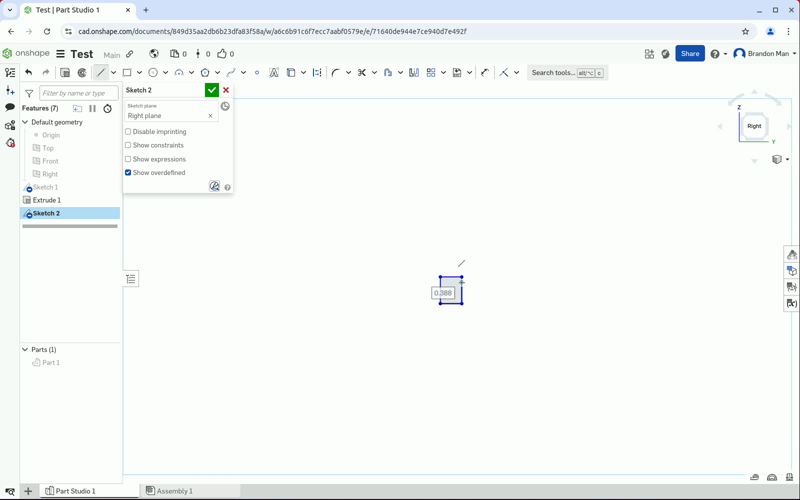
scroll(-6)
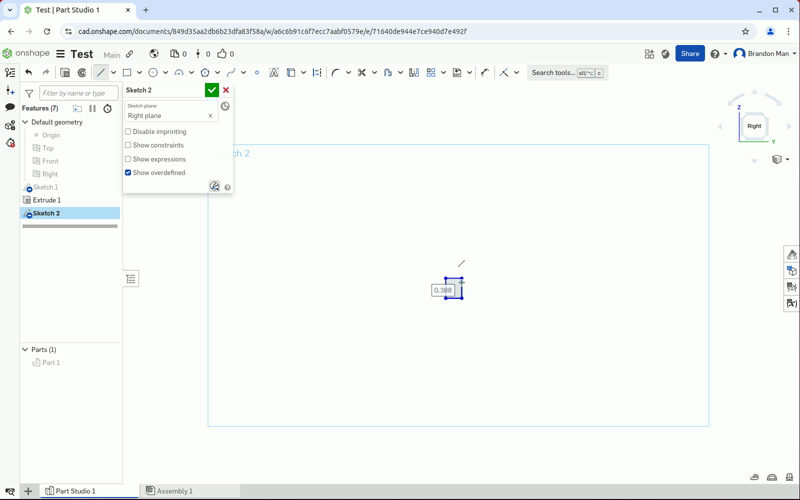
scroll(-6)
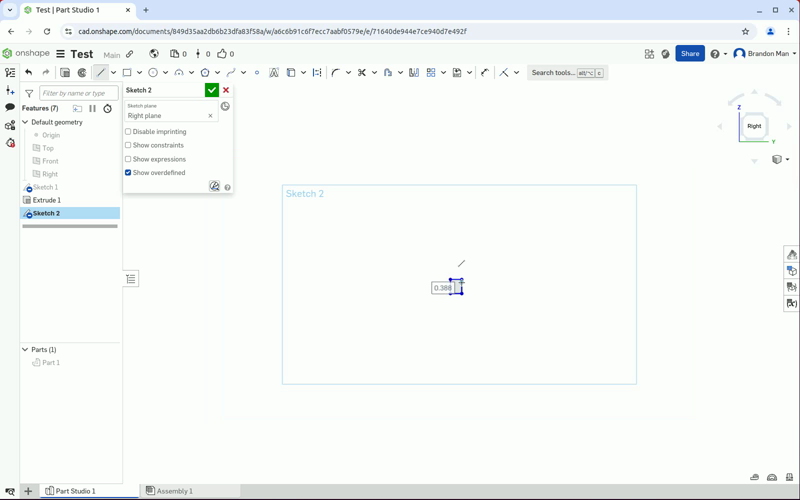
scroll(-6)
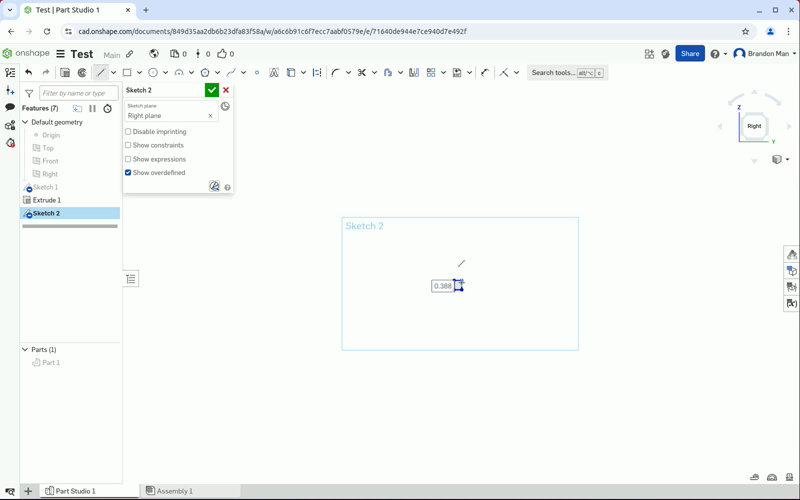
scroll(-6)
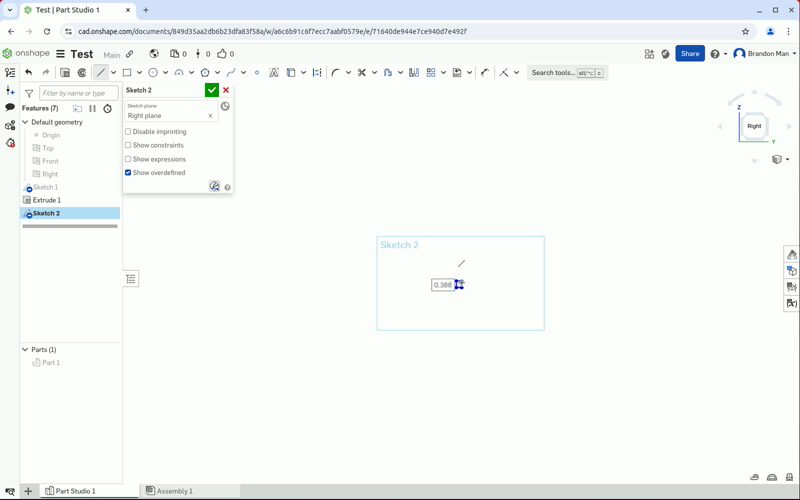
scroll(-6)
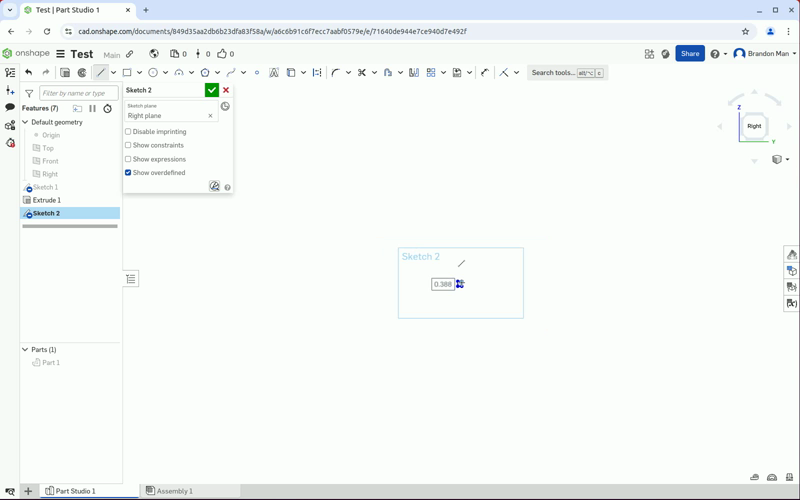
scroll(-6)
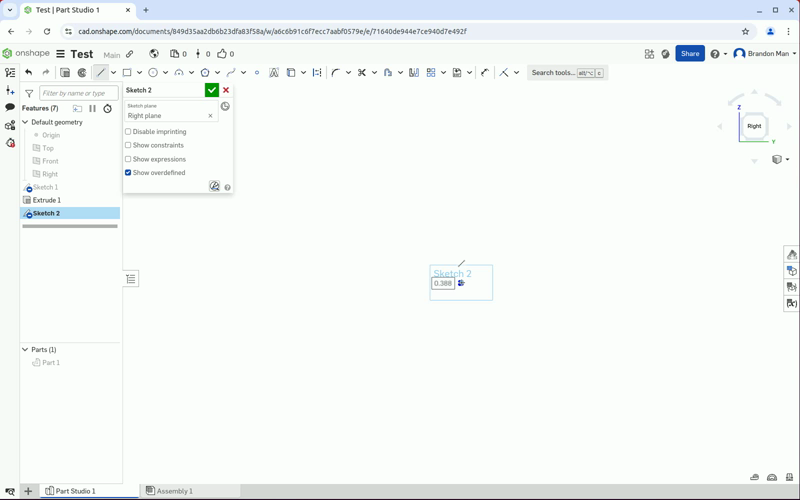
key_up(shift)
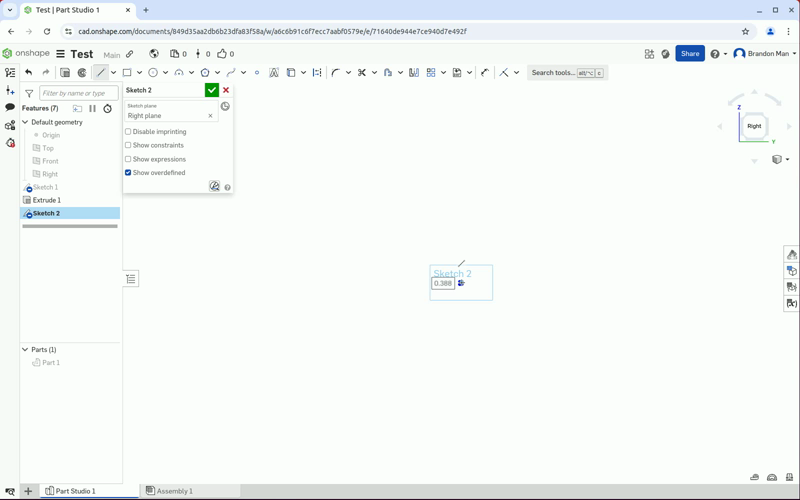
key_down(shift)
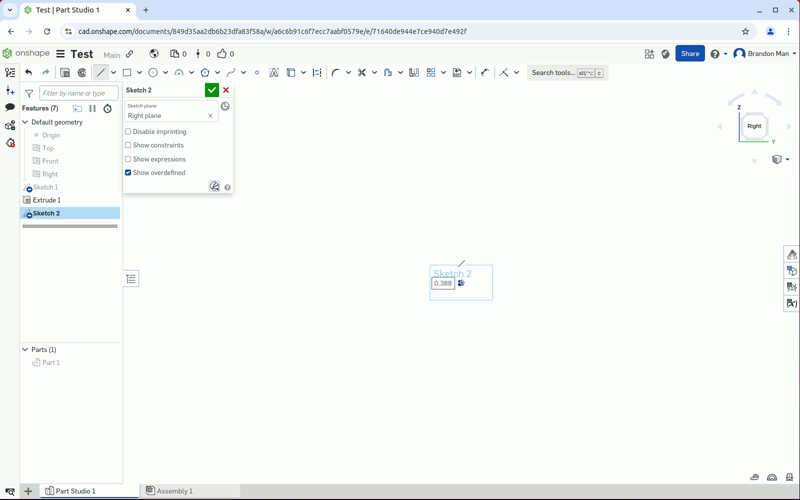
mouse_move(491, 282)
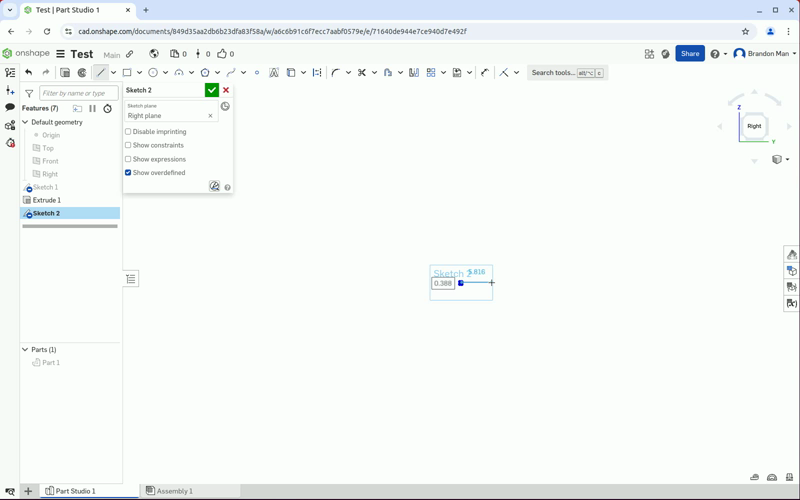
mouse_move(459, 282)
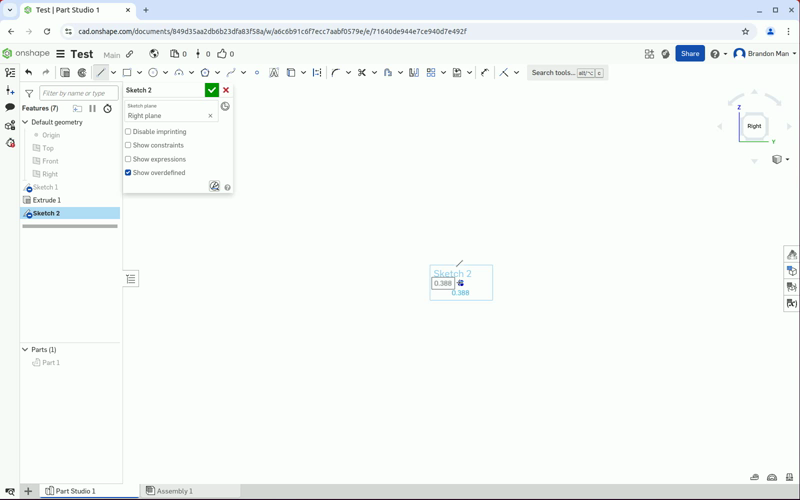
scroll(6)
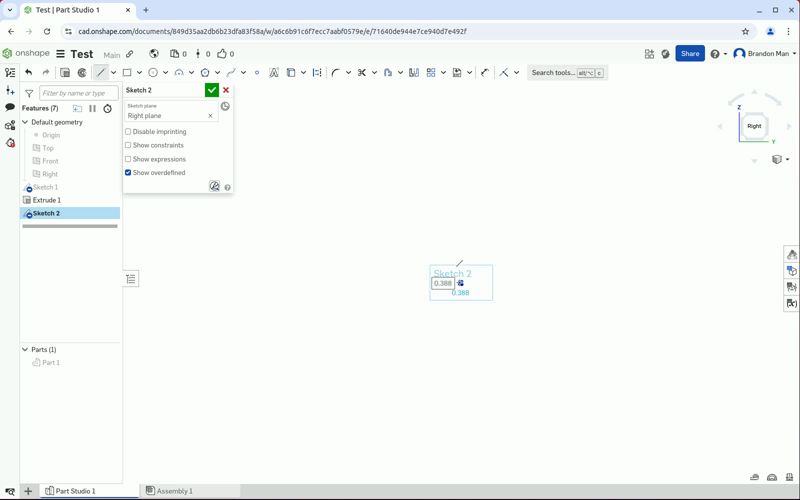
scroll(6)
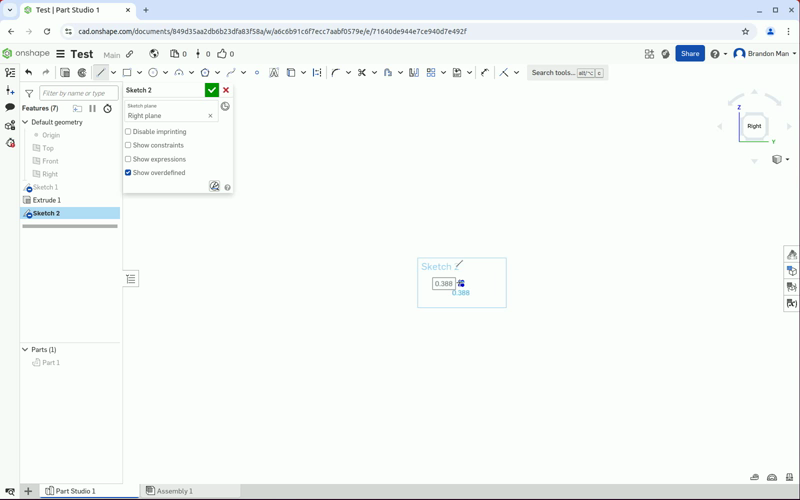
scroll(6)
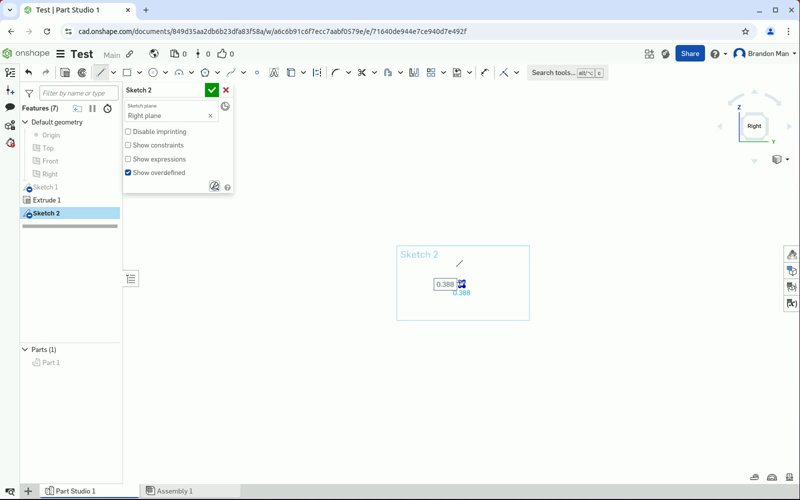
scroll(6)
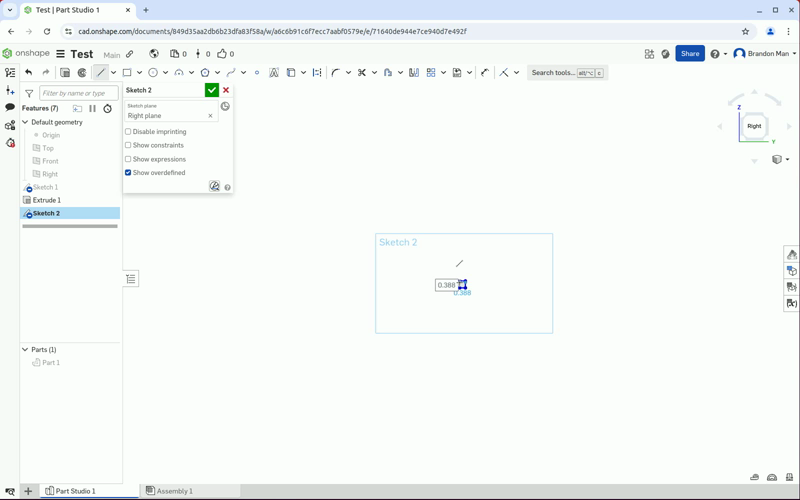
scroll(6)
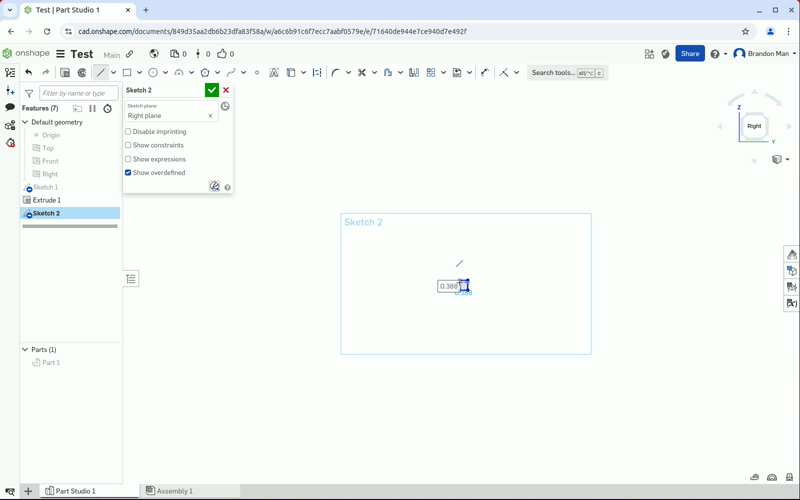
scroll(6)
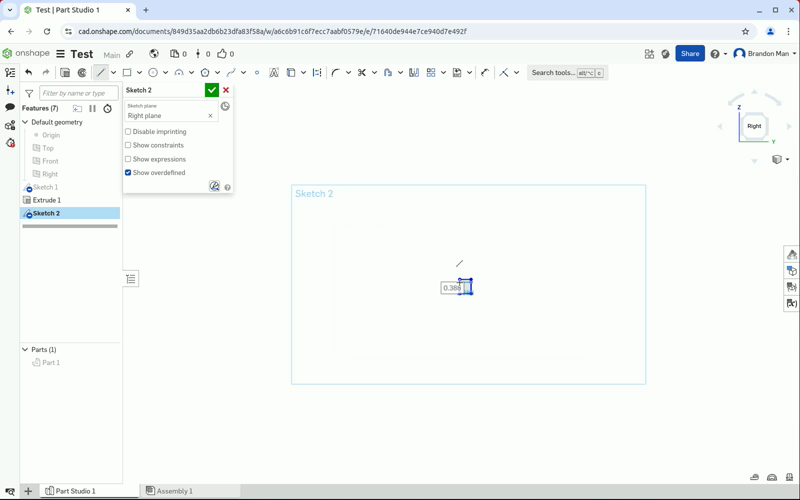
scroll(6)
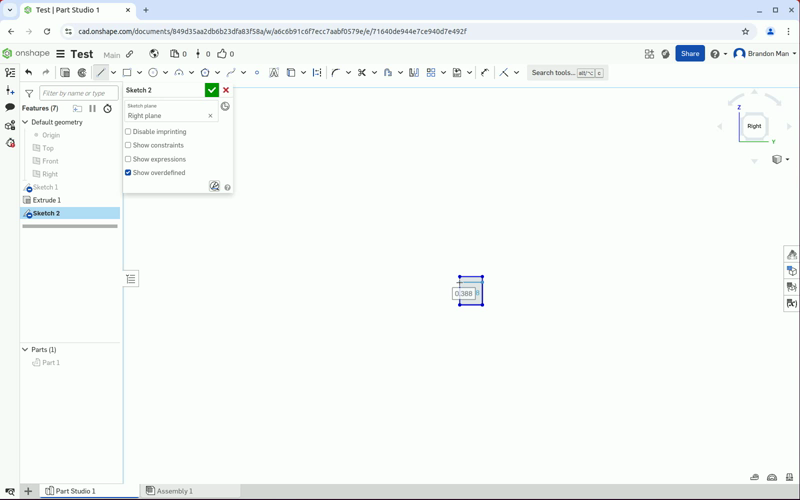
click(459, 282)
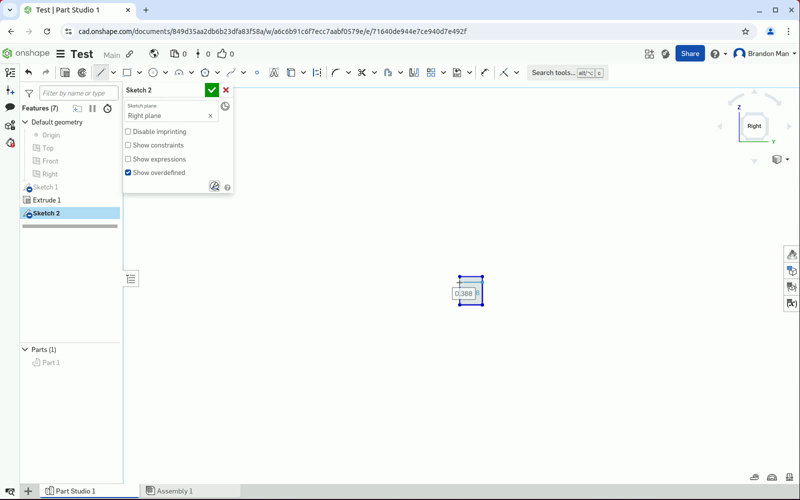
scroll(-6)
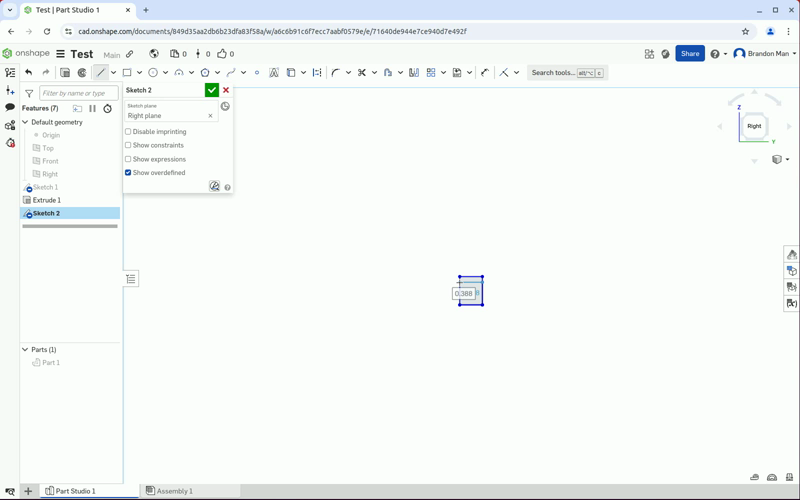
scroll(-6)
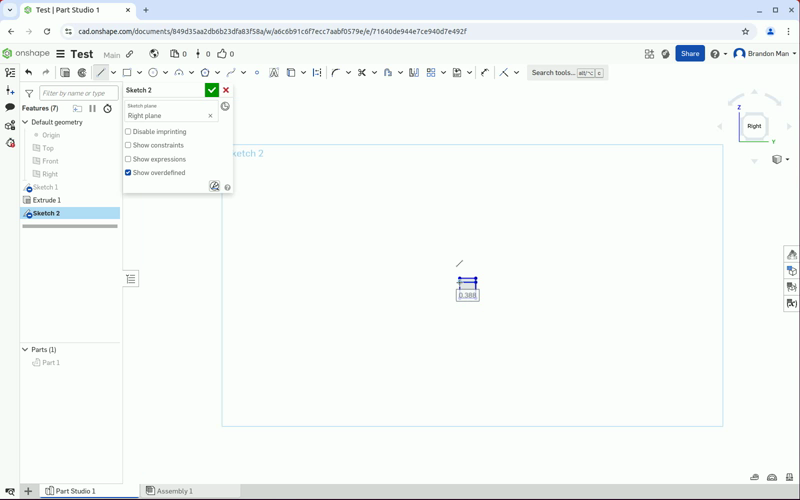
scroll(-6)
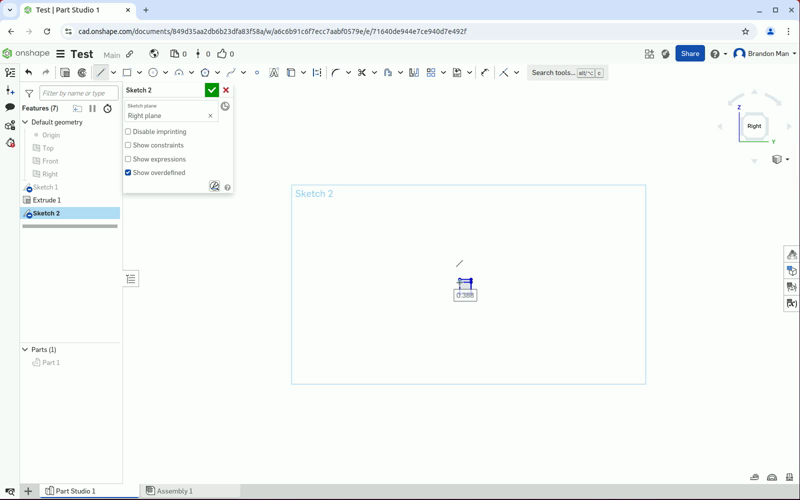
scroll(-6)
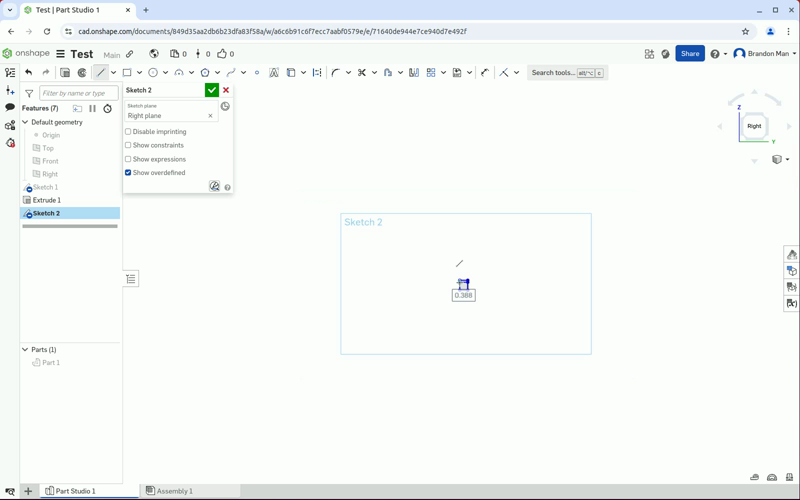
scroll(-6)
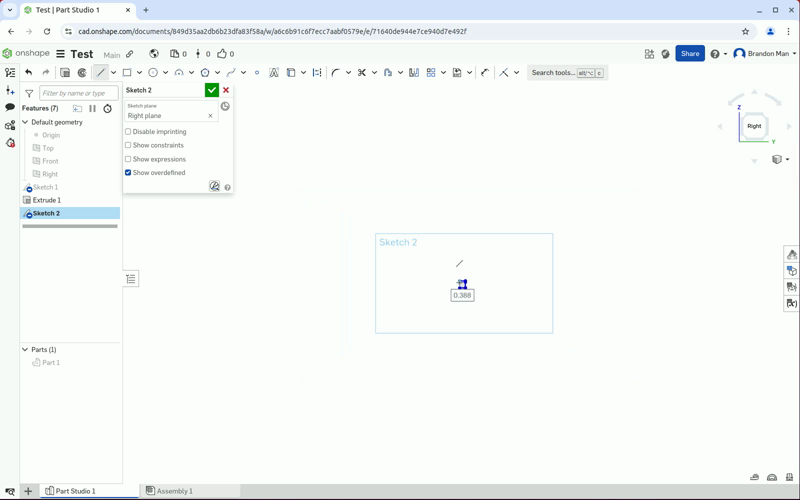
scroll(-6)
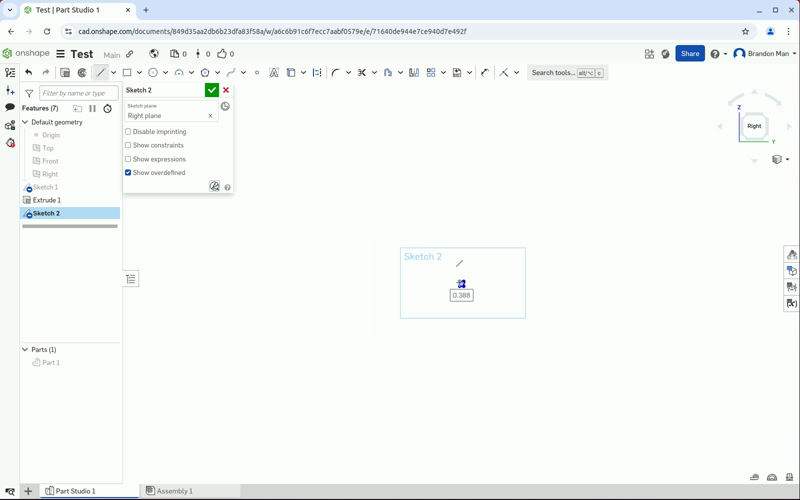
scroll(-6)
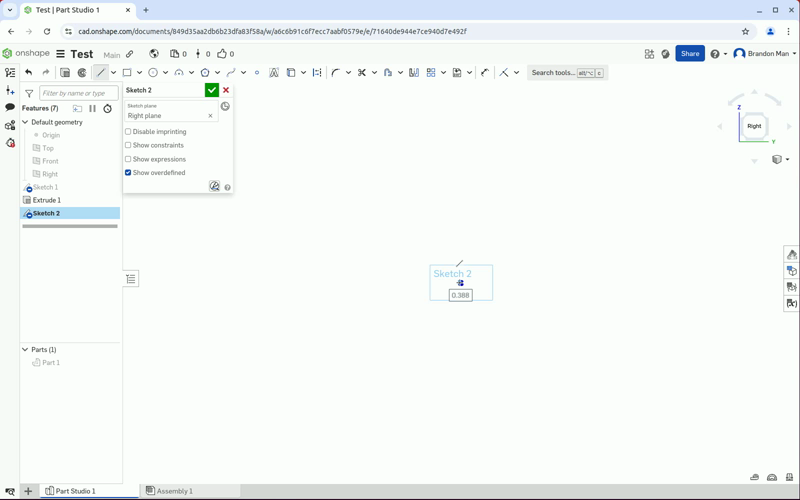
key_up(shift)
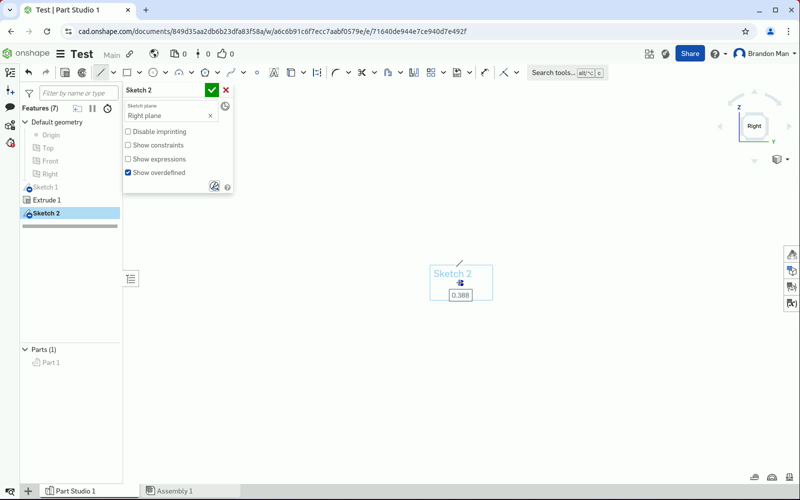
mouse_move(489, 282)
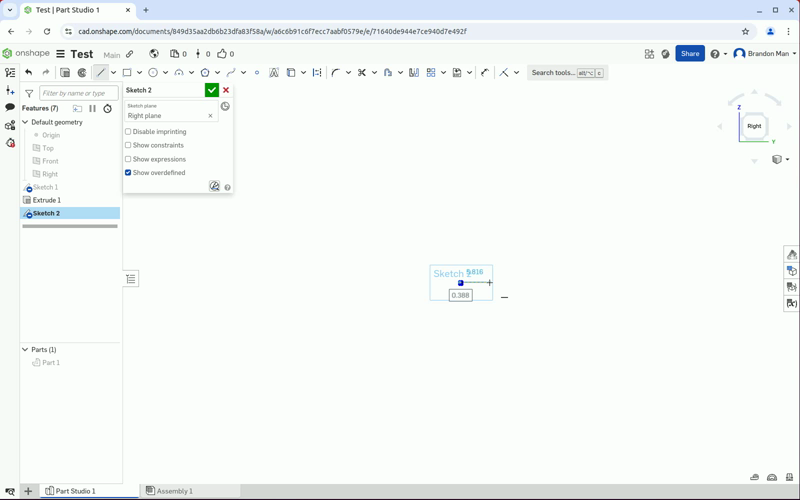
key_down(shift)
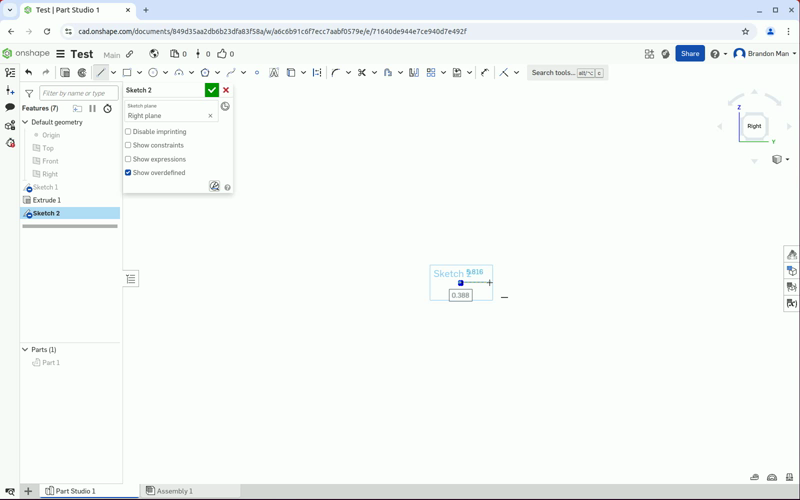
mouse_move(459, 284)
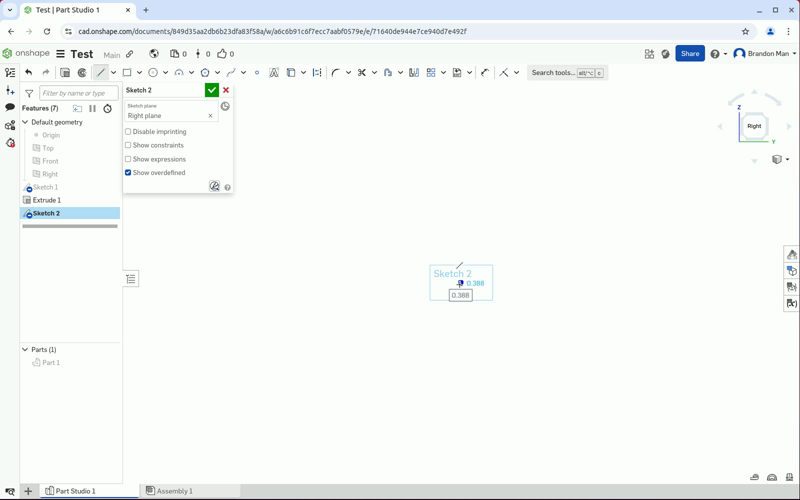
scroll(6)
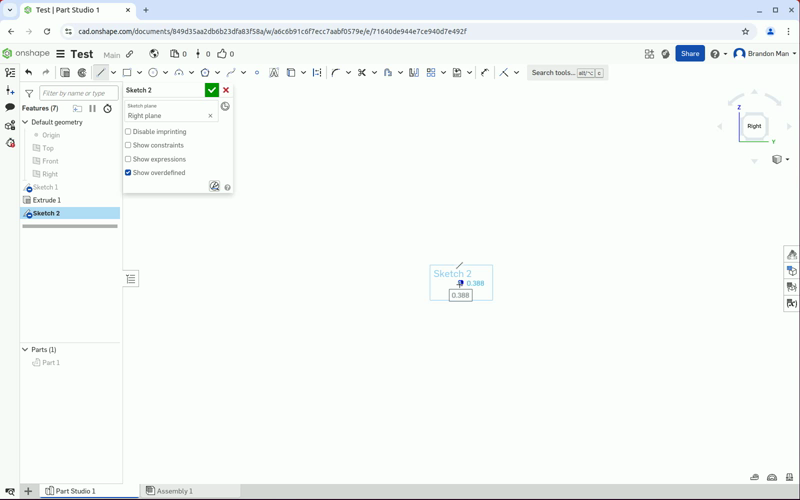
scroll(6)
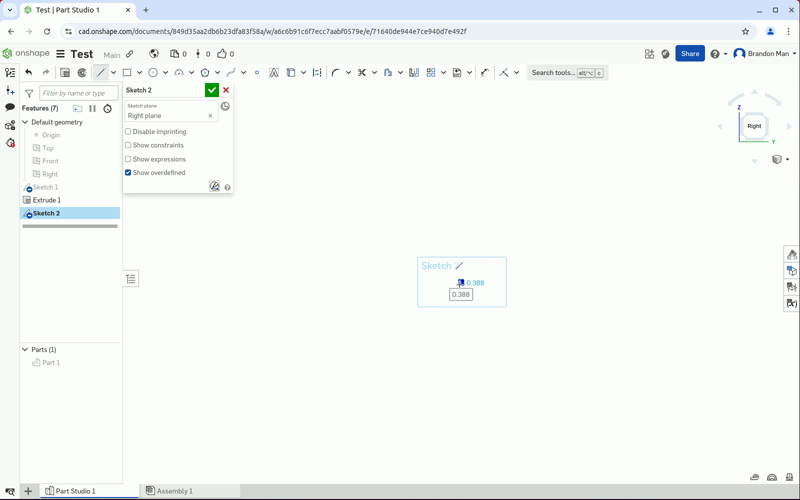
scroll(6)
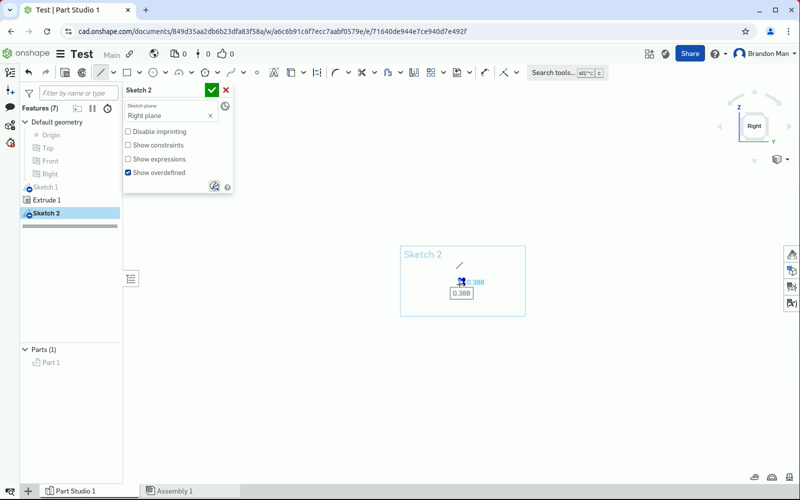
scroll(6)
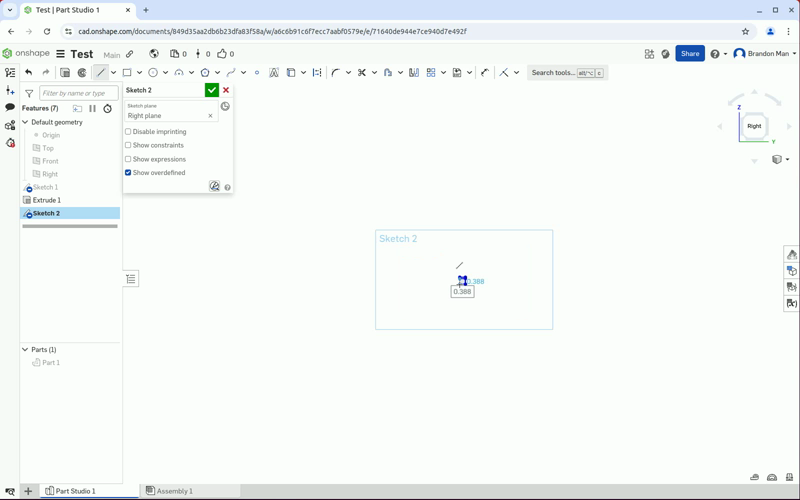
scroll(6)
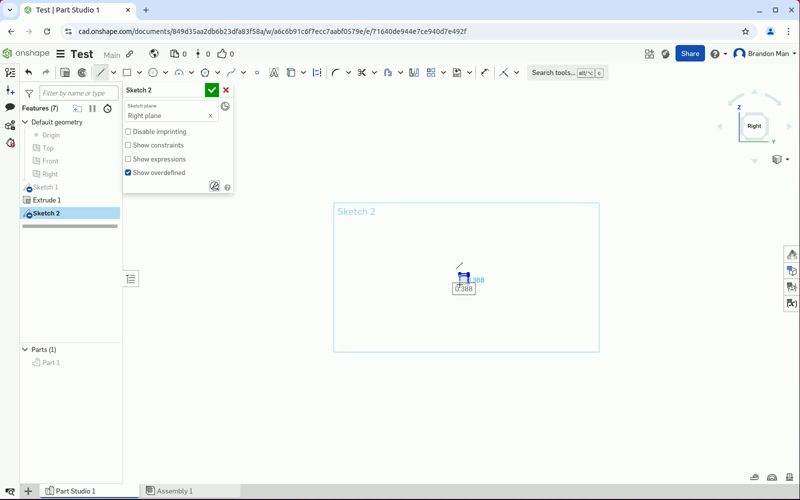
scroll(6)
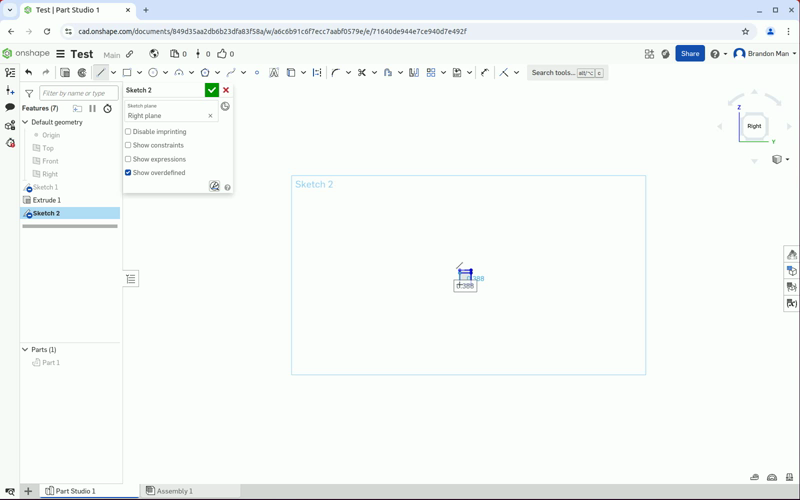
scroll(6)
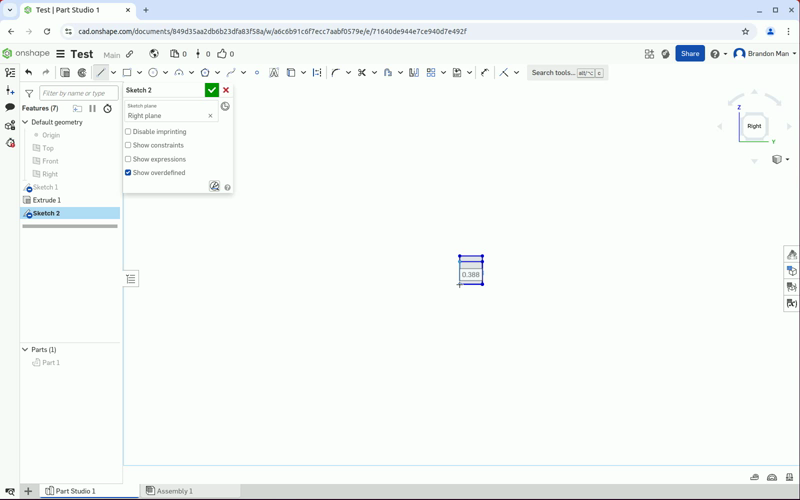
key_up(shift)
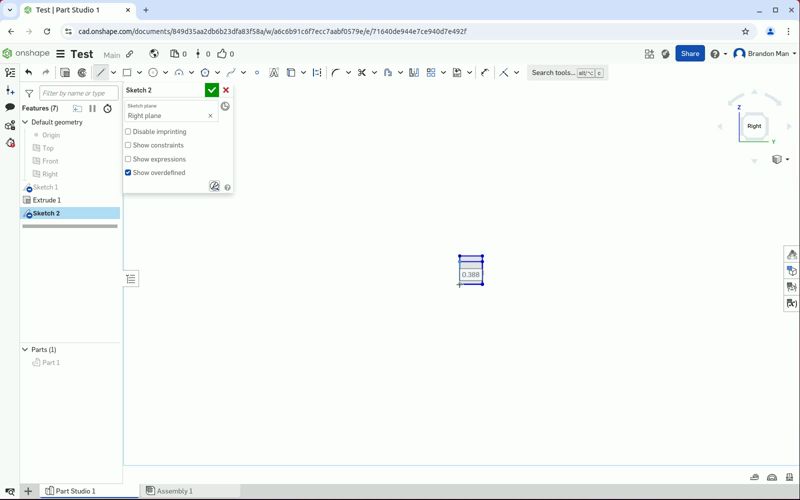
click(459, 284)
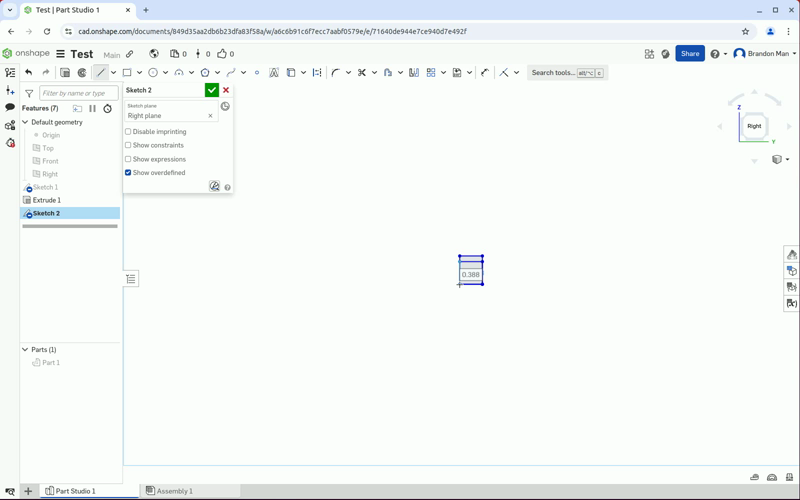
scroll(-6)
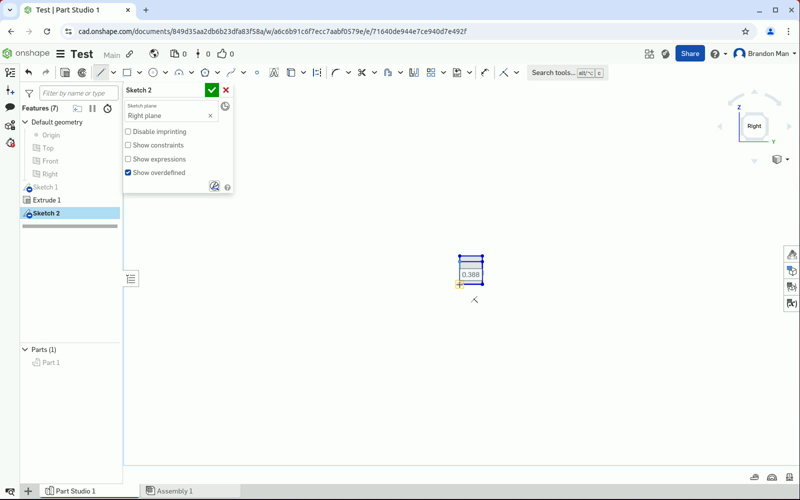
scroll(-6)
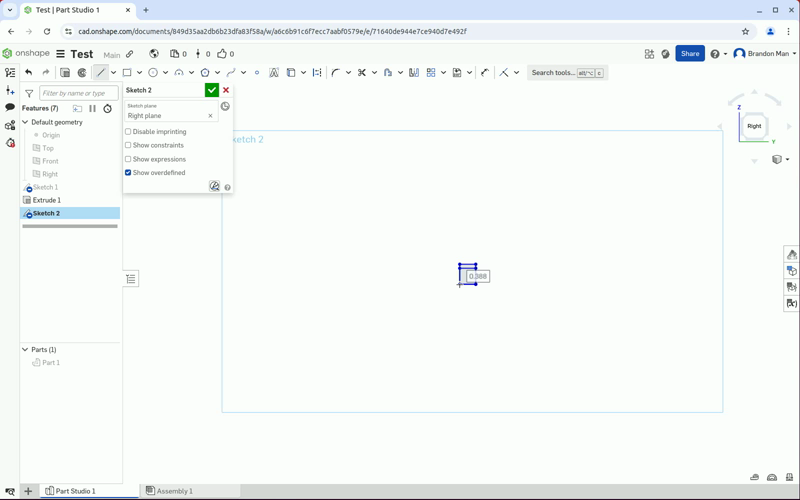
scroll(-6)
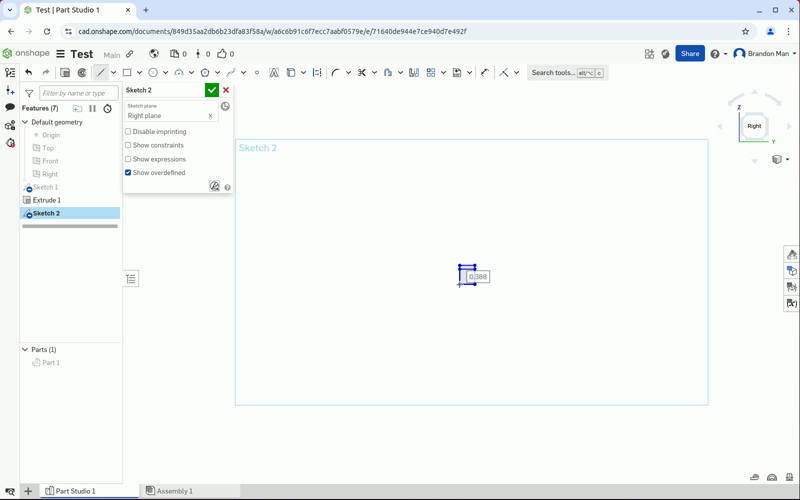
scroll(-6)
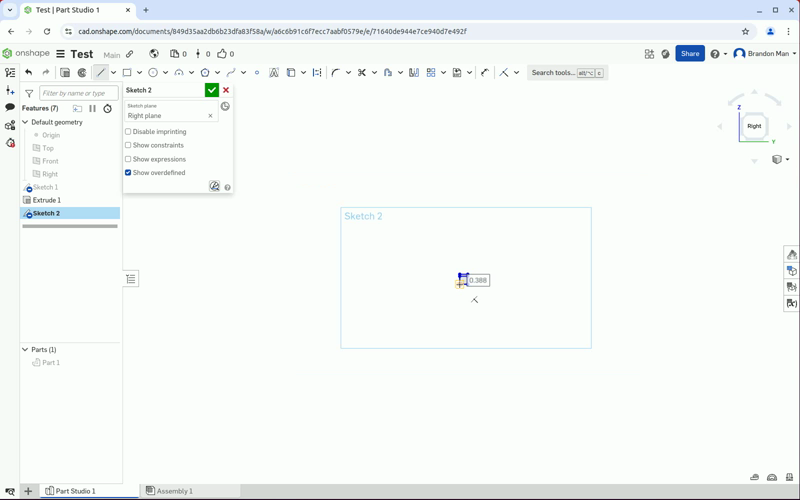
scroll(-6)
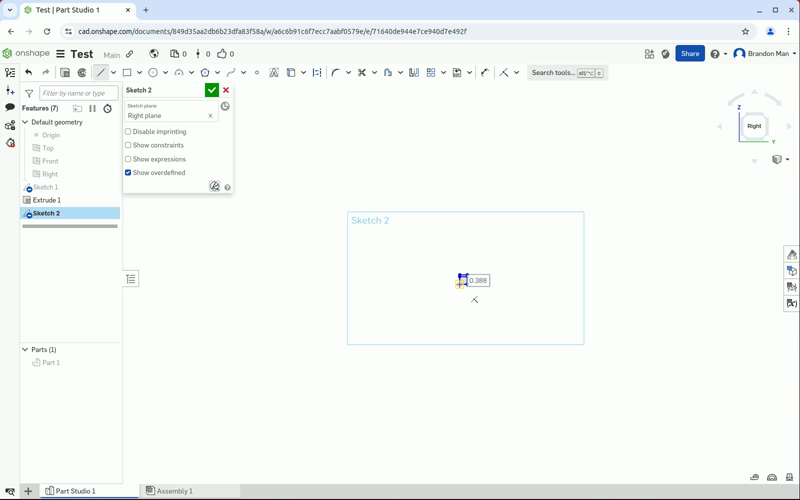
scroll(-6)
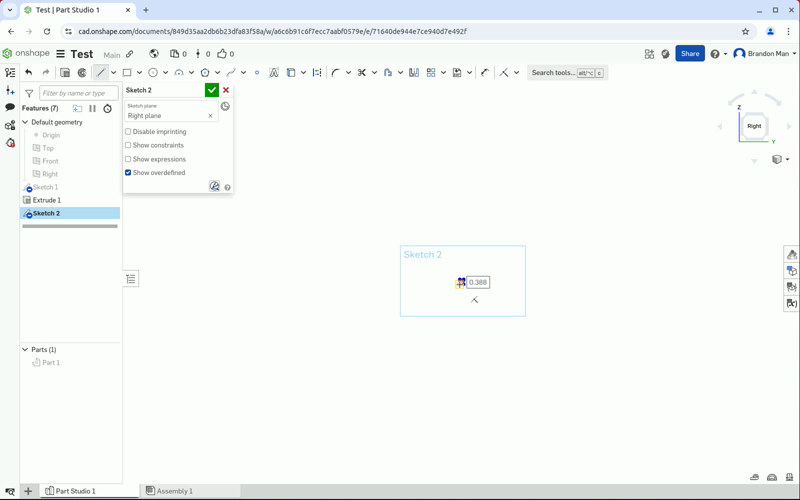
scroll(-6)
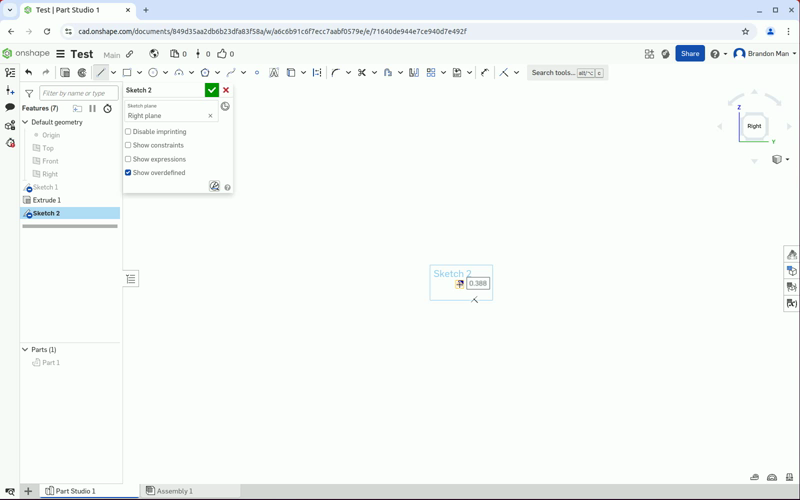
key(esc)
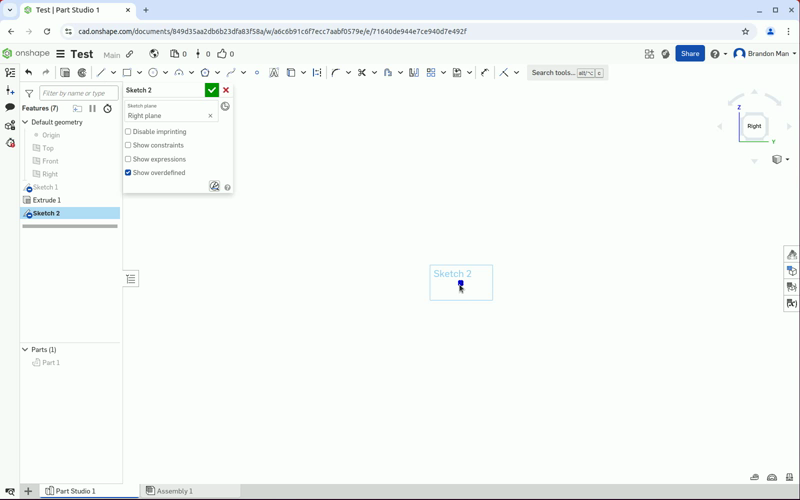
mouse_move(461, 281)
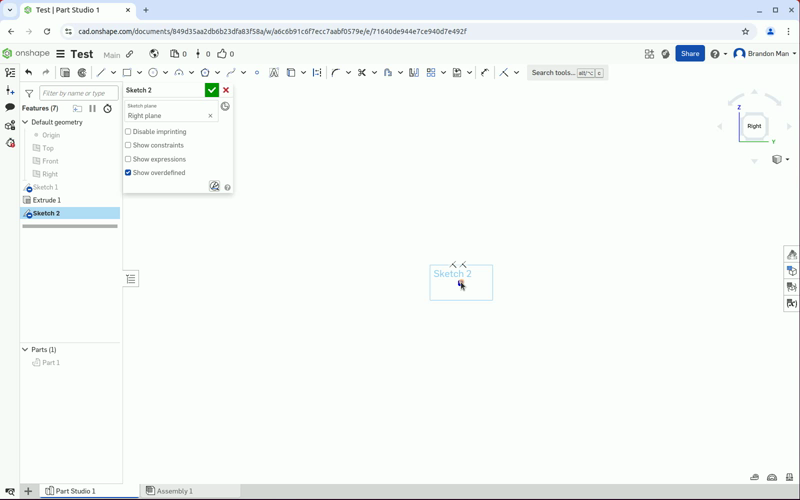
scroll(6)
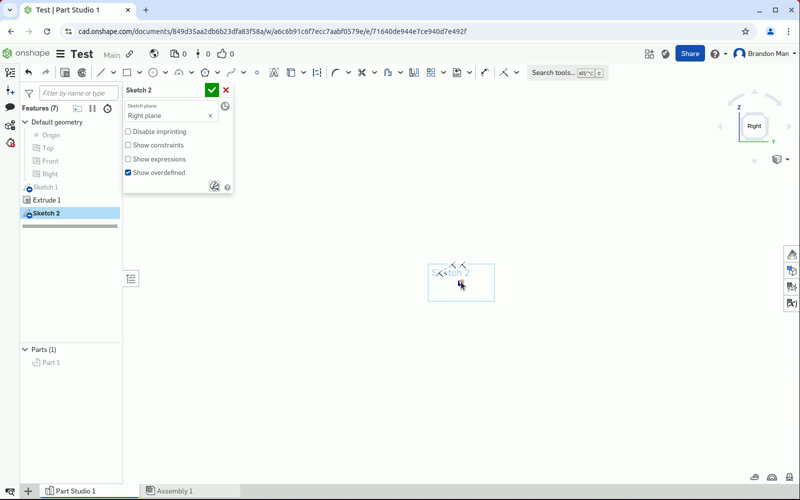
scroll(6)
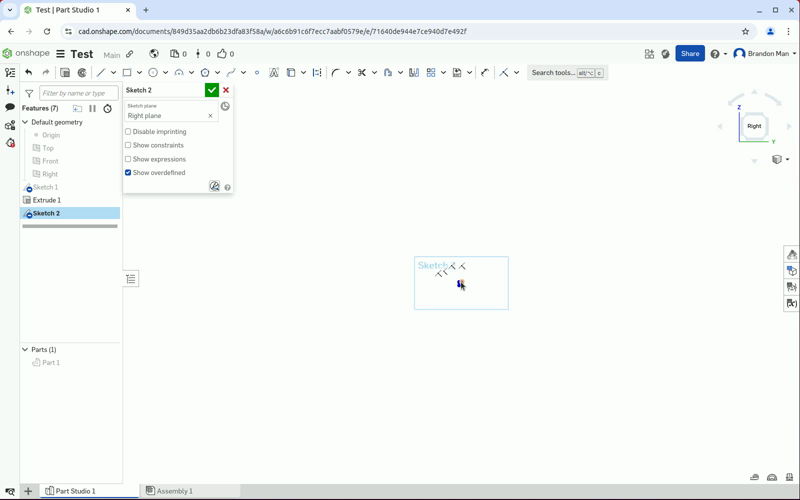
scroll(6)
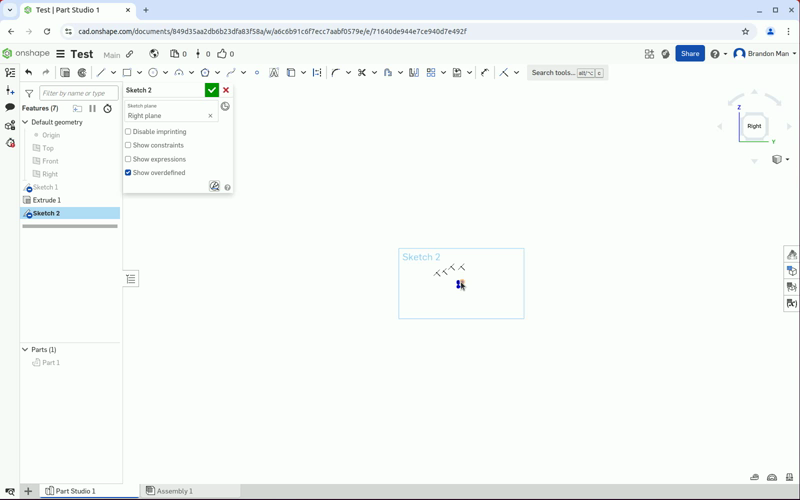
scroll(6)
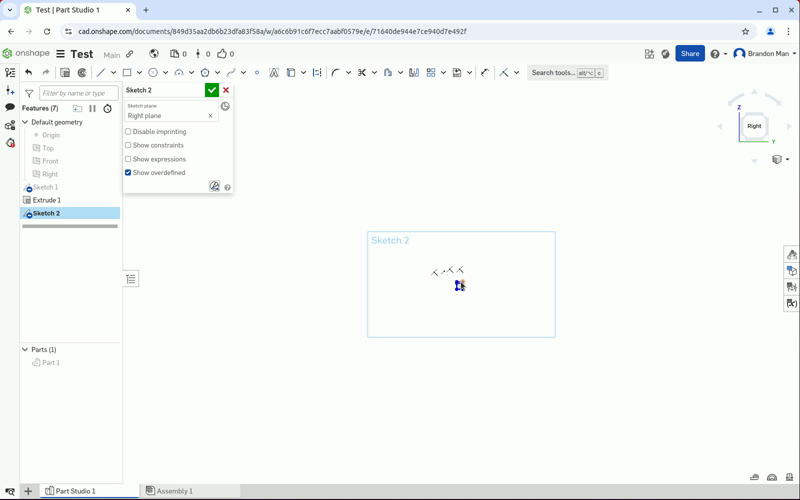
scroll(6)
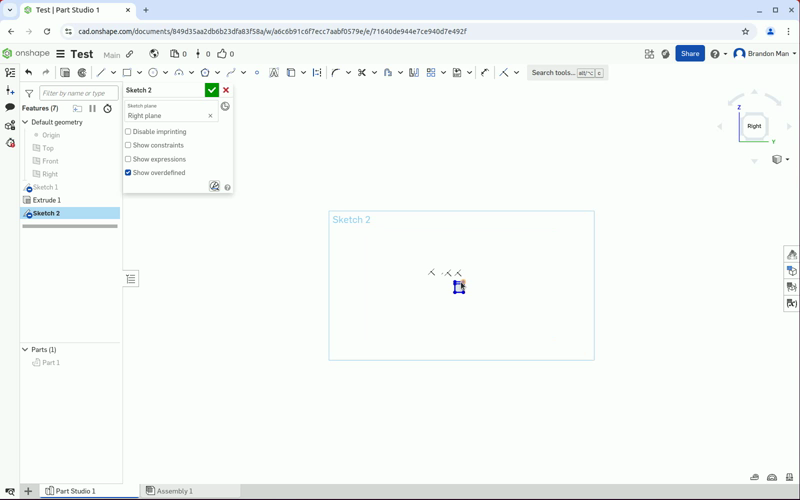
scroll(6)
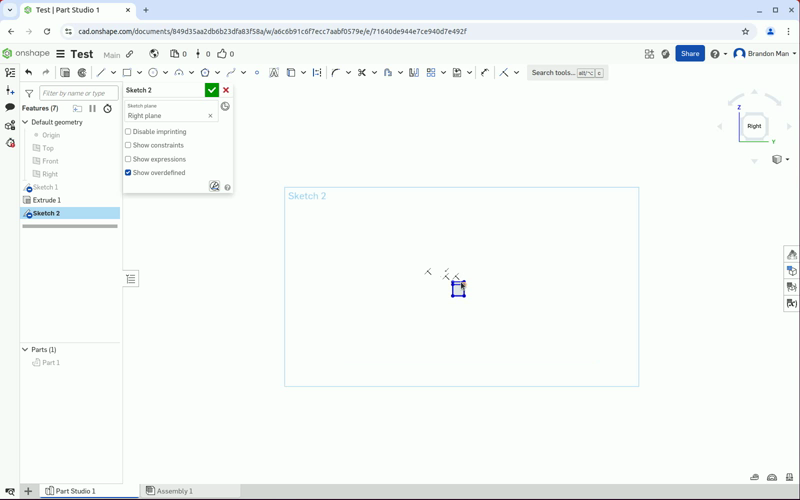
scroll(6)
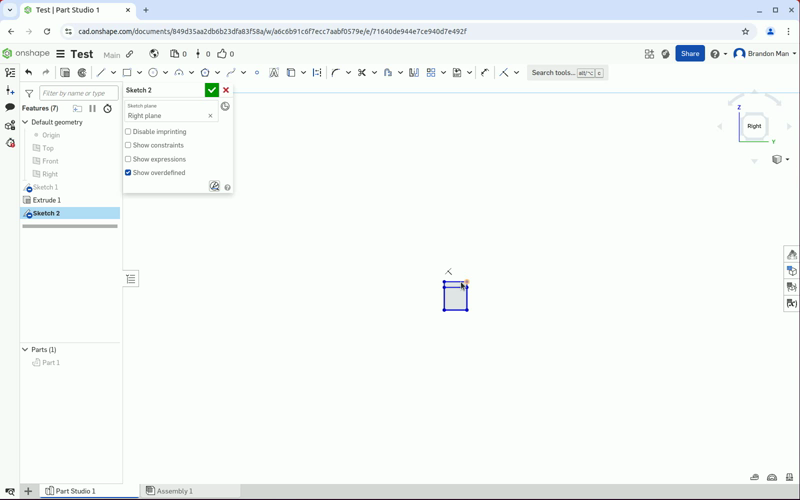
click(461, 281)
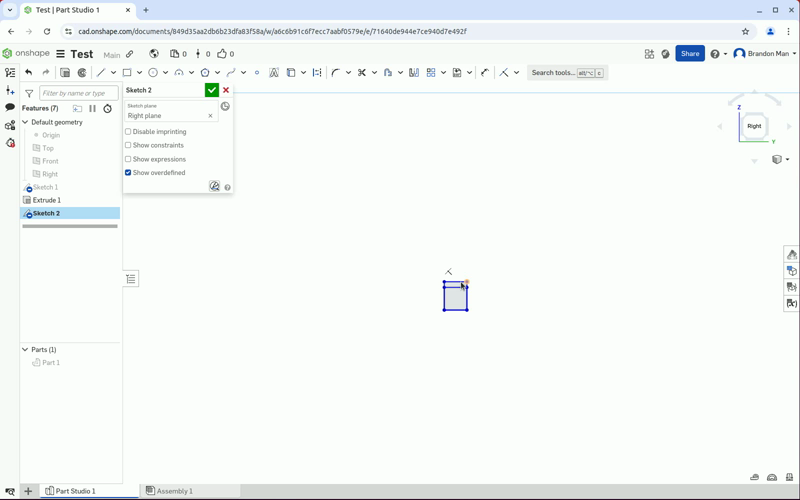
scroll(-6)
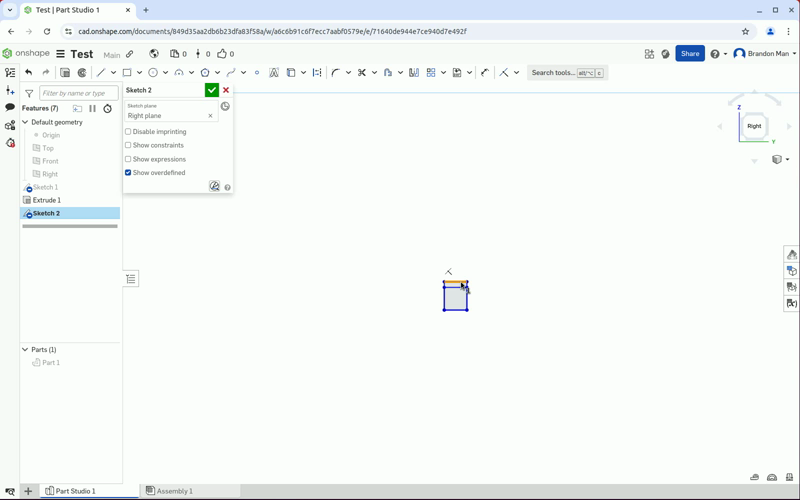
scroll(-6)
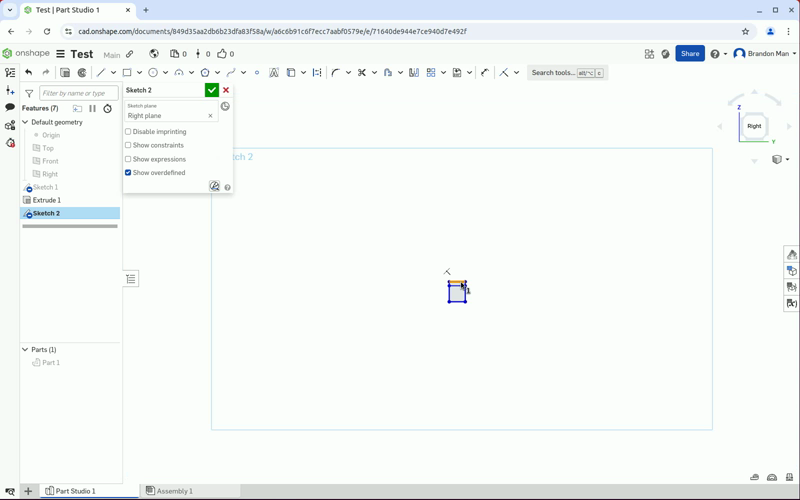
scroll(-6)
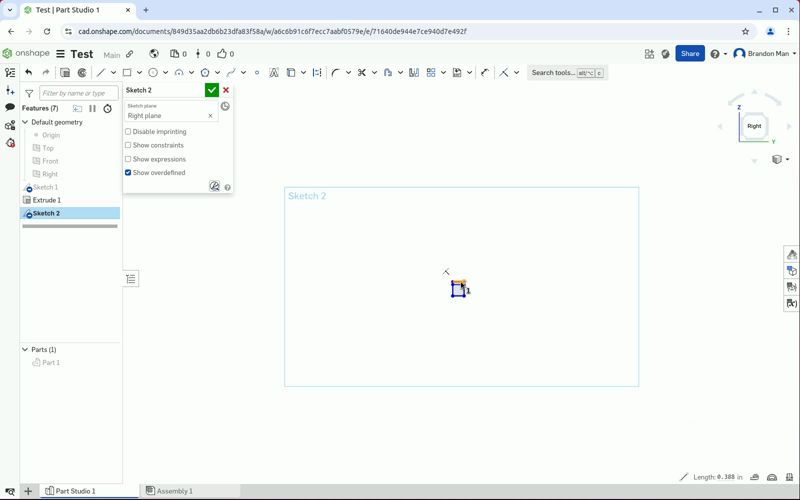
scroll(-6)
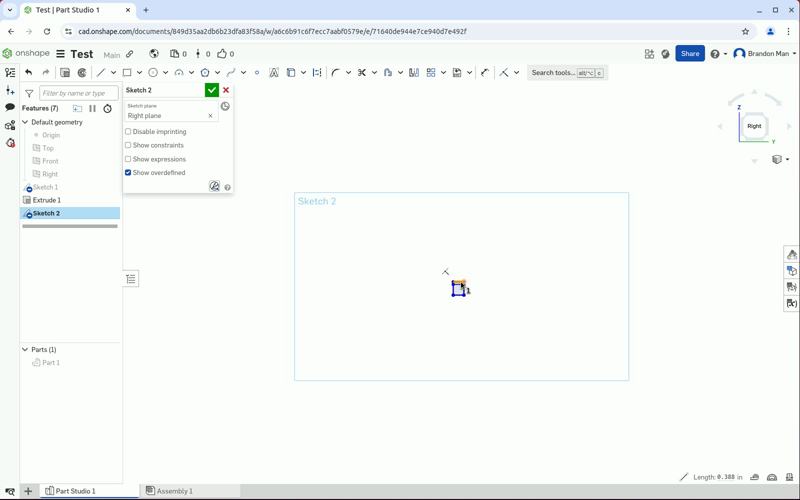
scroll(-6)
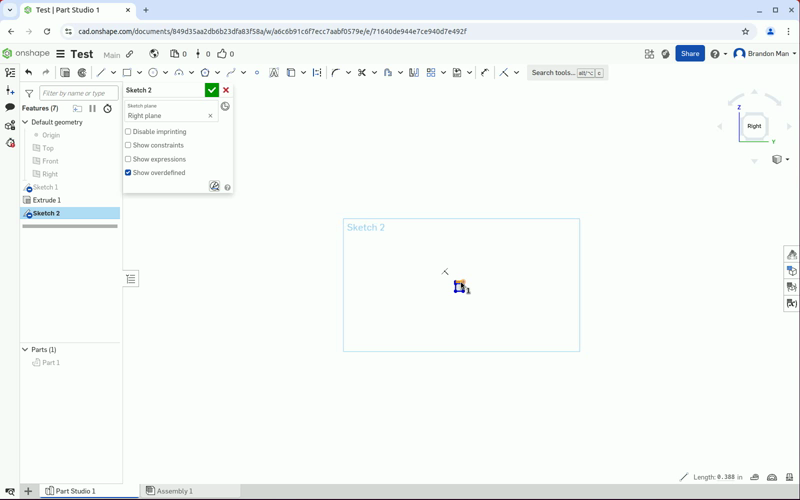
scroll(-6)
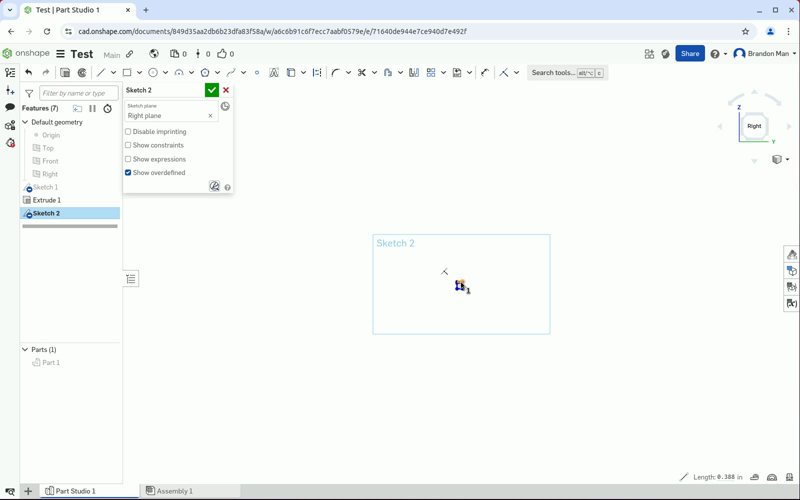
scroll(-6)
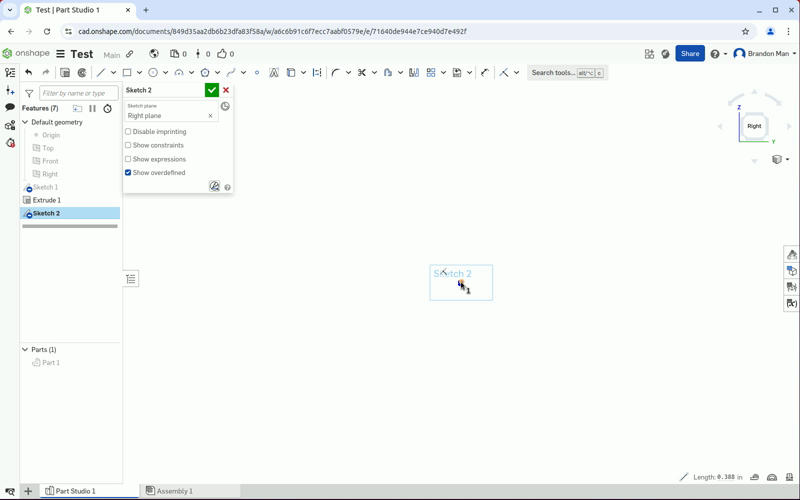
mouse_move(73, 352)
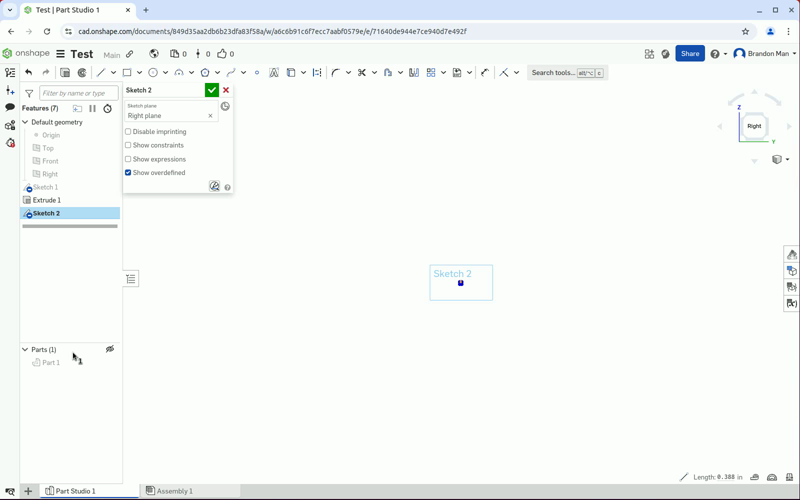
key(shift+y)
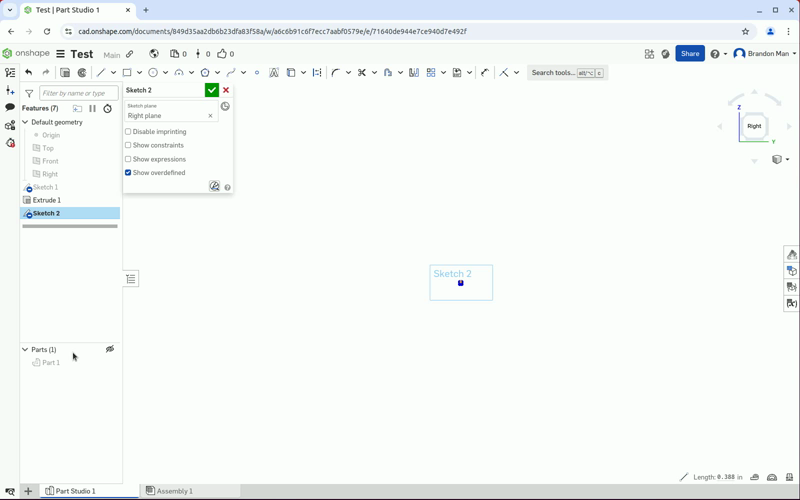
key(shift+e)
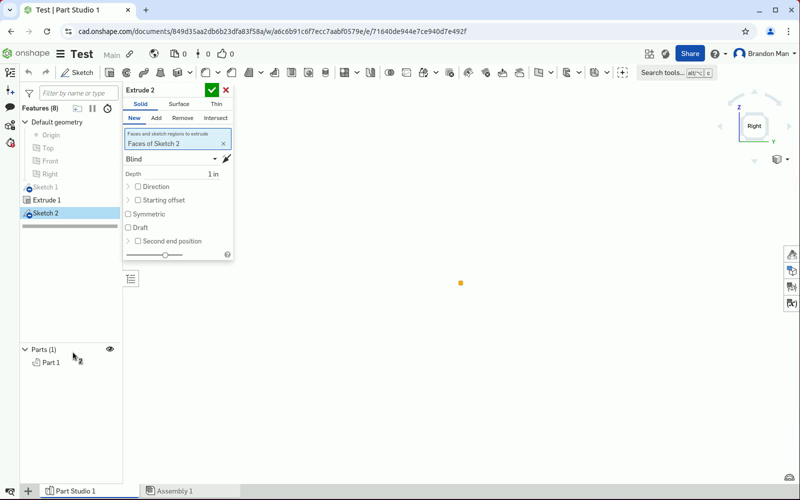
mouse_move(143, 106)
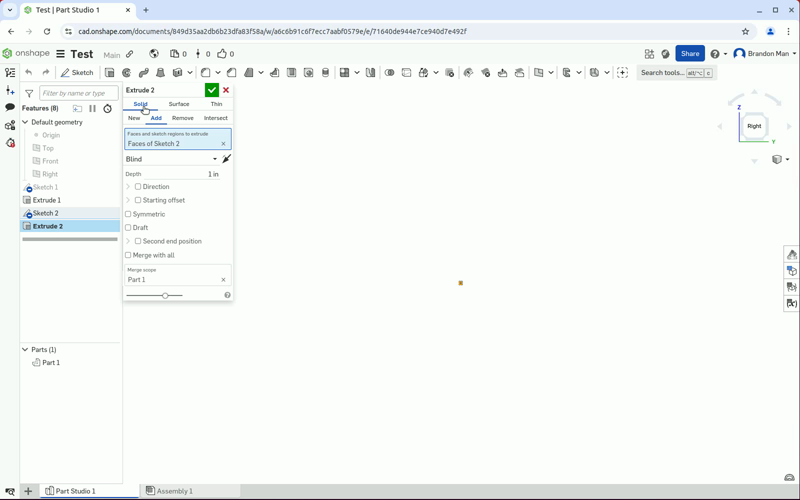
click(143, 106)
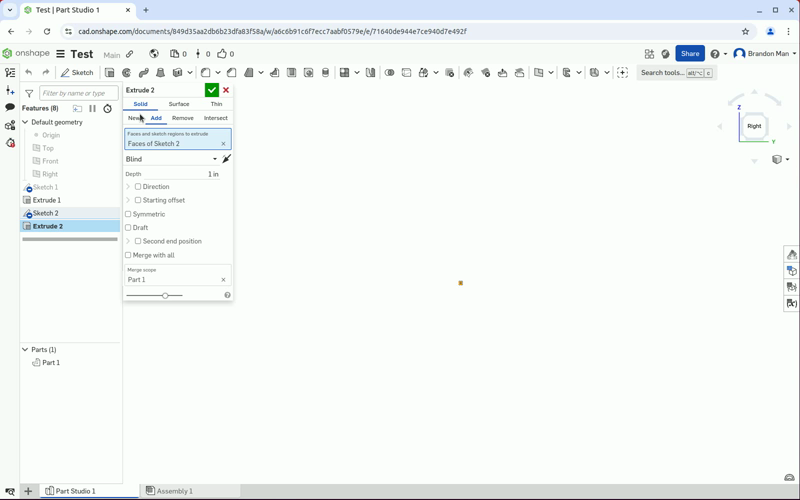
mouse_move(137, 120)
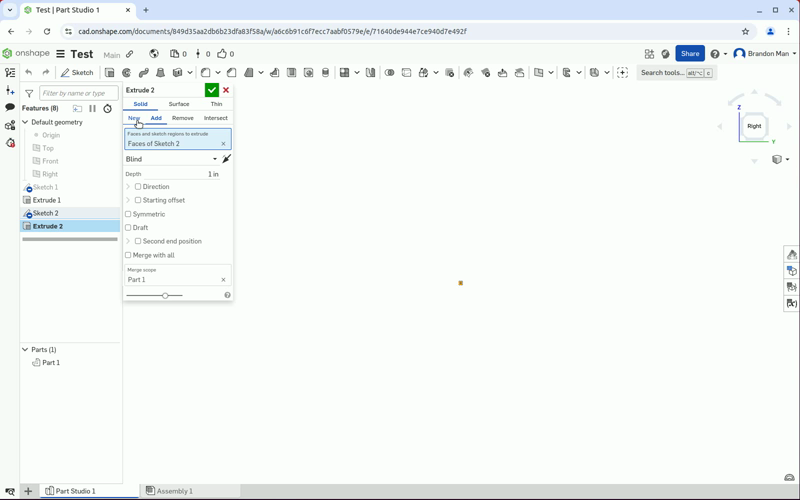
click(137, 120)
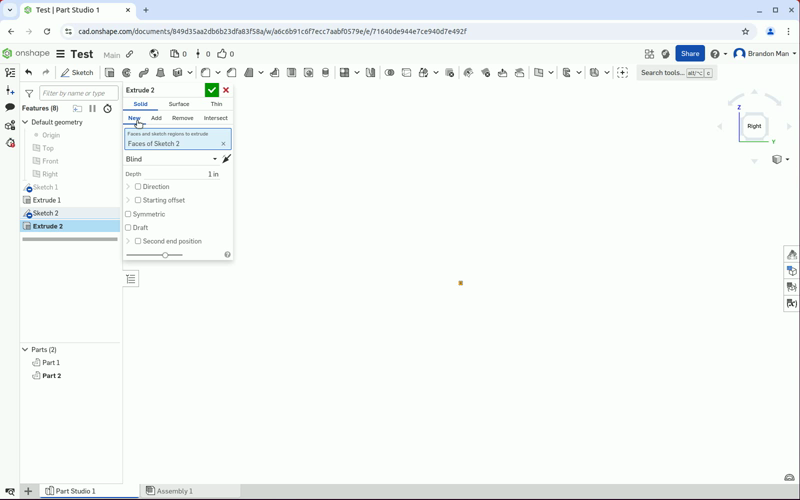
key(tab, 4)
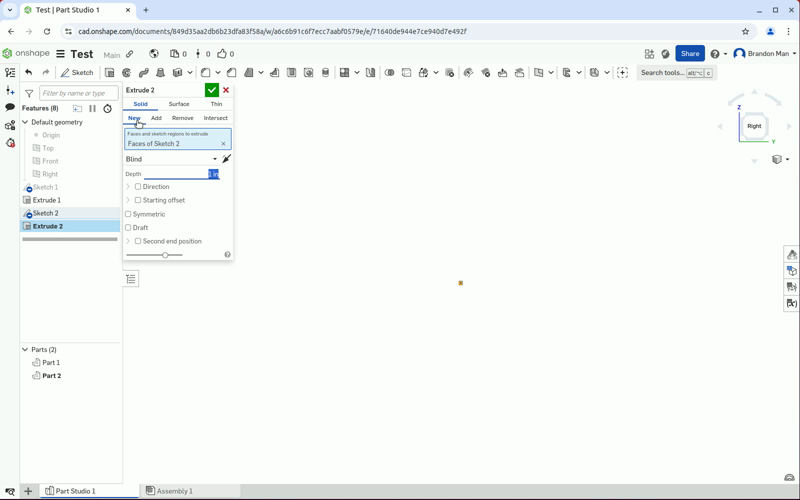
text(-23.108)
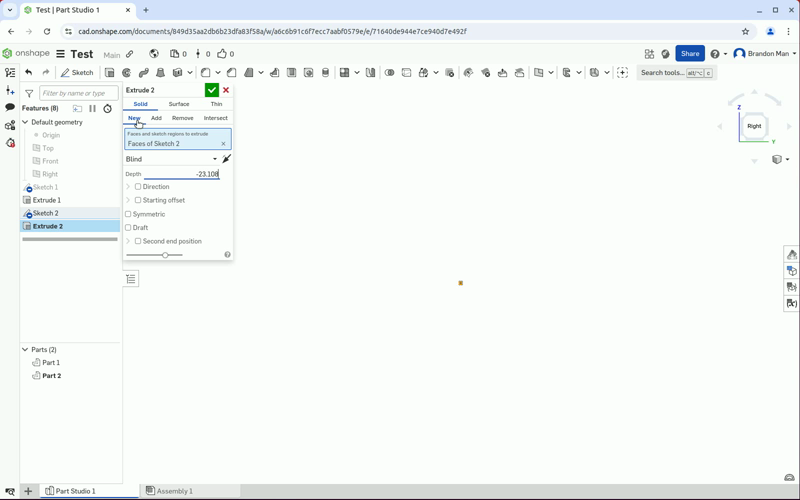
key(enter)
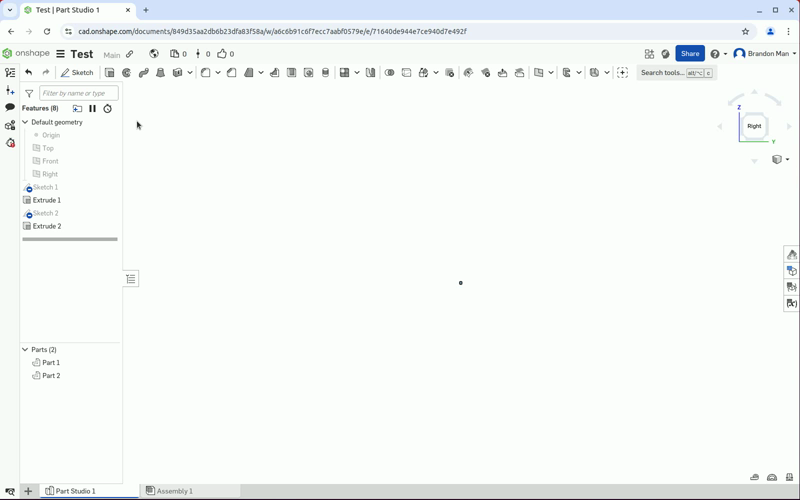
key(shift+h)
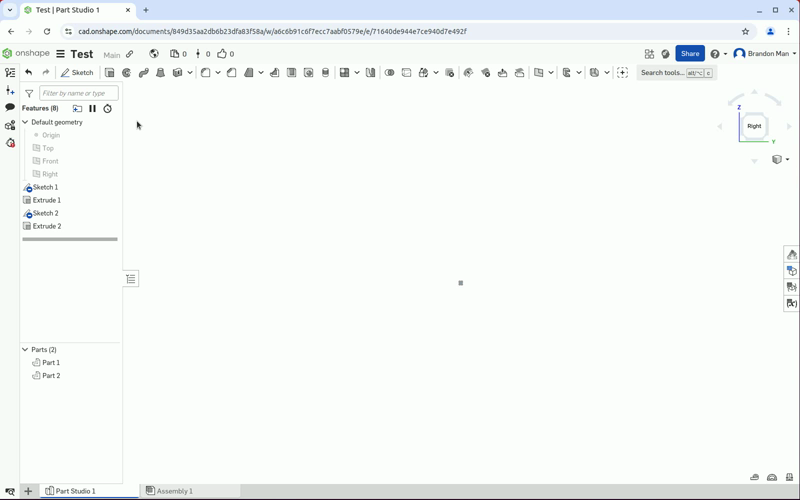
key(shift+h)
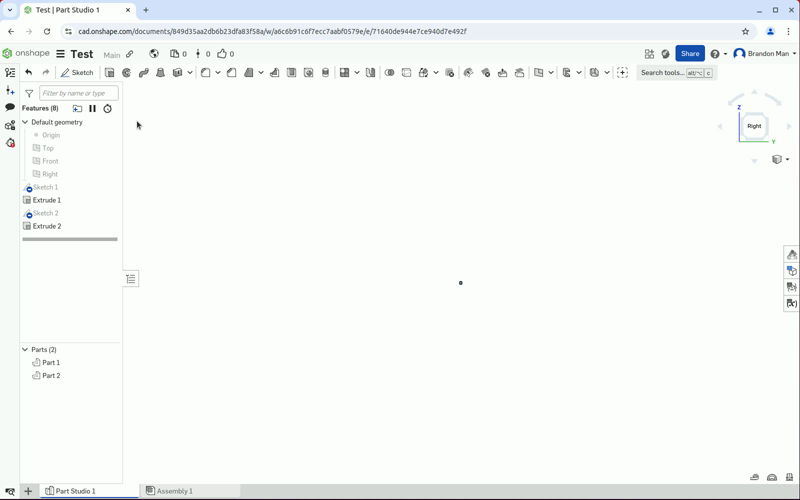
mouse_move(73, 189)
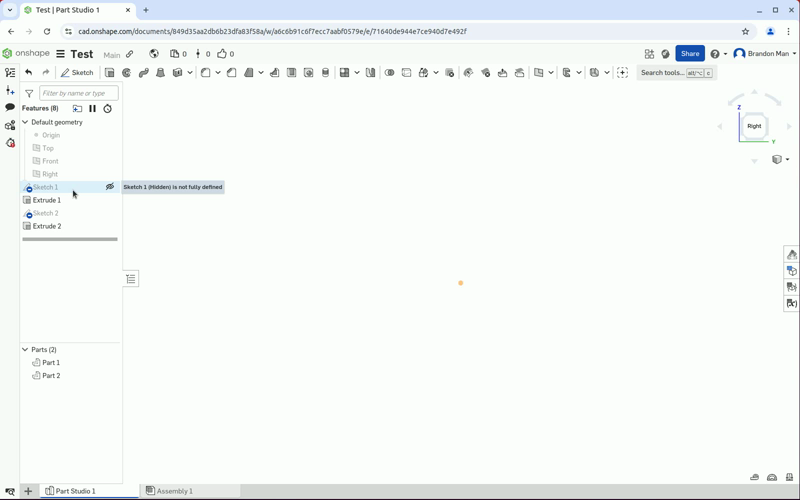
click(73, 189)
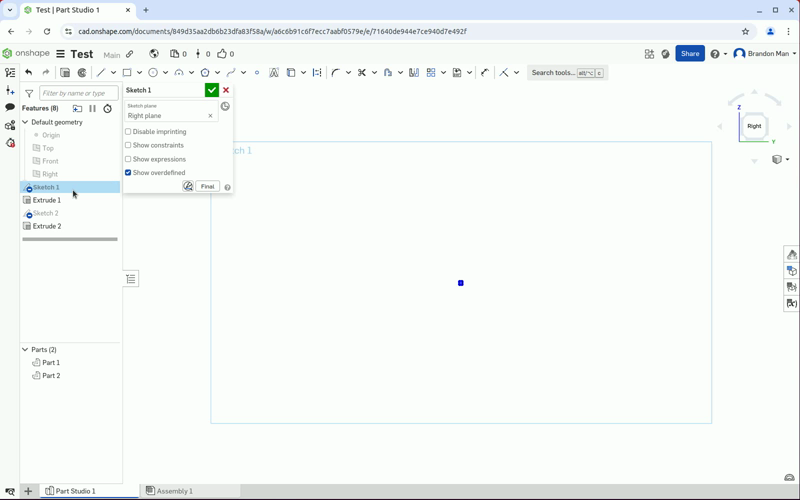
mouse_move(229, 92)
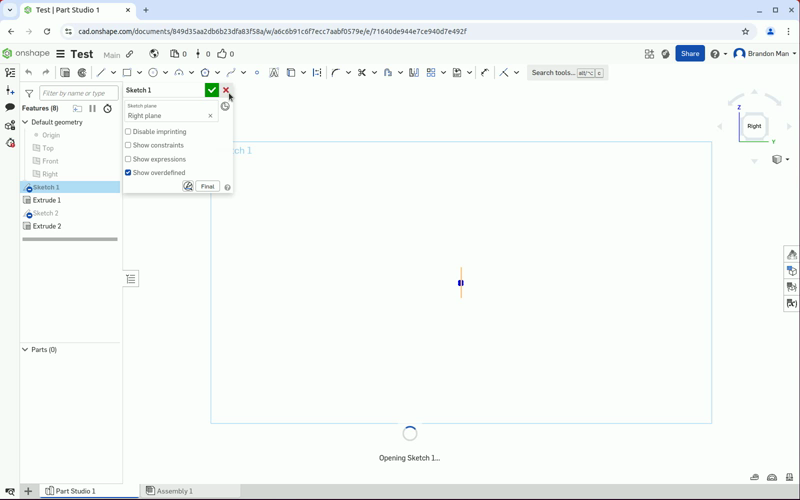
click(229, 92)
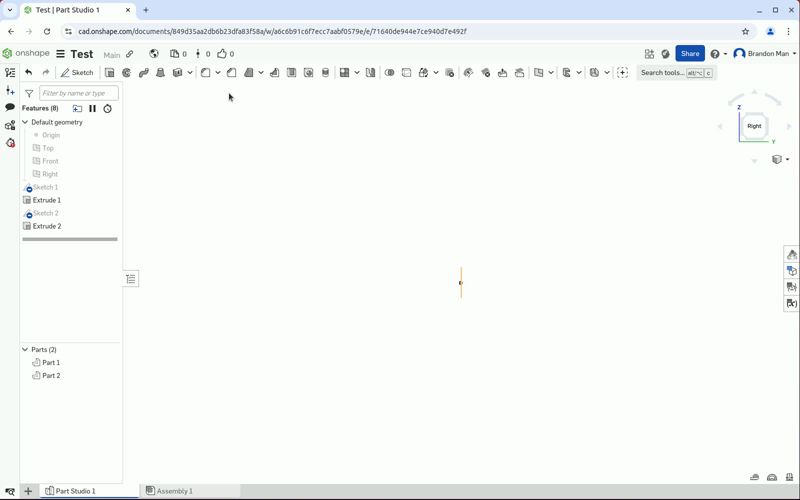
mouse_move(73, 352)
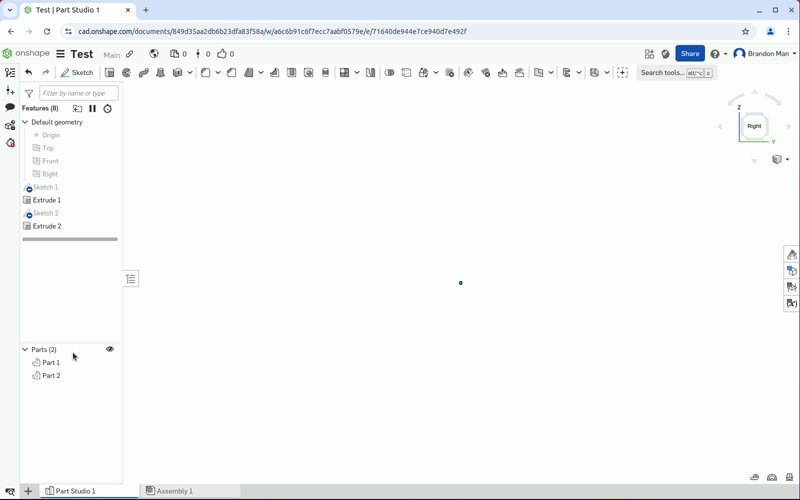
key(y)
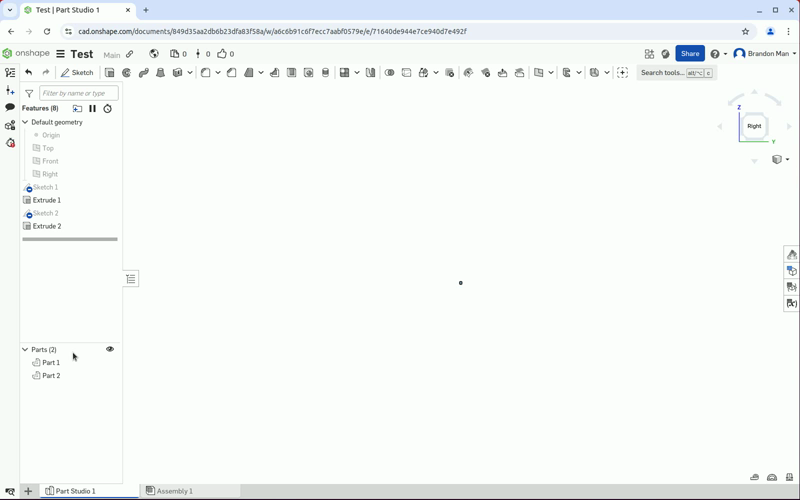
key(shift+p)
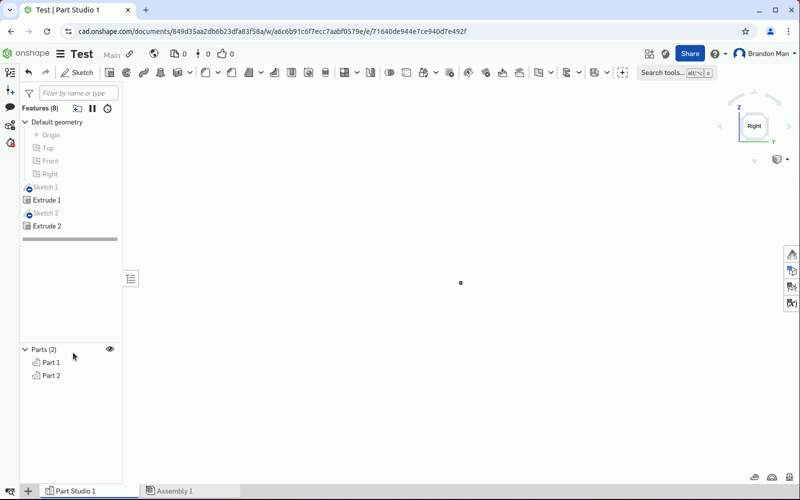
key(space)
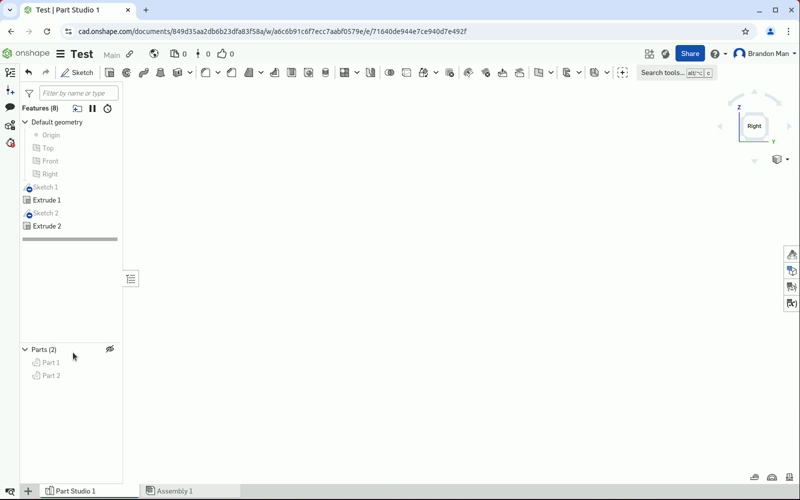
key_down(shift)
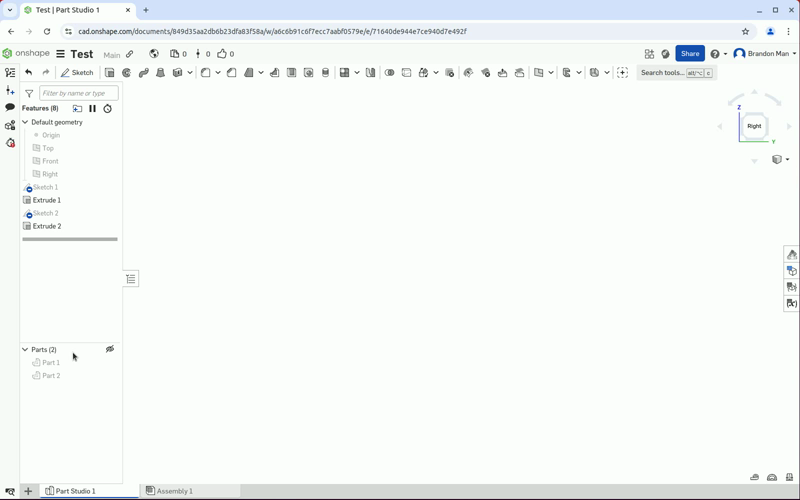
key(right)
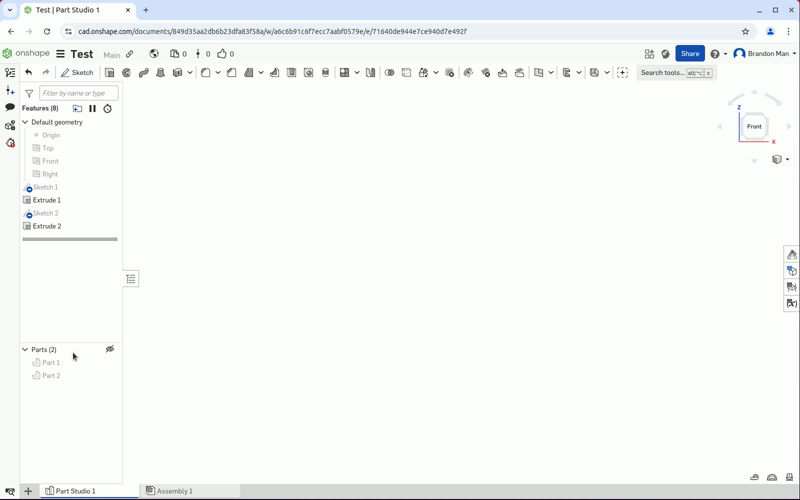
key_up(shift)
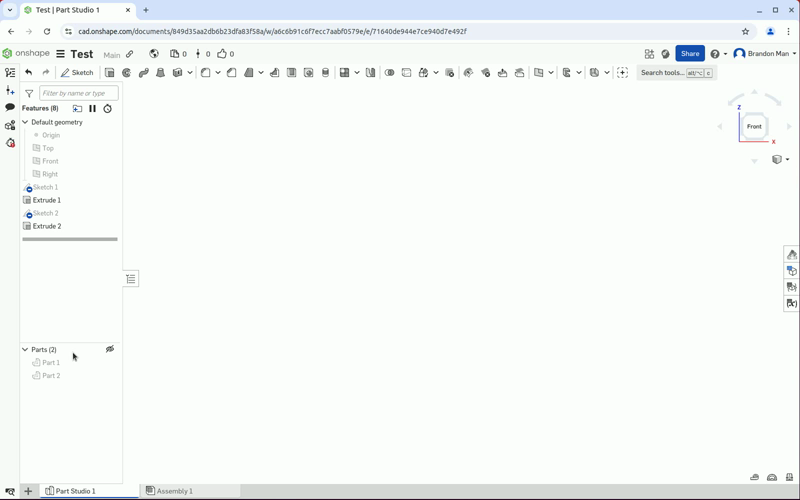
key(space)
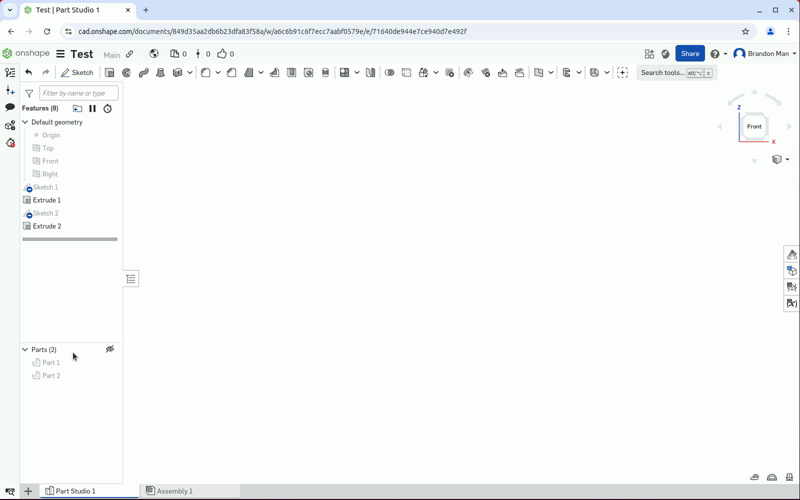
key_down(shift)
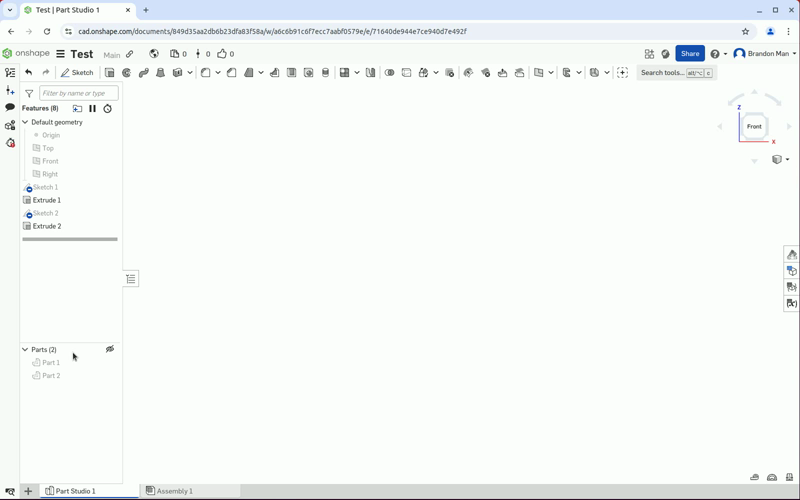
key(down)
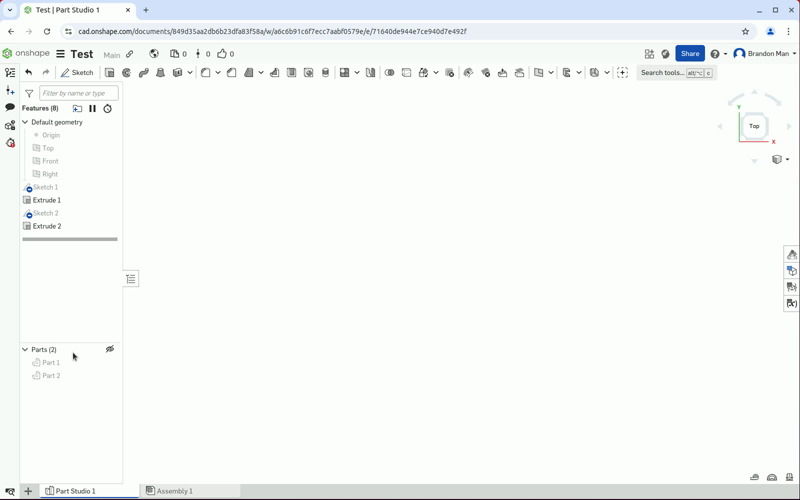
key_up(shift)
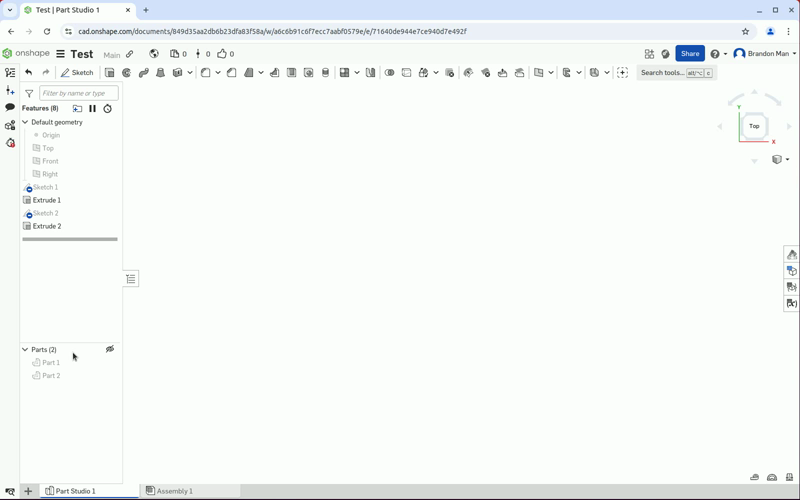
mouse_move(73, 352)
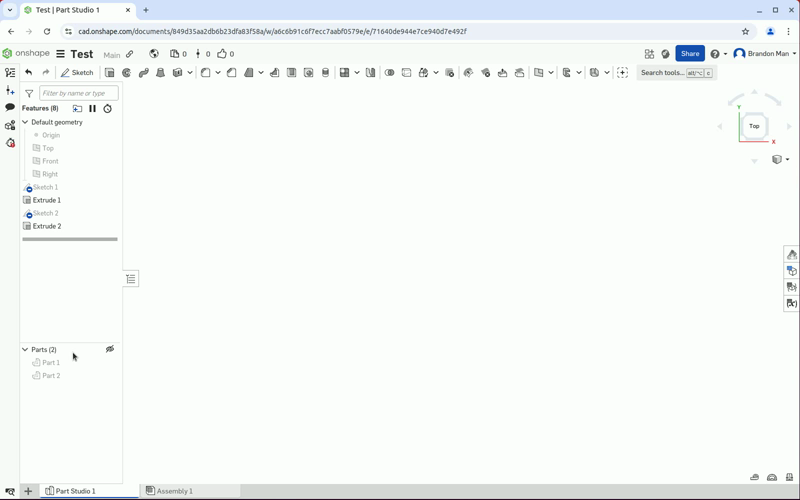
key(shift+y)
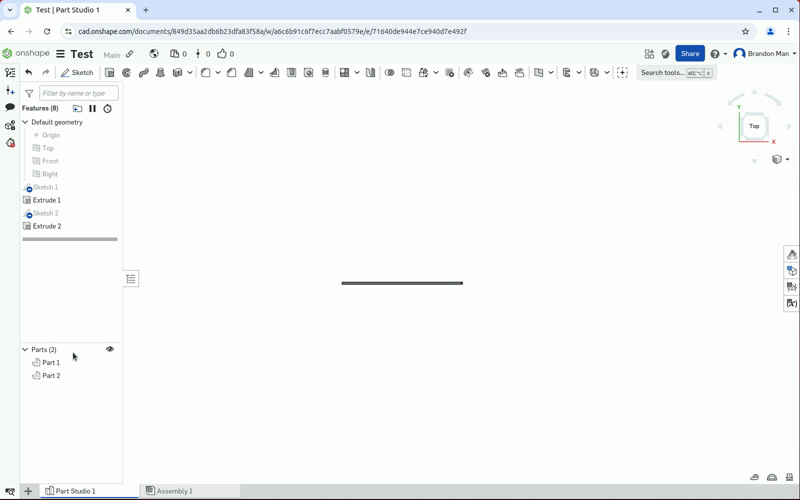
mouse_move(541, 75)
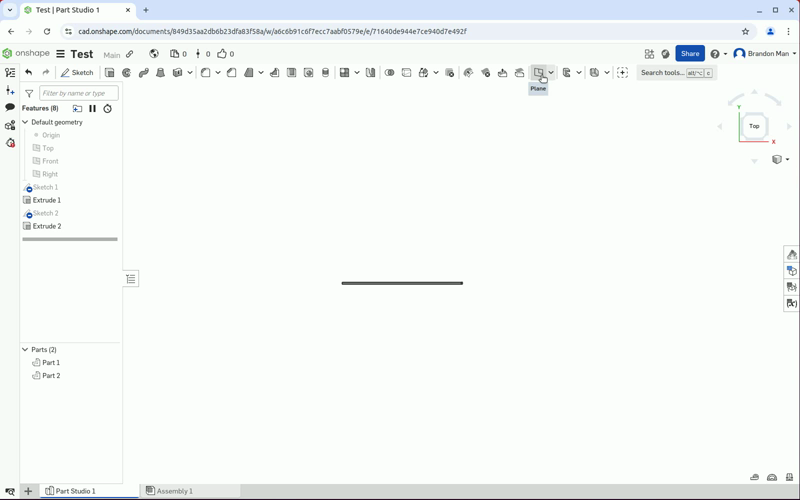
click(541, 75)
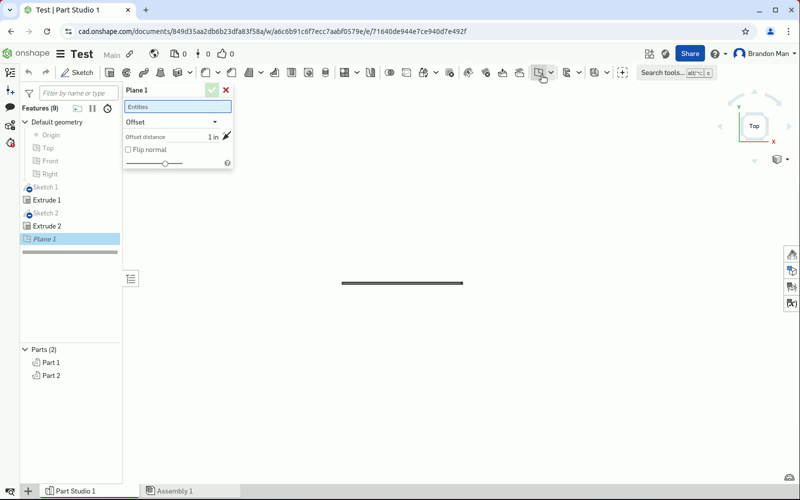
mouse_move(73, 150)
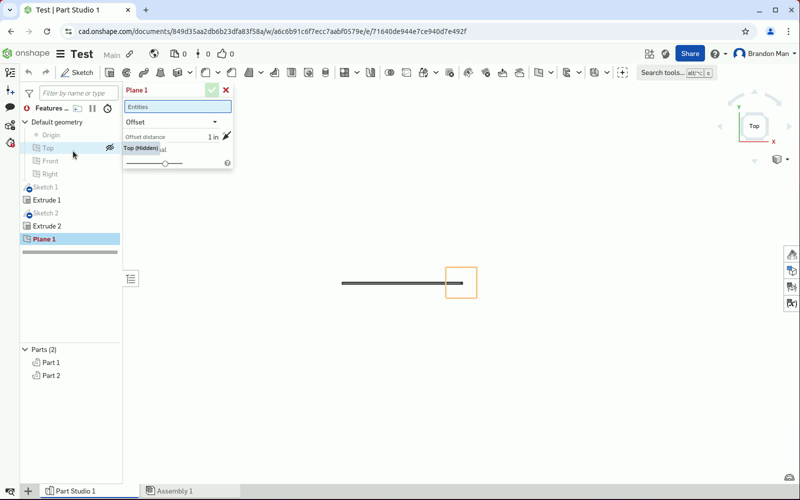
click(73, 150)
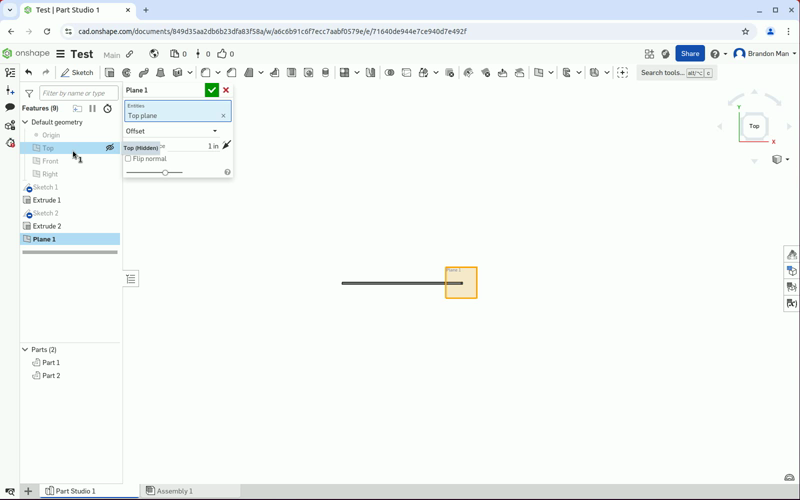
key(tab, 2)
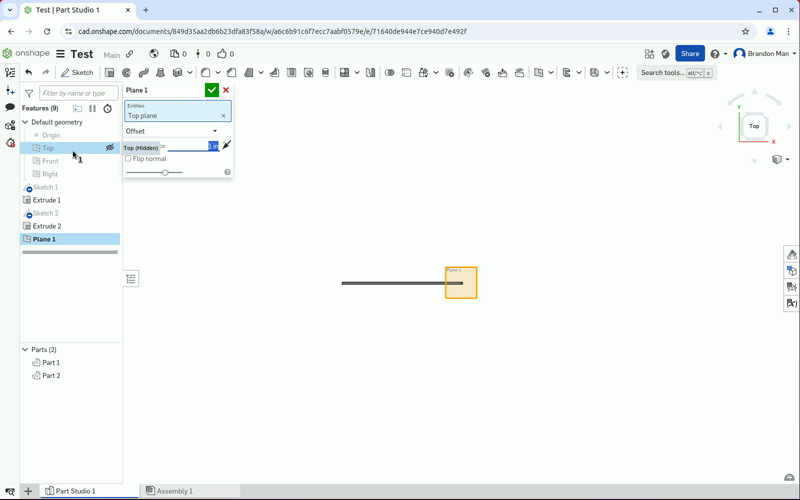
text(0.246)
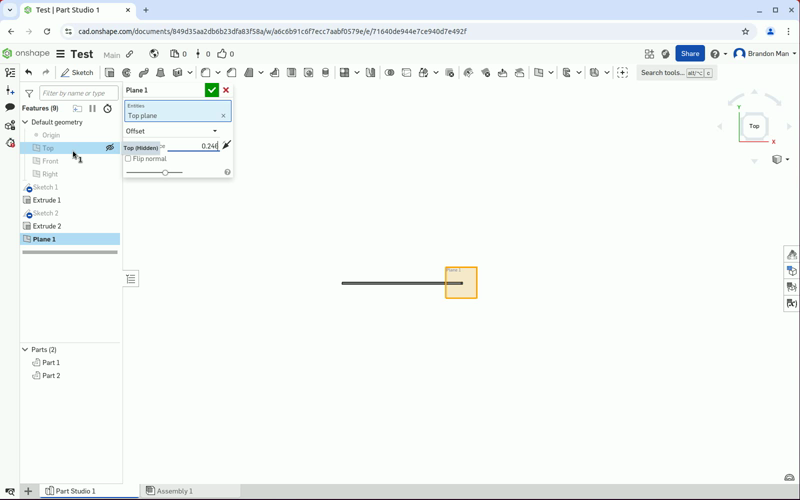
key(enter, 2)
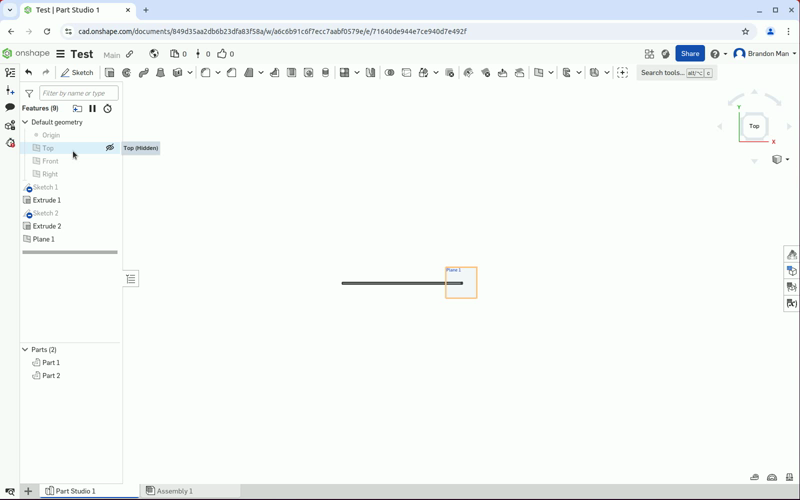
key(shift+s)
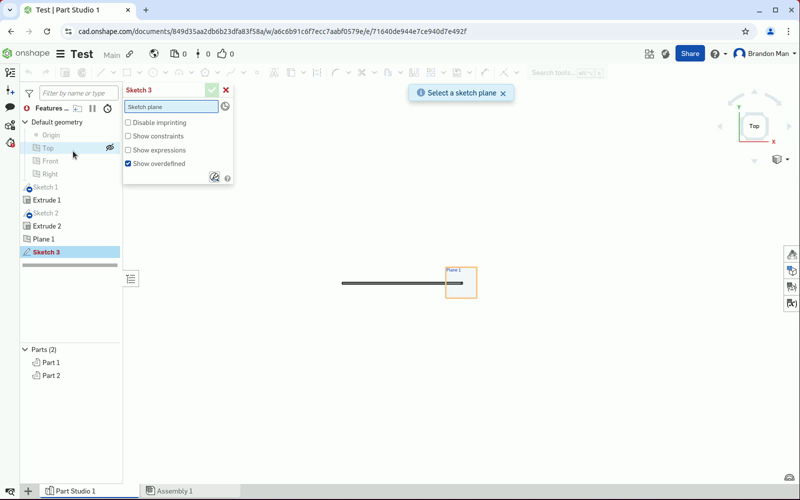
mouse_move(73, 241)
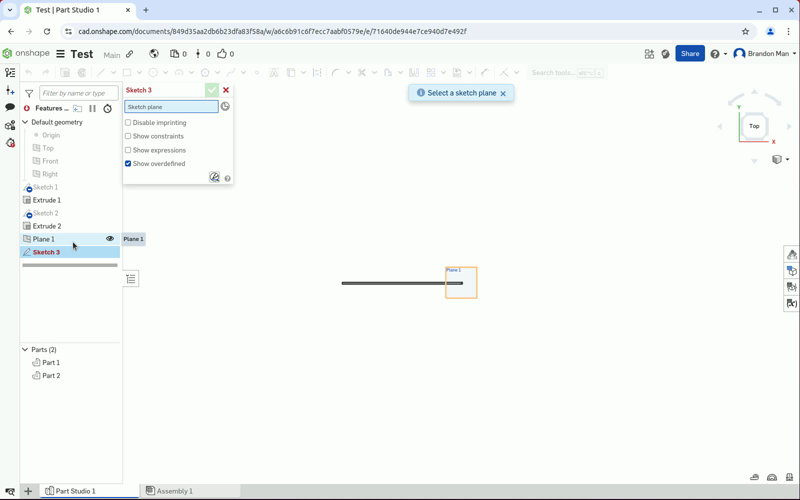
click(73, 241)
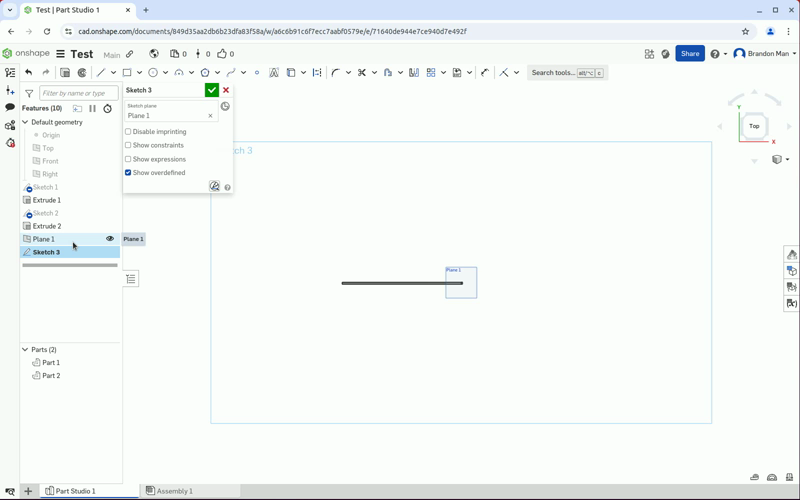
mouse_move(73, 352)
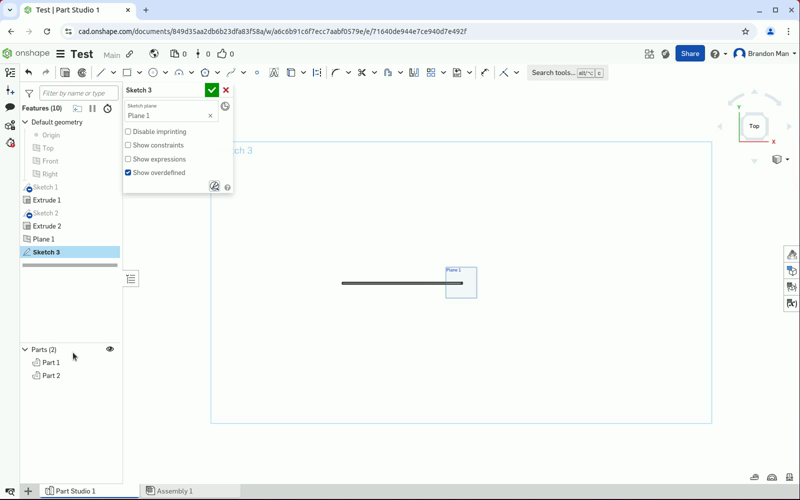
key(y)
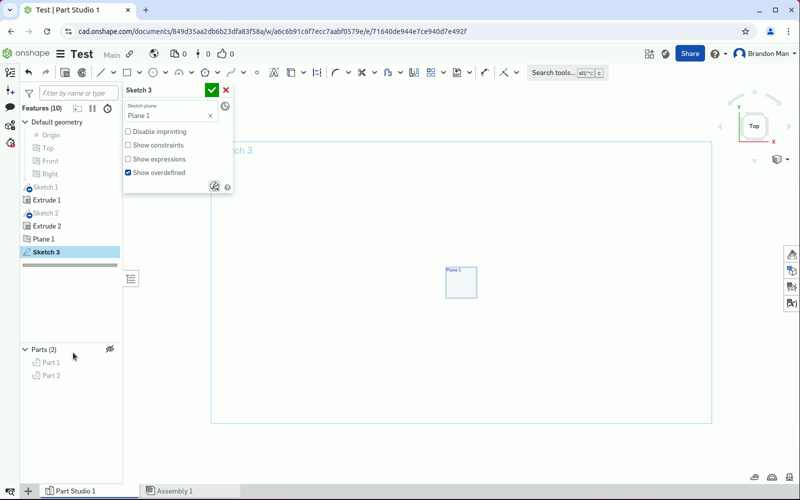
key(c)
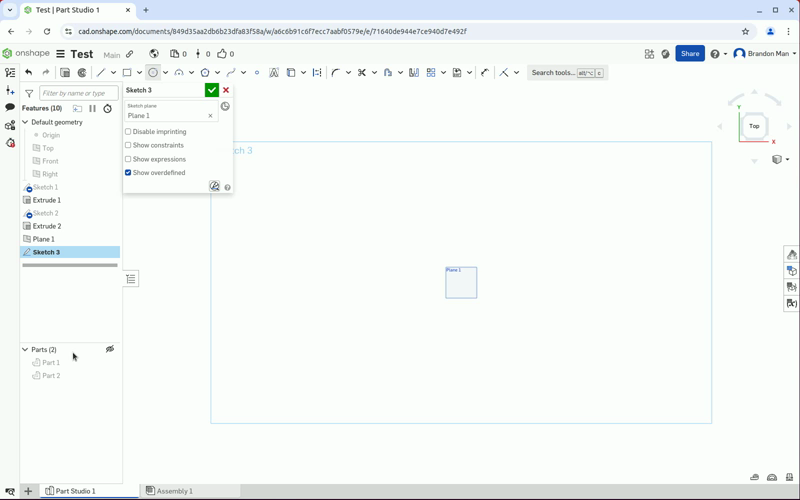
key_down(shift)
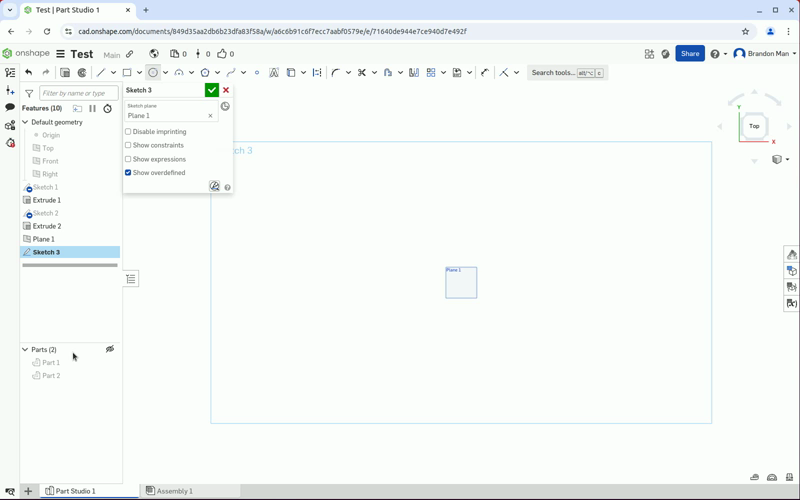
mouse_move(461, 282)
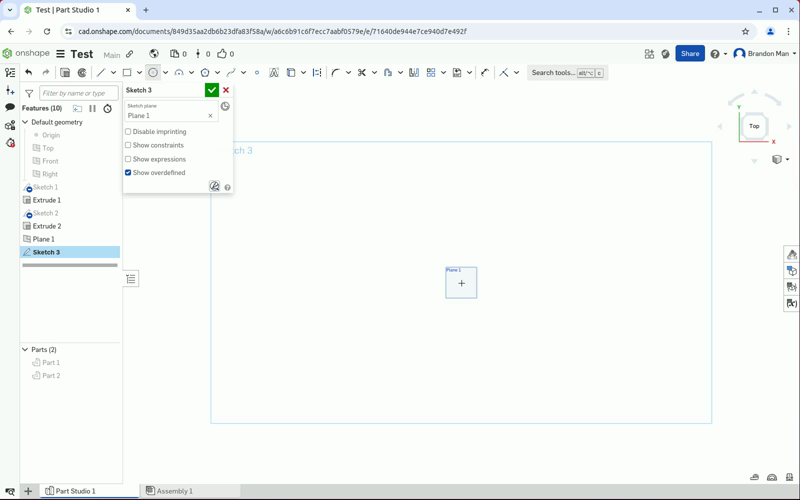
click(461, 282)
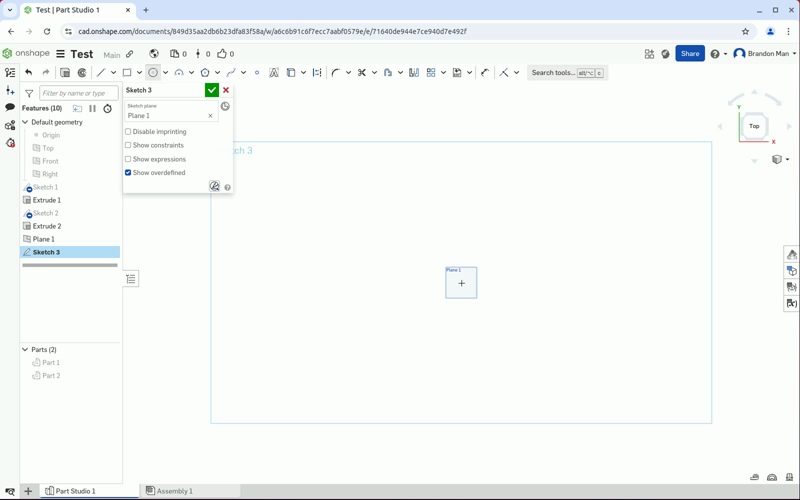
key_up(shift)
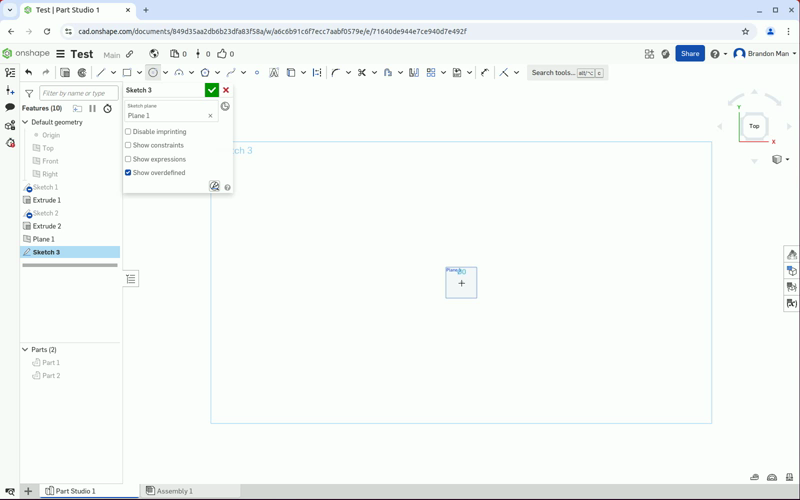
mouse_move(463, 282)
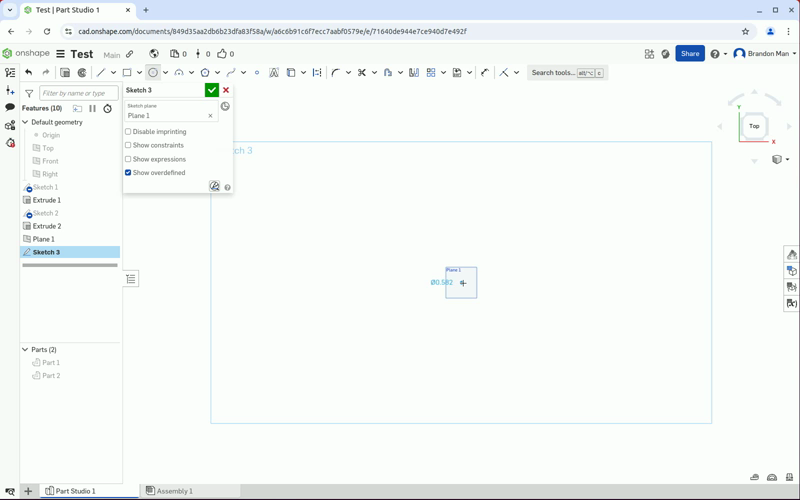
scroll(6)
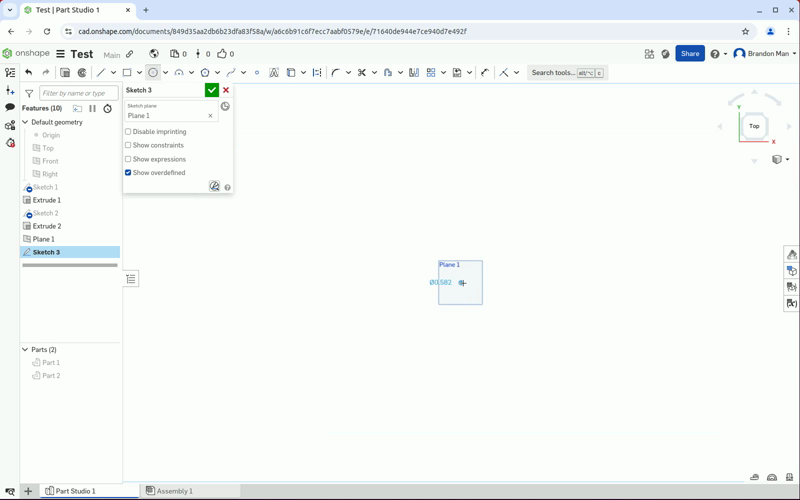
scroll(6)
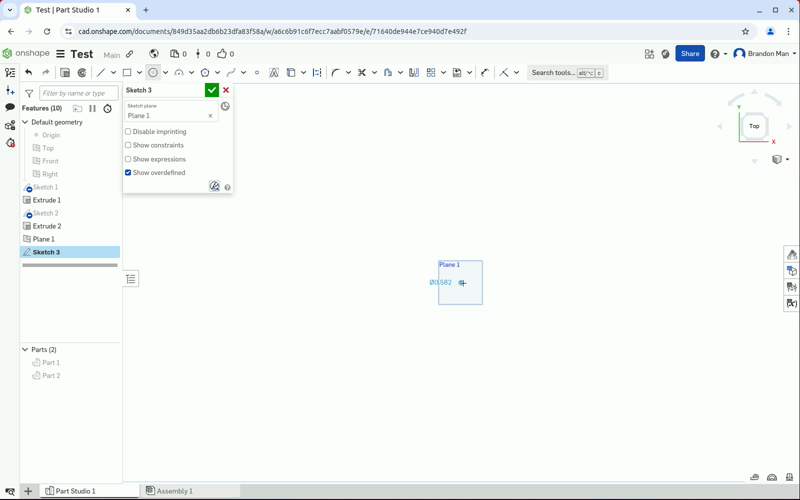
scroll(6)
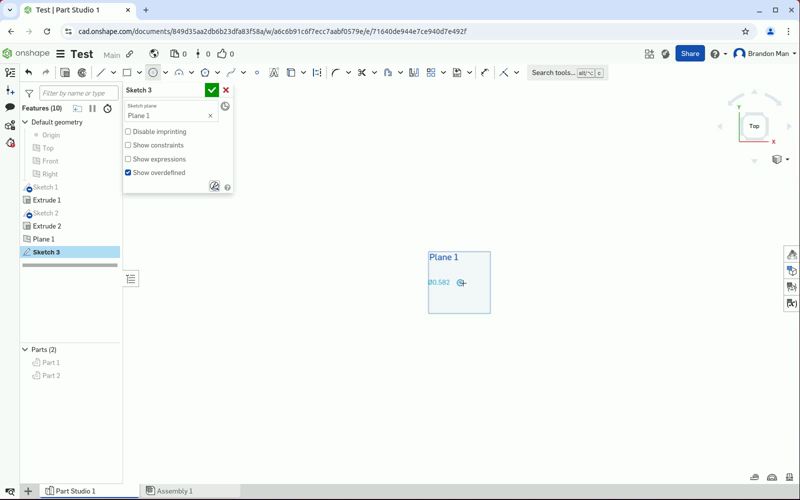
scroll(6)
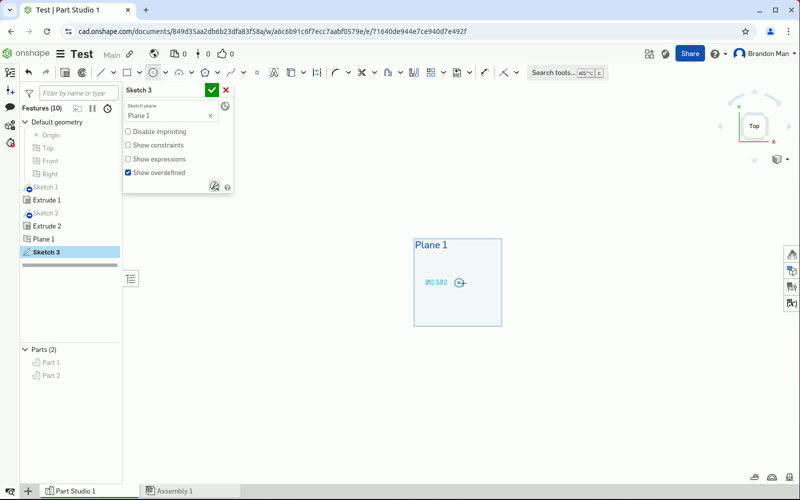
scroll(6)
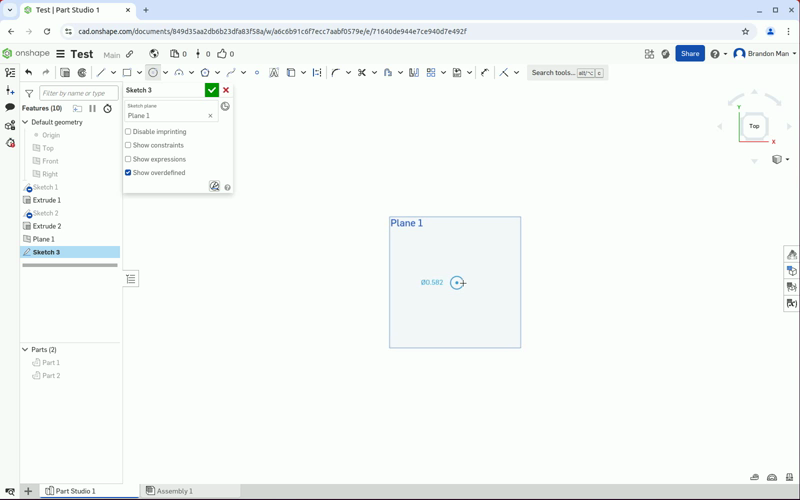
scroll(6)
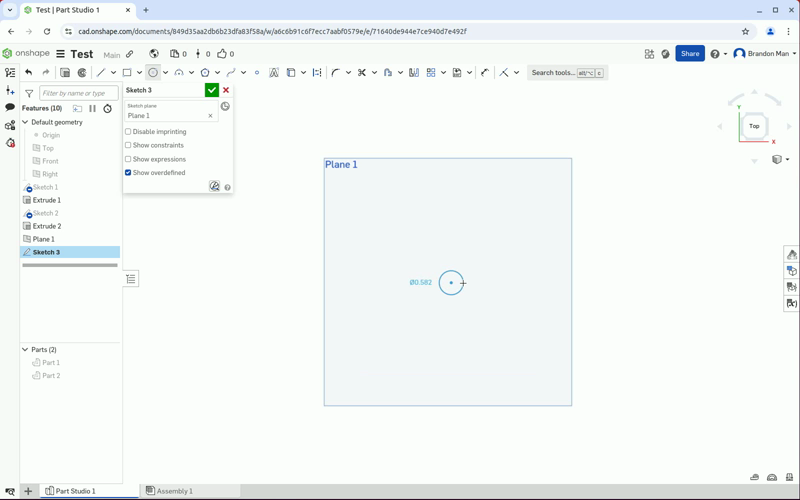
scroll(6)
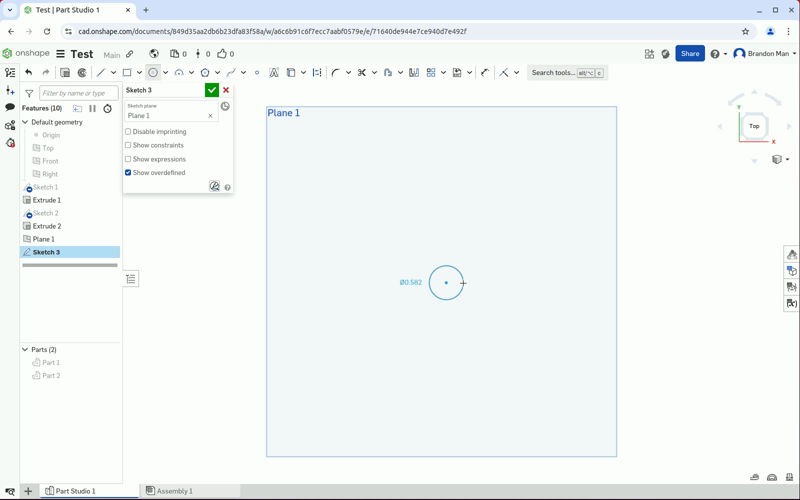
click(463, 282)
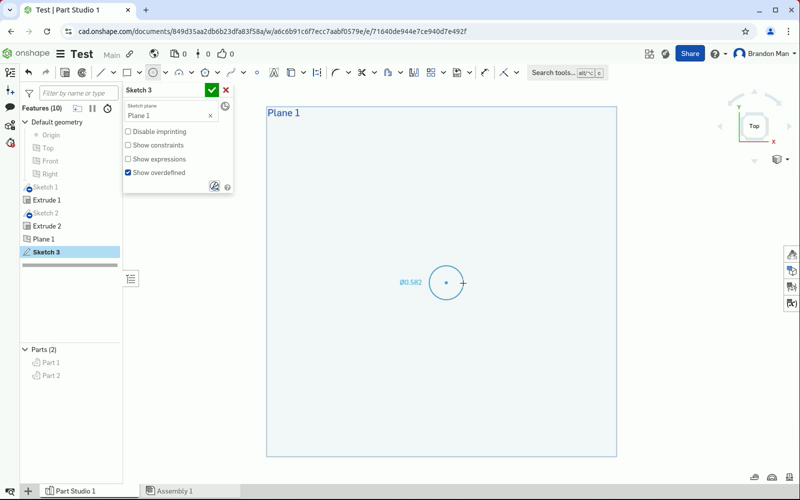
scroll(-6)
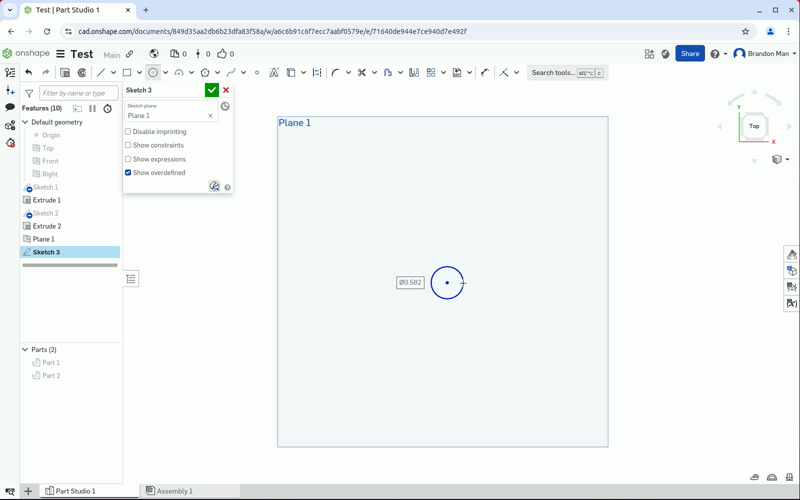
scroll(-6)
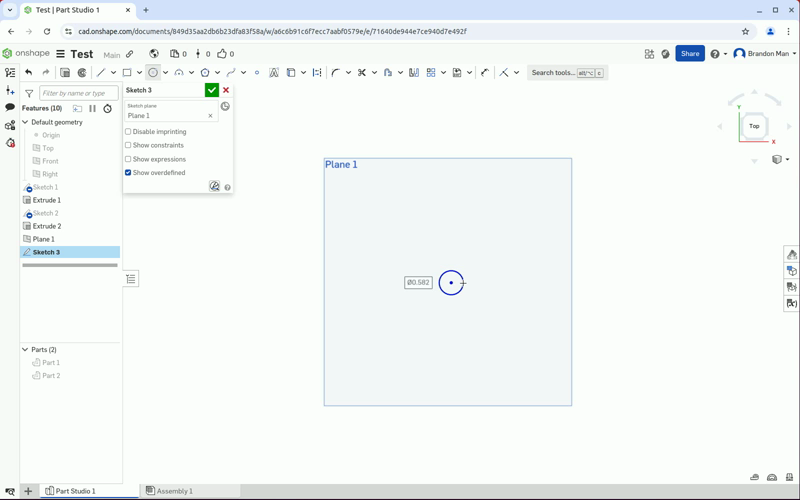
scroll(-6)
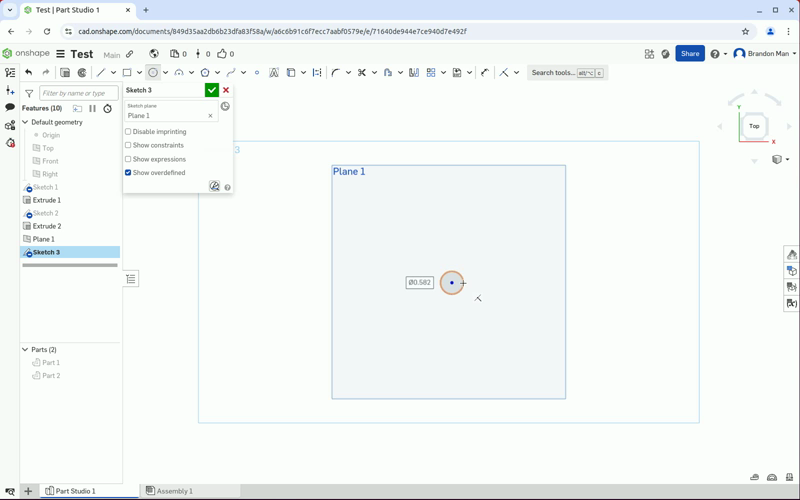
scroll(-6)
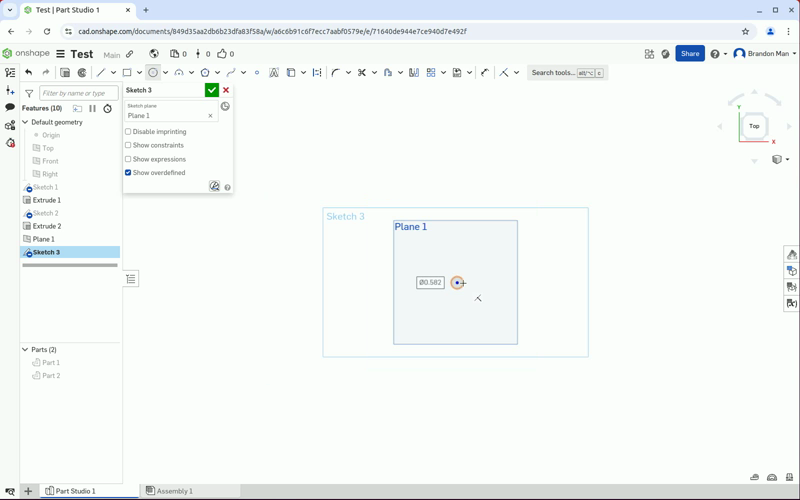
scroll(-6)
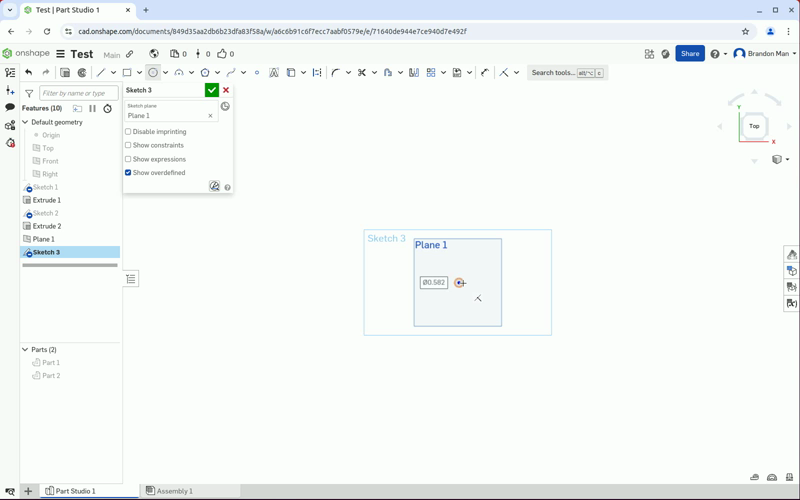
scroll(-6)
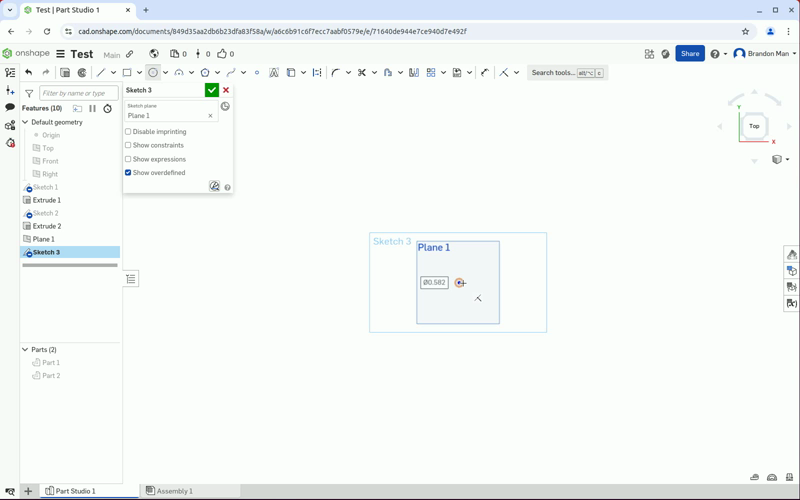
scroll(-6)
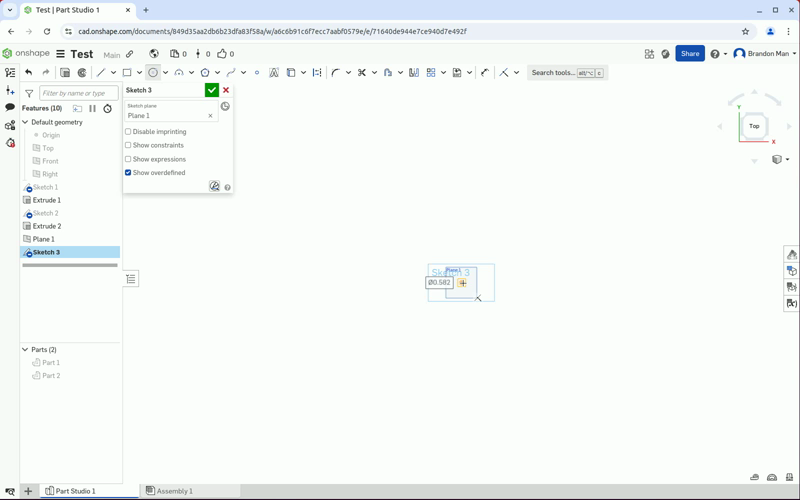
key(esc)
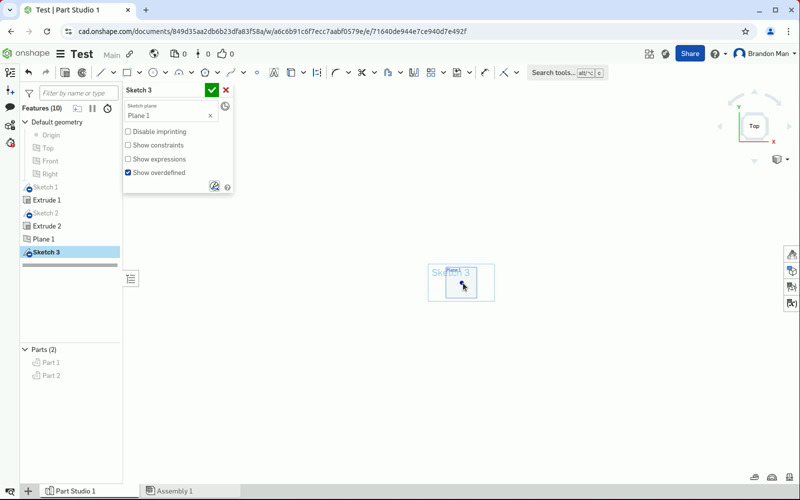
key(c)
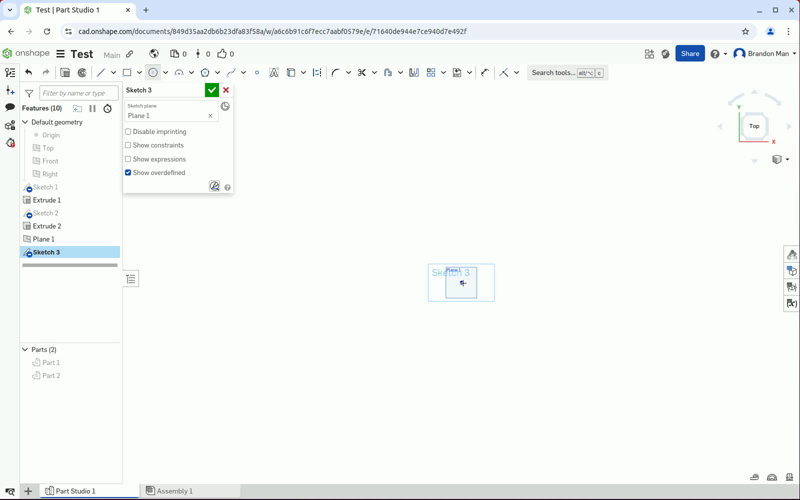
key_down(shift)
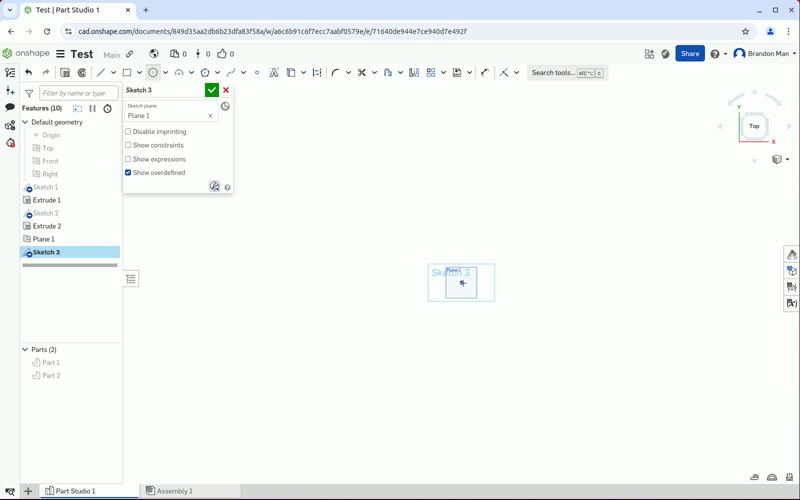
mouse_move(461, 282)
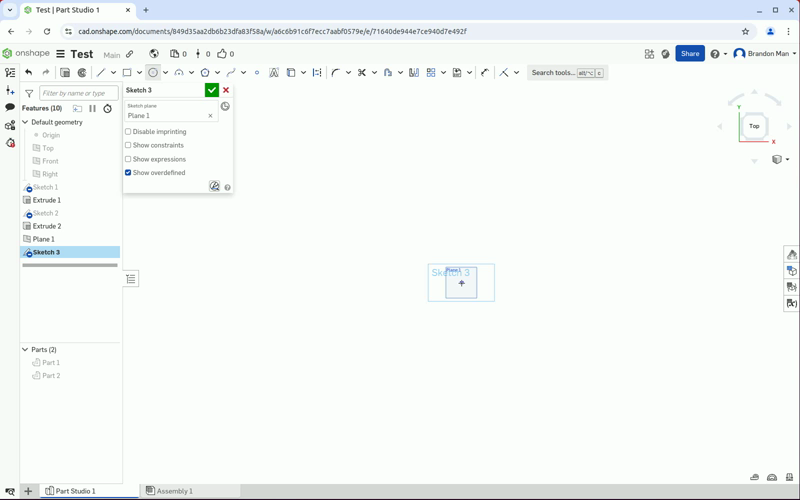
scroll(6)
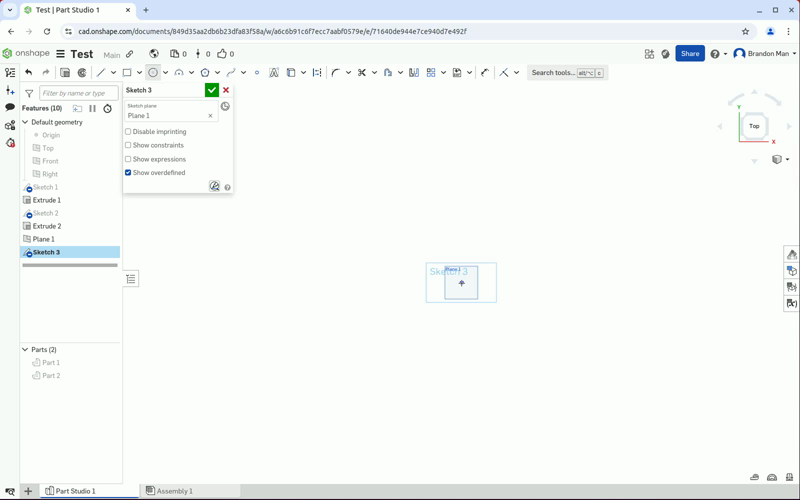
scroll(6)
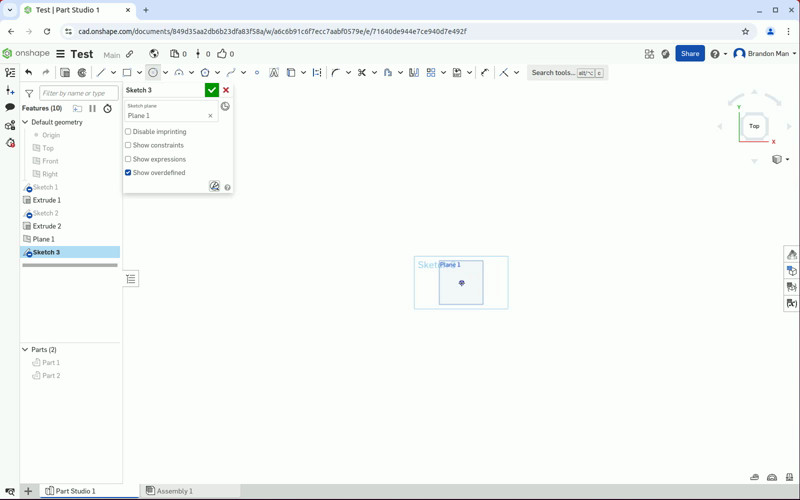
scroll(6)
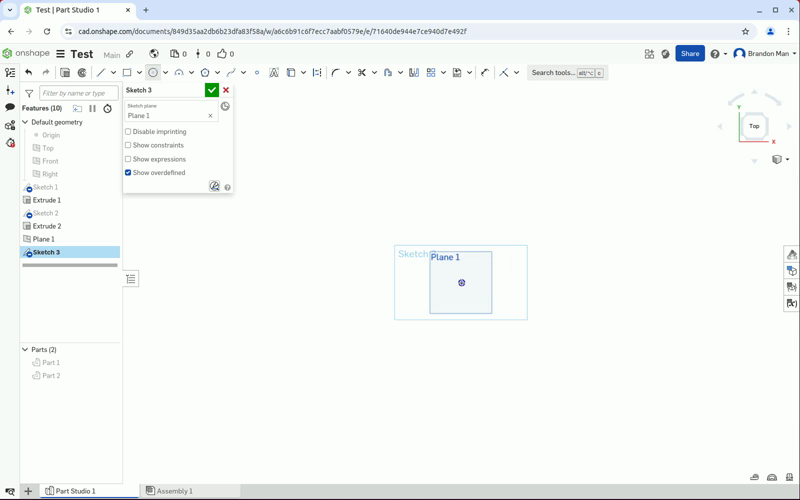
scroll(6)
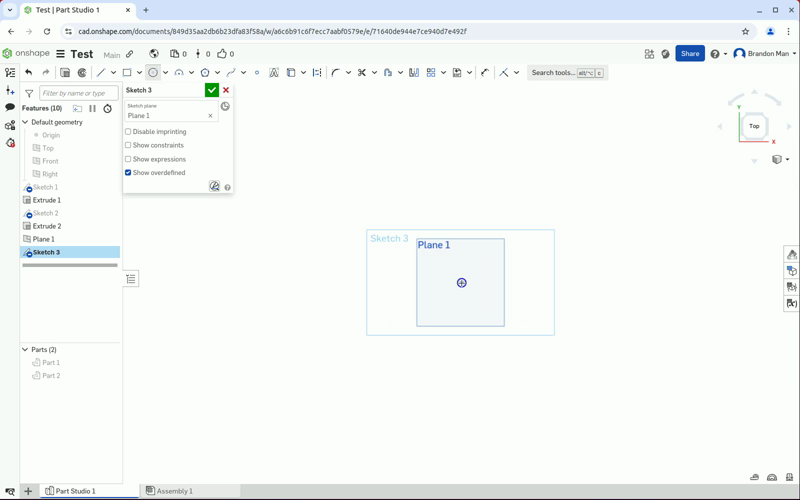
scroll(6)
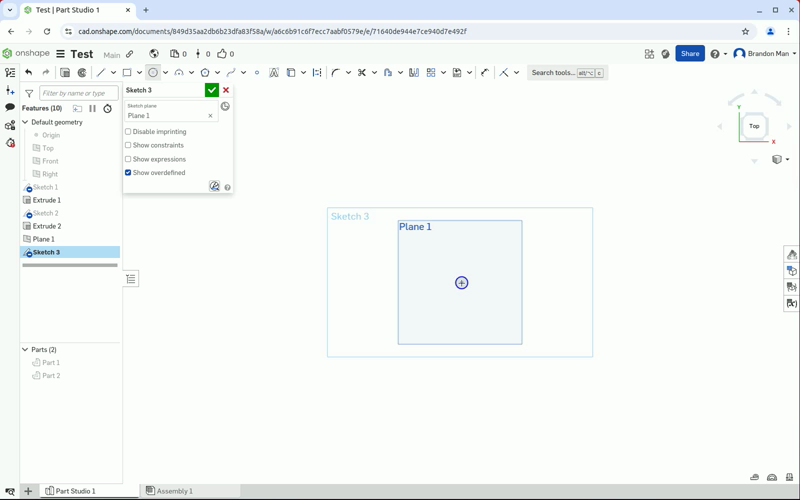
scroll(6)
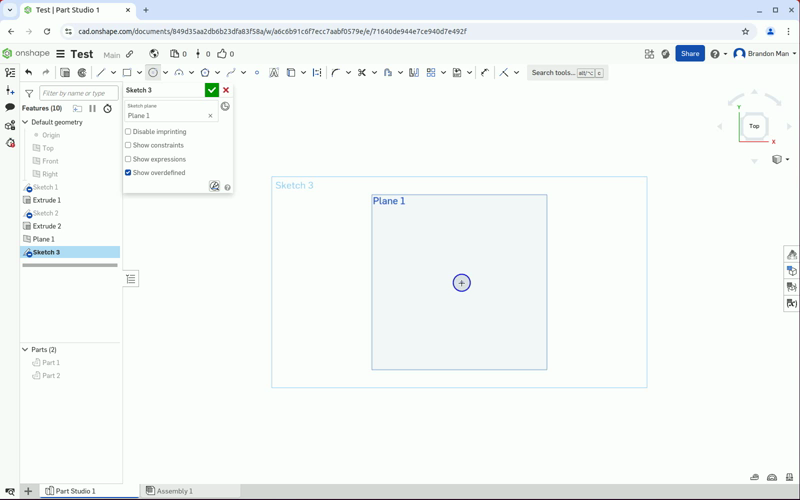
scroll(6)
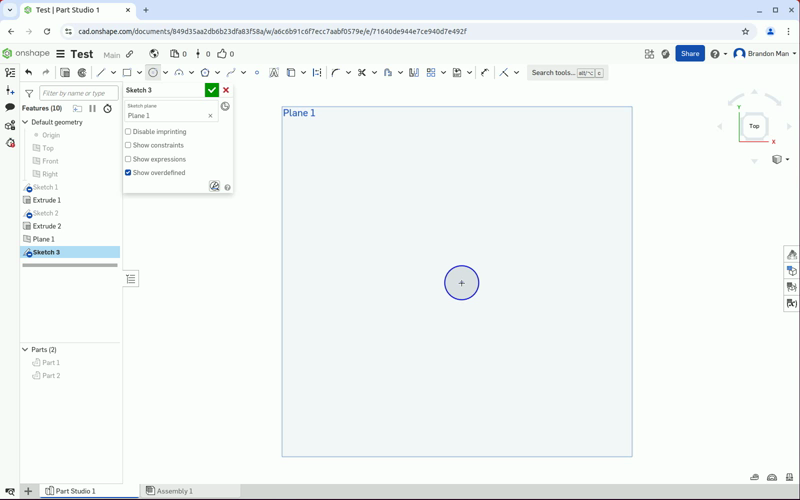
click(461, 282)
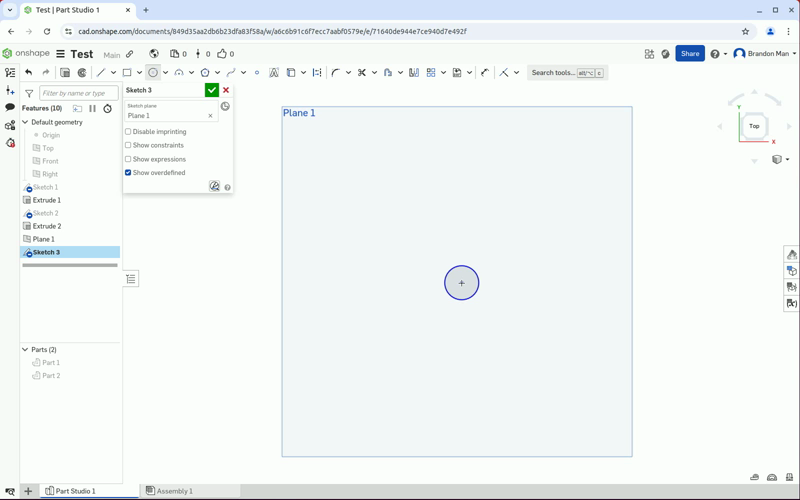
scroll(-6)
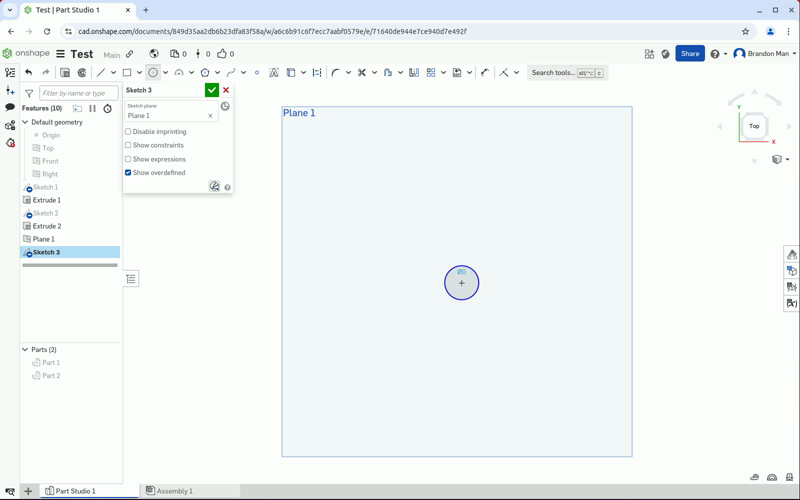
scroll(-6)
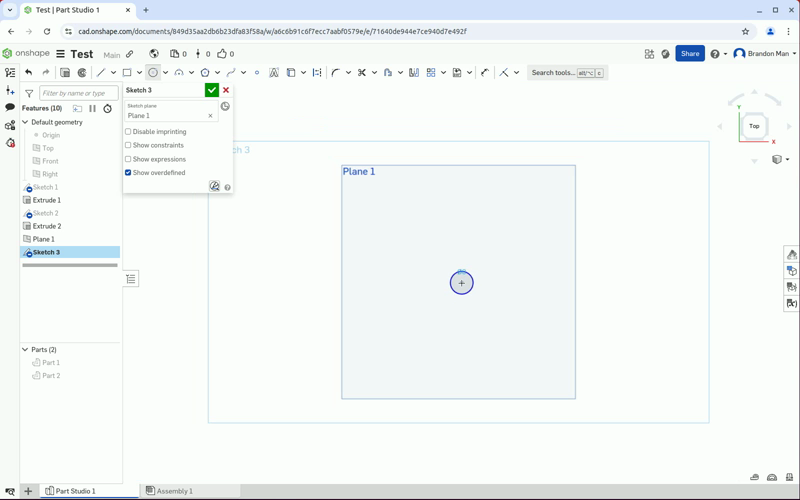
scroll(-6)
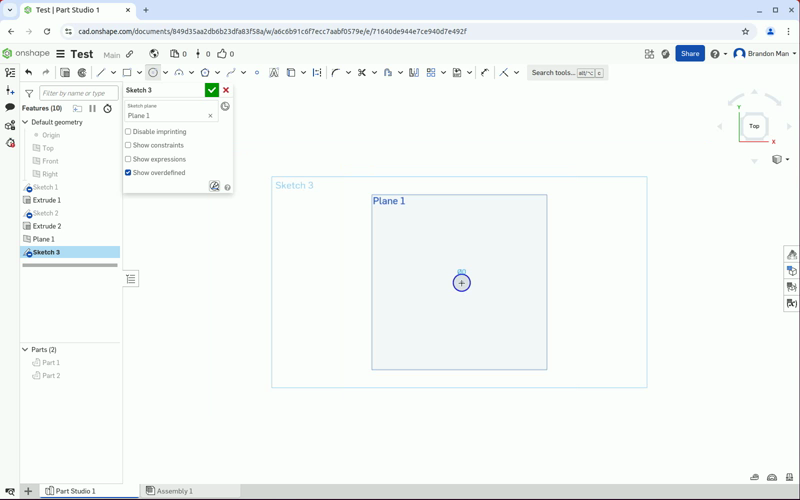
scroll(-6)
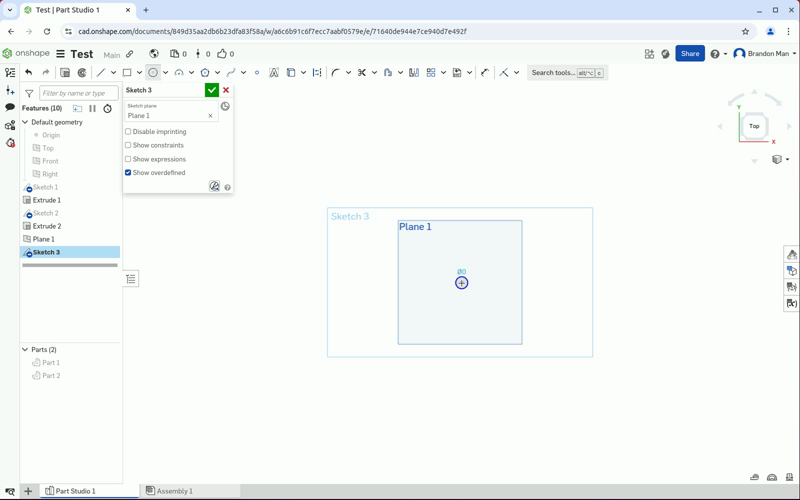
scroll(-6)
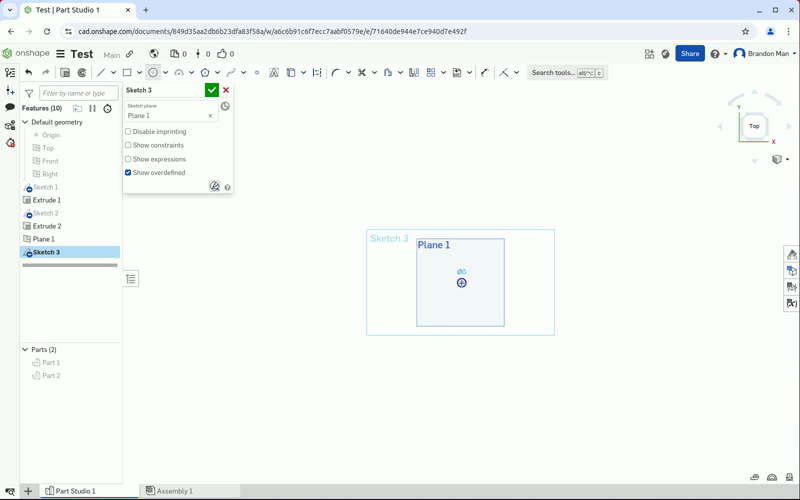
scroll(-6)
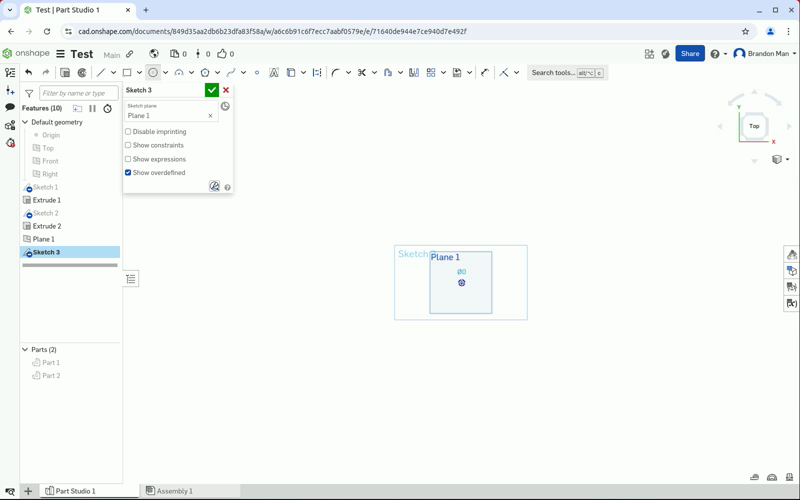
scroll(-6)
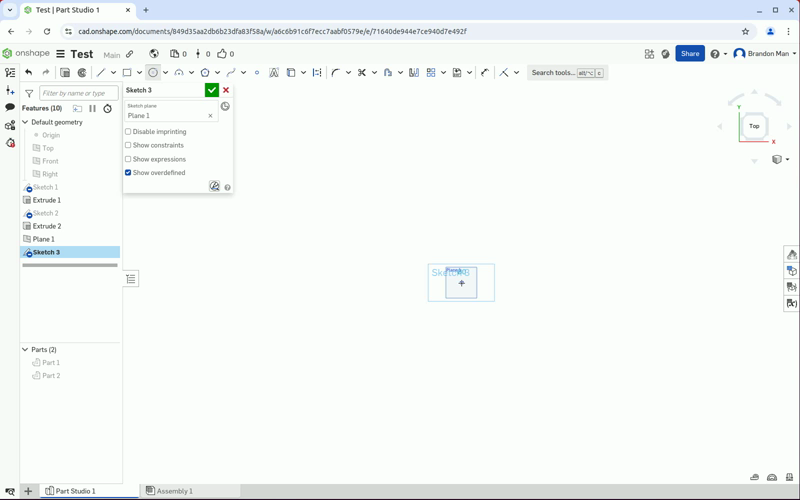
key_up(shift)
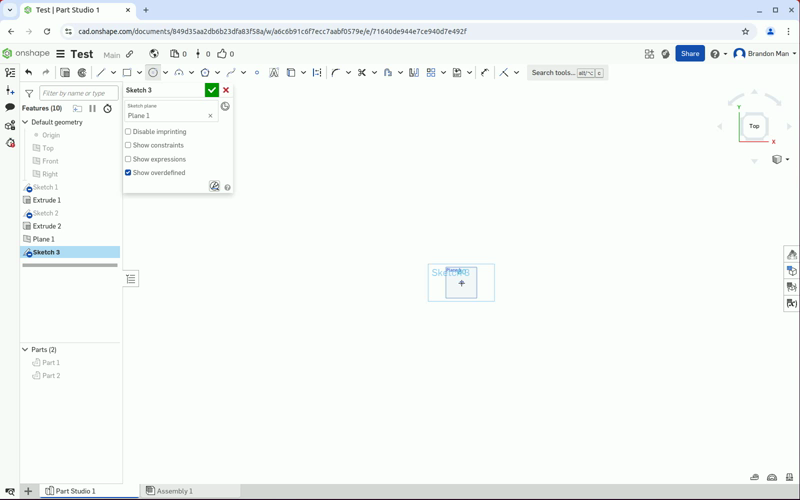
mouse_move(462, 282)
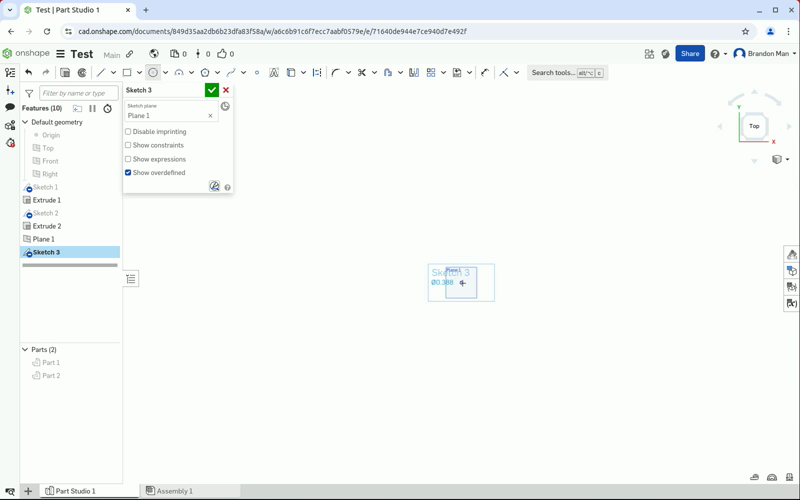
scroll(6)
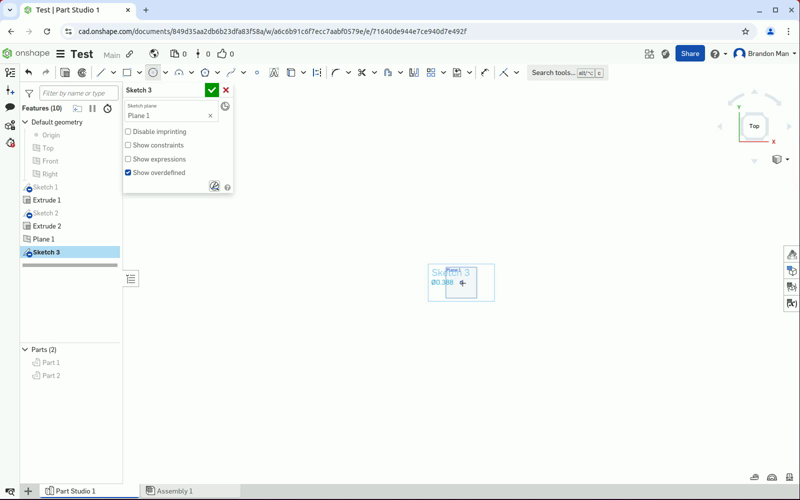
scroll(6)
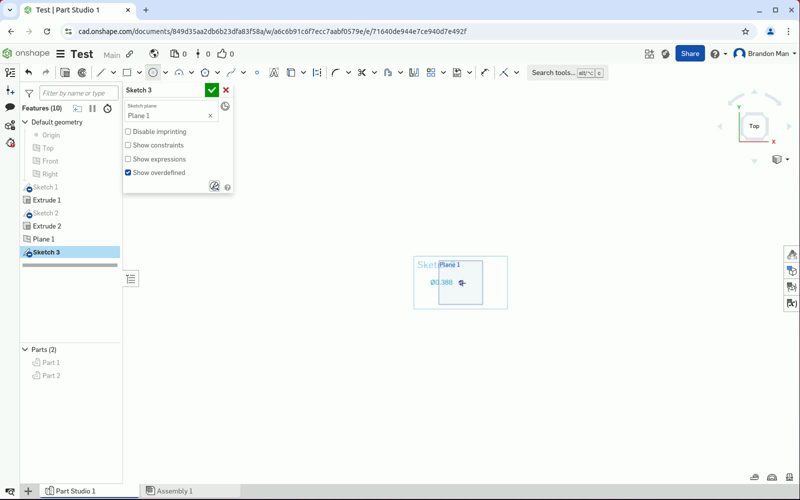
scroll(6)
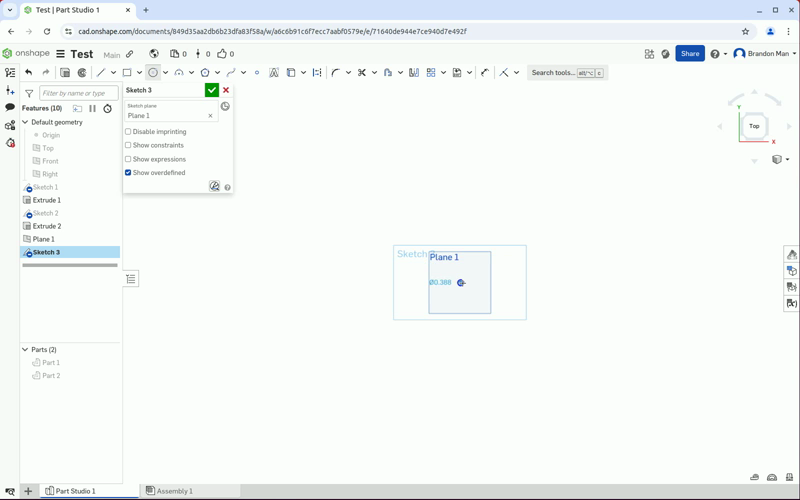
scroll(6)
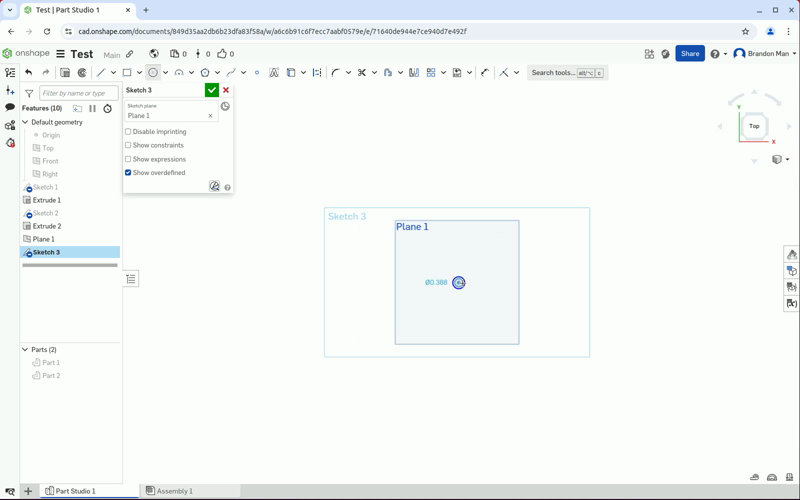
scroll(6)
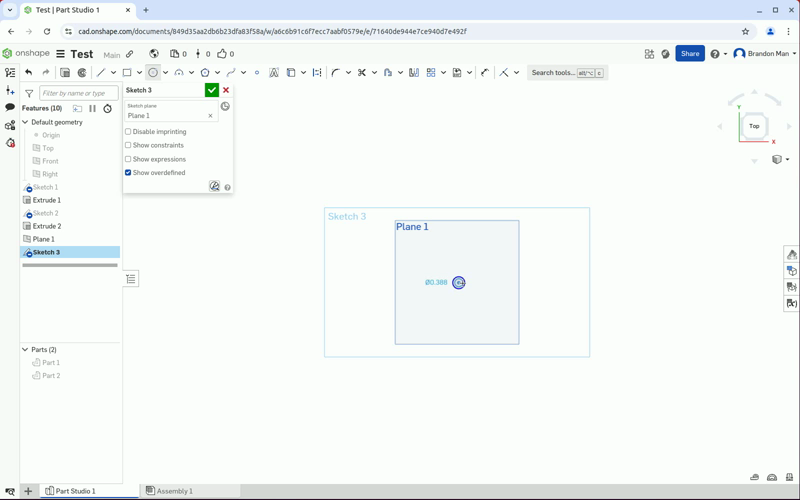
scroll(6)
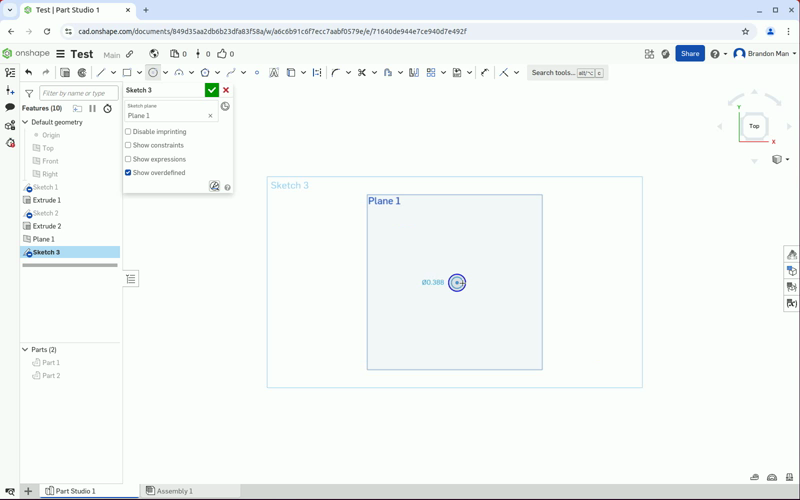
scroll(6)
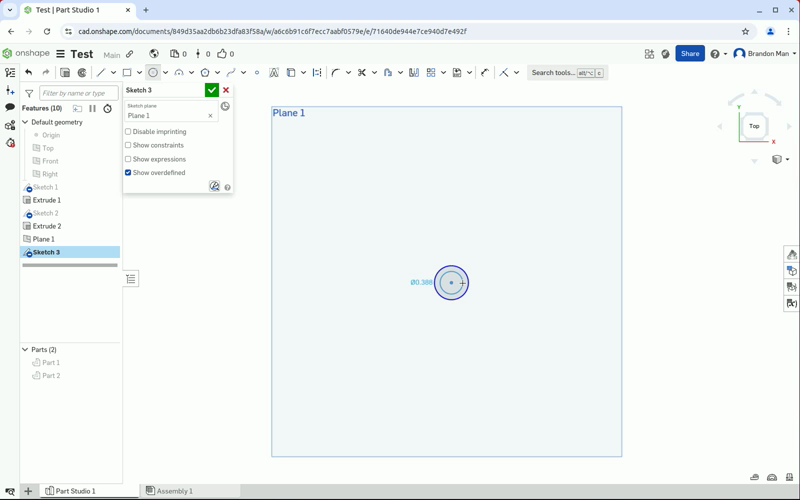
click(462, 282)
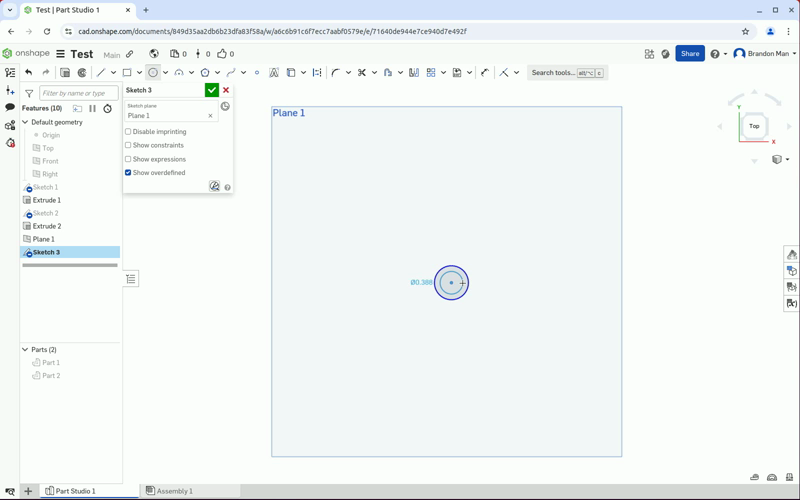
scroll(-6)
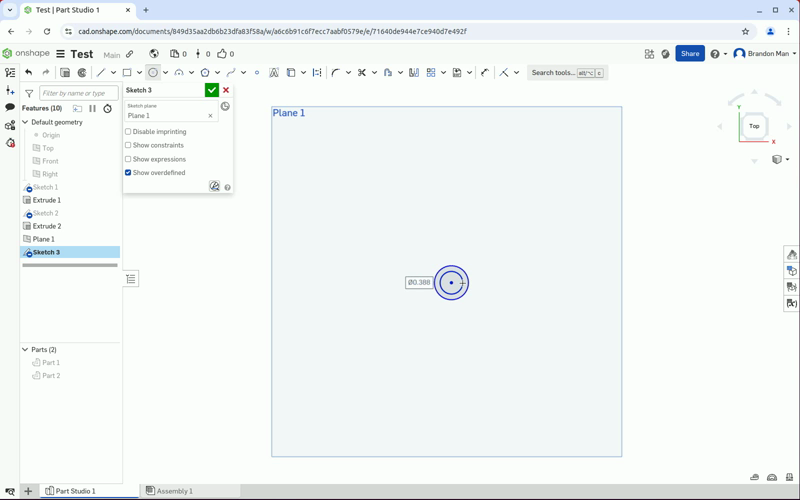
scroll(-6)
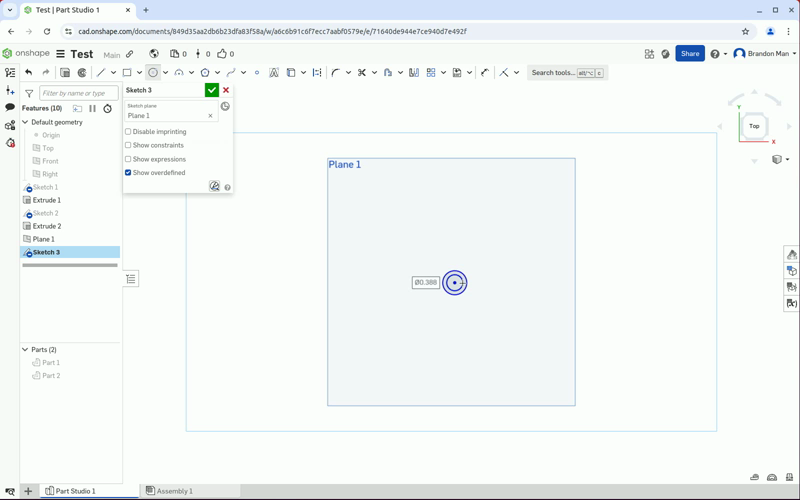
scroll(-6)
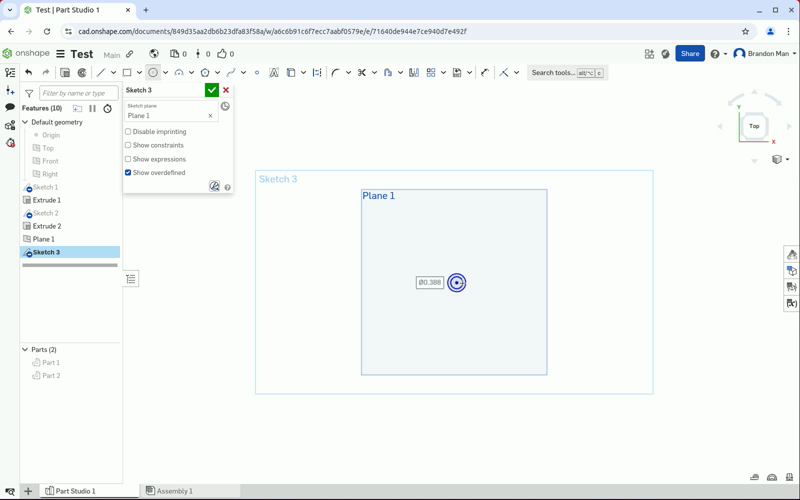
scroll(-6)
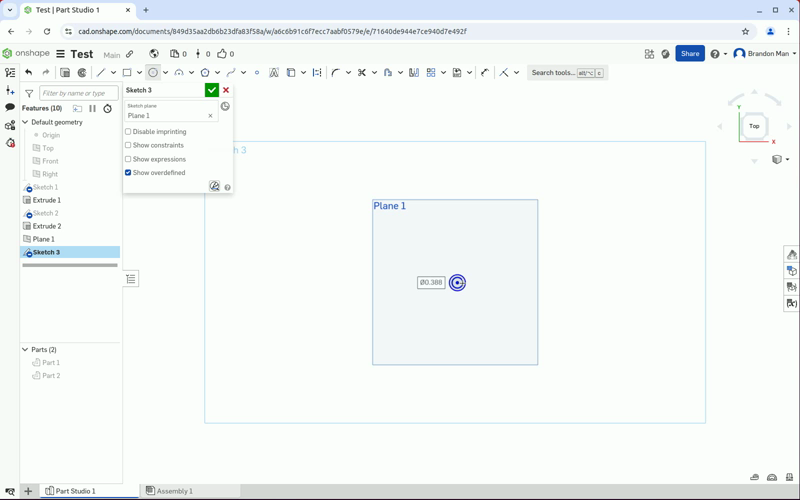
scroll(-6)
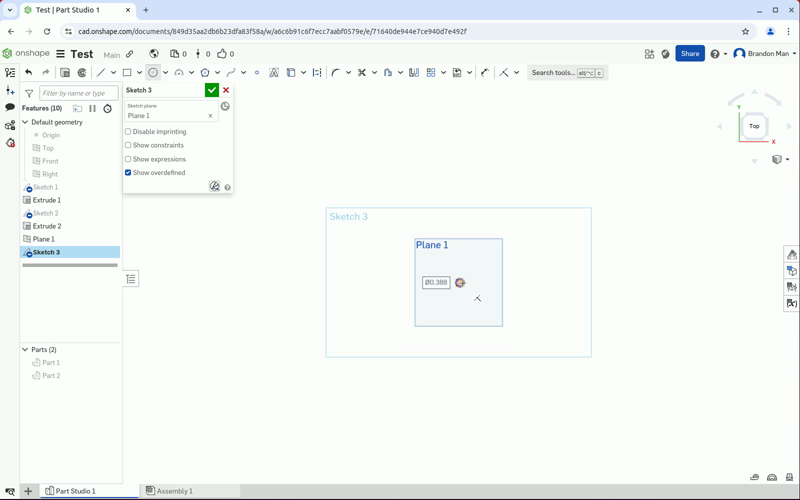
scroll(-6)
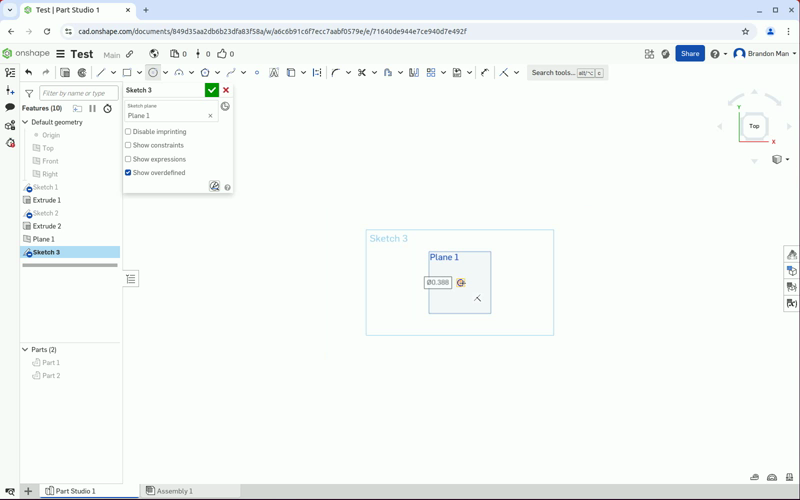
scroll(-6)
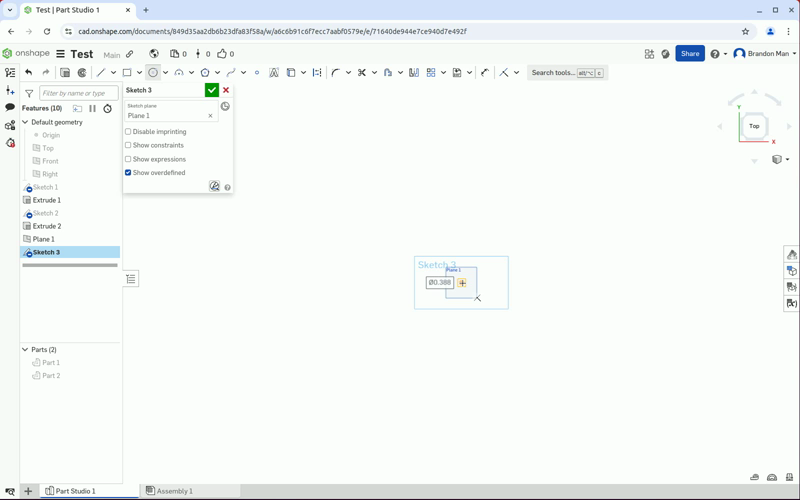
key(esc)
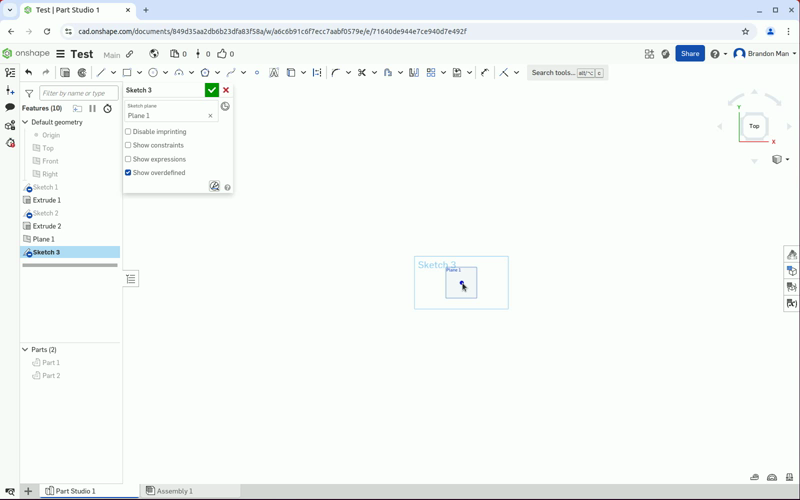
mouse_move(462, 282)
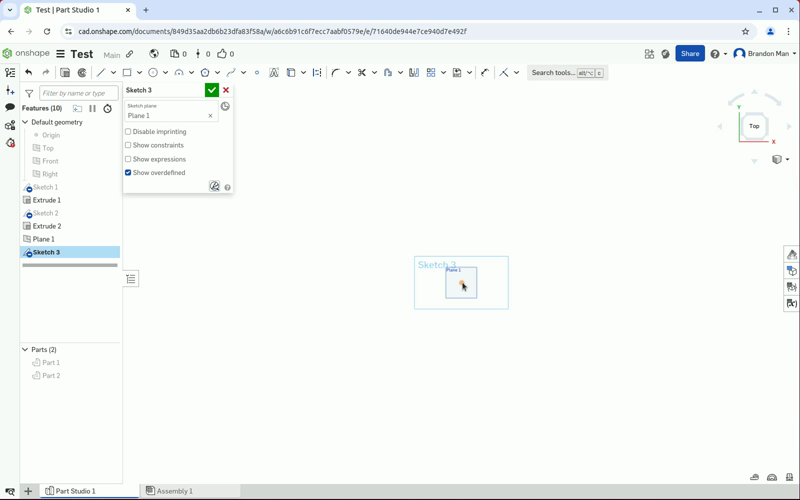
scroll(6)
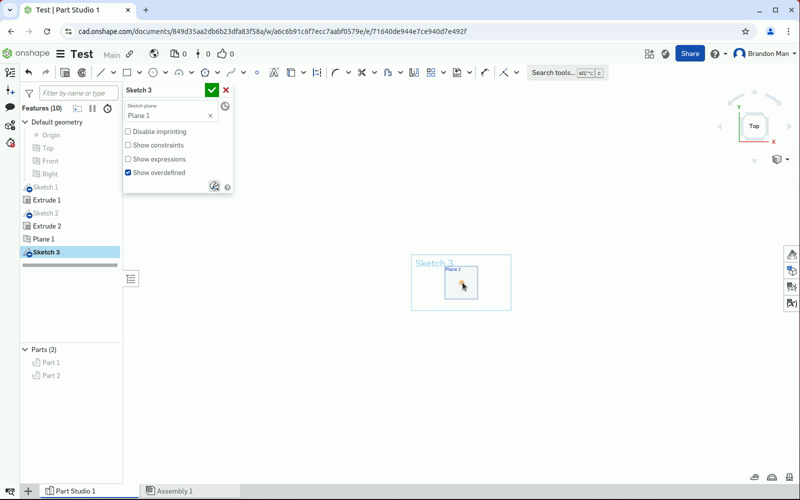
scroll(6)
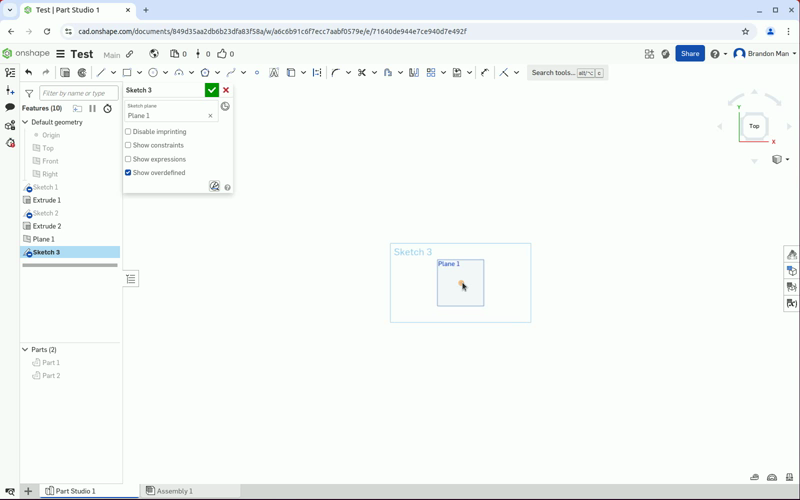
scroll(6)
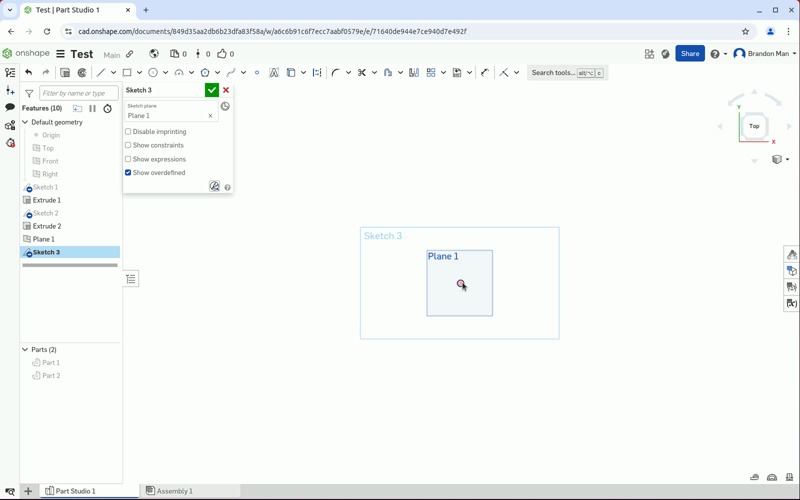
scroll(6)
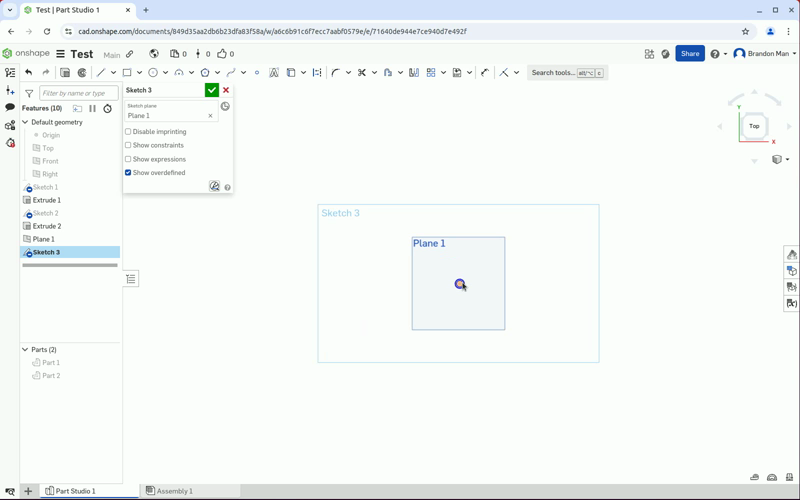
scroll(6)
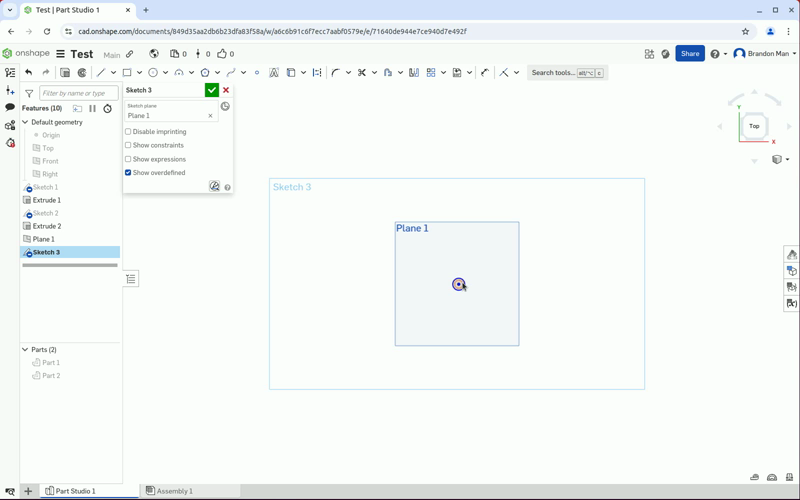
scroll(6)
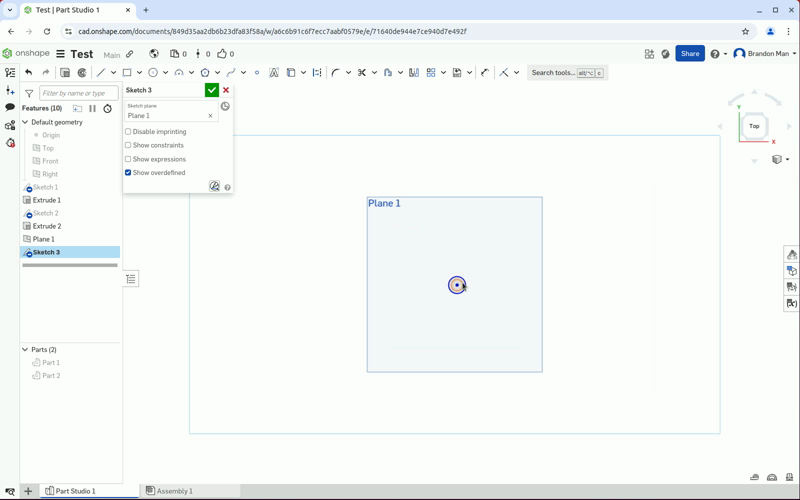
scroll(6)
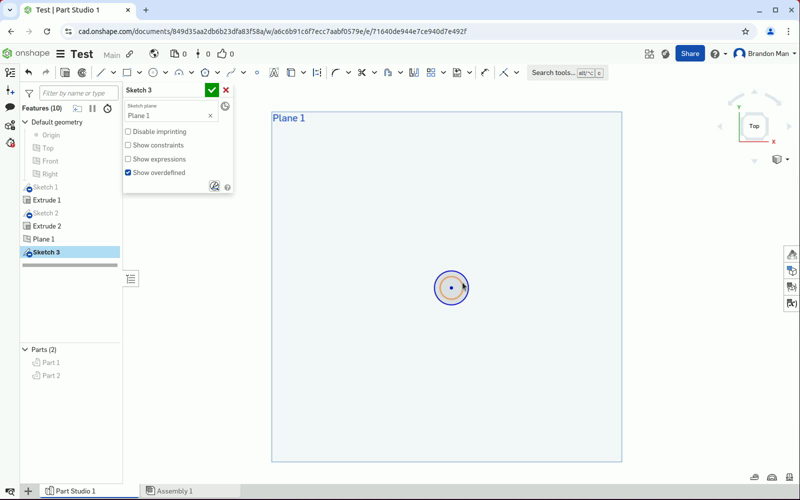
click(462, 282)
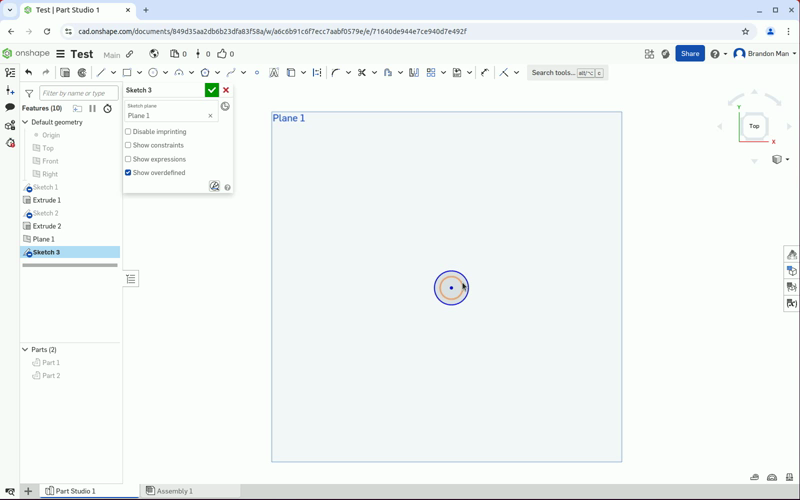
scroll(-6)
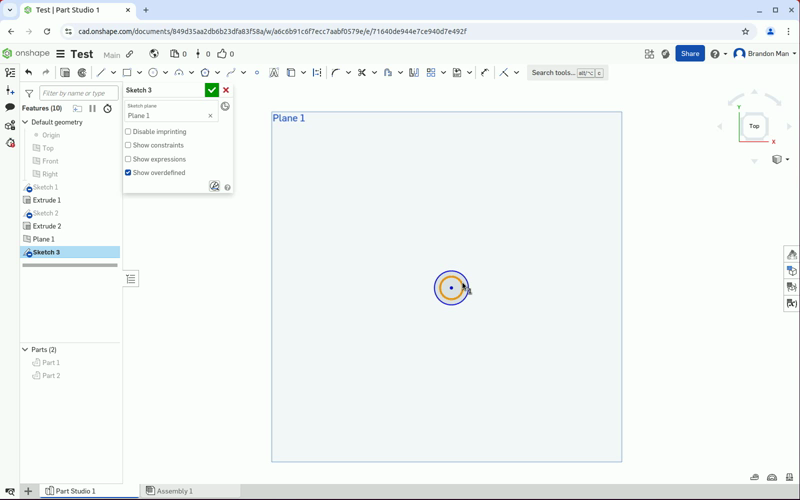
scroll(-6)
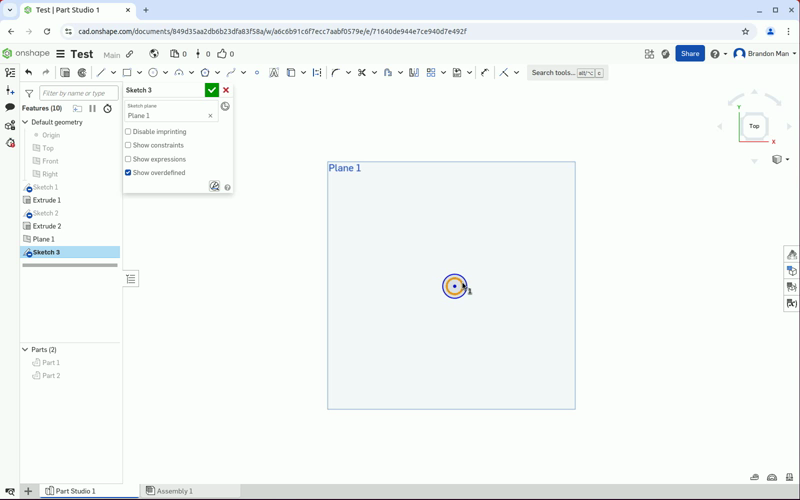
scroll(-6)
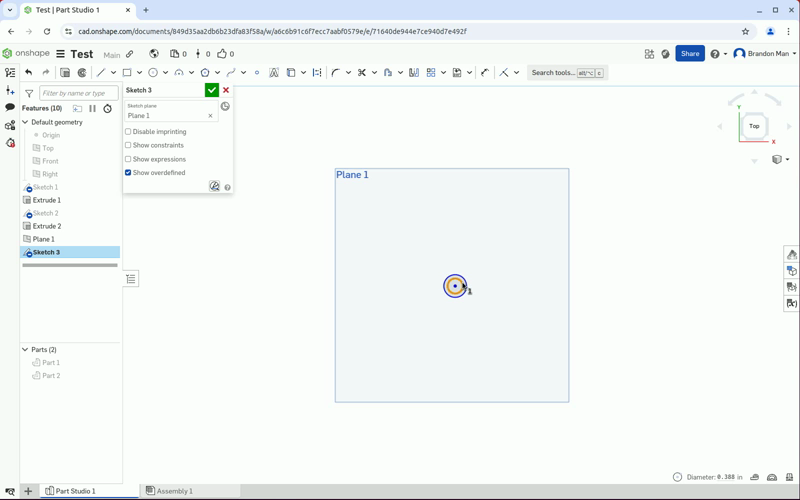
scroll(-6)
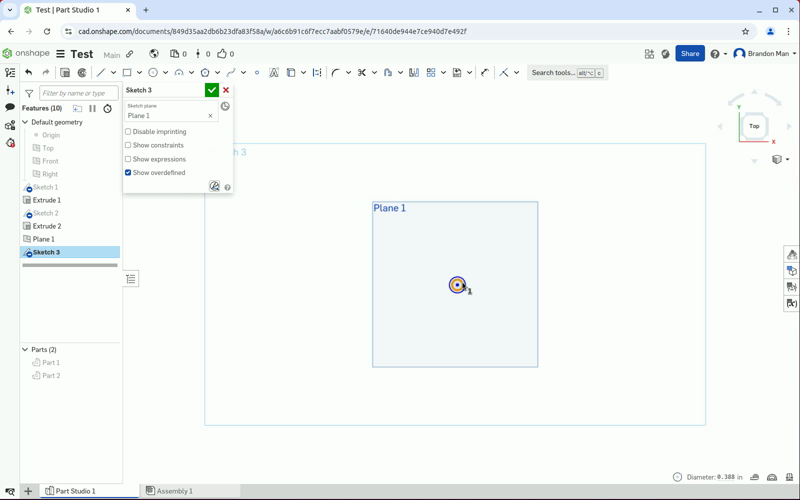
scroll(-6)
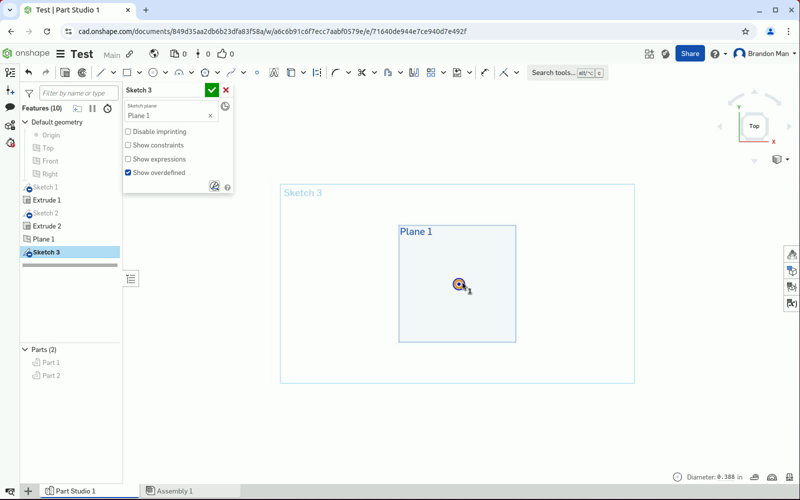
scroll(-6)
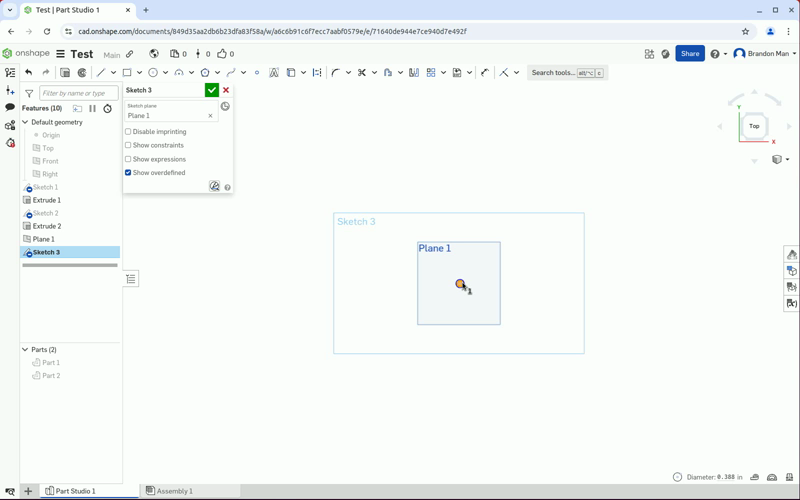
scroll(-6)
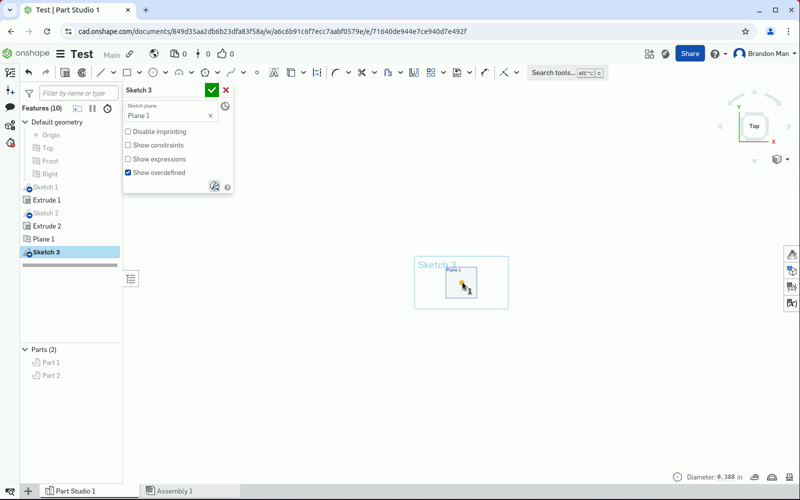
mouse_move(73, 352)
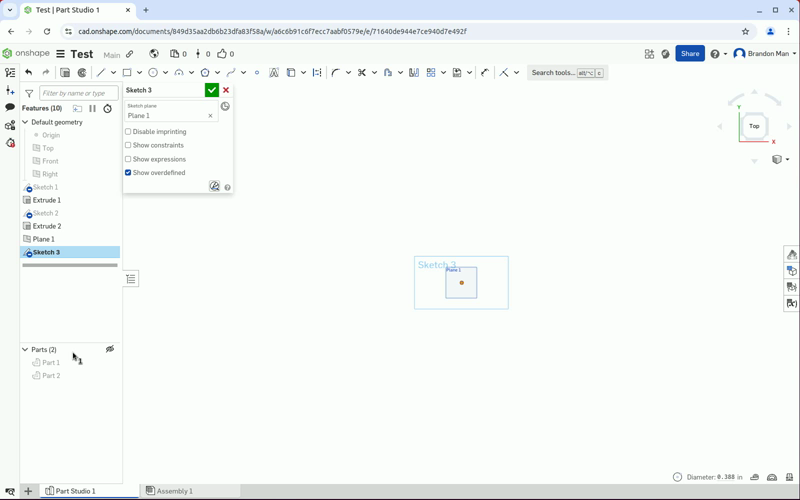
key(shift+y)
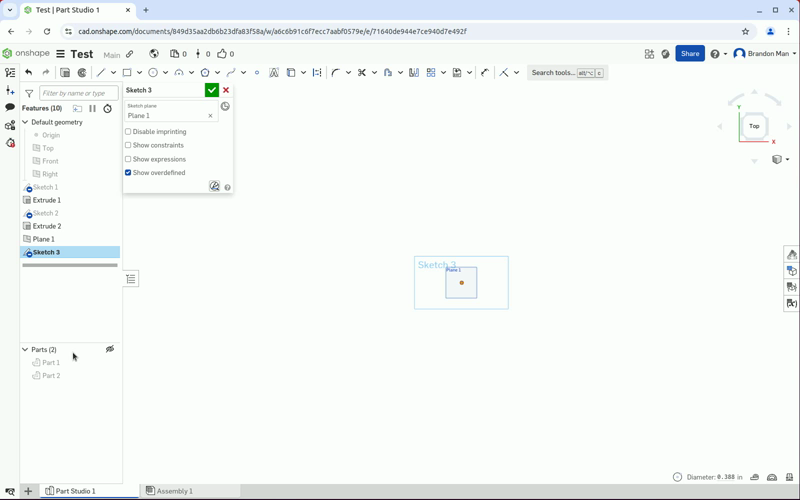
key(shift+e)
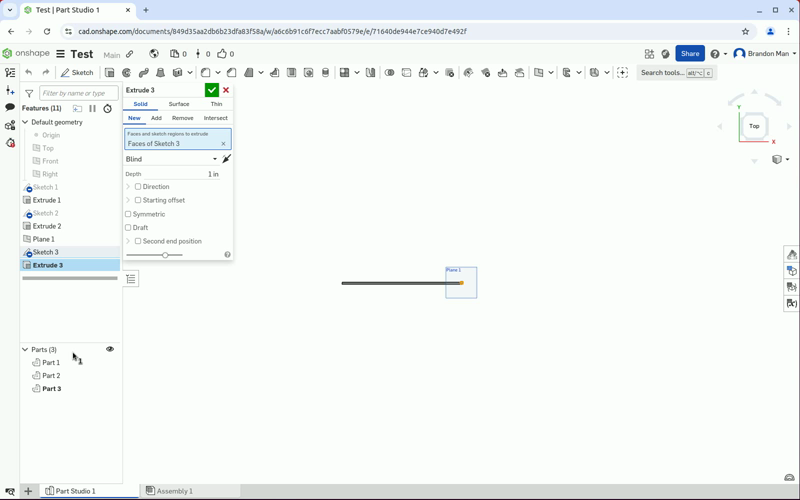
mouse_move(143, 106)
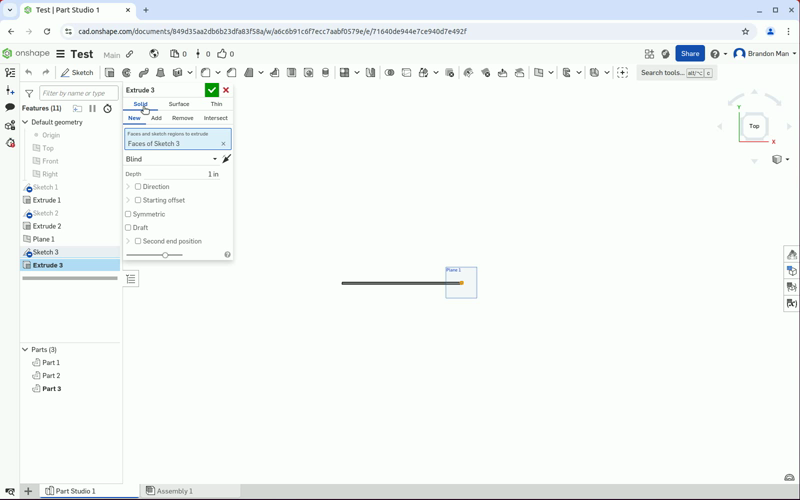
click(143, 106)
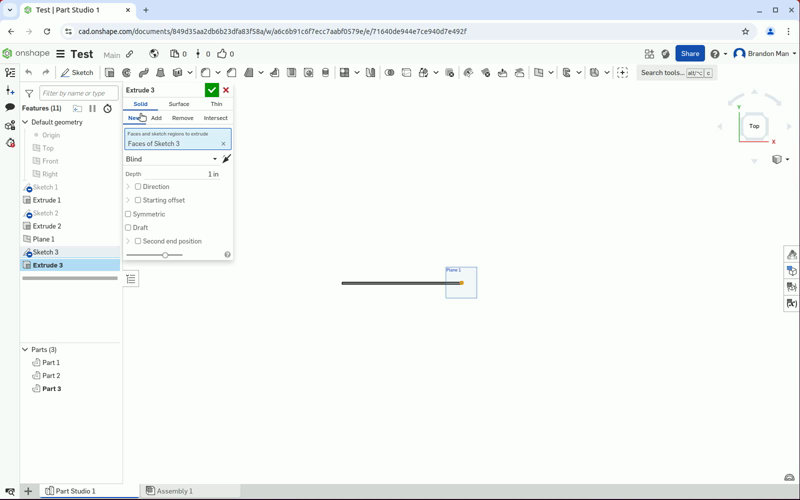
mouse_move(137, 120)
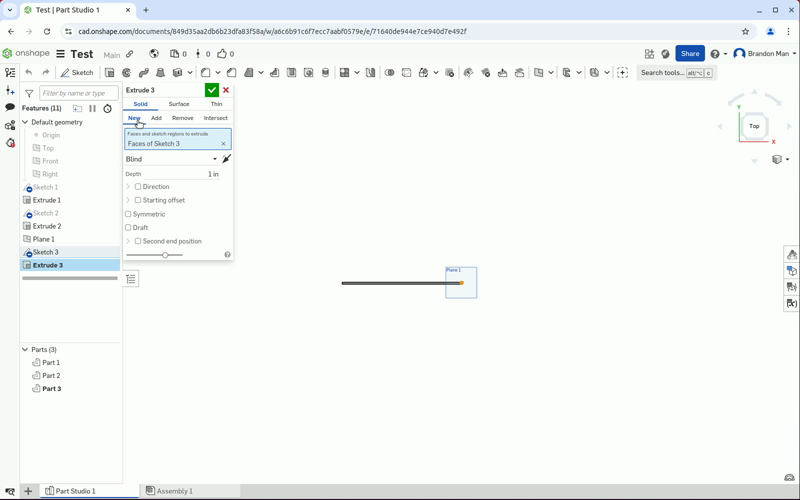
click(137, 120)
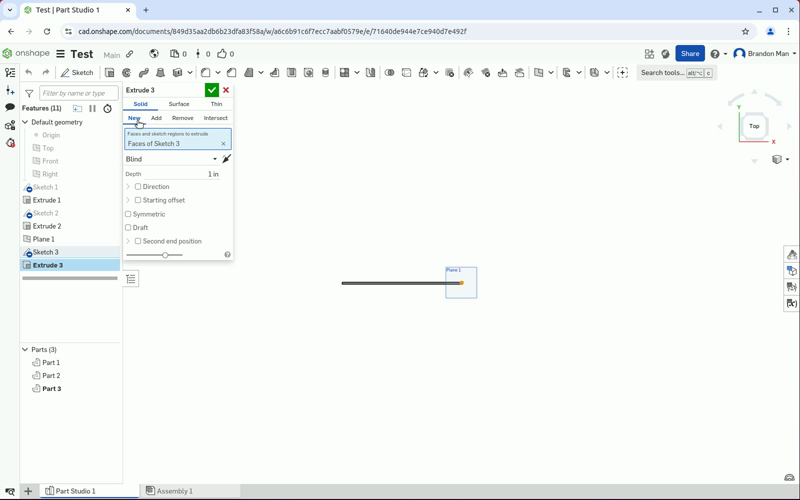
key(tab, 4)
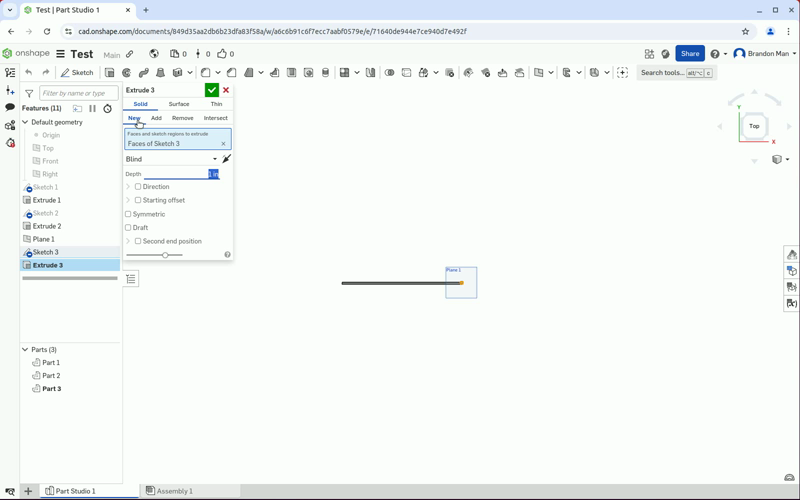
text(6.74)
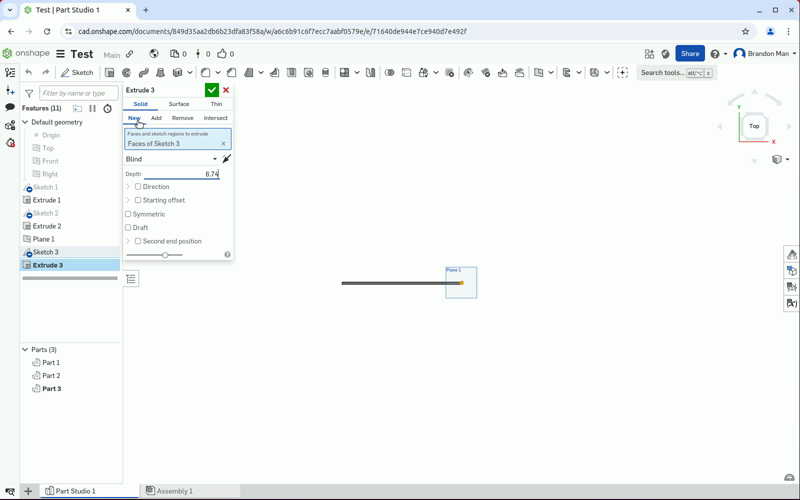
key(enter)
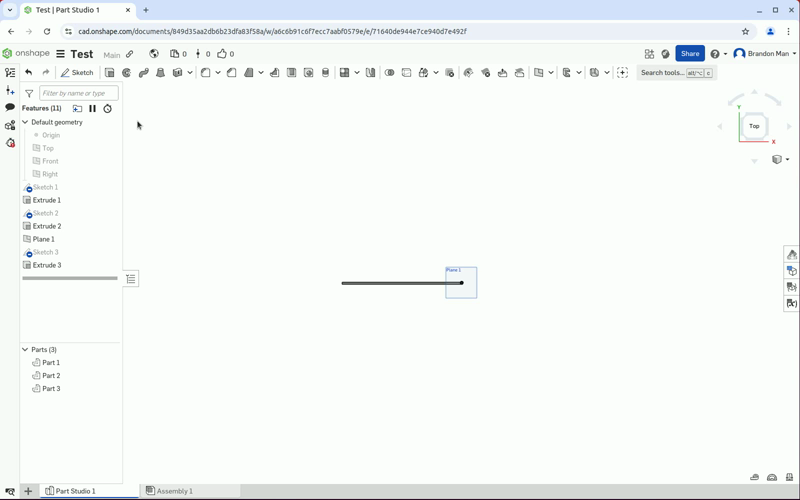
key(shift+h)
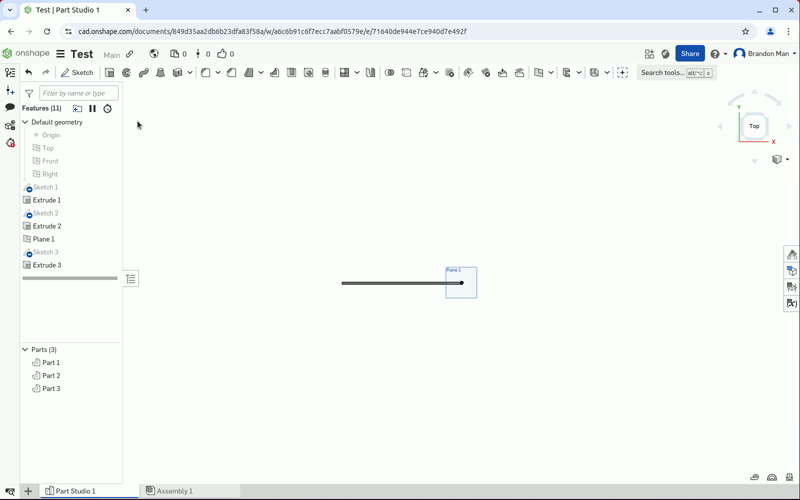
key(shift+h)
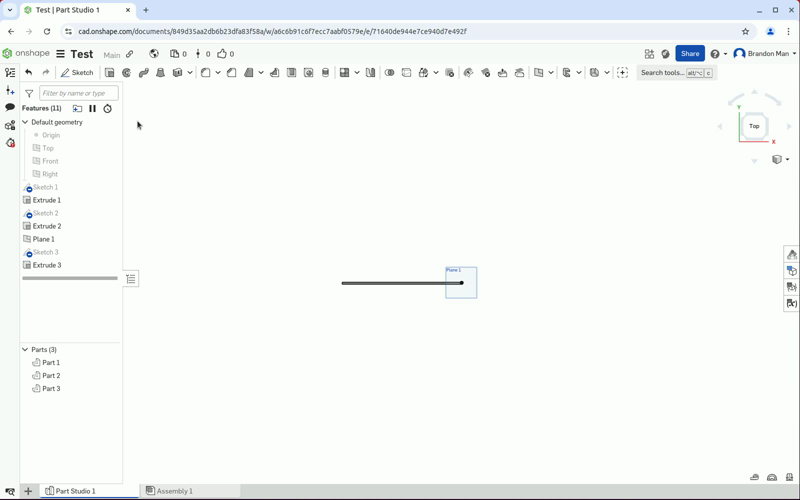
mouse_move(73, 189)
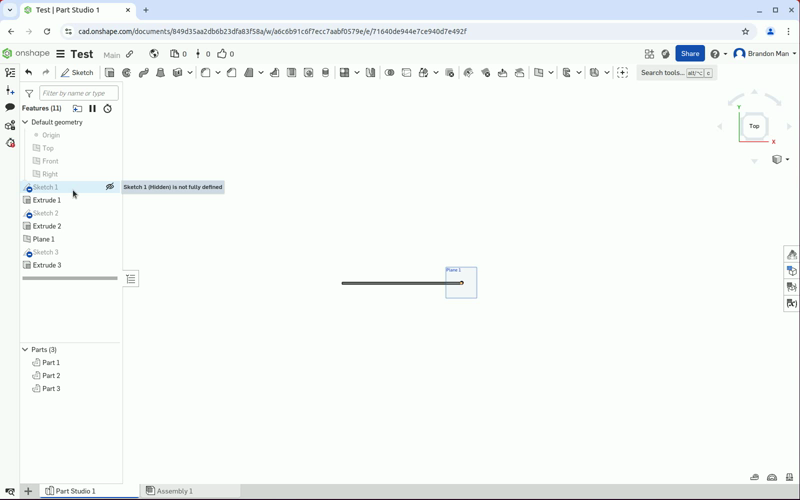
click(73, 189)
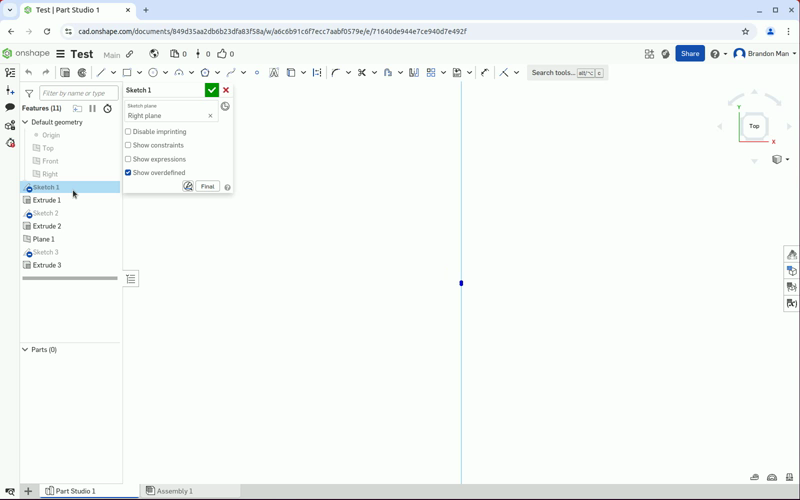
mouse_move(229, 92)
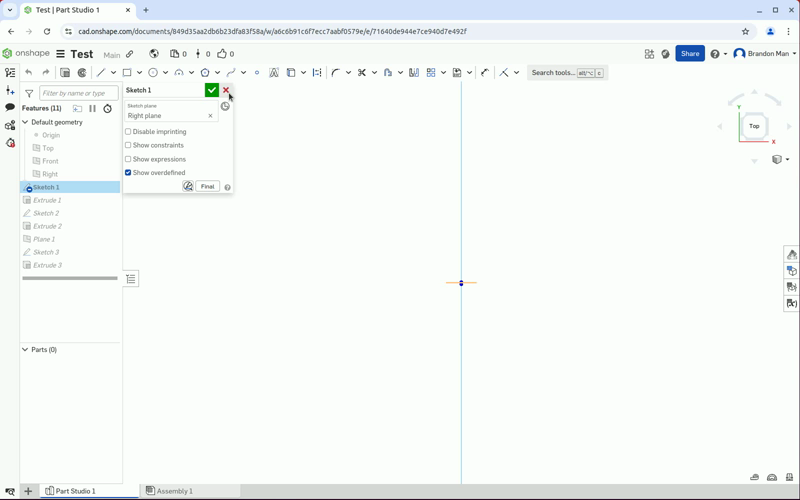
click(229, 92)
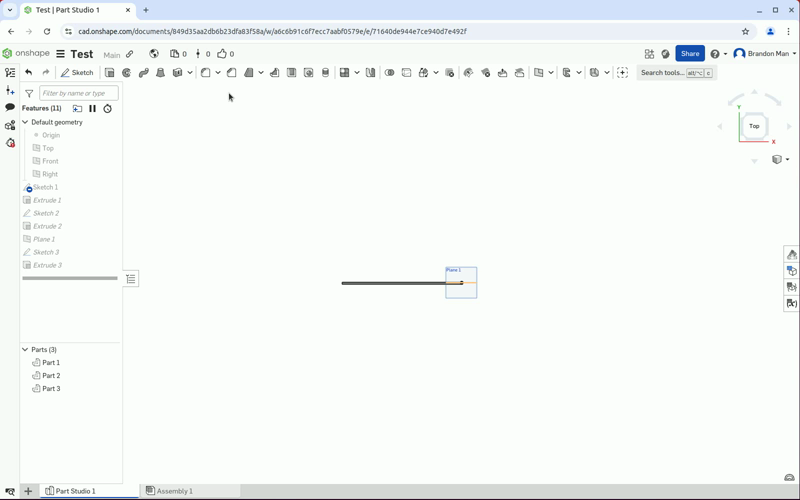
mouse_move(541, 75)
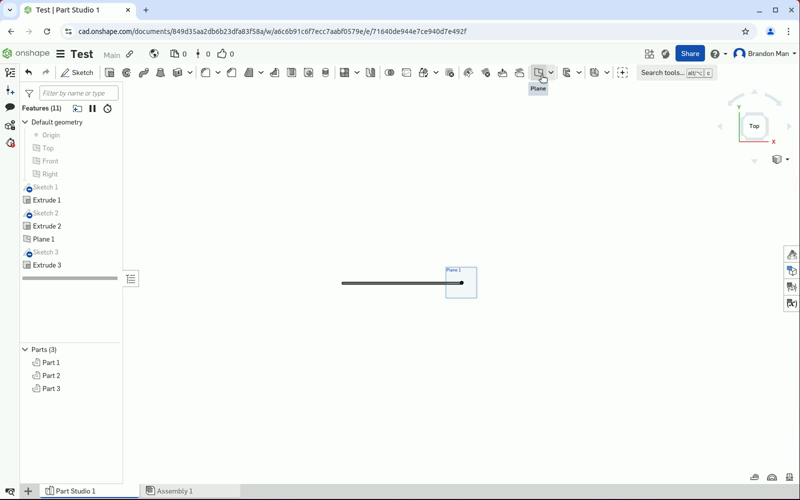
click(541, 75)
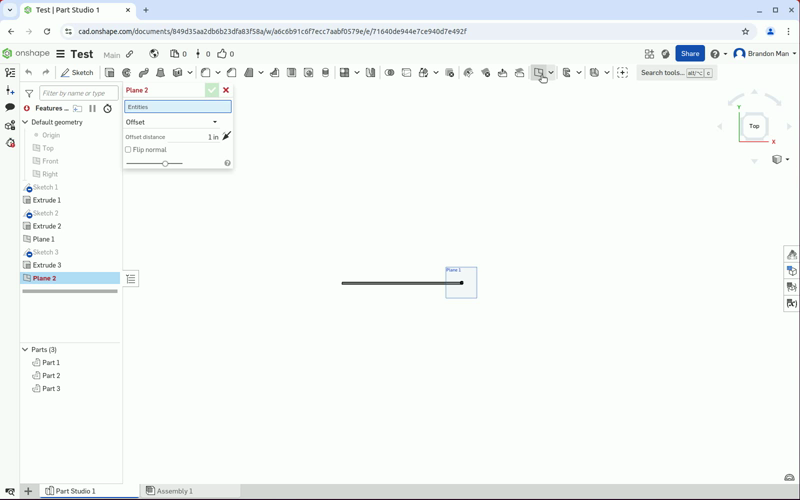
mouse_move(73, 150)
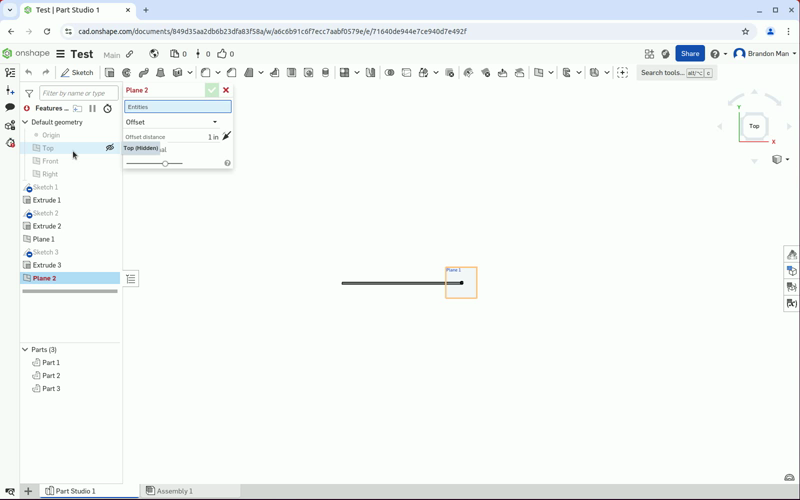
click(73, 150)
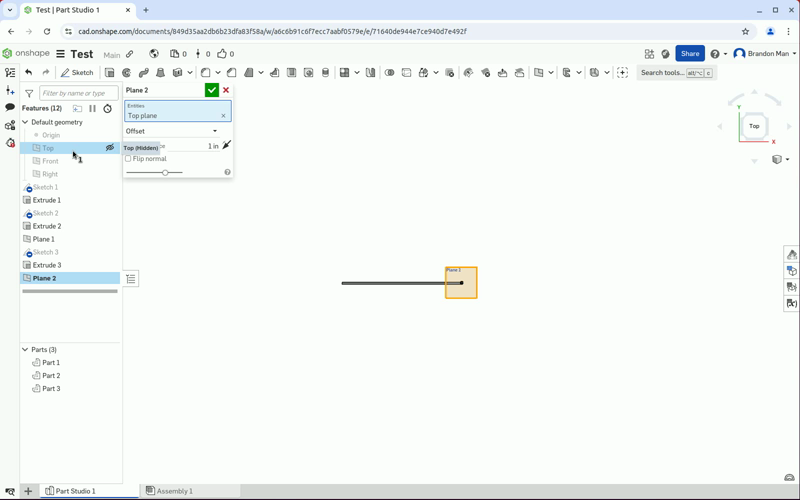
key(tab, 2)
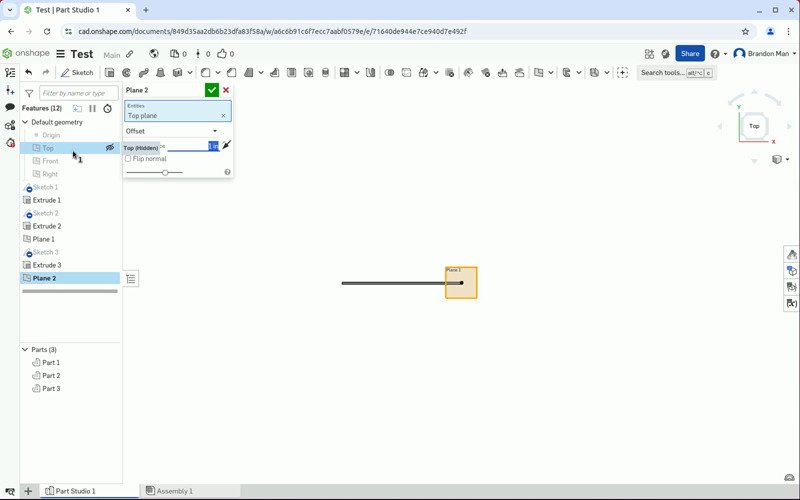
text(6.748)
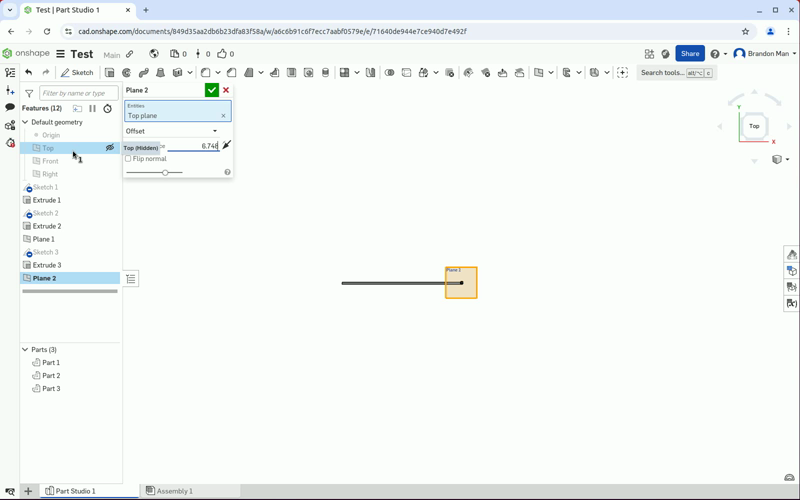
key(enter, 2)
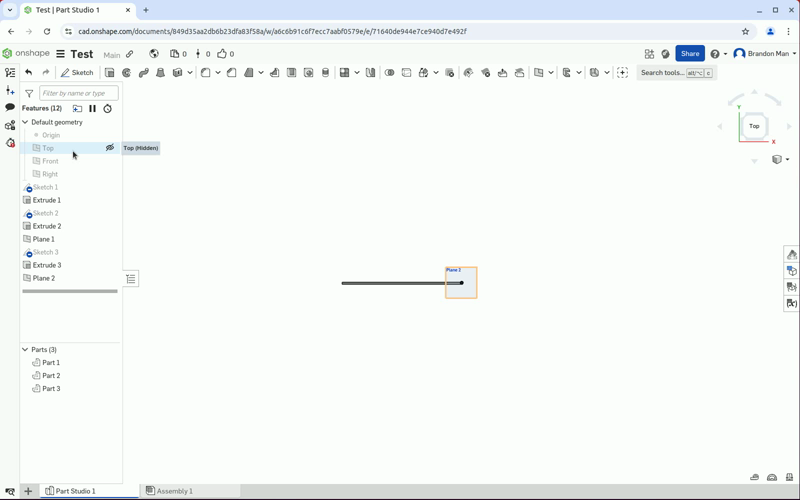
key(shift+s)
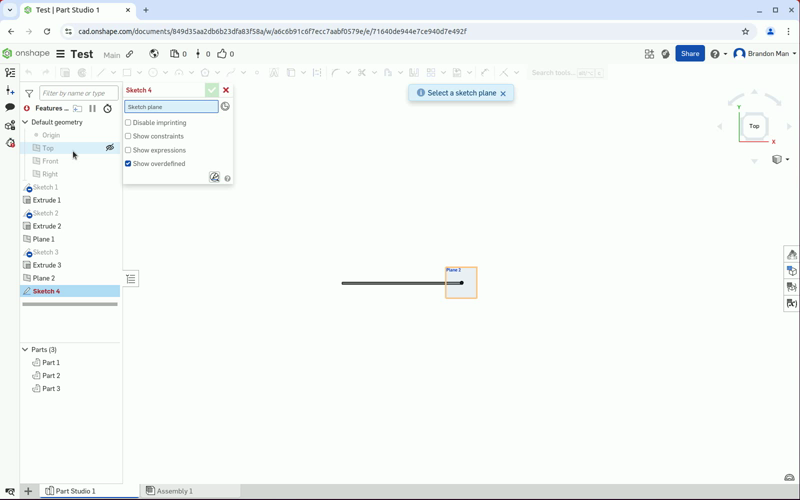
mouse_move(73, 280)
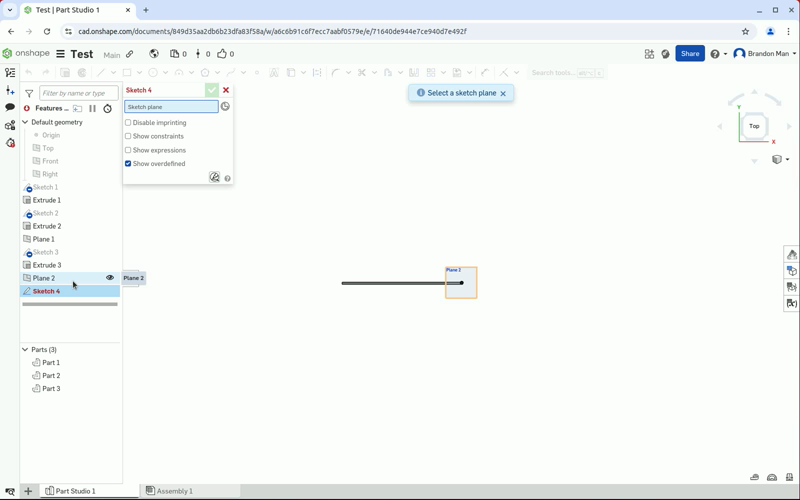
click(73, 280)
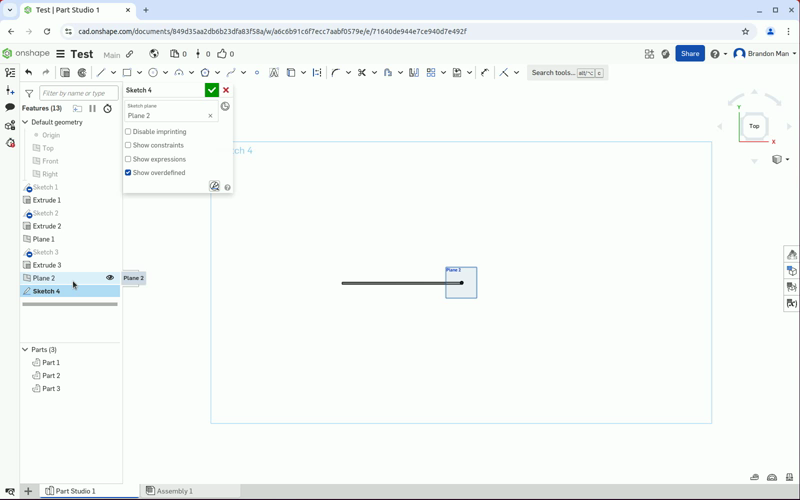
mouse_move(73, 352)
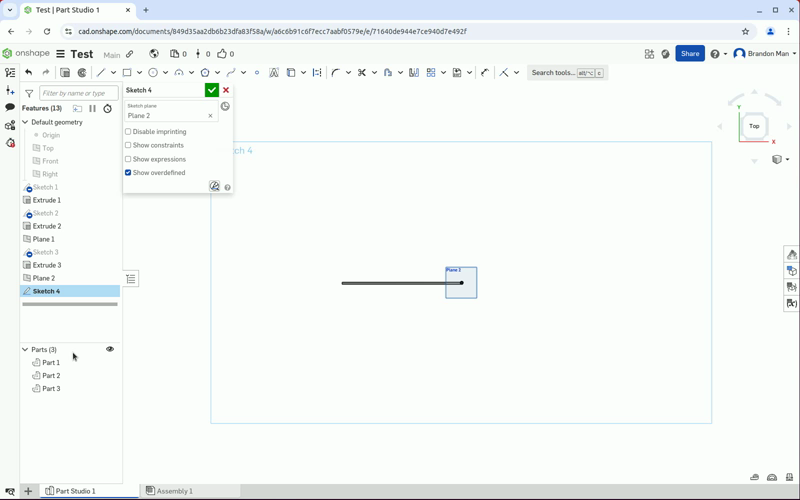
key(y)
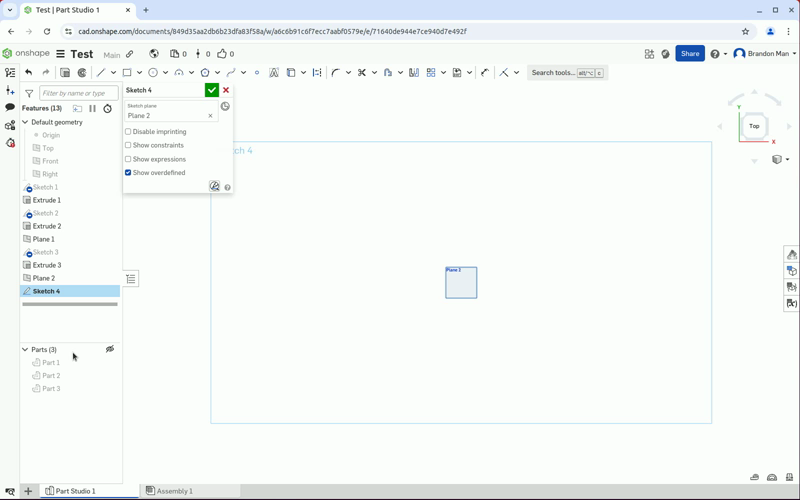
key(c)
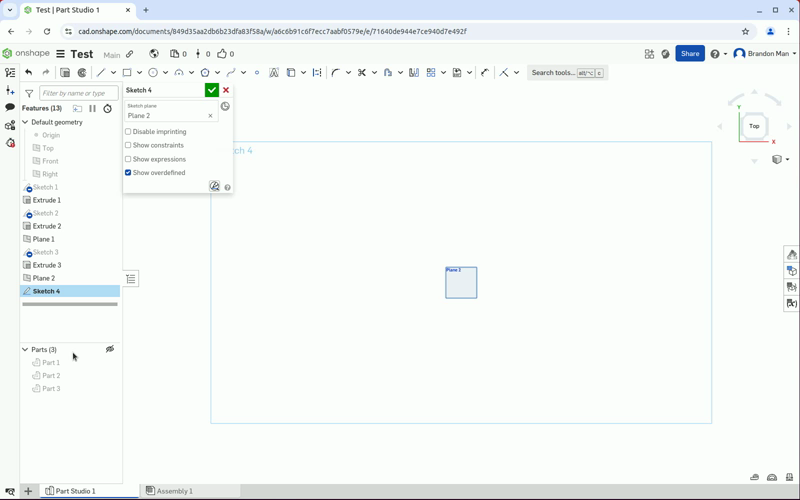
key_down(shift)
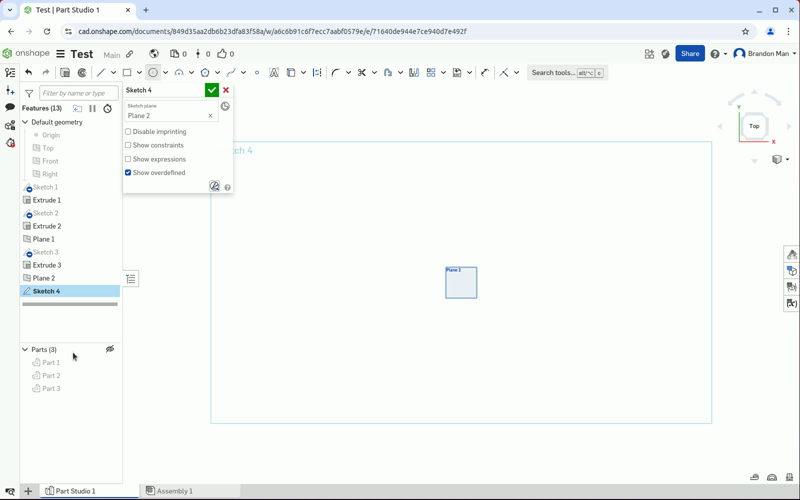
mouse_move(461, 282)
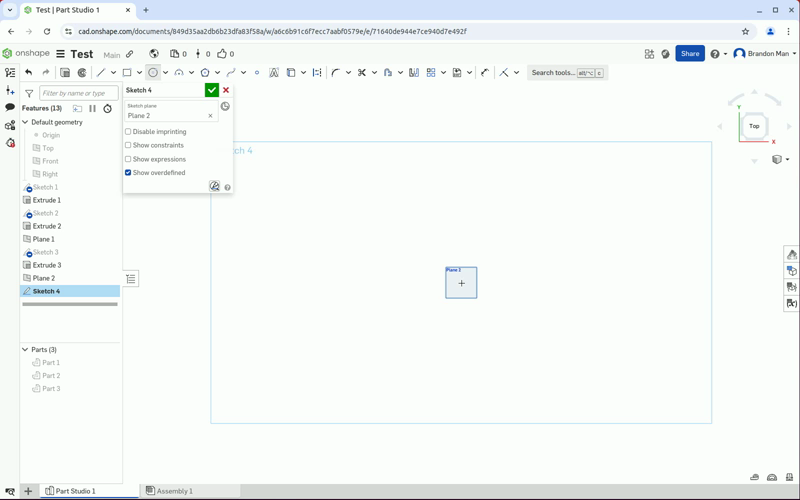
click(461, 282)
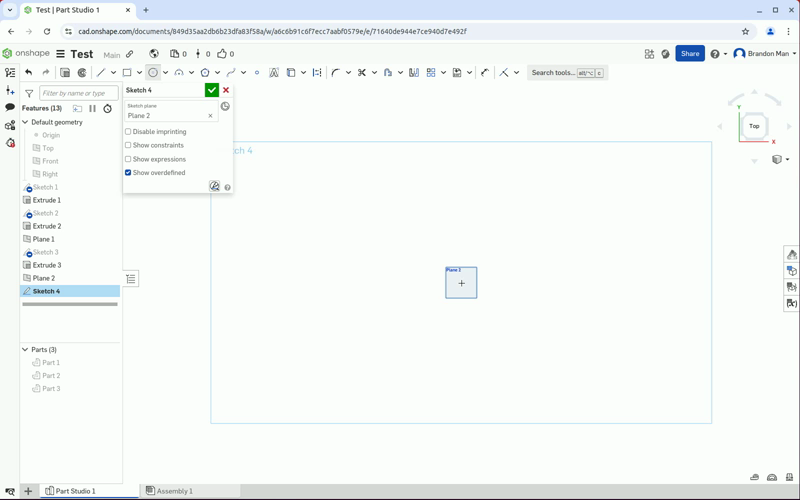
key_up(shift)
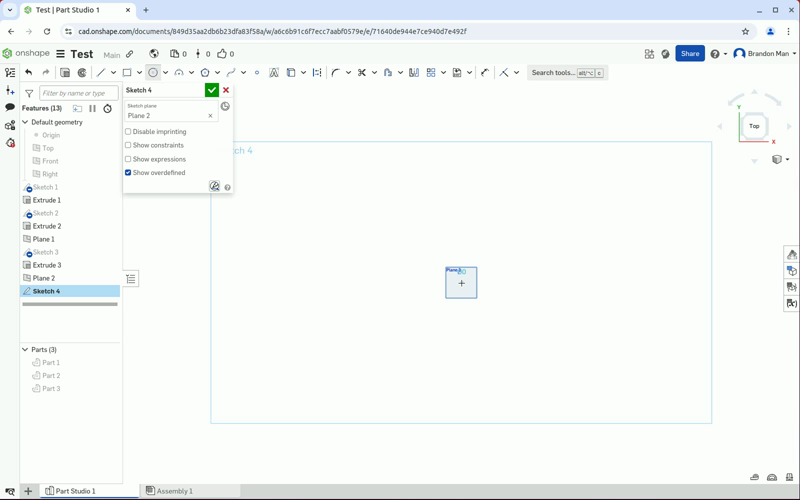
mouse_move(463, 282)
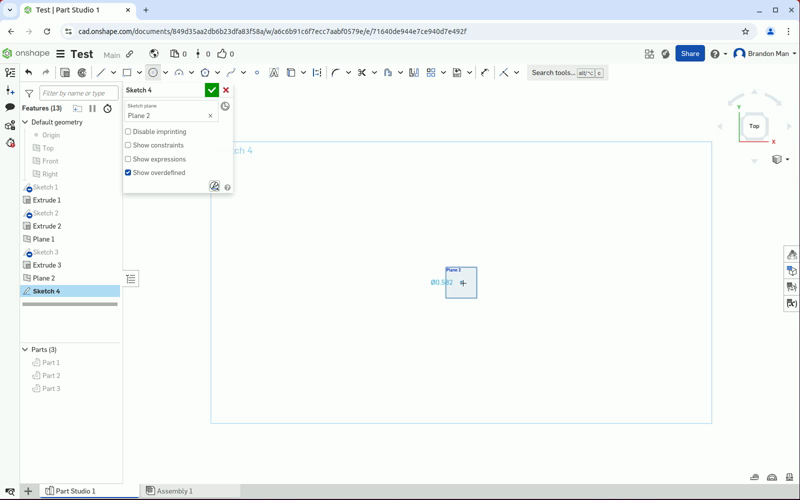
scroll(6)
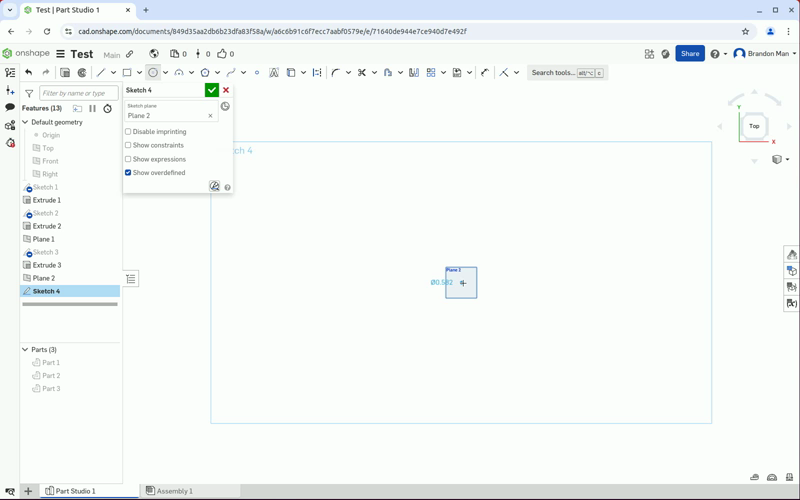
scroll(6)
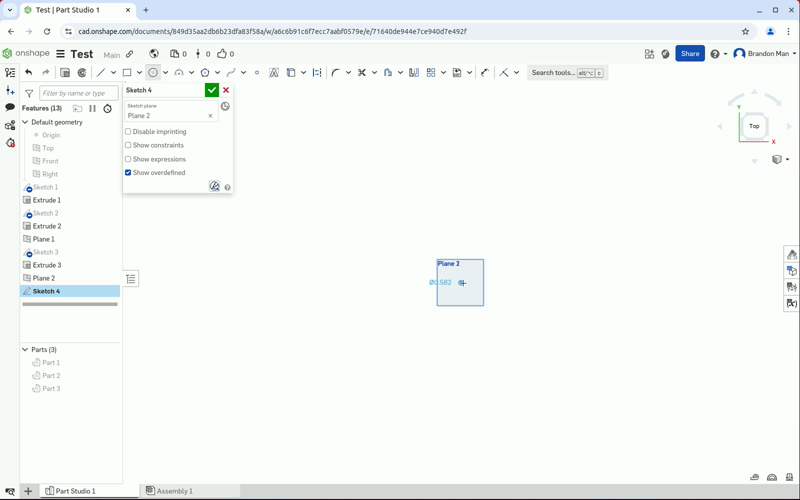
scroll(6)
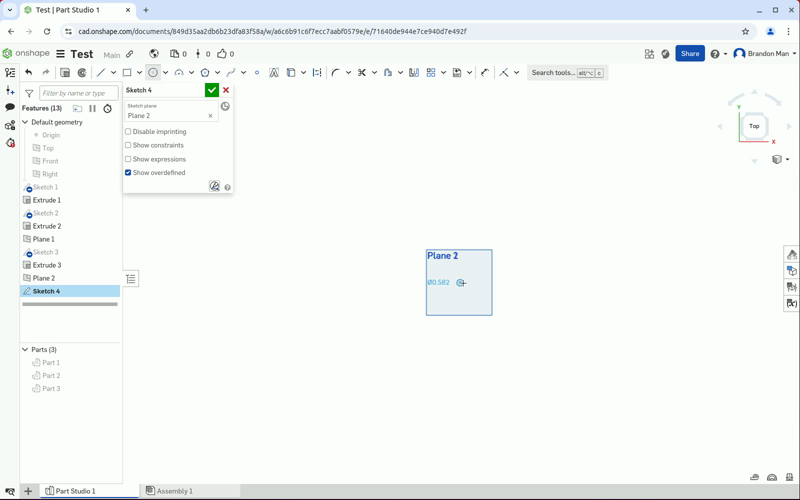
scroll(6)
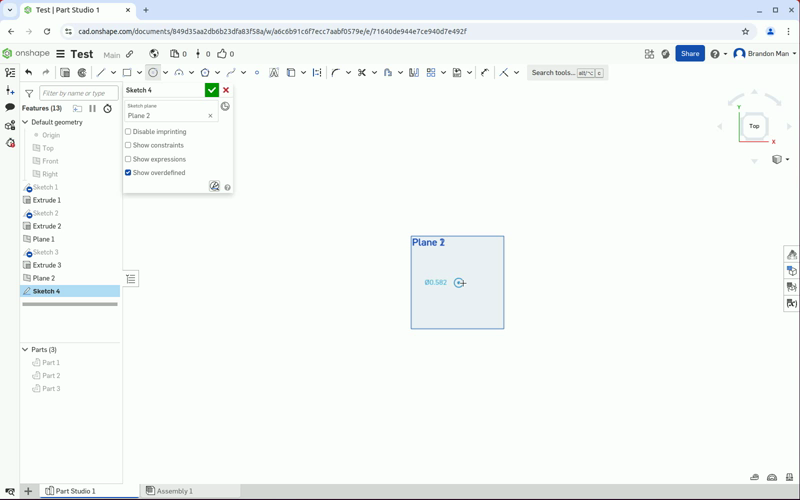
scroll(6)
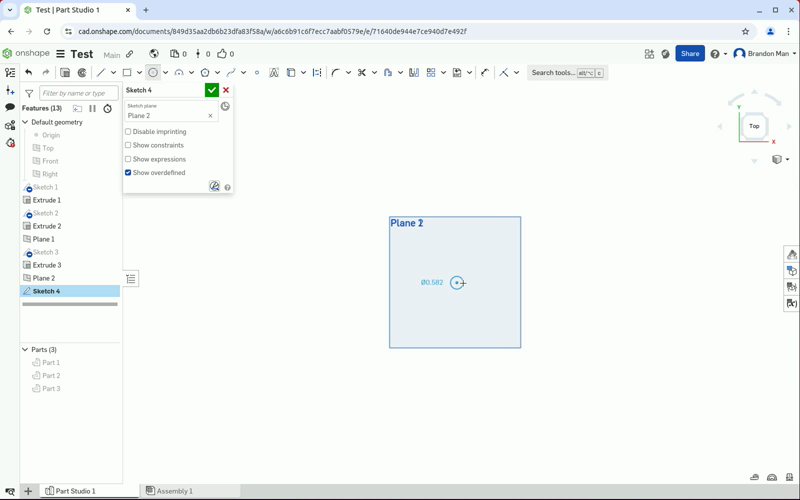
scroll(6)
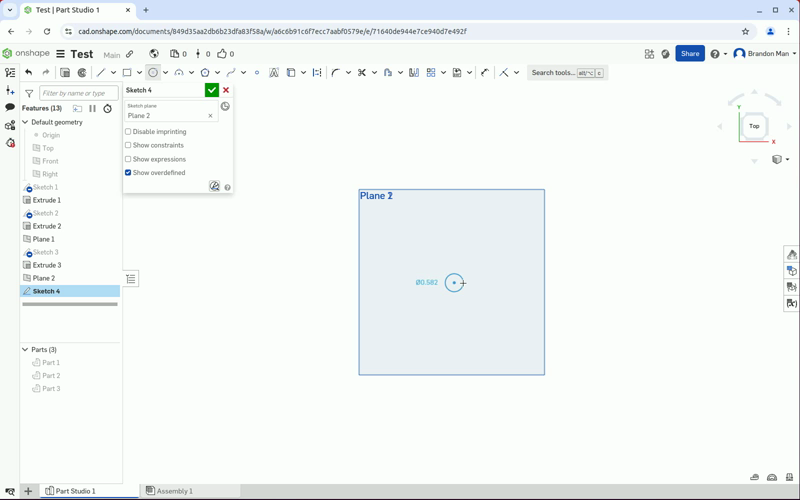
scroll(6)
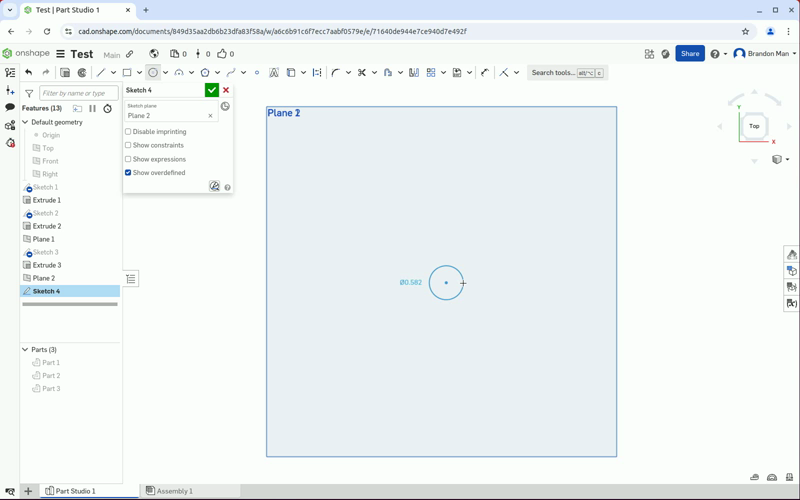
click(463, 282)
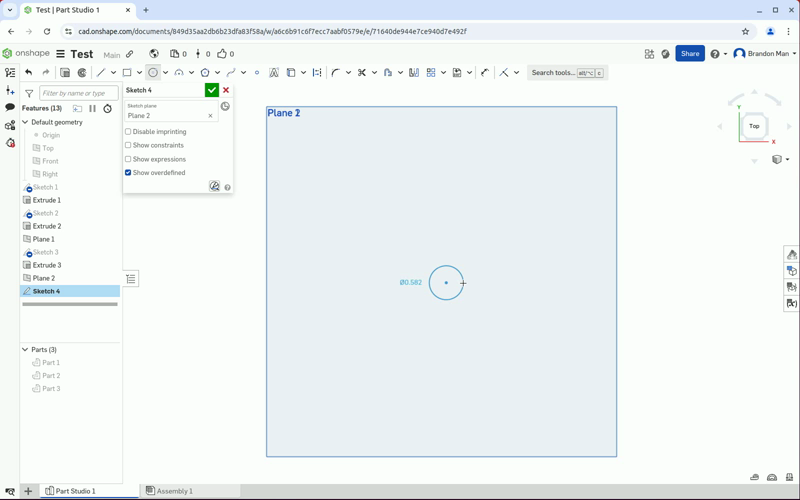
scroll(-6)
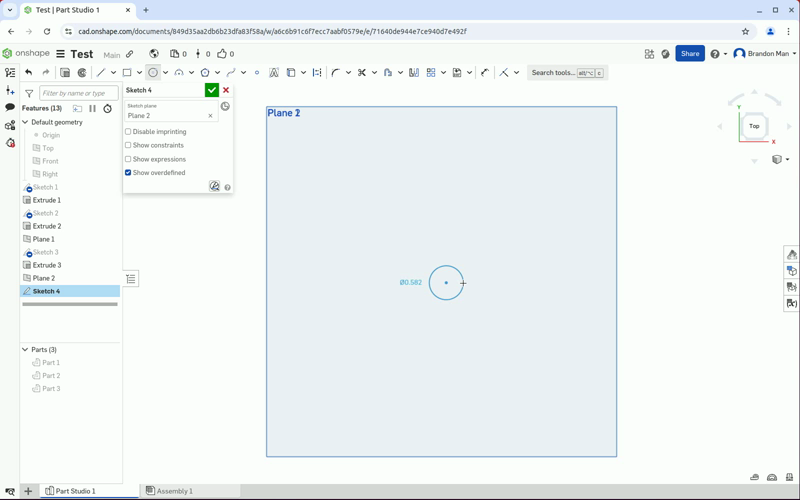
scroll(-6)
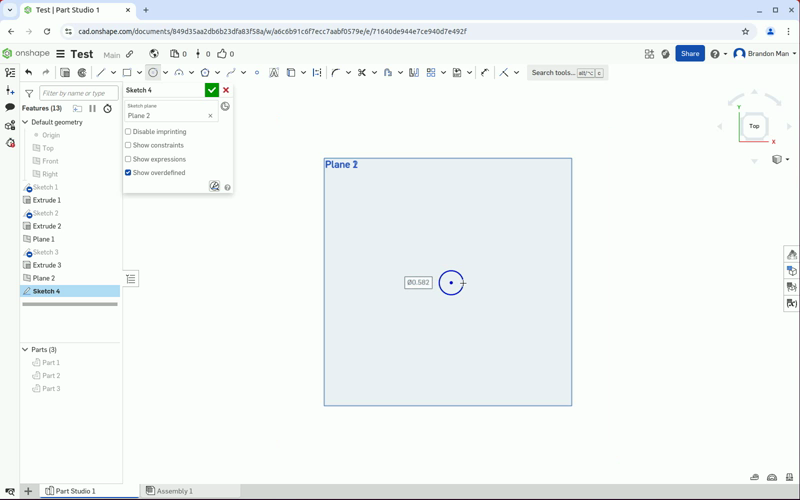
scroll(-6)
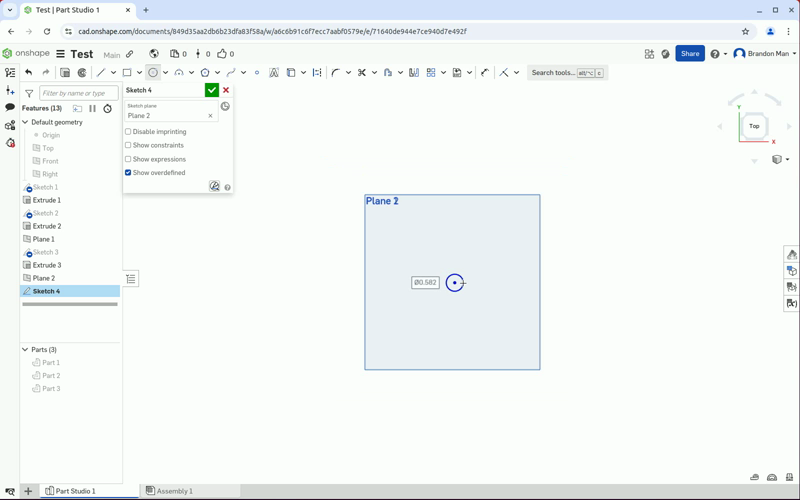
scroll(-6)
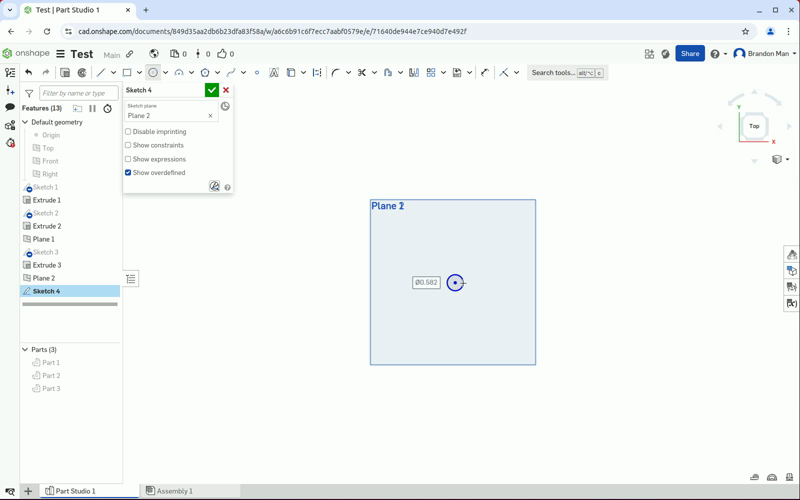
scroll(-6)
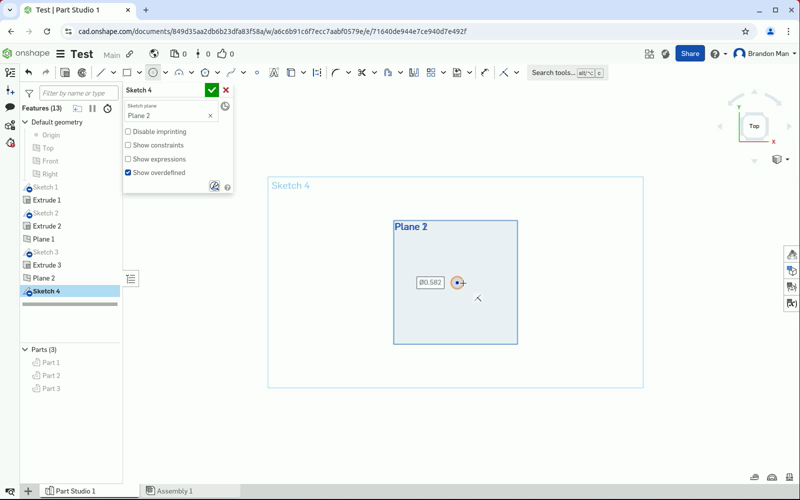
scroll(-6)
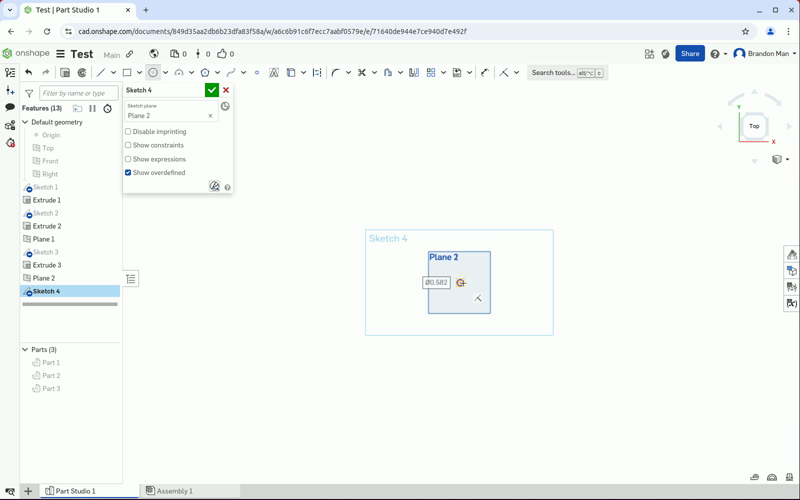
scroll(-6)
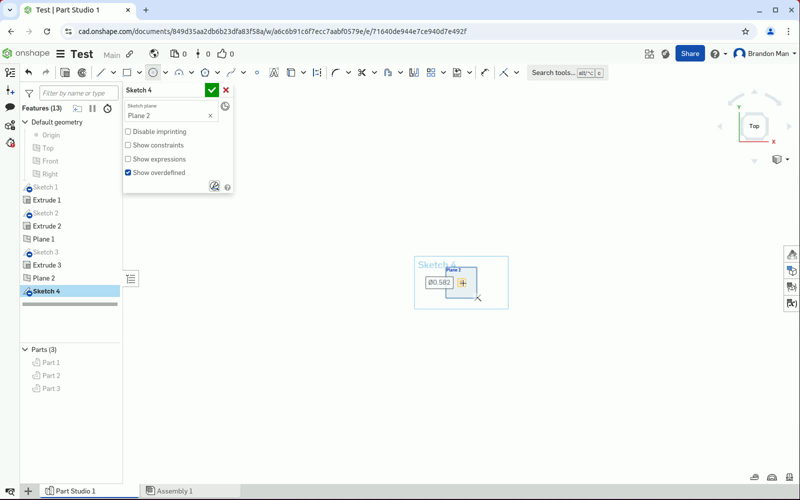
key(esc)
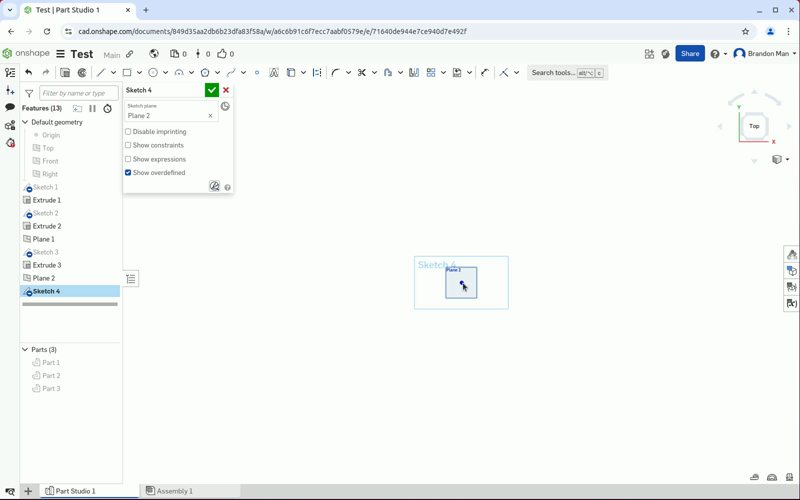
mouse_move(460, 282)
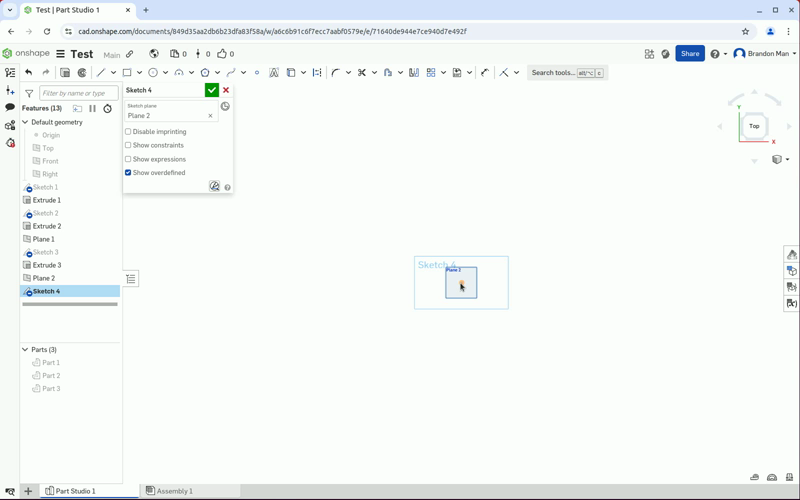
scroll(6)
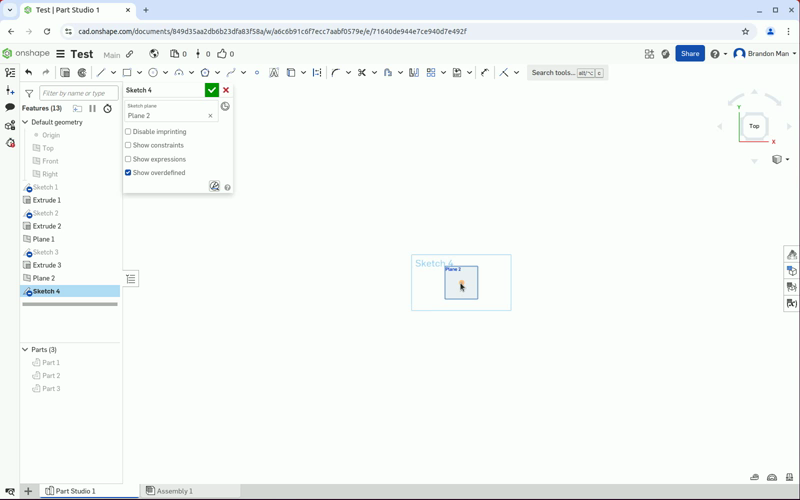
scroll(6)
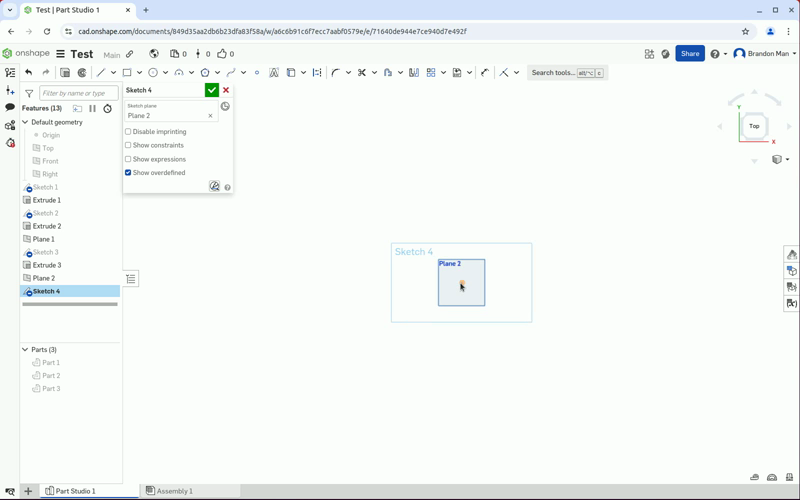
scroll(6)
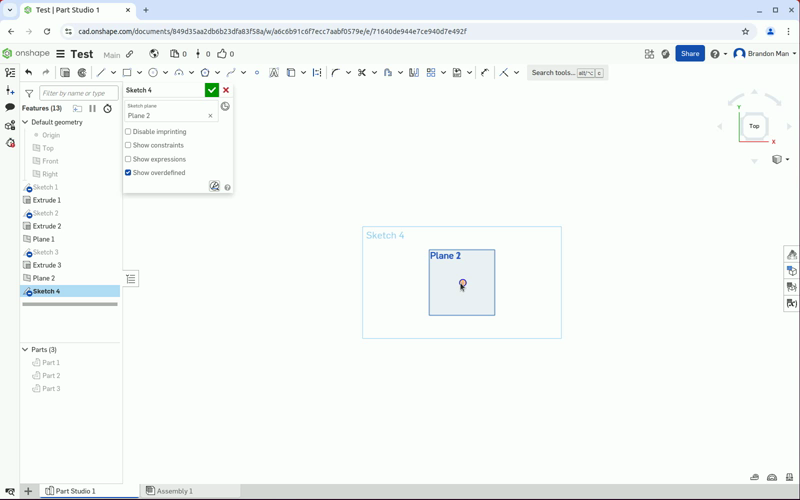
scroll(6)
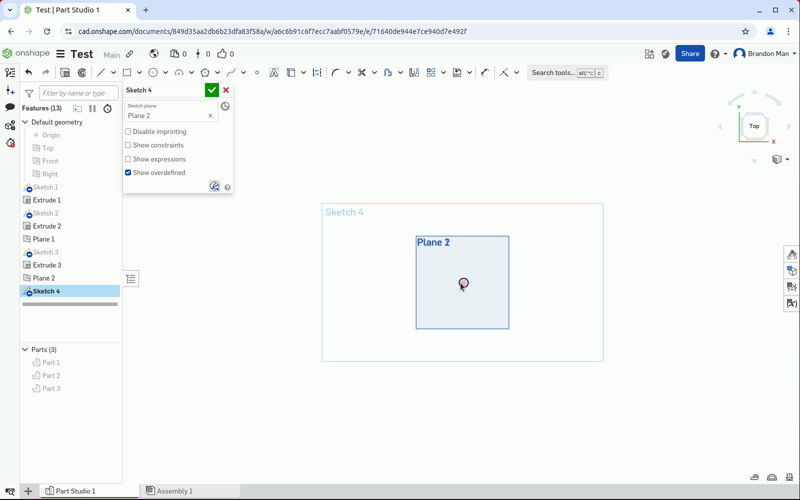
scroll(6)
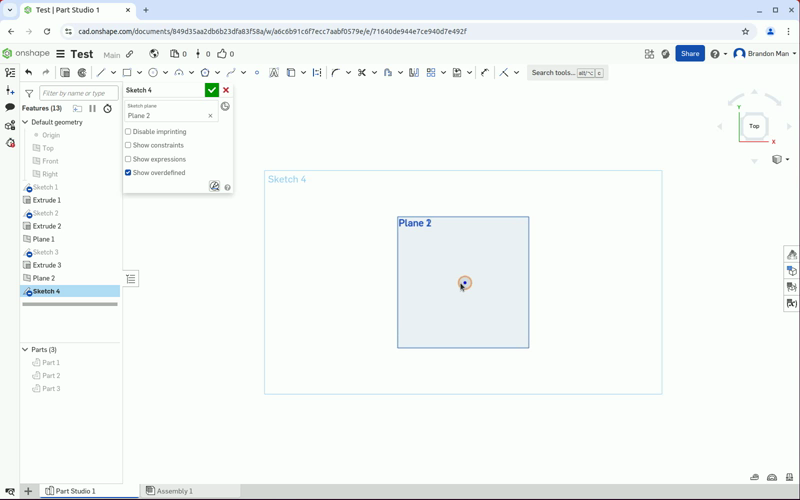
scroll(6)
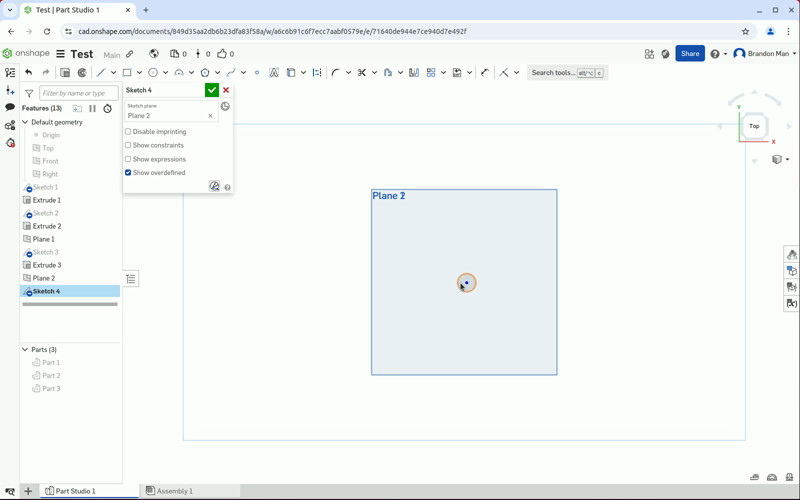
scroll(6)
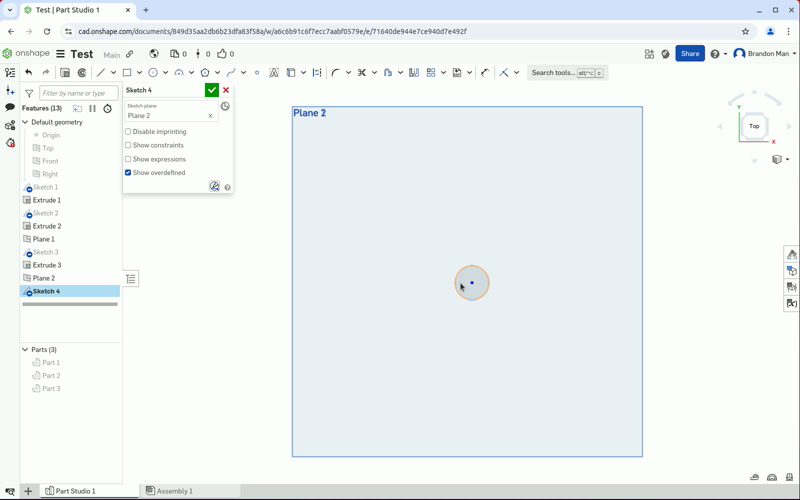
click(460, 282)
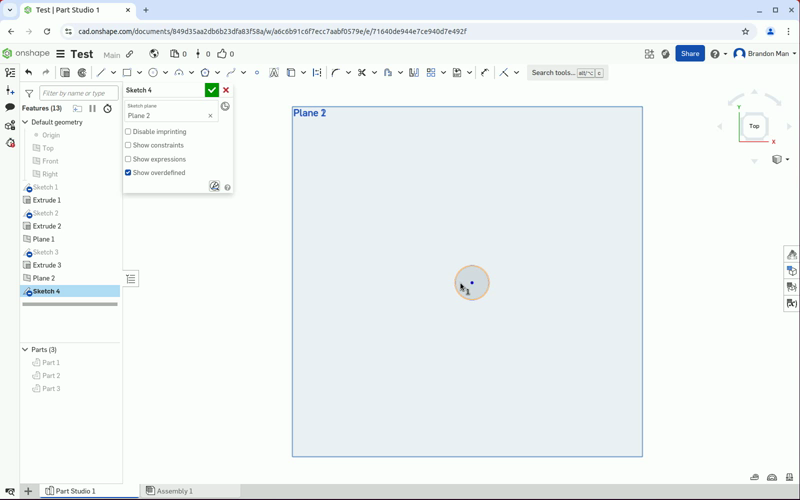
scroll(-6)
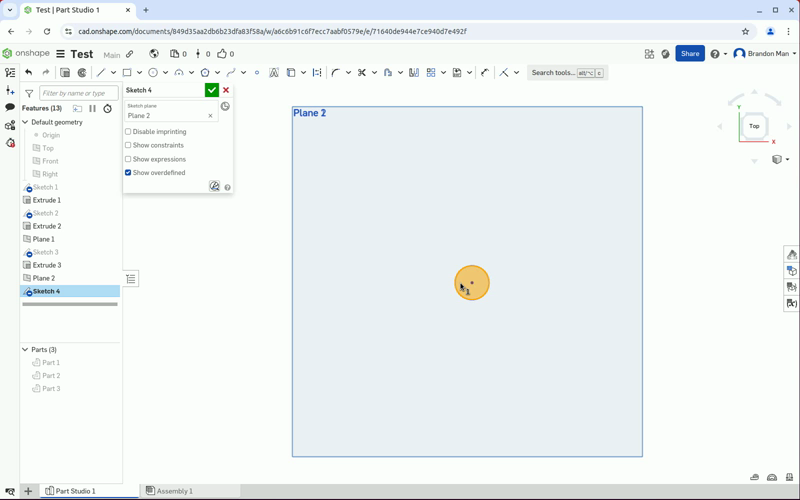
scroll(-6)
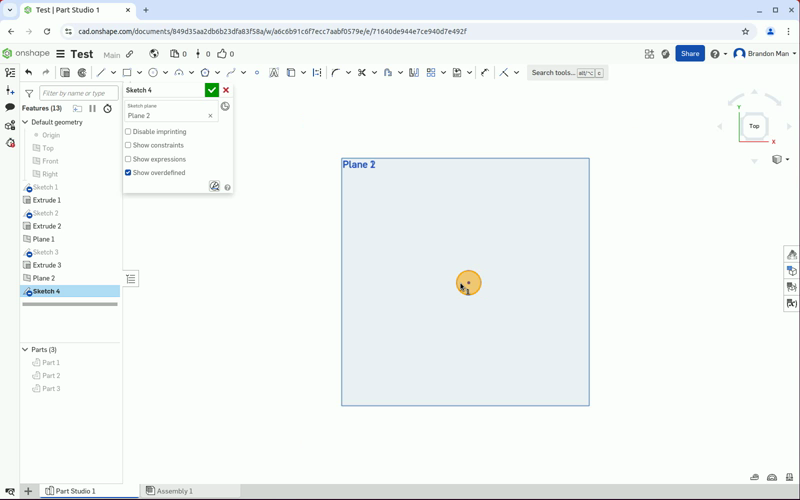
scroll(-6)
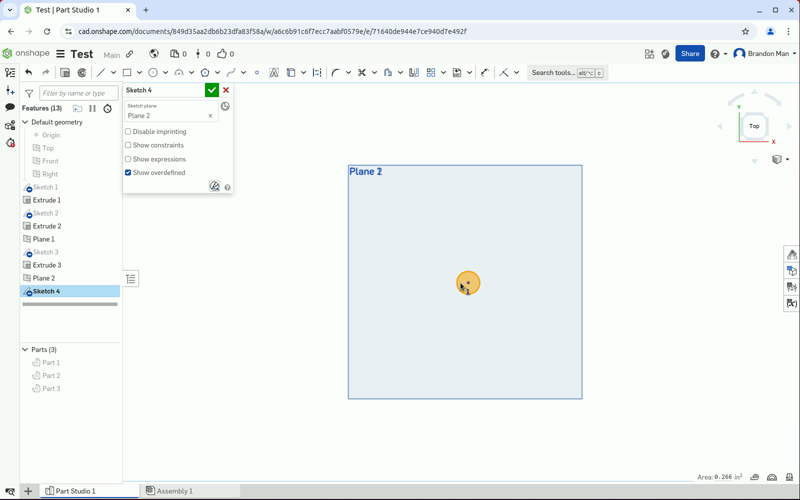
scroll(-6)
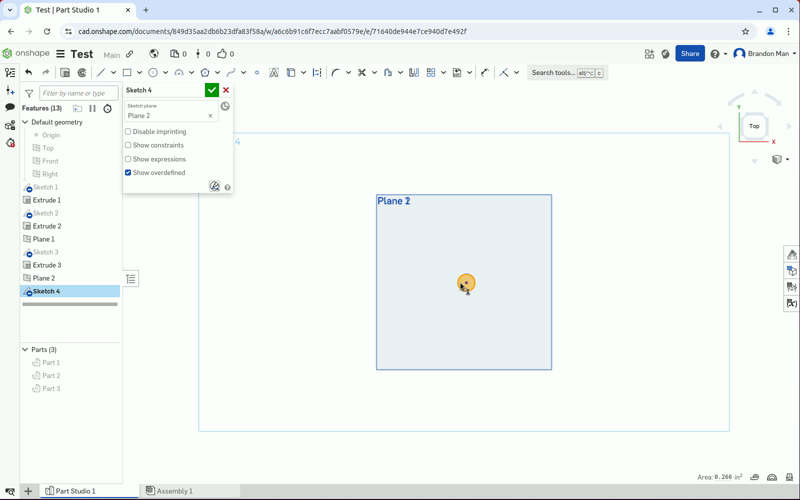
scroll(-6)
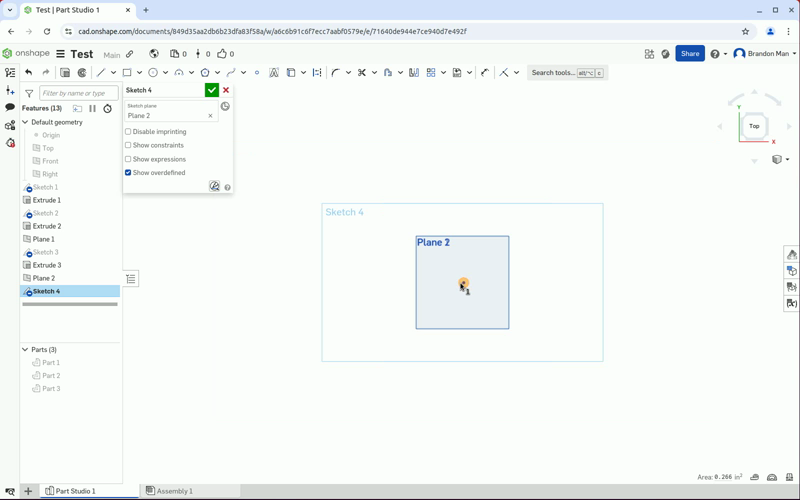
scroll(-6)
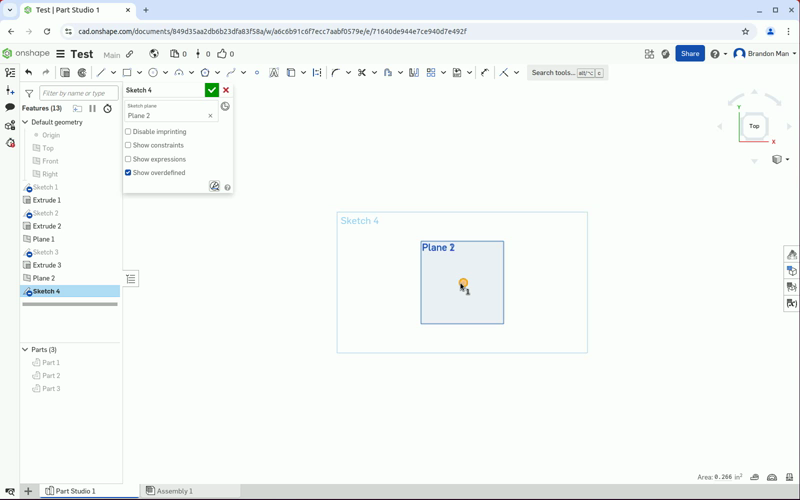
scroll(-6)
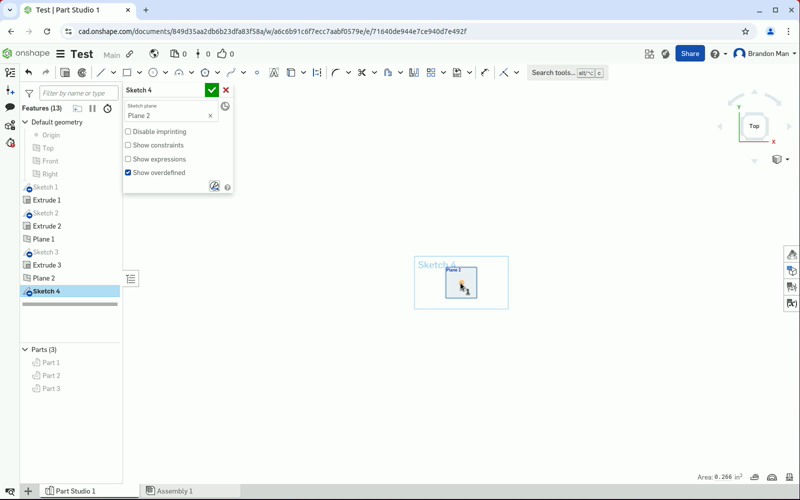
mouse_move(73, 352)
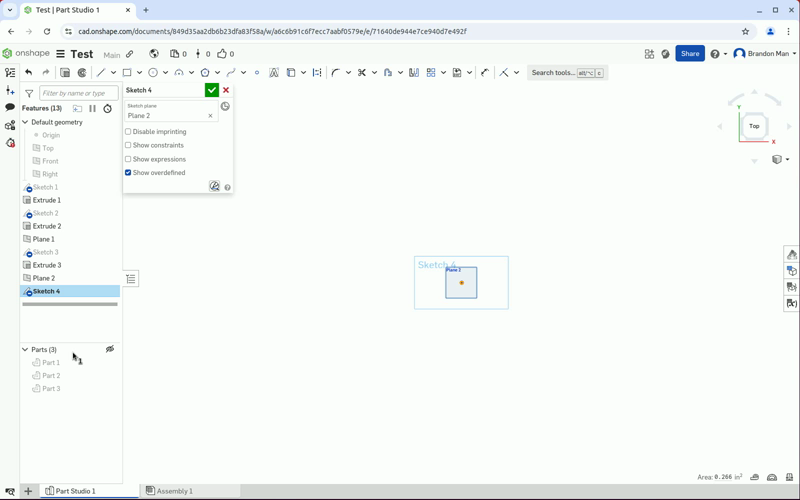
key(shift+y)
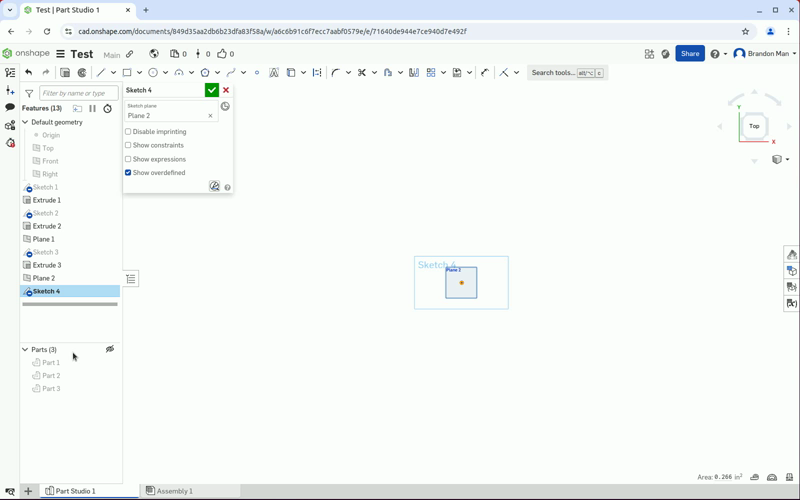
key(shift+e)
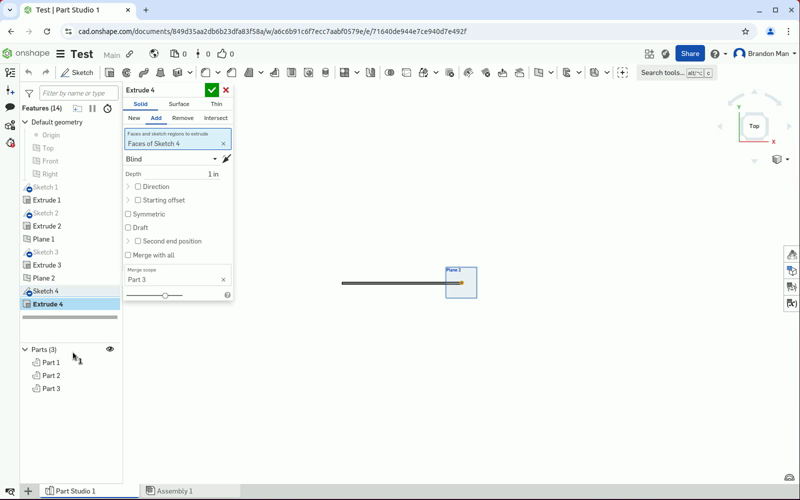
mouse_move(143, 106)
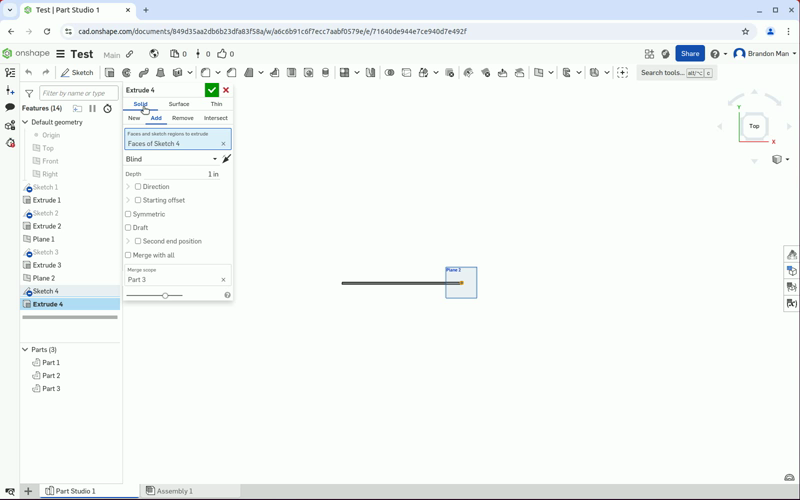
click(143, 106)
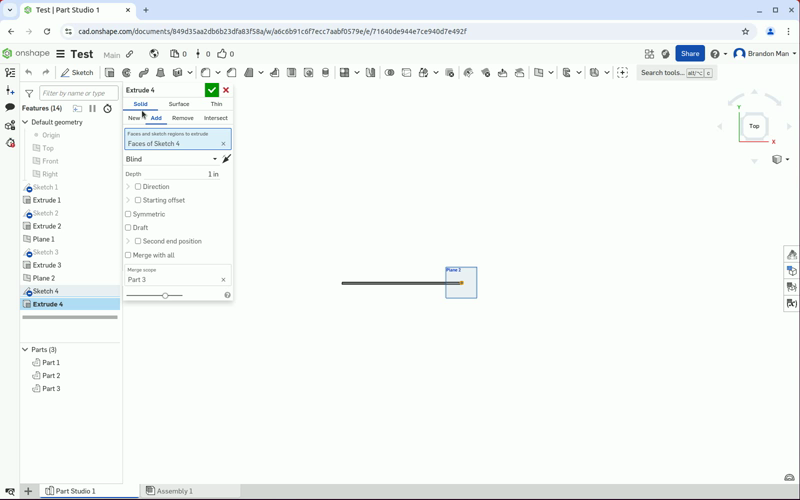
mouse_move(137, 120)
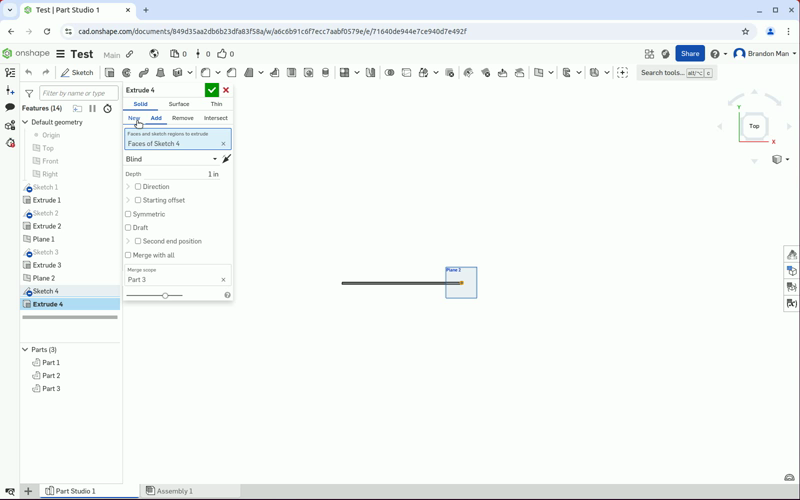
click(137, 120)
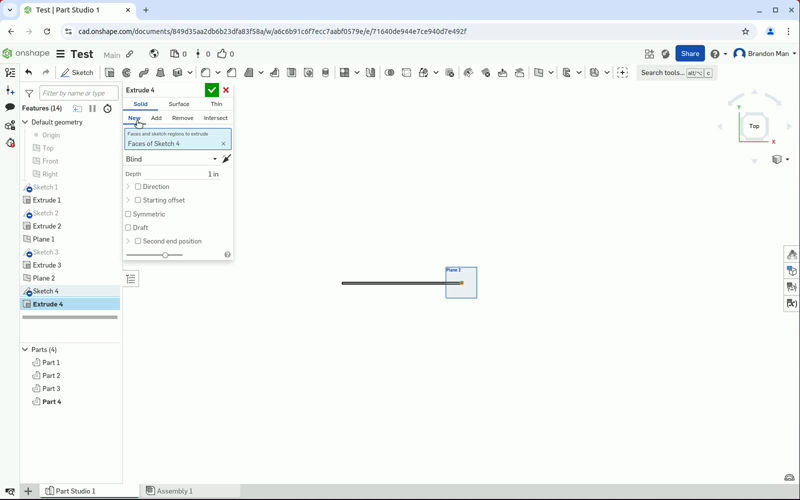
key(tab, 4)
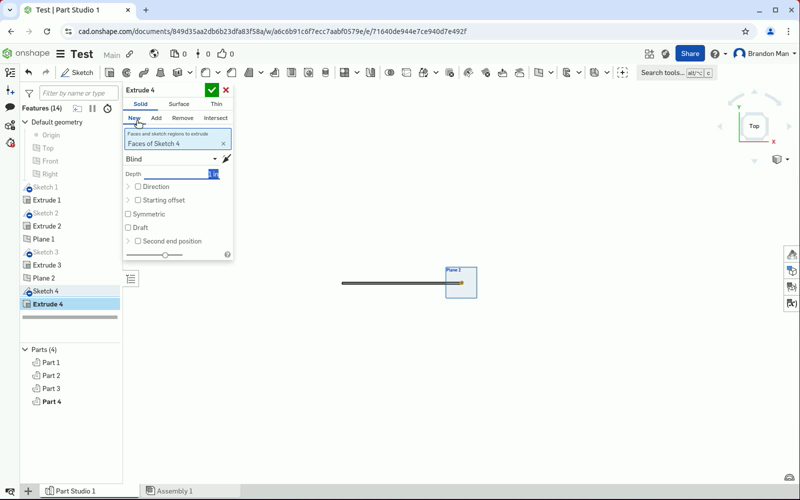
text(-0.241)
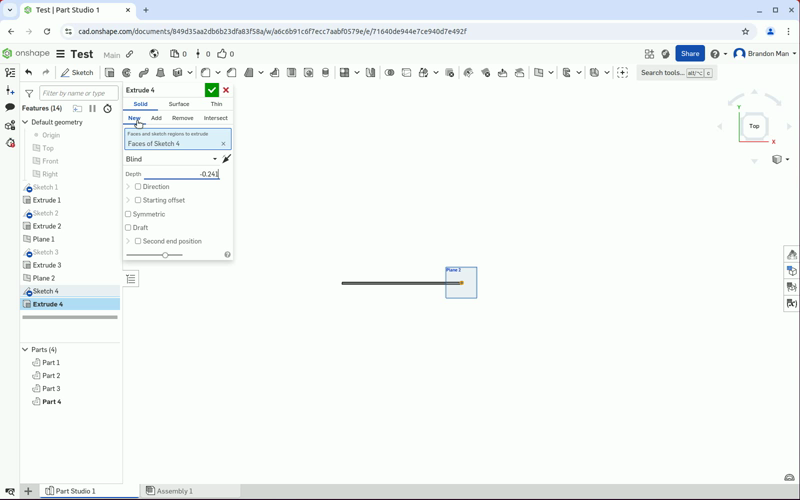
key(enter)
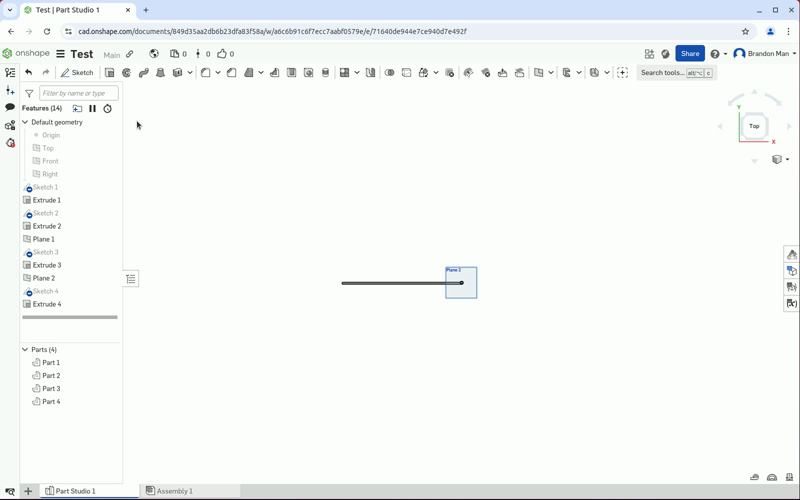
key(shift+h)
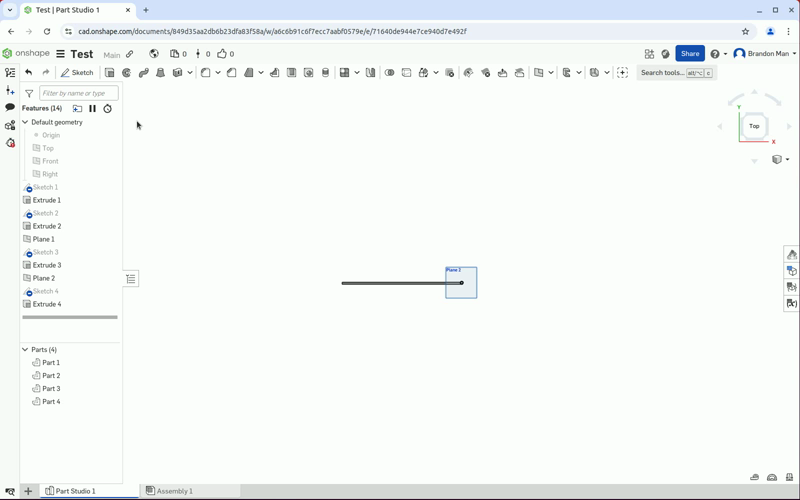
key(shift+h)
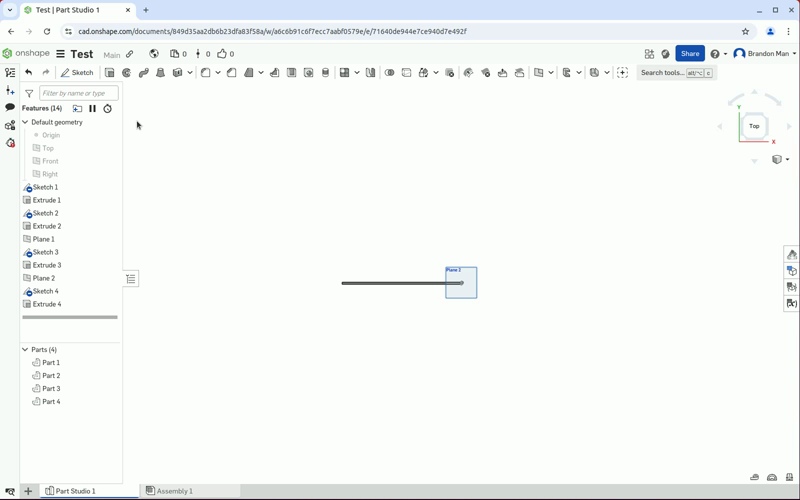
key(shift+7)
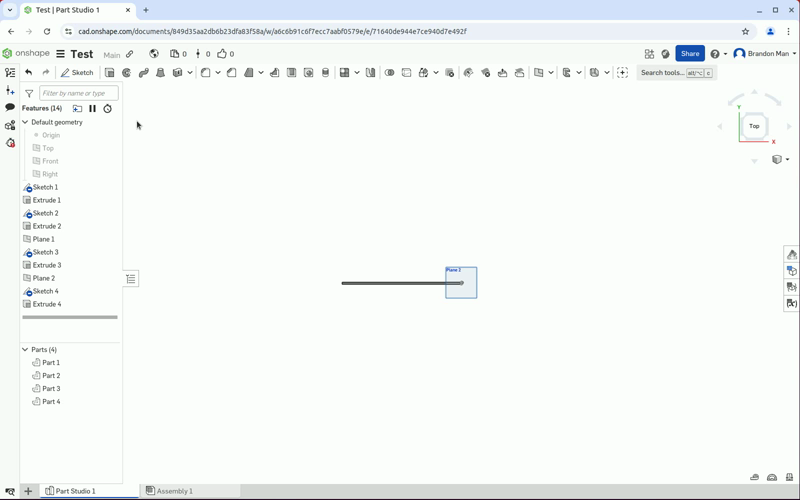
key(up, 3)
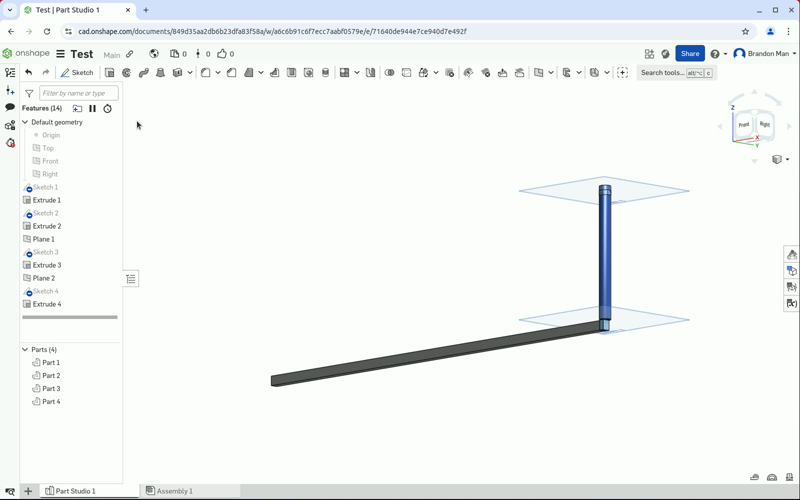
key(left, 3)
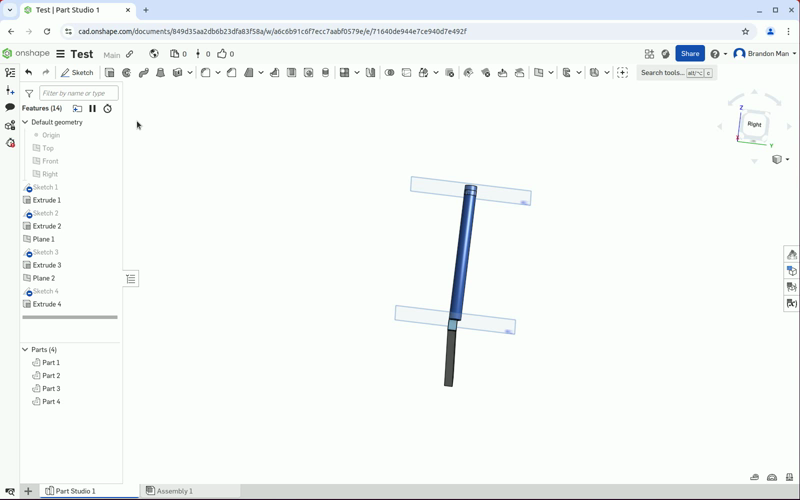
key(right, 3)
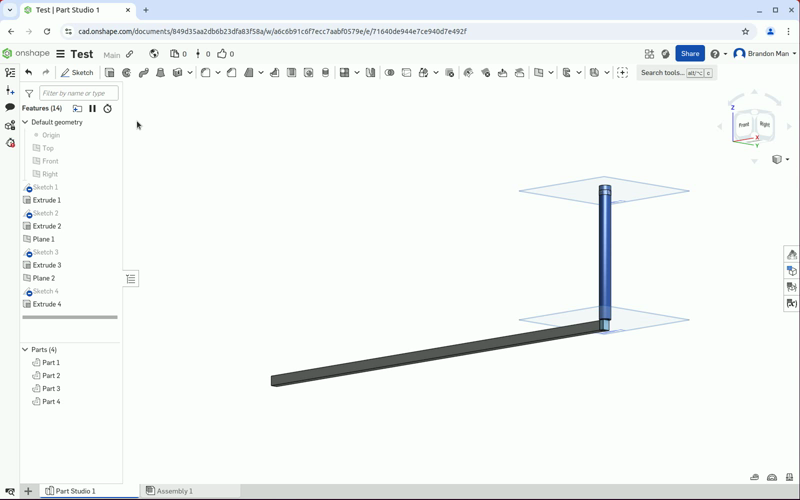
key(down, 3)
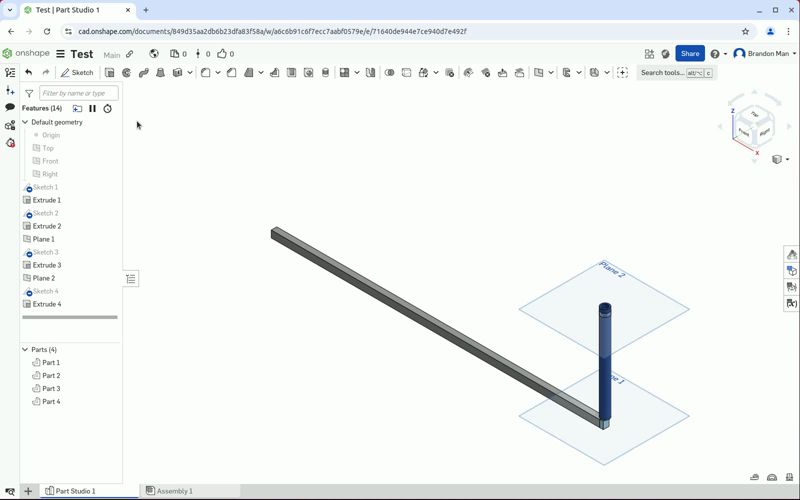
mouse_move(73, 189)
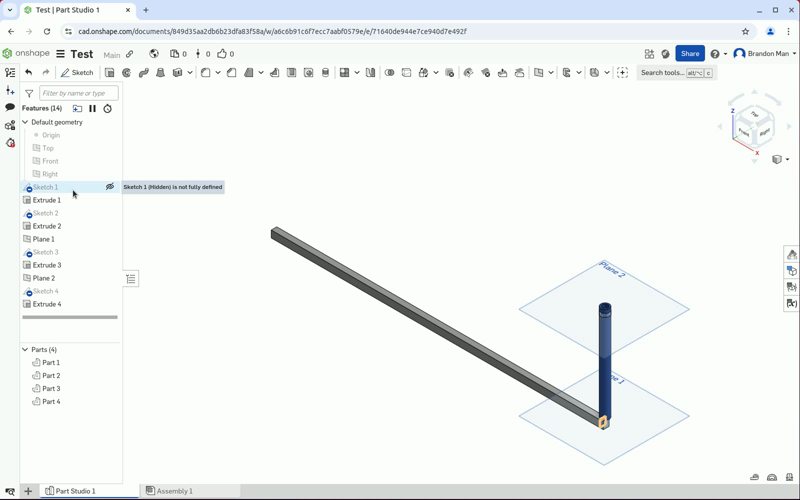
click(73, 189)